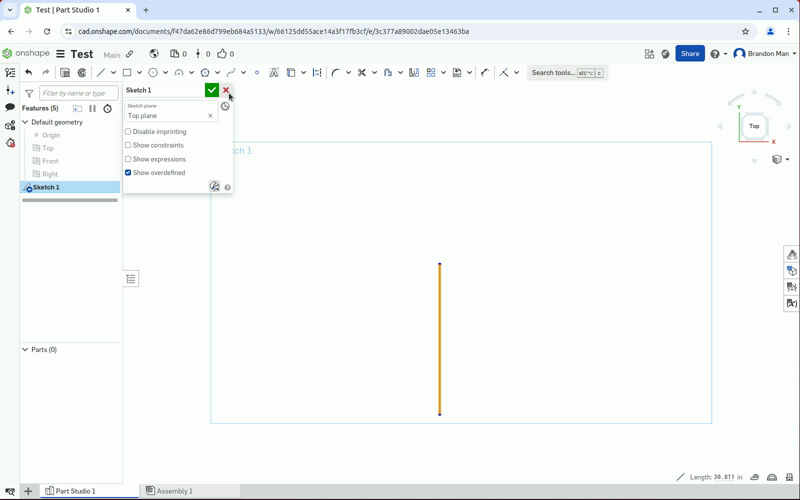
key(shift+h)
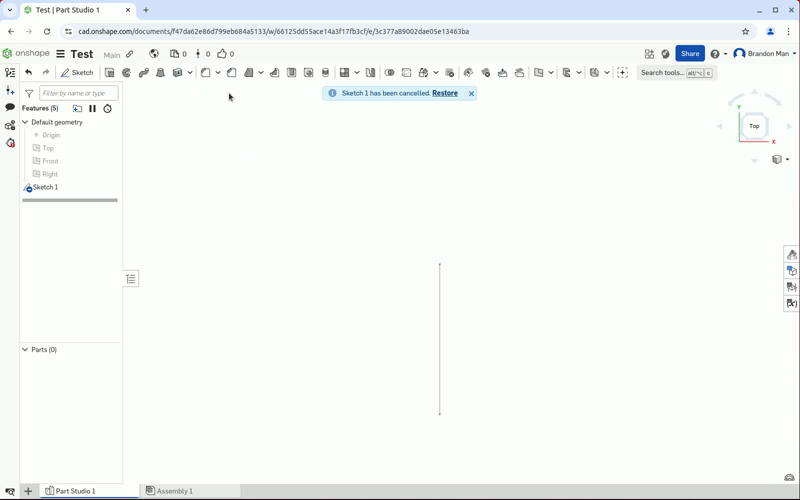
key(shift+s)
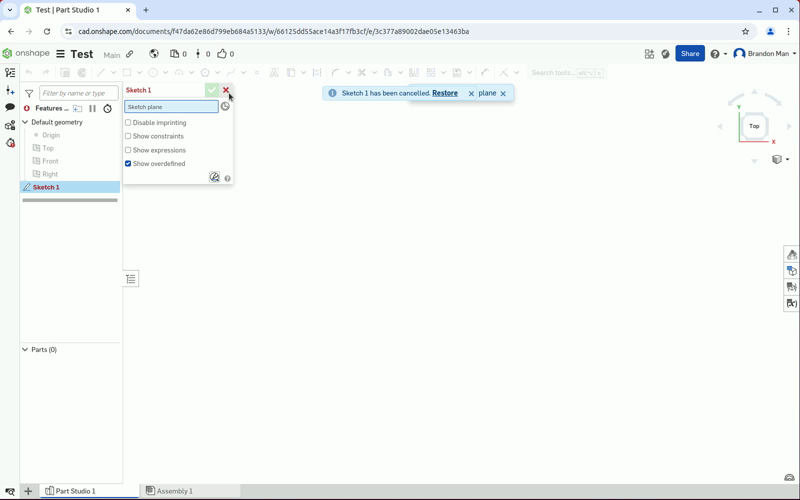
mouse_move(73, 150)
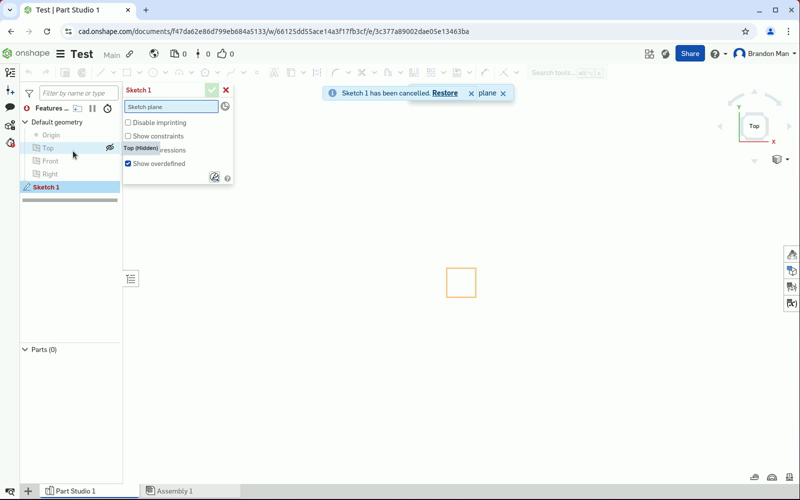
click(73, 150)
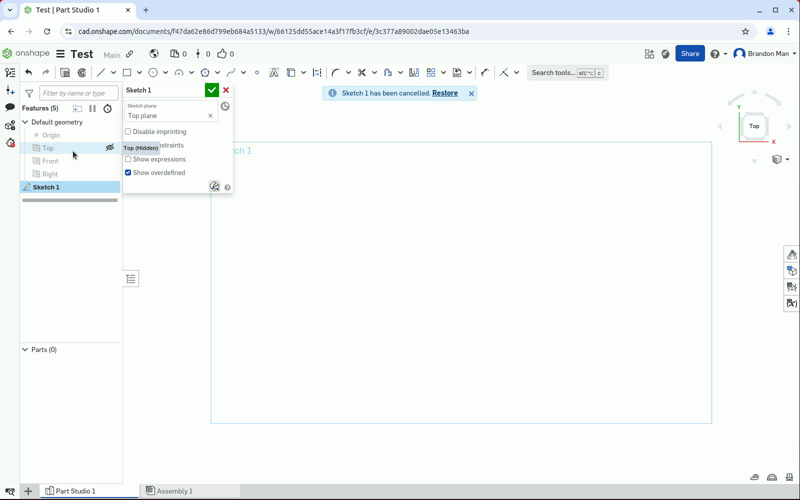
mouse_move(73, 352)
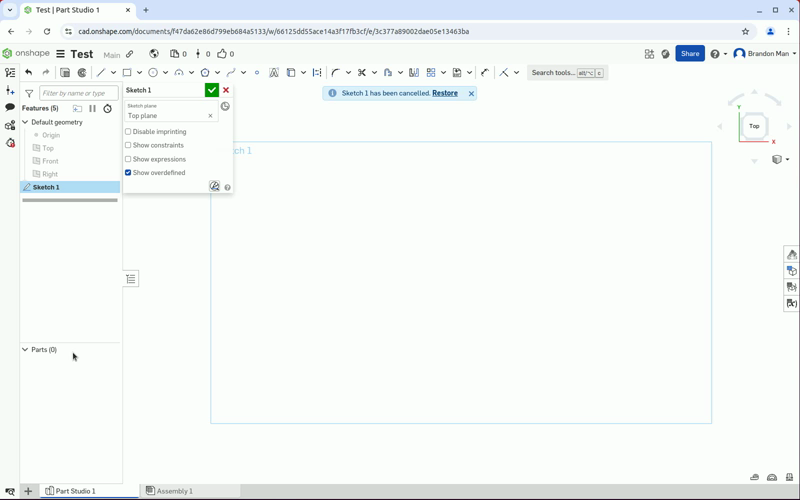
key(y)
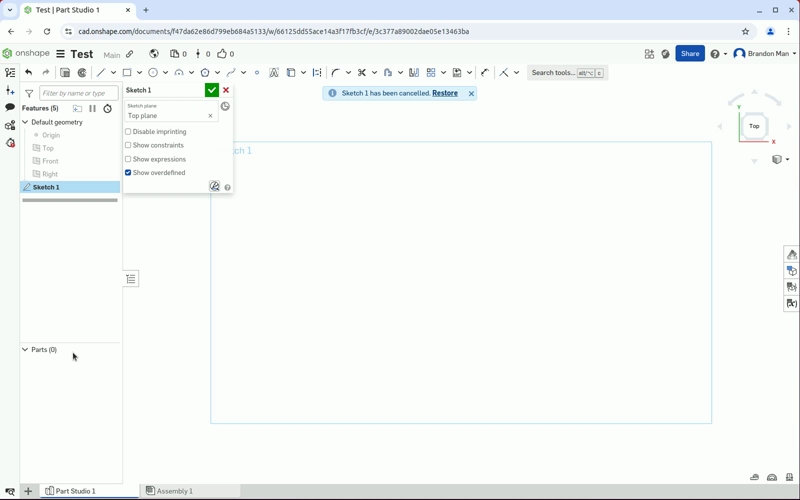
key(l)
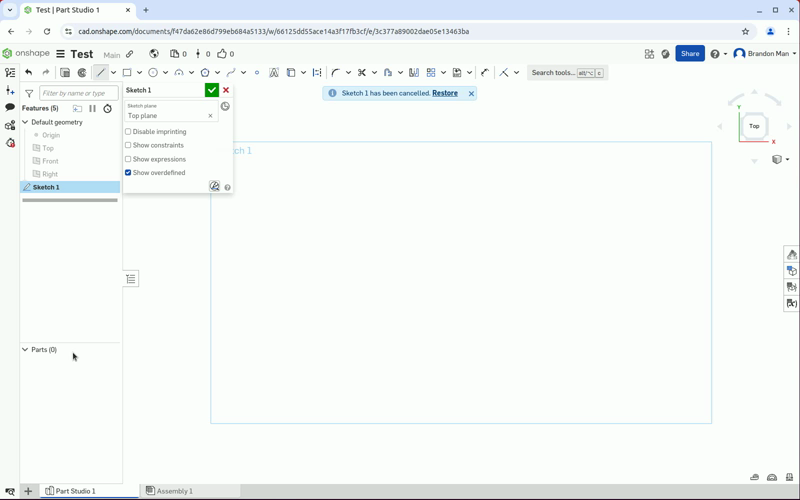
key_down(shift)
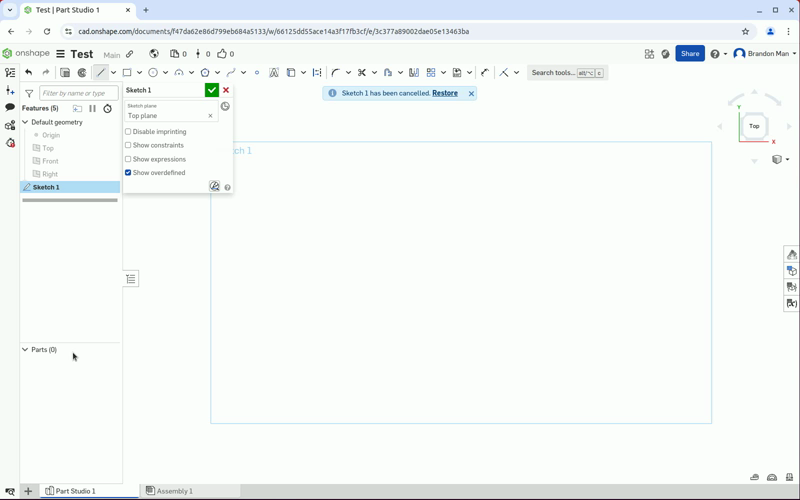
mouse_move(460, 395)
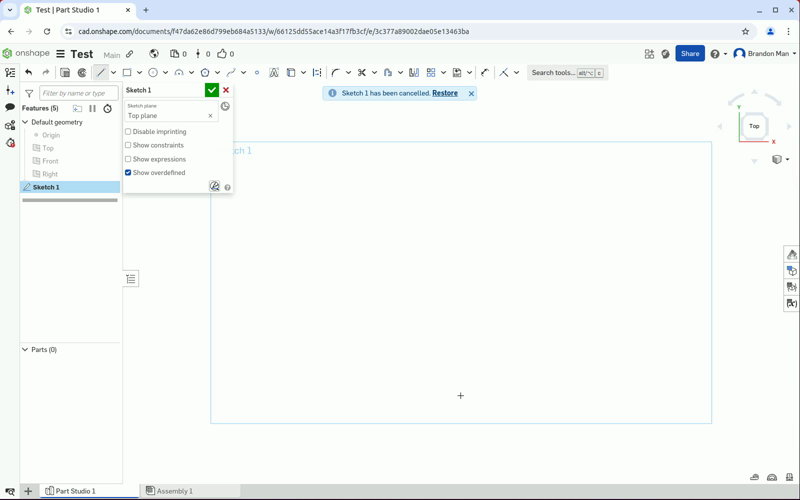
click(460, 395)
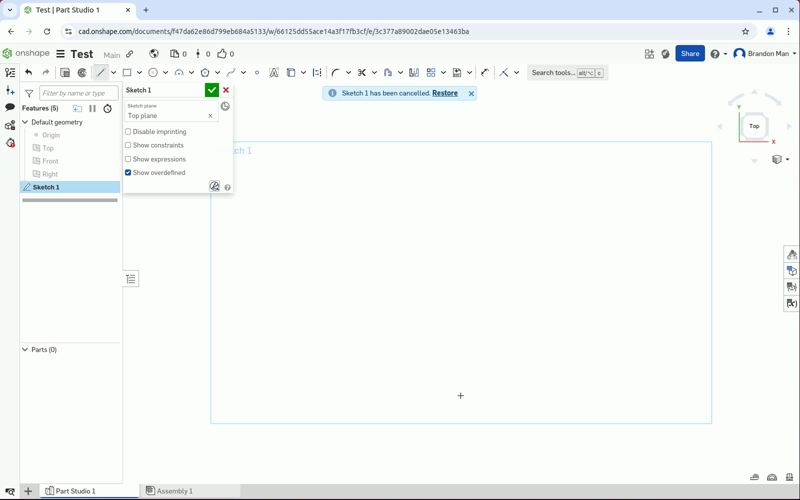
key_up(shift)
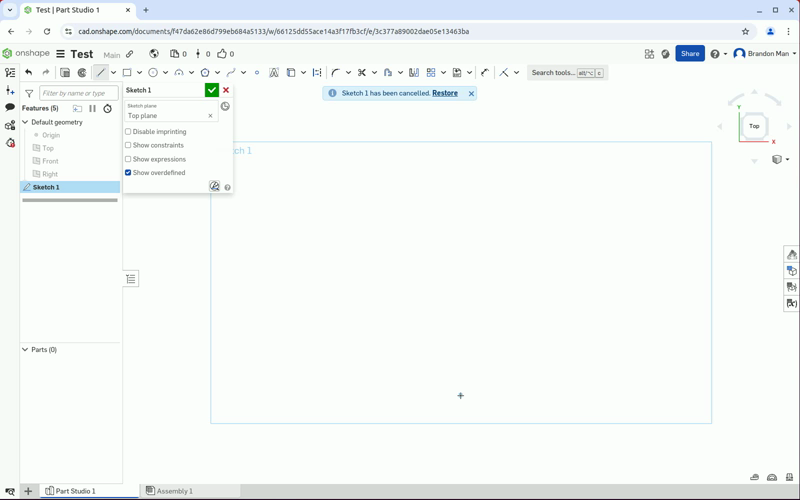
key_down(shift)
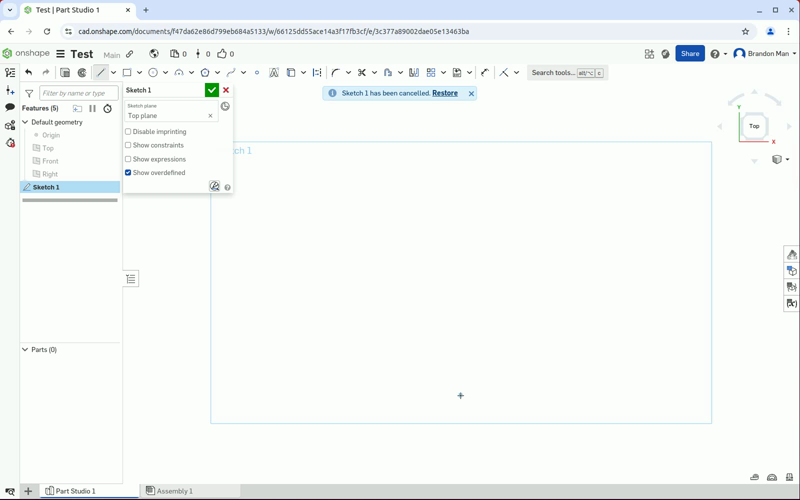
mouse_move(544, 395)
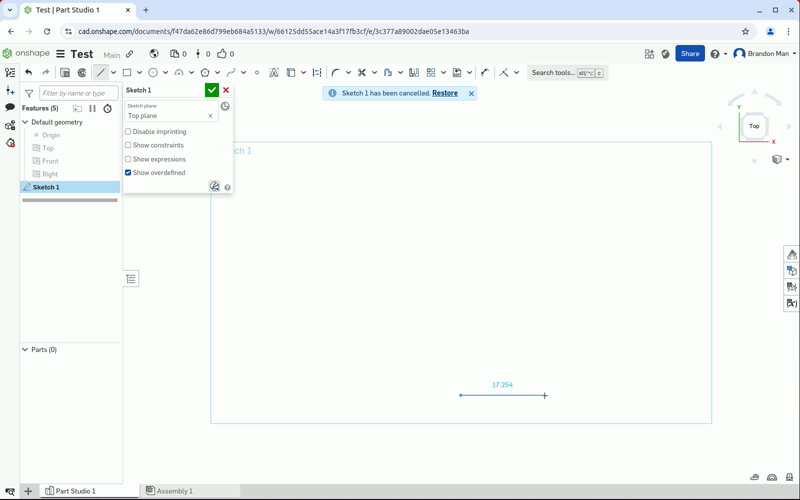
click(544, 395)
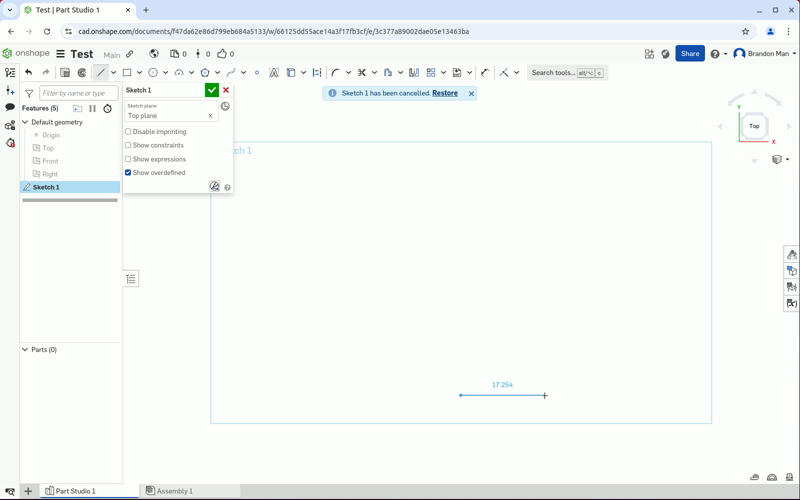
key_up(shift)
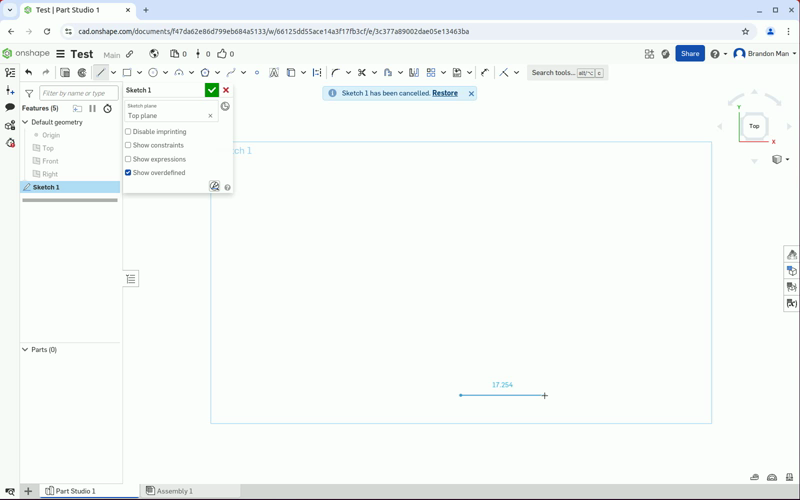
key_down(shift)
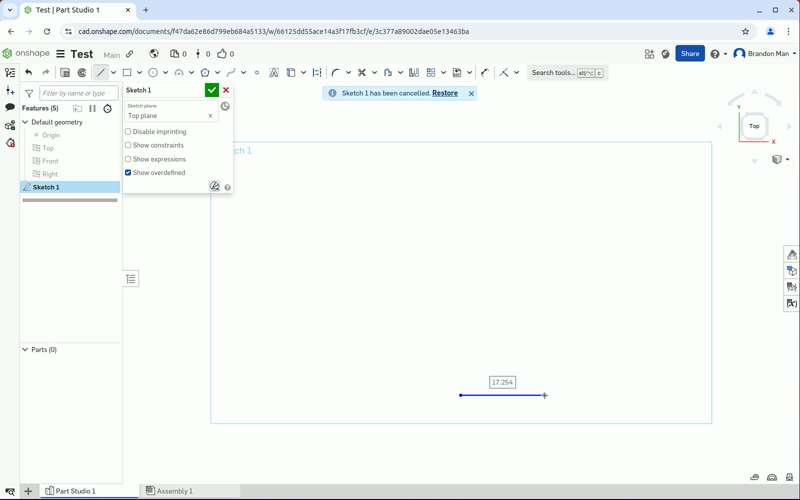
mouse_move(544, 282)
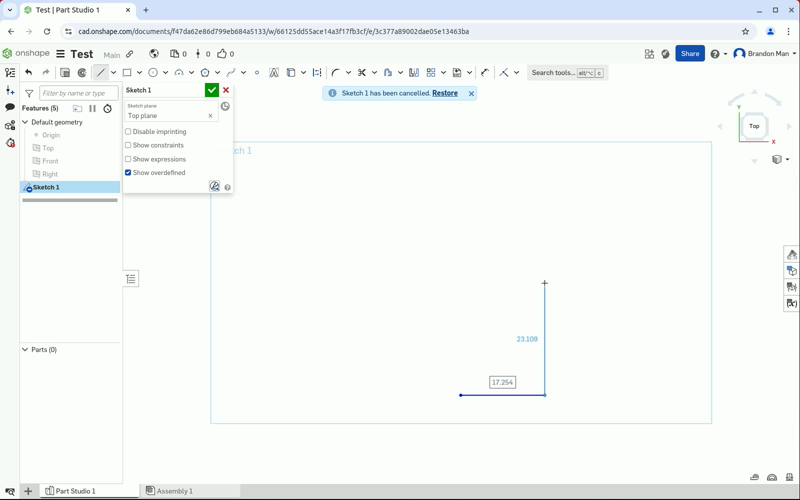
click(544, 282)
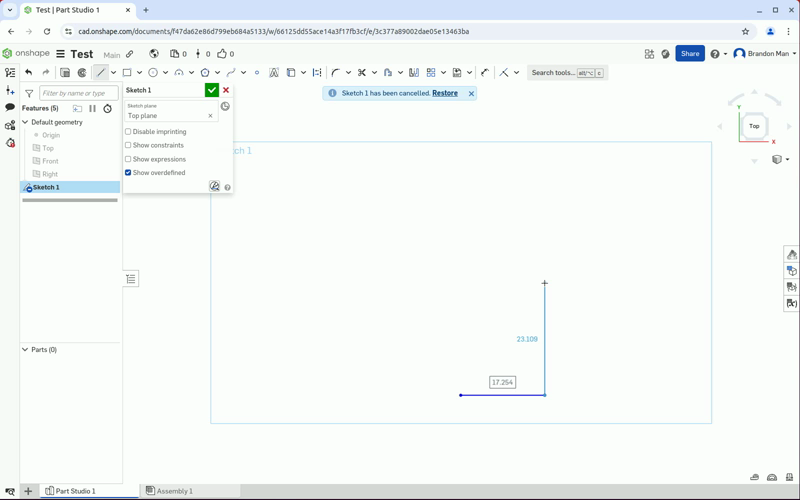
key_up(shift)
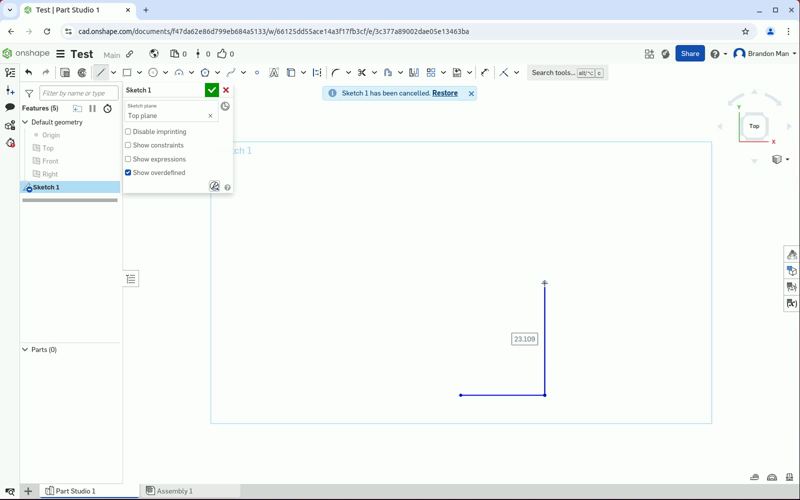
key_down(shift)
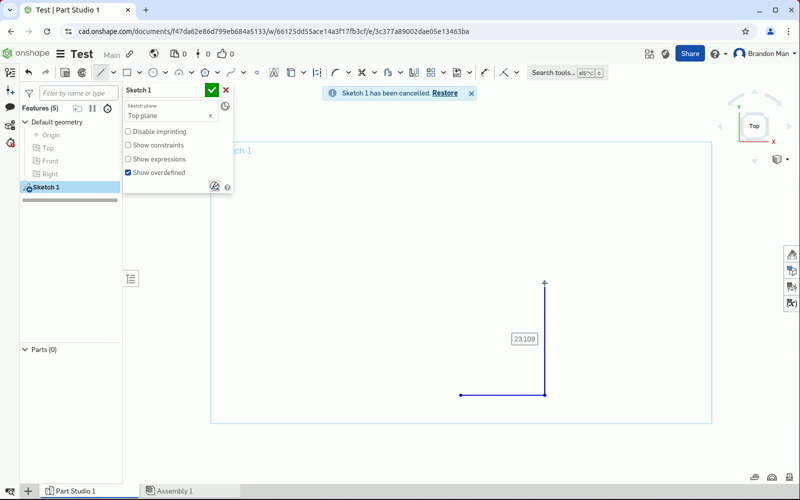
mouse_move(460, 282)
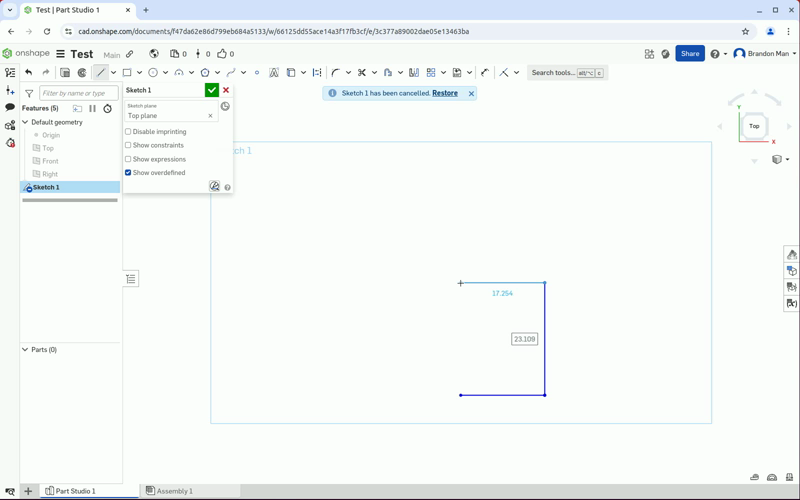
click(460, 282)
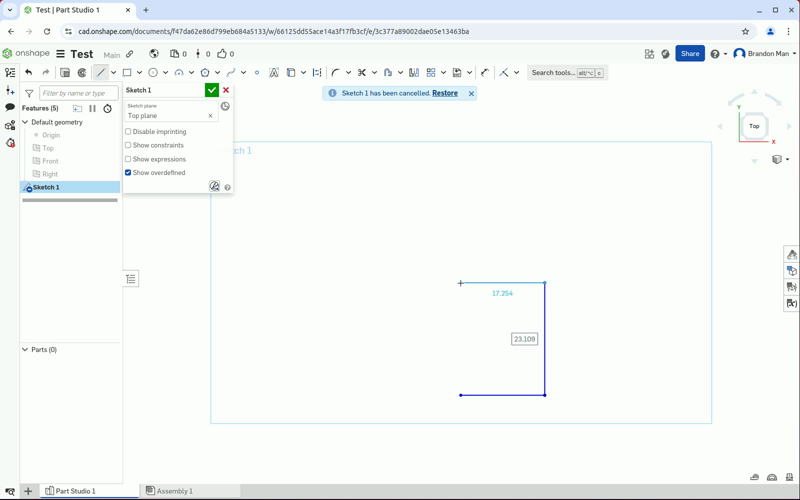
key_up(shift)
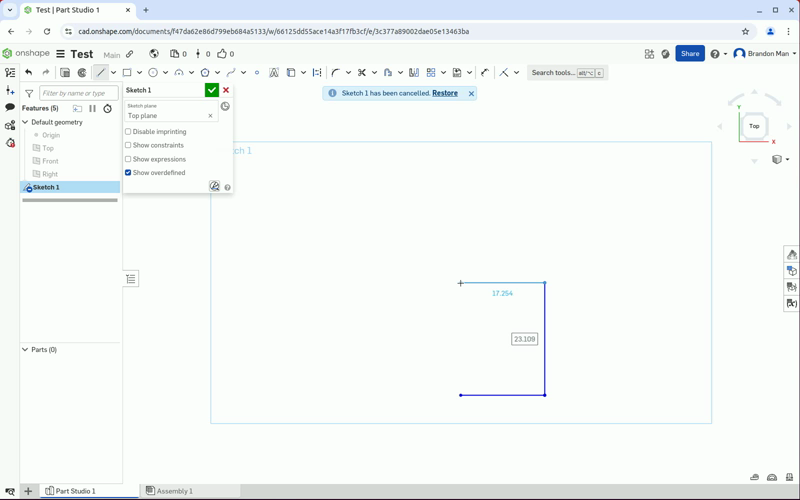
key_down(shift)
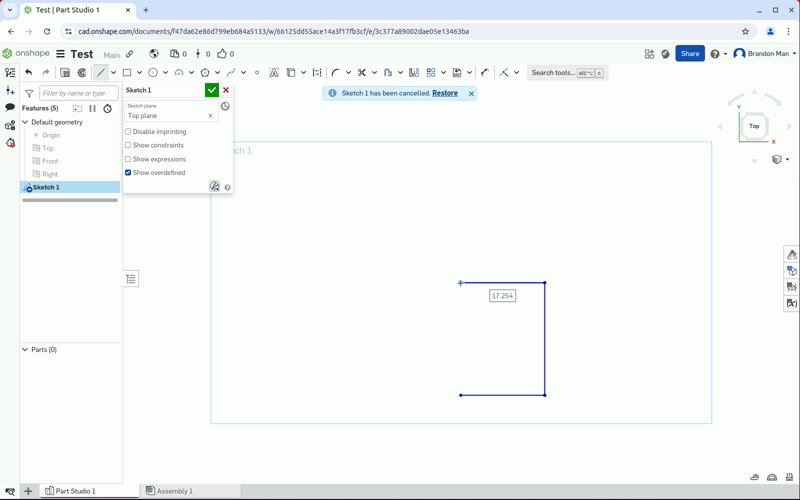
mouse_move(460, 395)
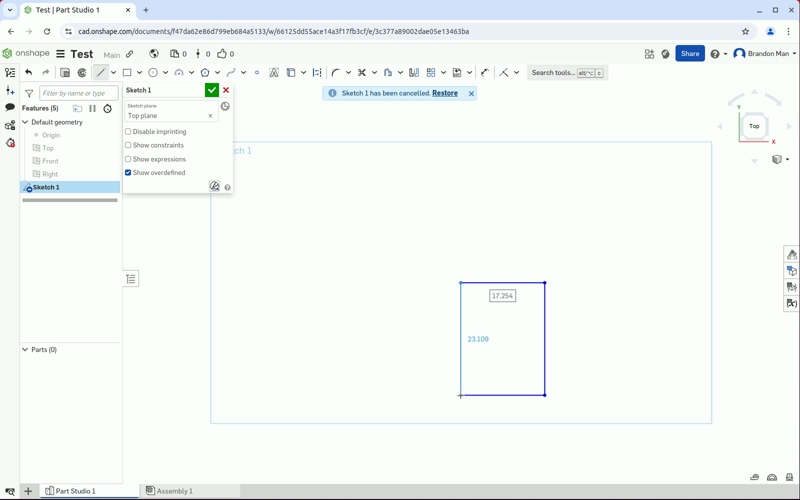
key_up(shift)
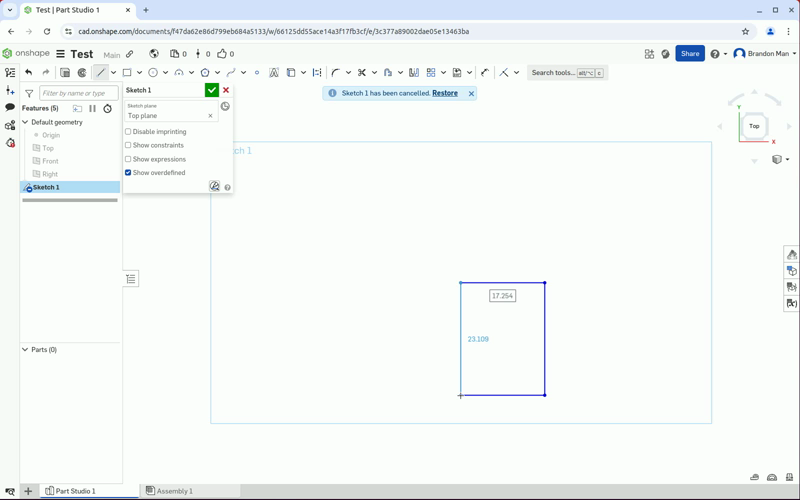
click(460, 395)
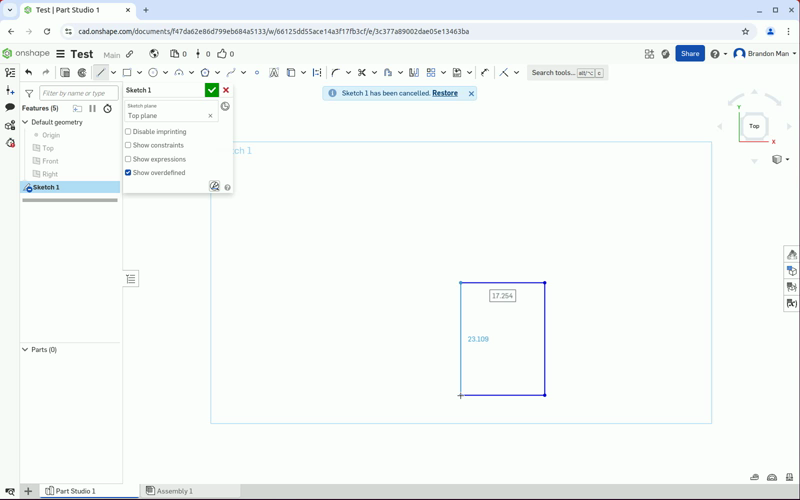
key(esc)
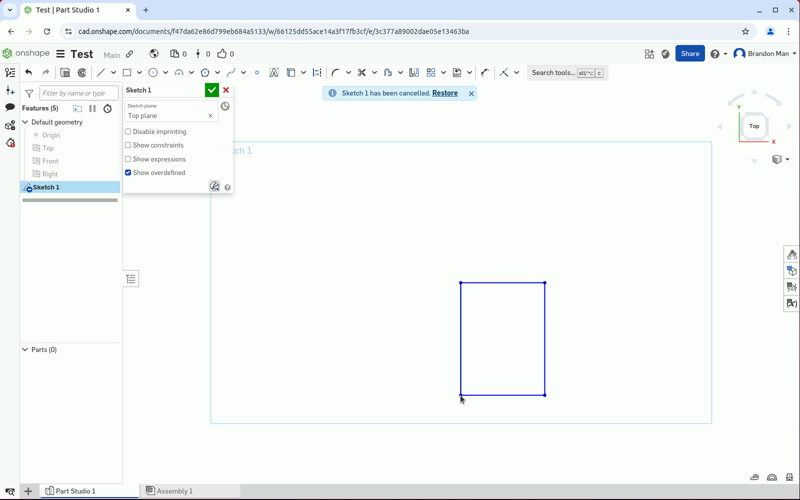
key(c)
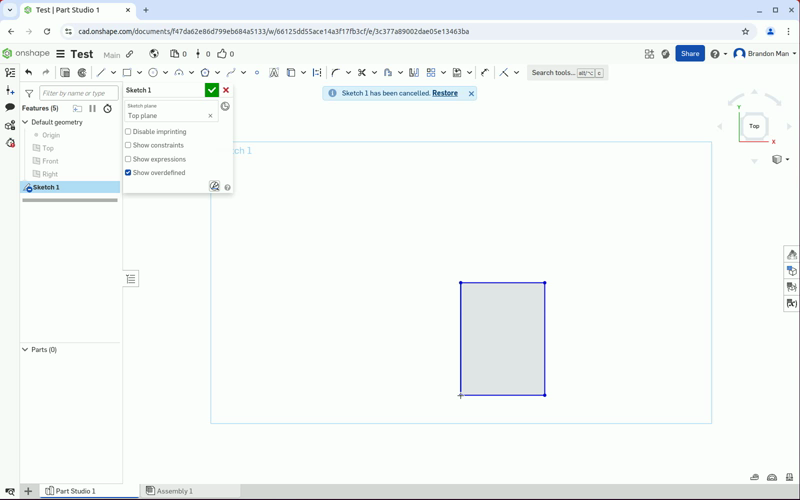
key_down(shift)
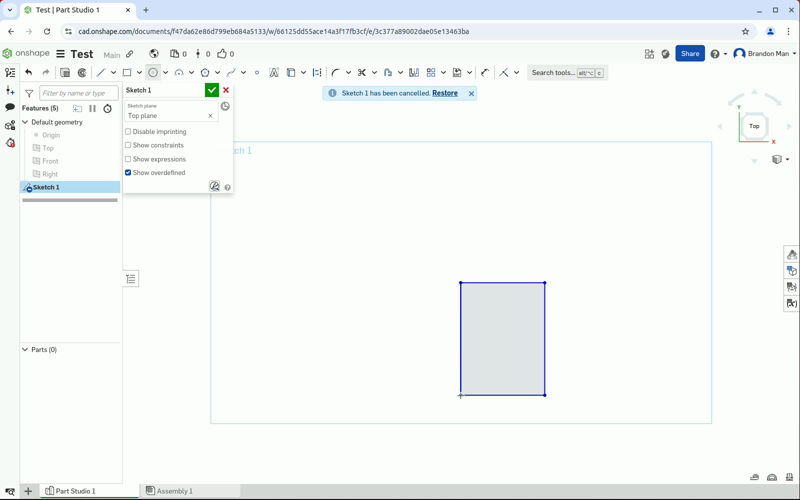
mouse_move(472, 383)
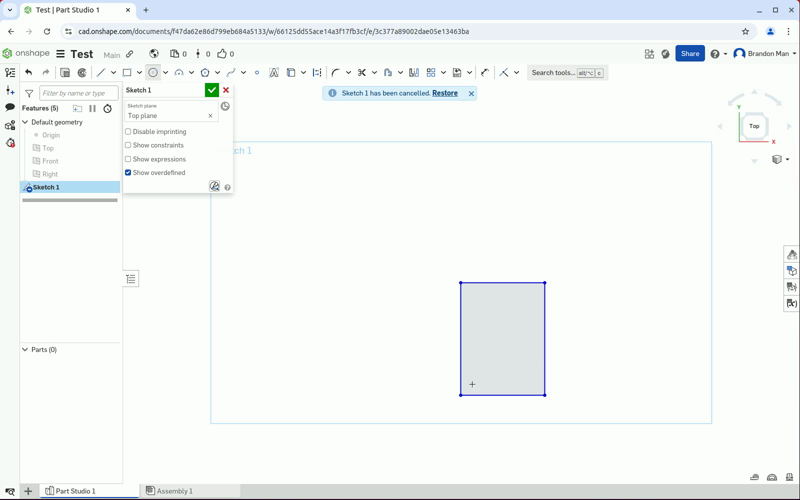
click(472, 383)
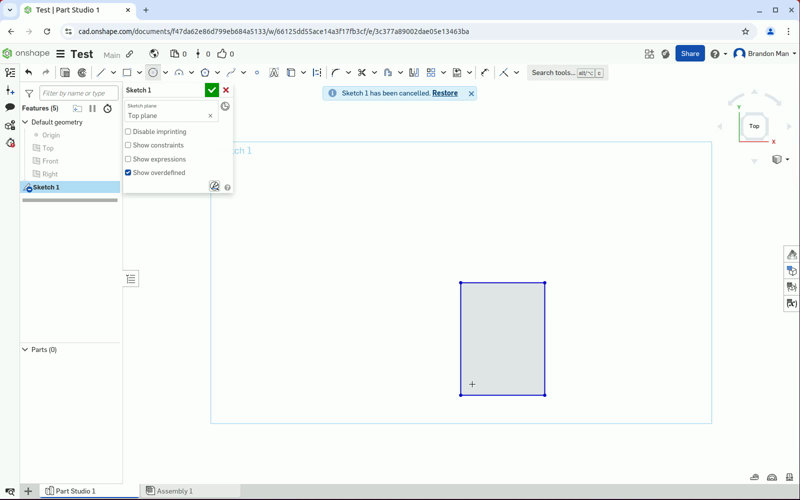
key_up(shift)
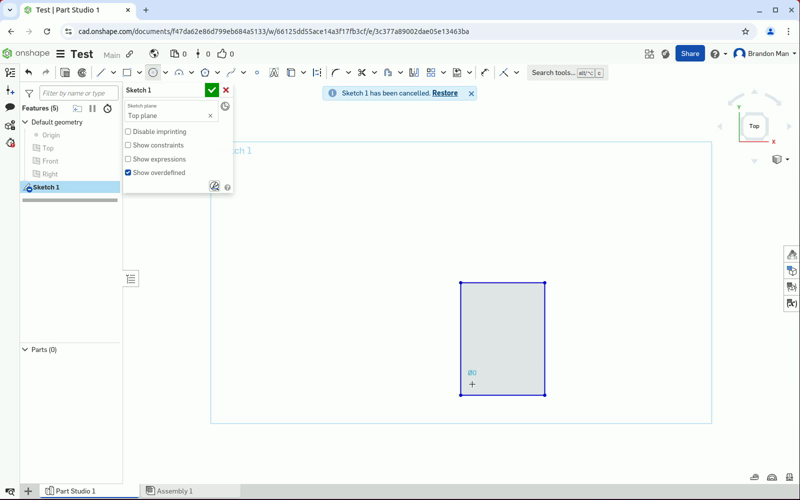
mouse_move(478, 383)
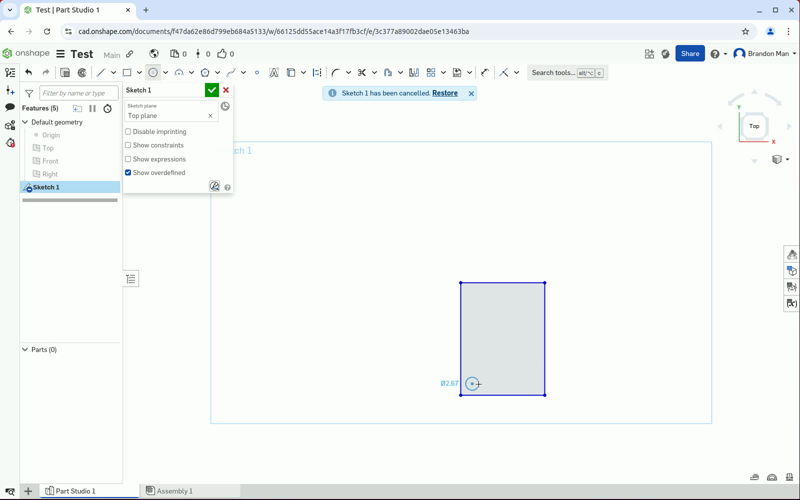
click(478, 383)
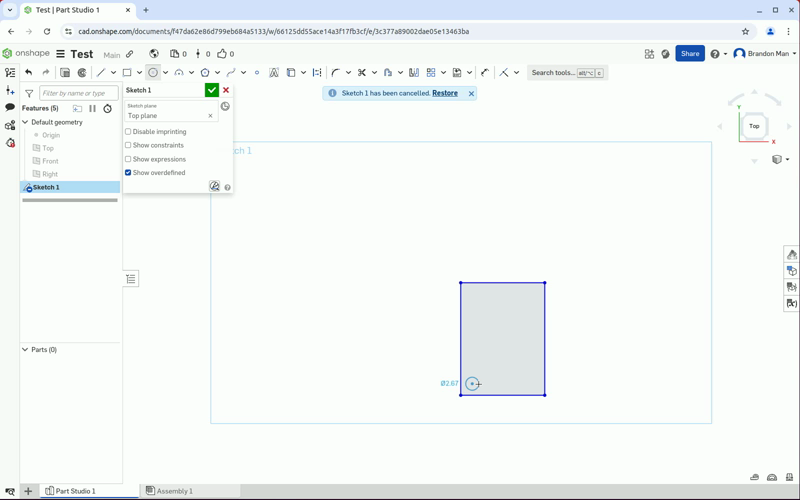
key(esc)
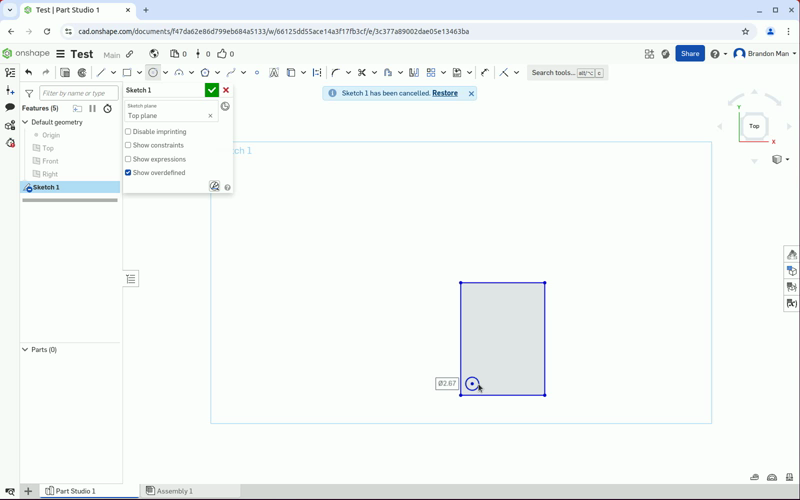
key(c)
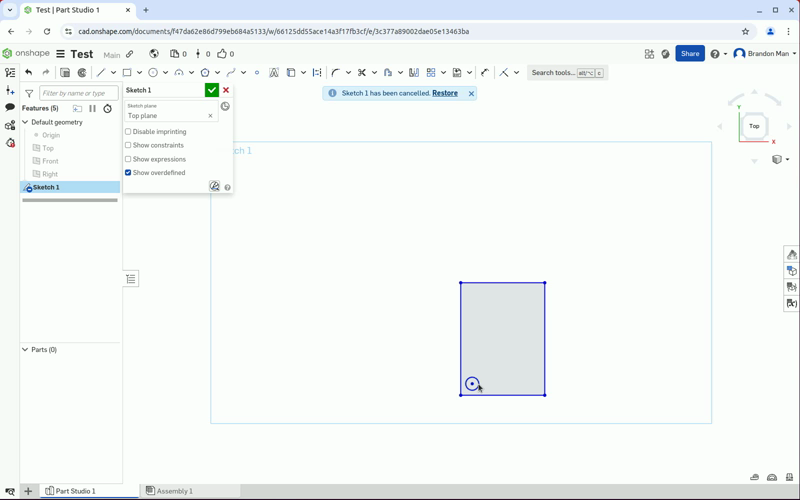
key_down(shift)
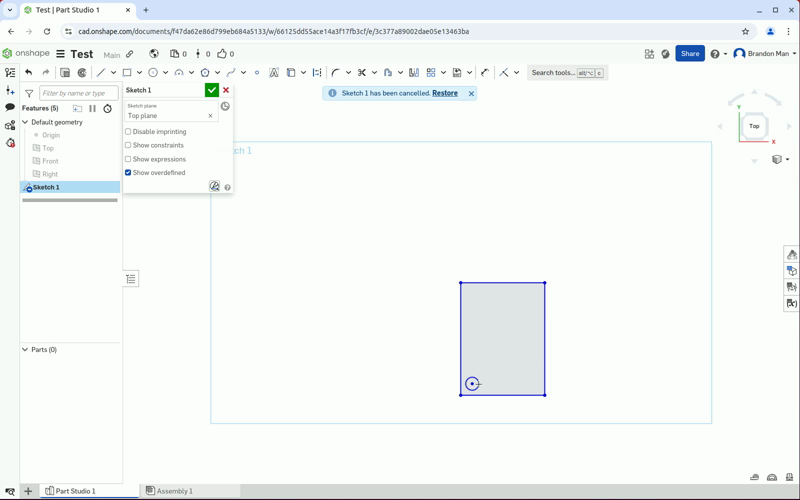
mouse_move(472, 307)
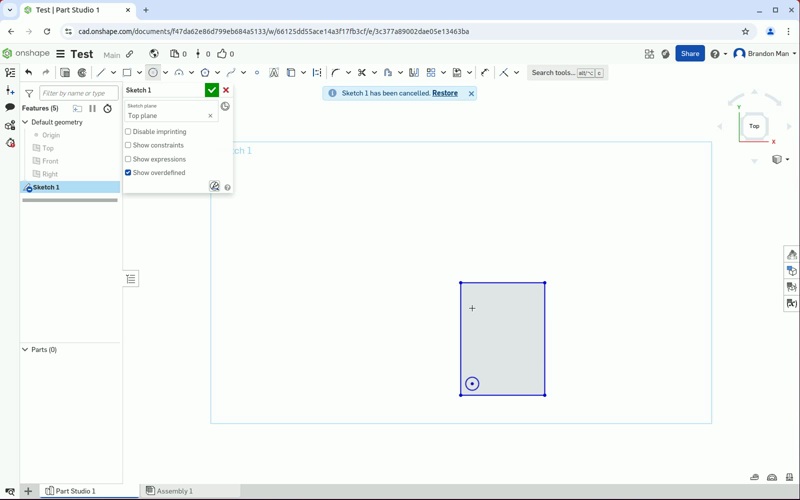
click(472, 307)
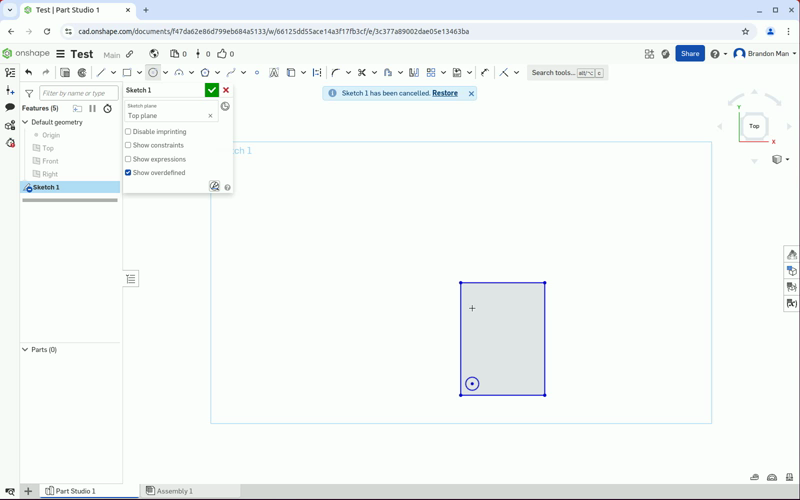
key_up(shift)
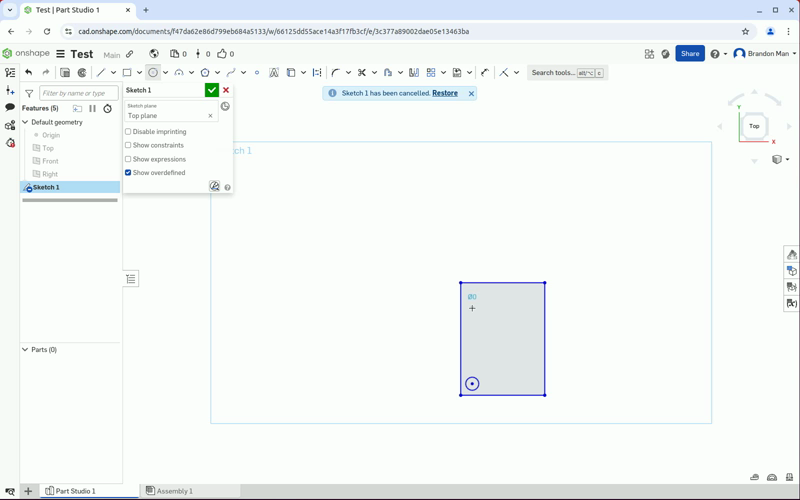
mouse_move(478, 307)
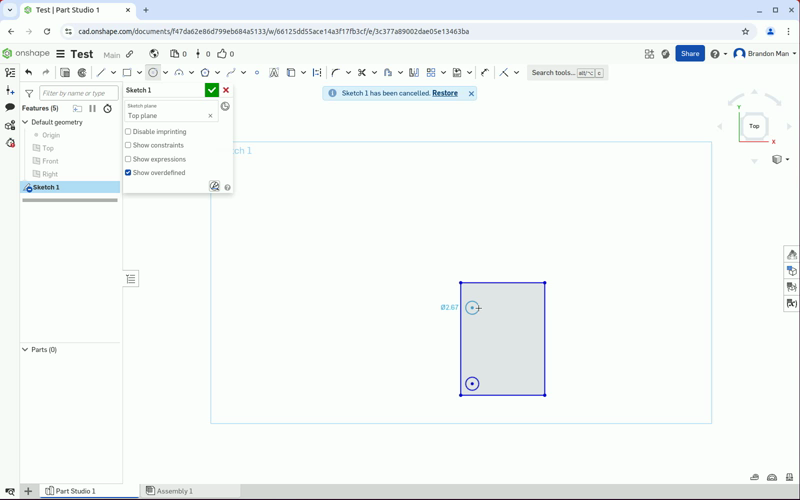
click(478, 307)
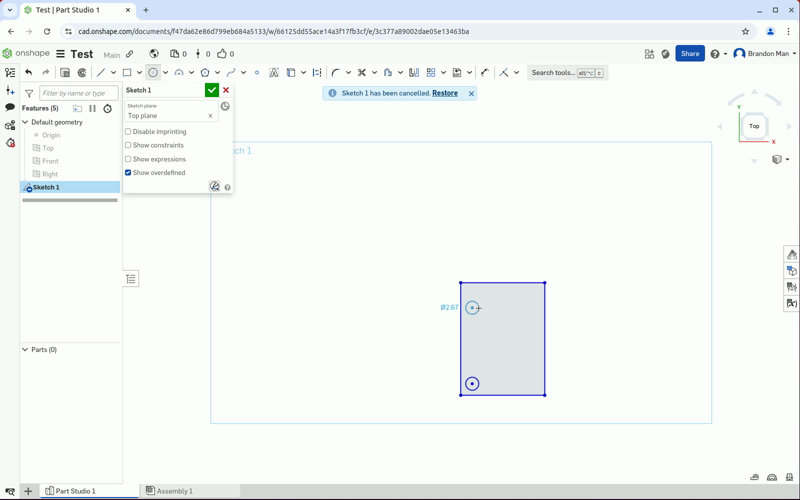
key(esc)
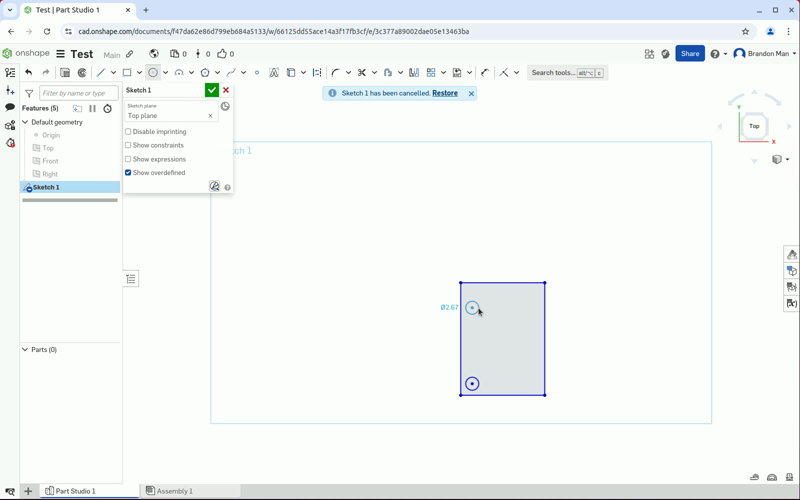
key(c)
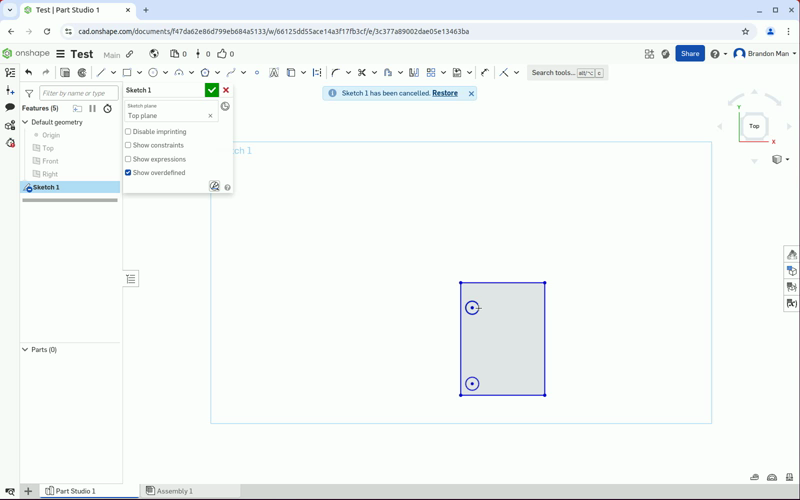
key_down(shift)
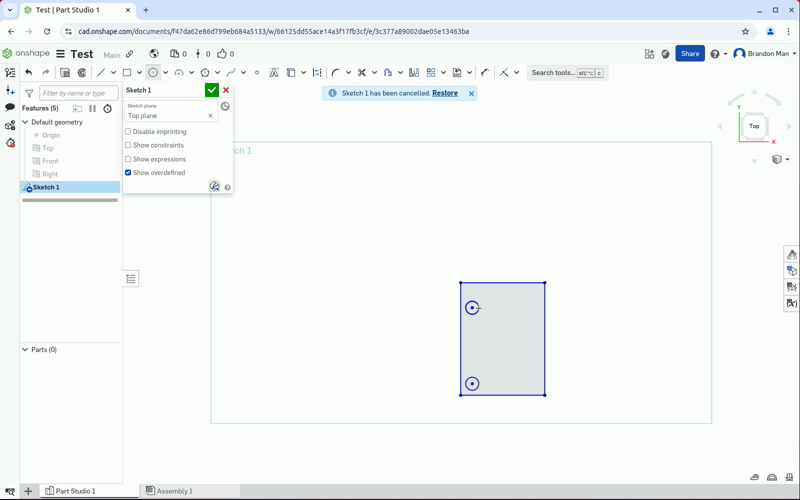
mouse_move(533, 383)
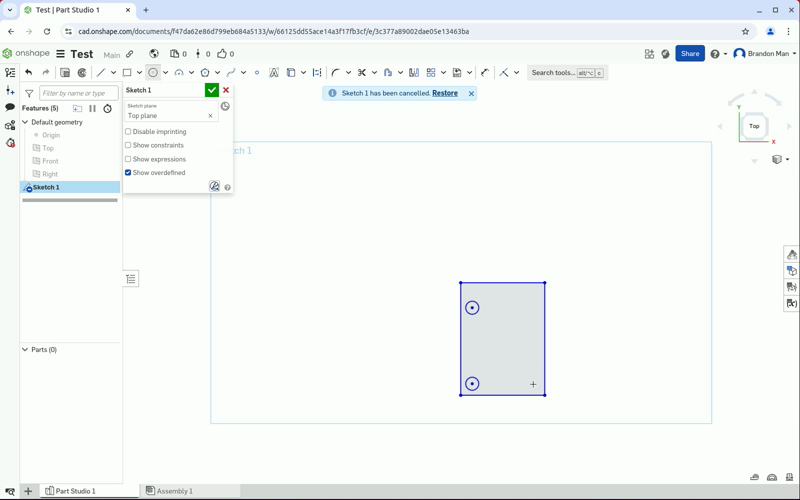
click(533, 383)
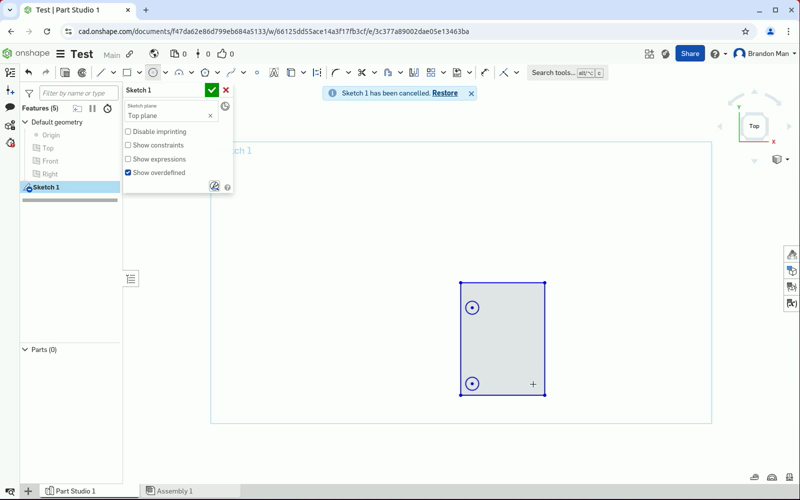
key_up(shift)
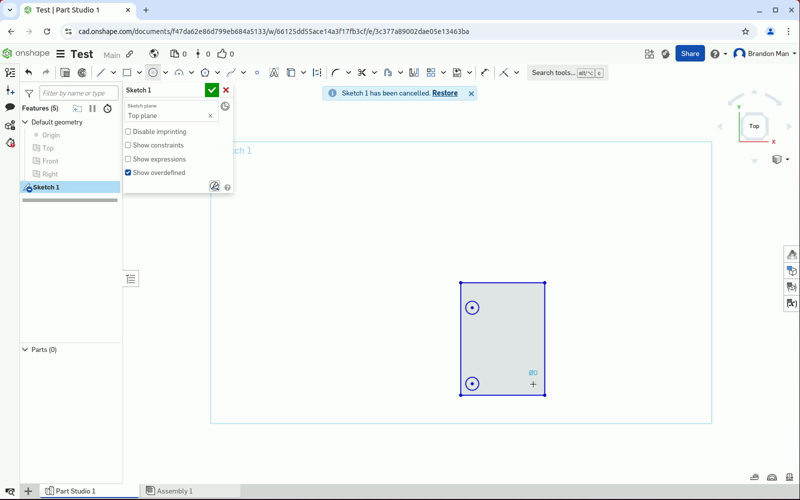
mouse_move(539, 383)
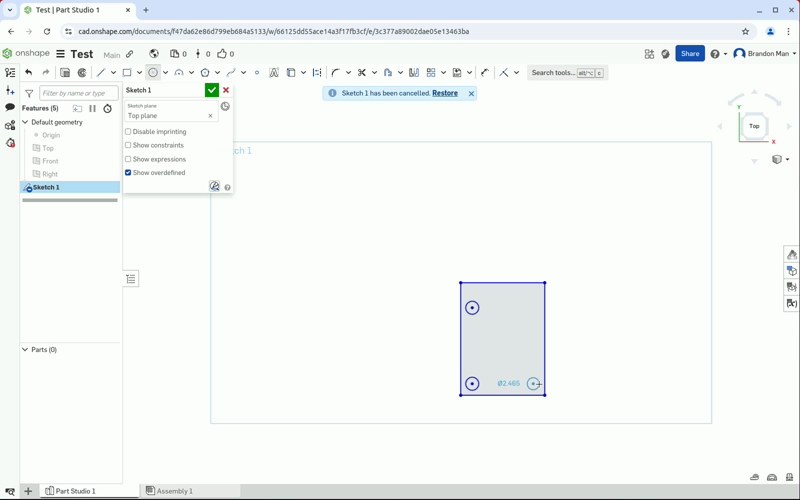
click(539, 383)
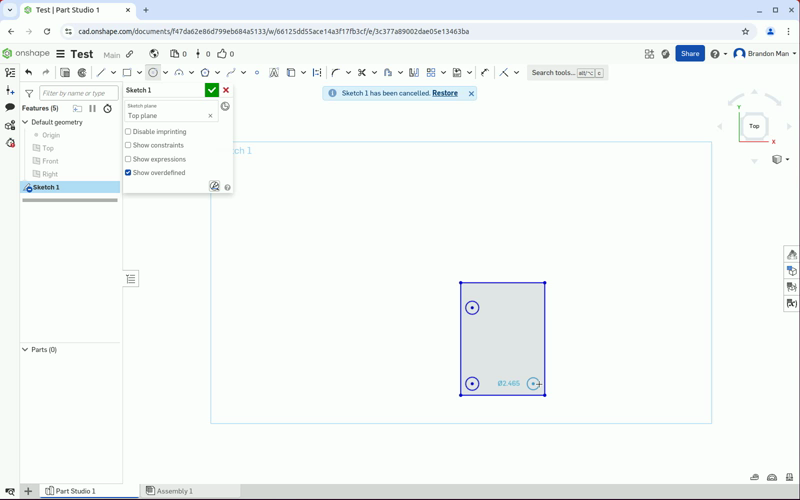
key(esc)
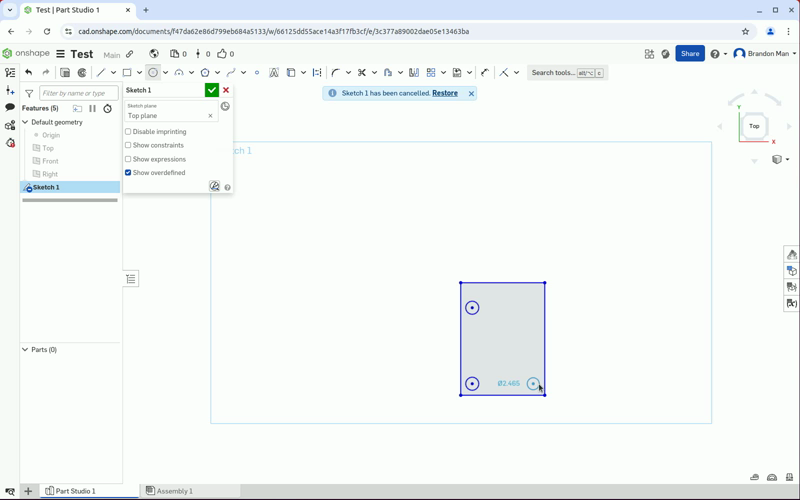
key(c)
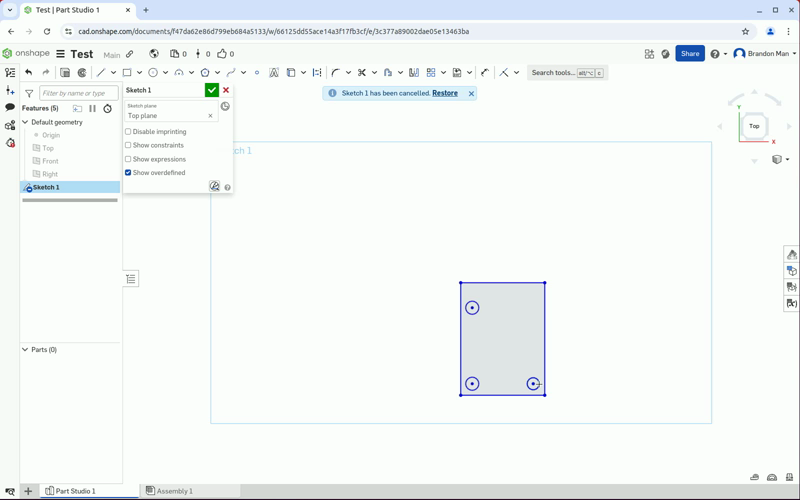
key_down(shift)
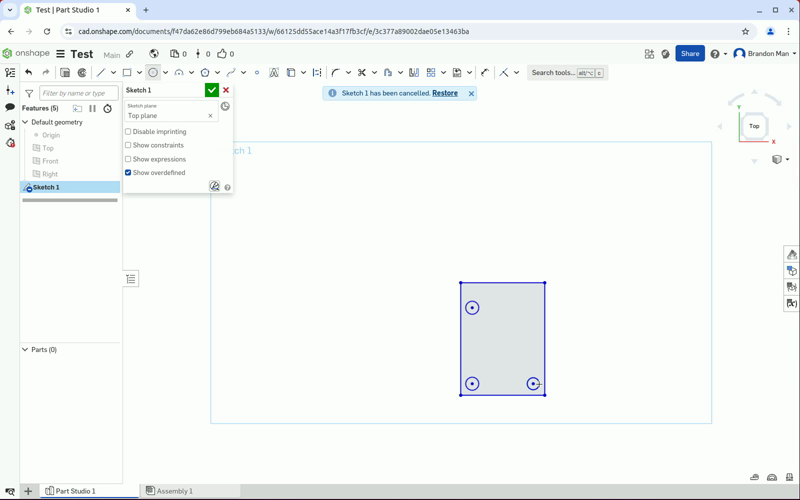
mouse_move(533, 307)
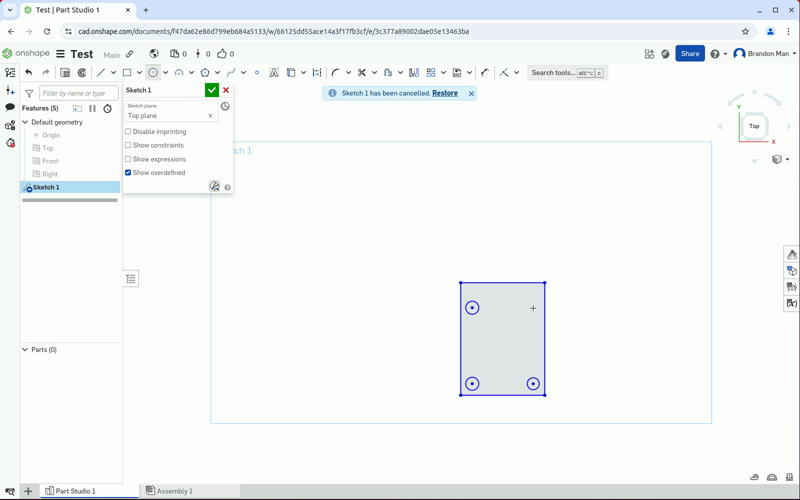
click(533, 307)
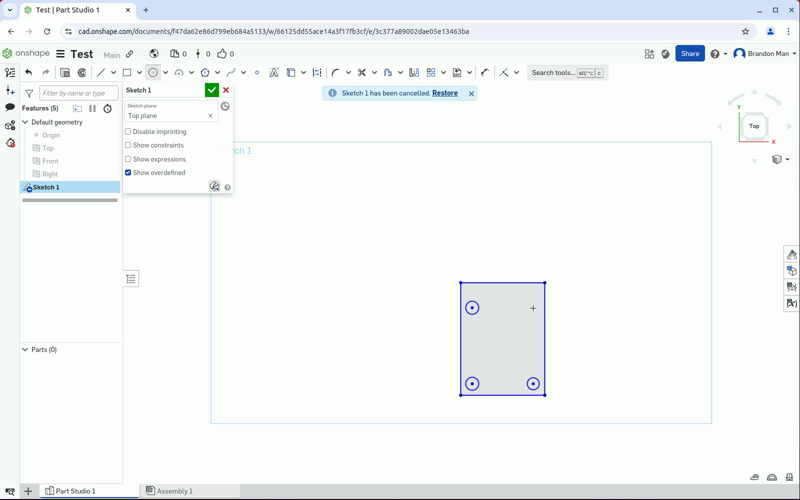
key_up(shift)
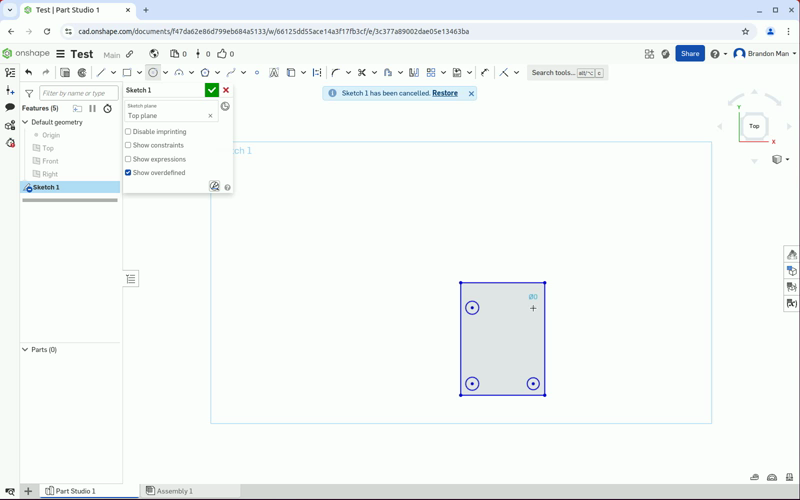
mouse_move(539, 307)
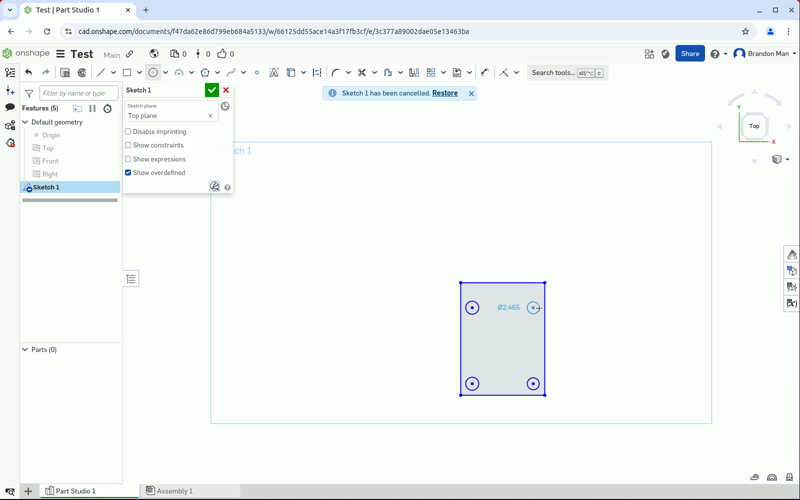
click(539, 307)
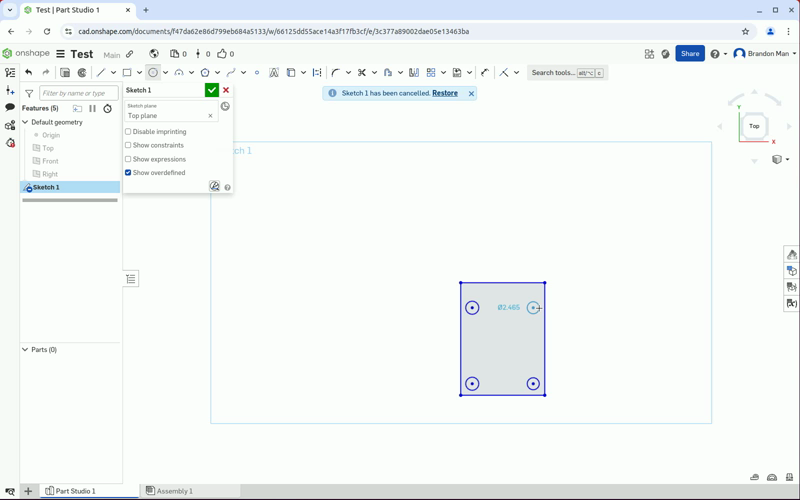
key(esc)
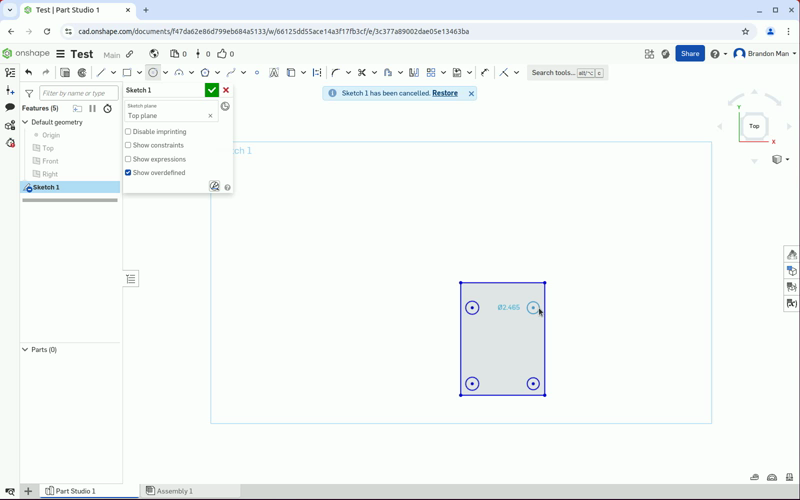
mouse_move(473, 355)
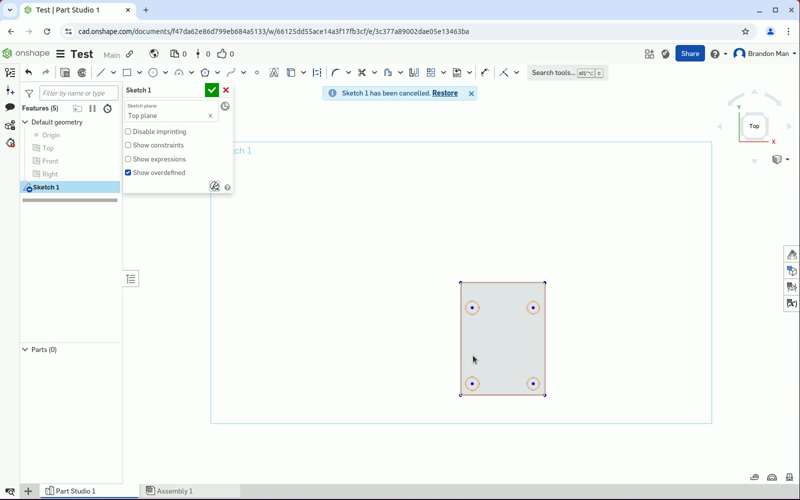
click(473, 355)
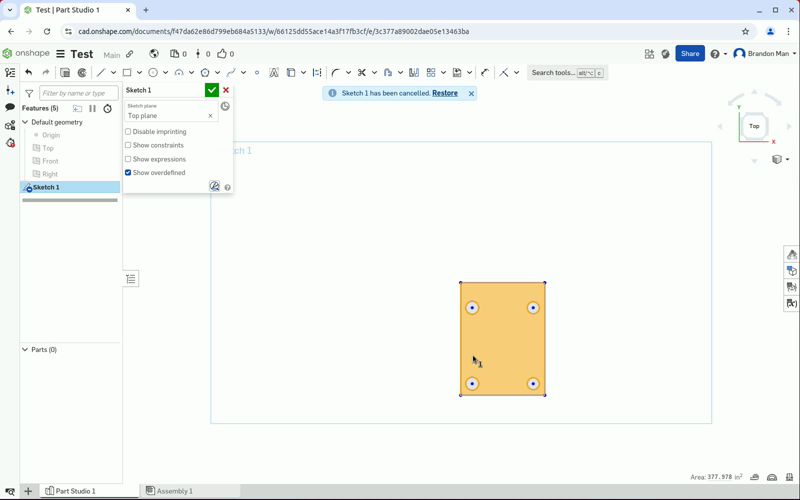
mouse_move(73, 352)
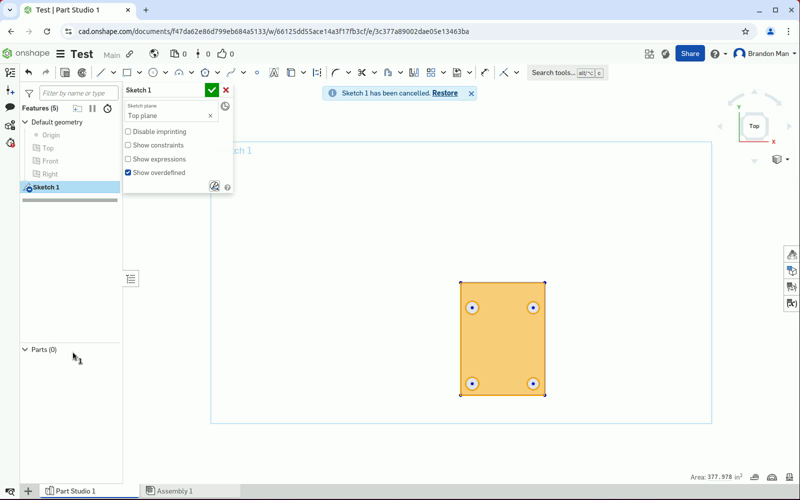
key(shift+y)
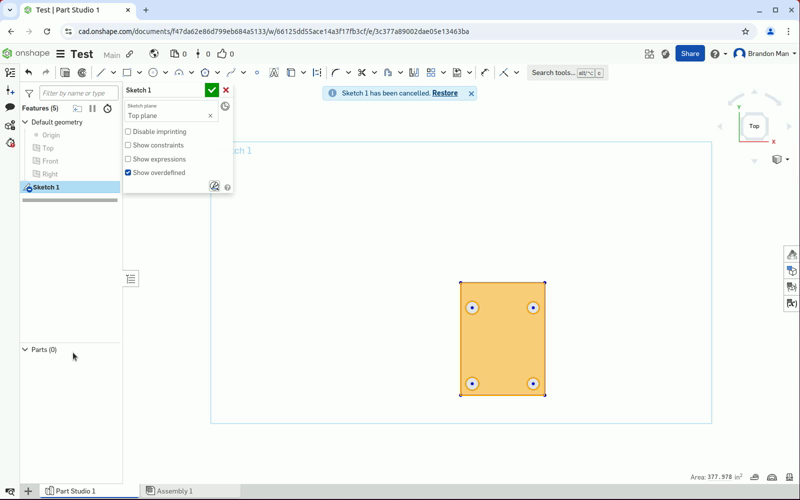
key(shift+e)
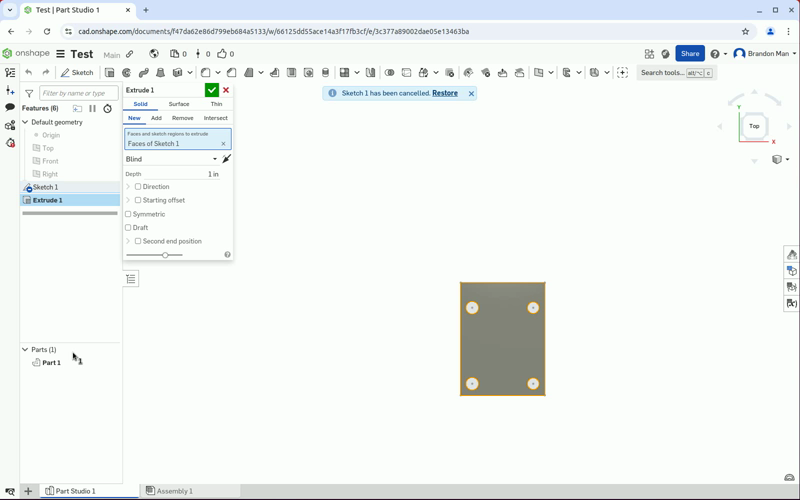
mouse_move(143, 106)
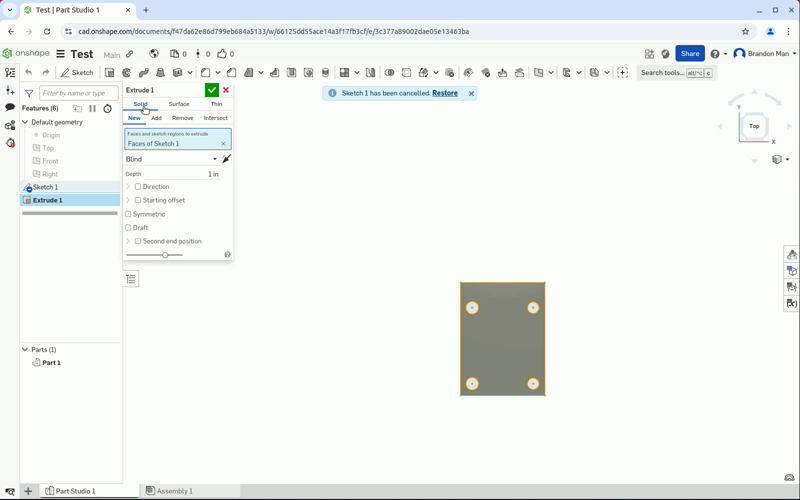
click(143, 106)
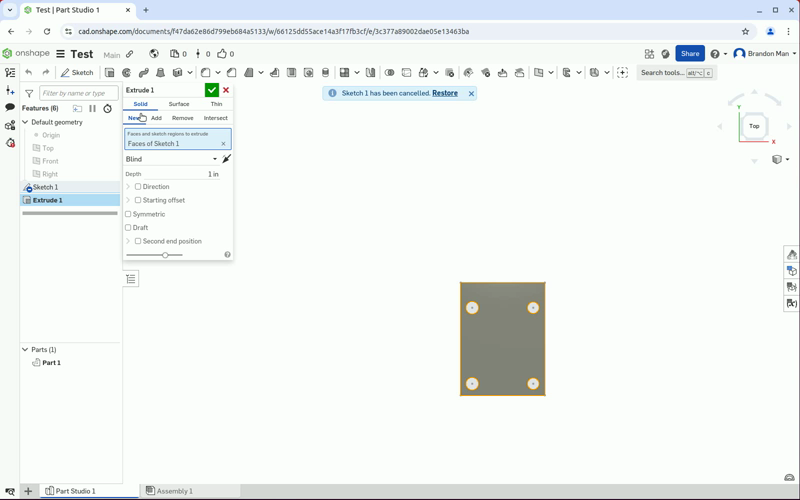
mouse_move(137, 120)
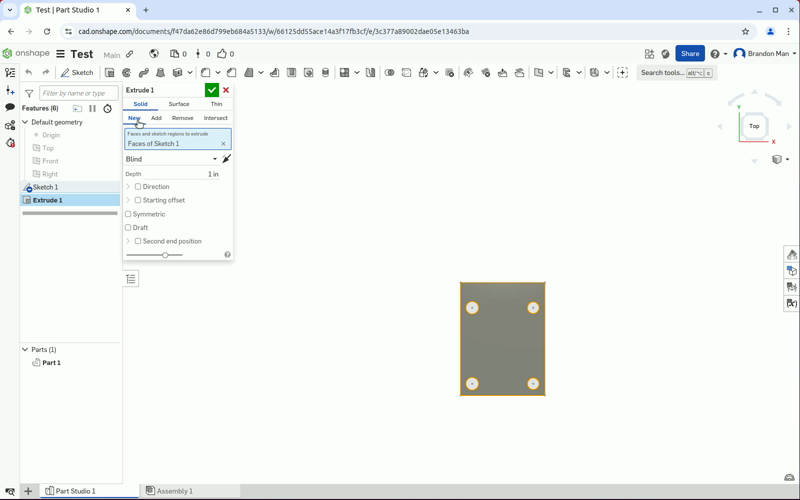
click(137, 120)
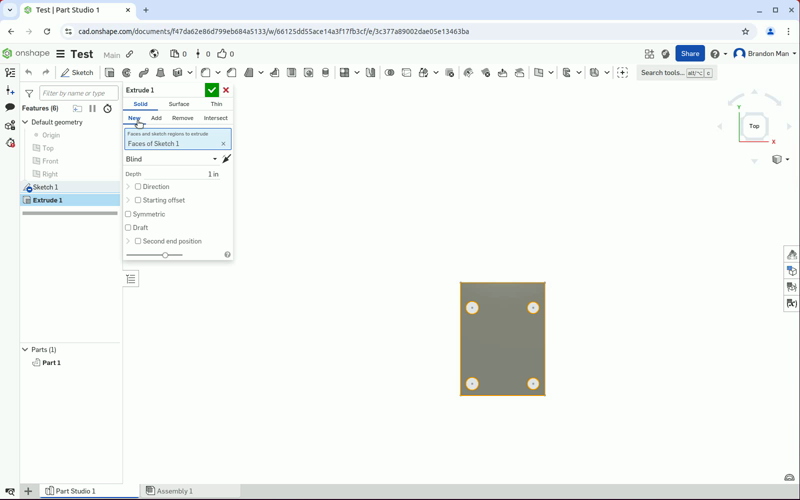
key(tab, 4)
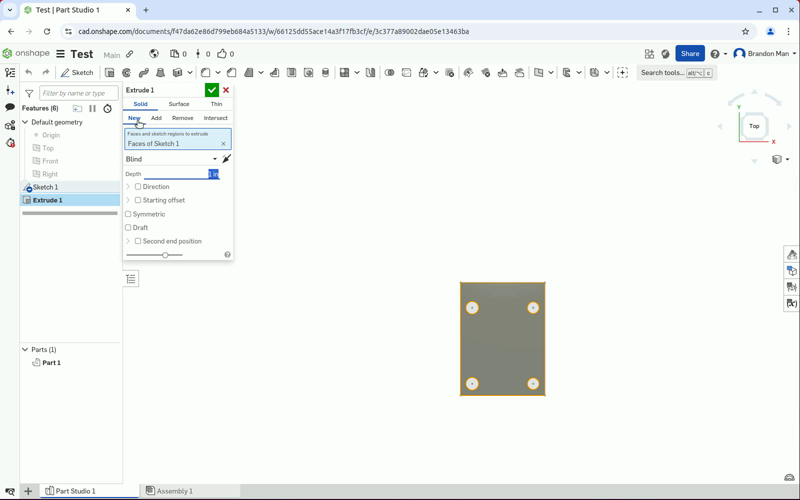
text(-2.889)
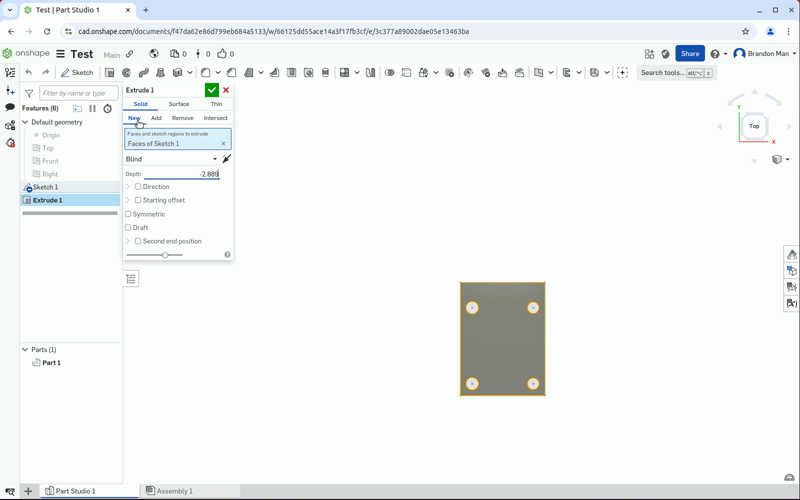
key(enter)
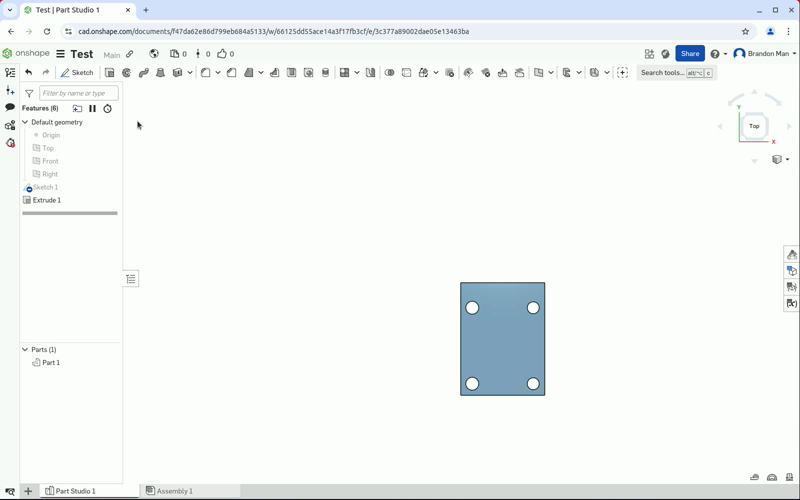
key(shift+h)
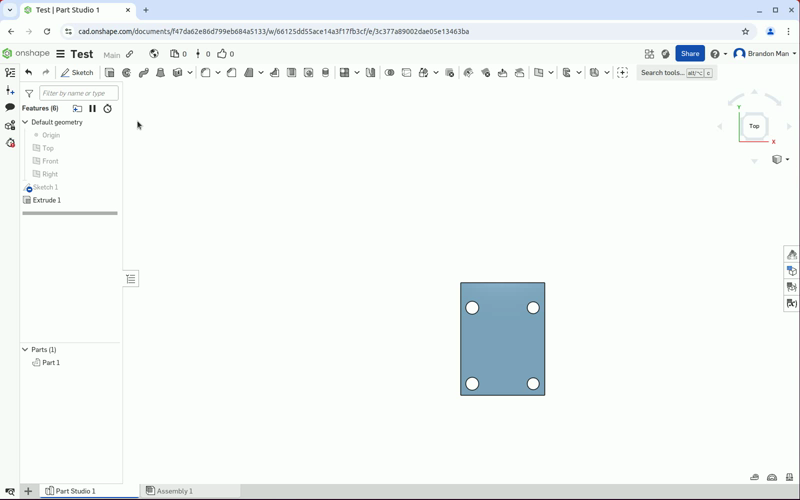
key(shift+h)
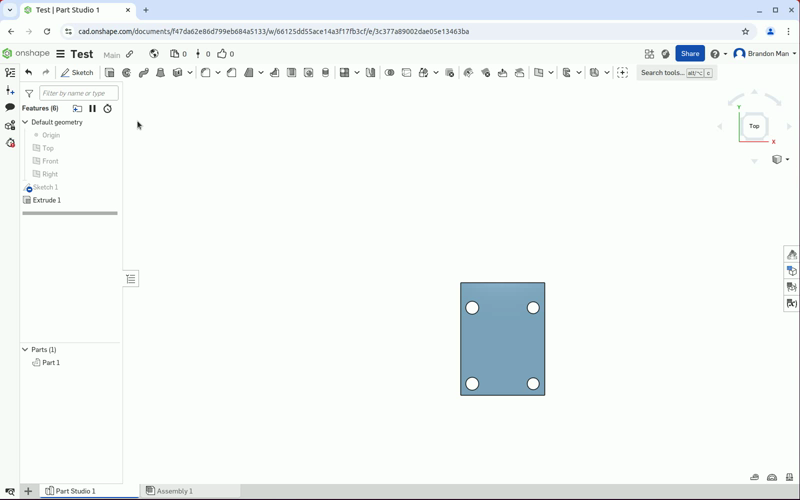
mouse_move(73, 189)
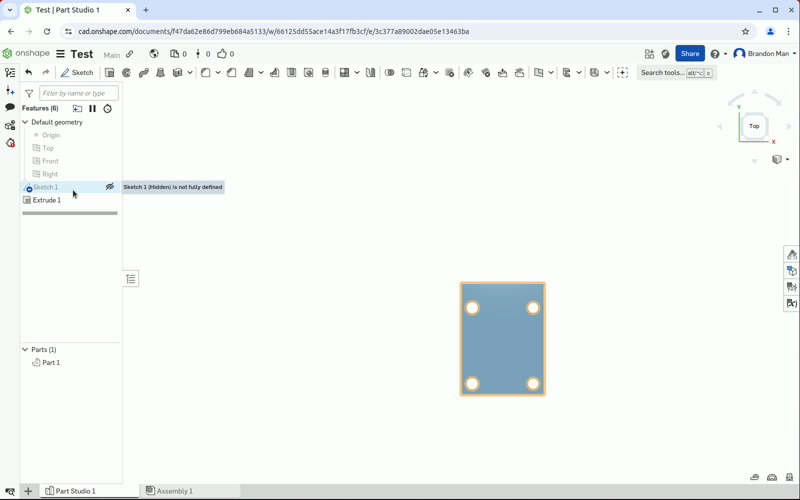
click(73, 189)
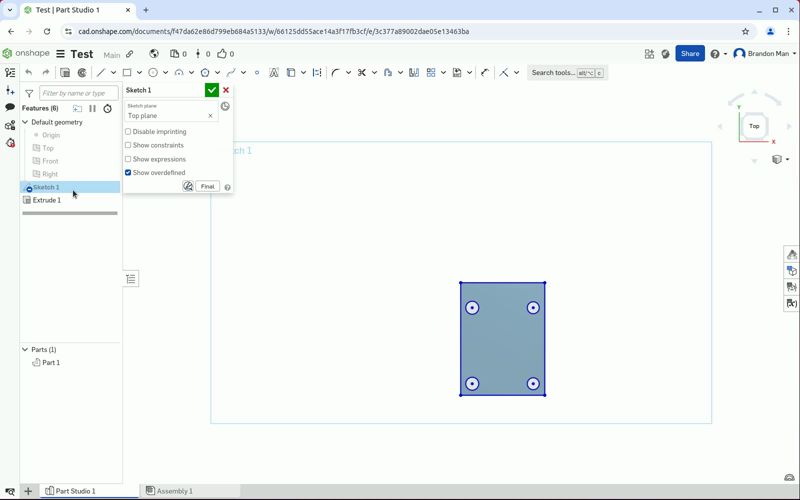
mouse_move(229, 92)
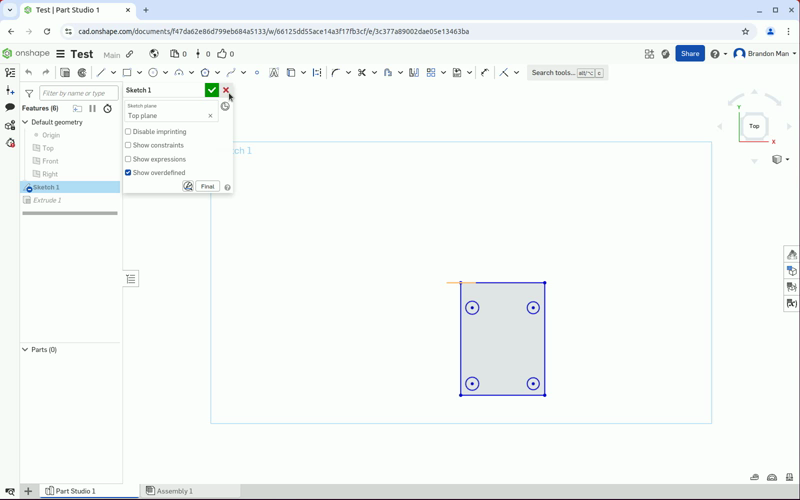
click(229, 92)
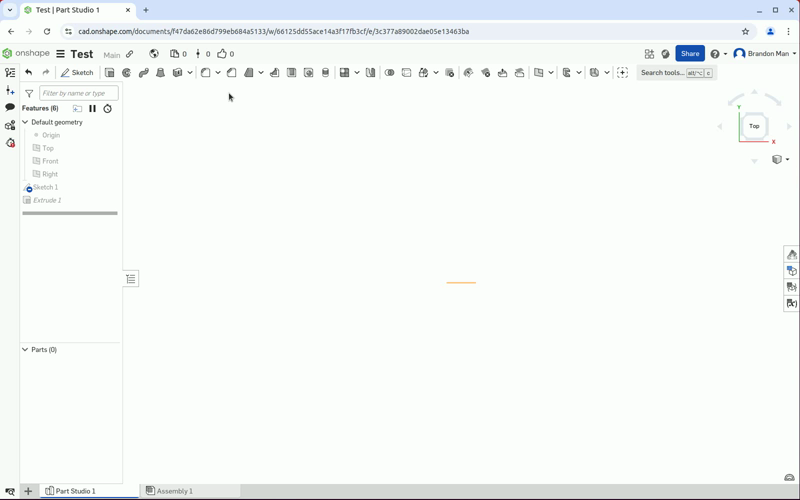
mouse_move(73, 352)
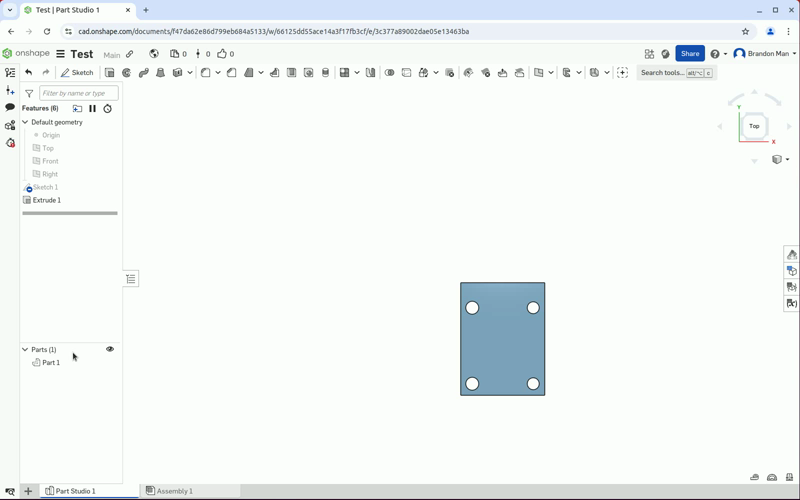
key(y)
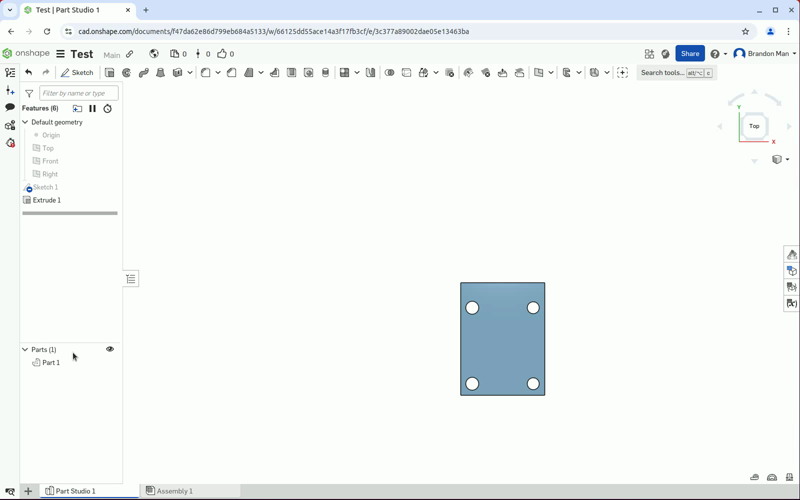
key(shift+p)
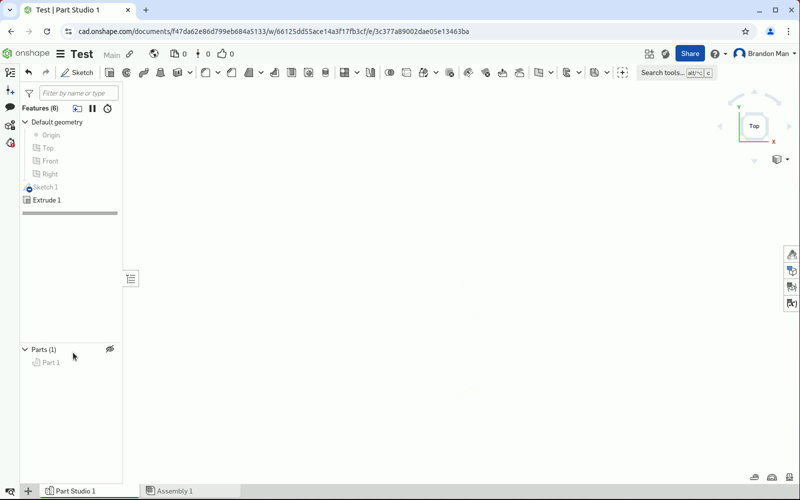
key(space)
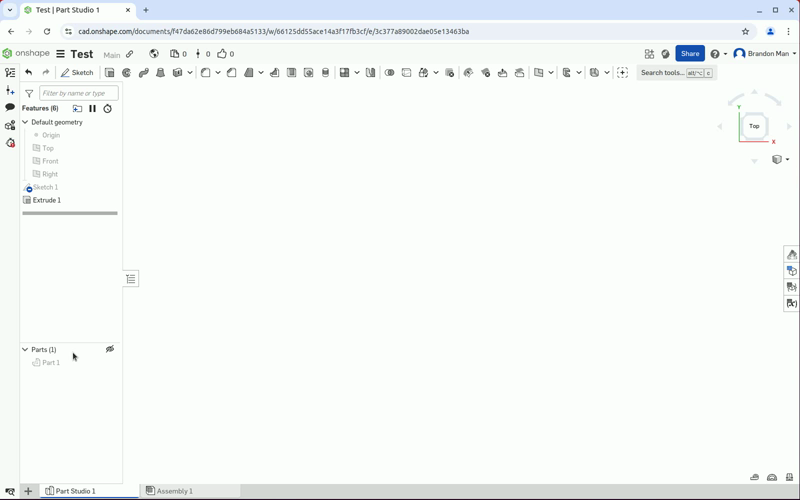
key_down(shift)
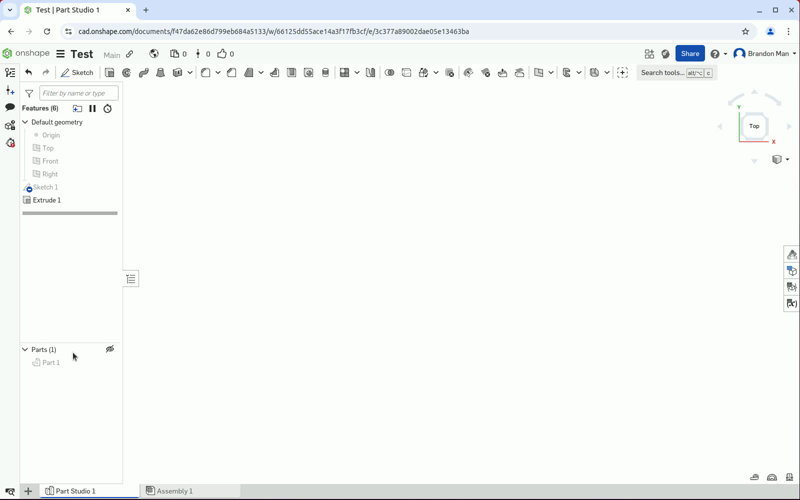
key(up)
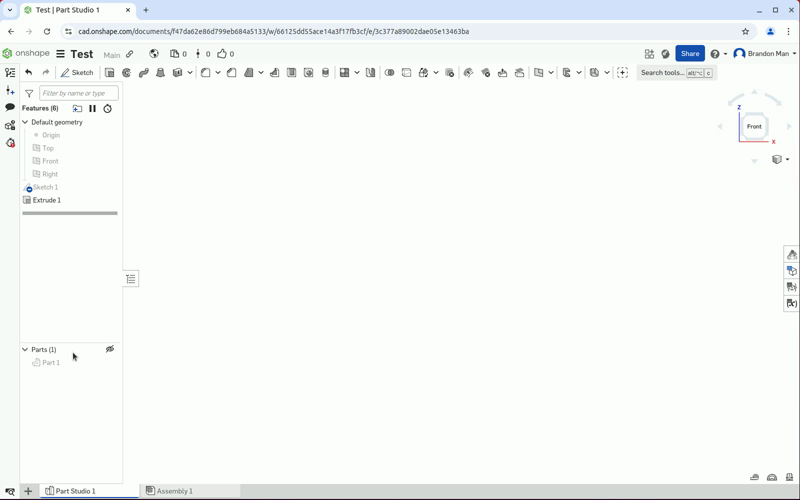
key_up(shift)
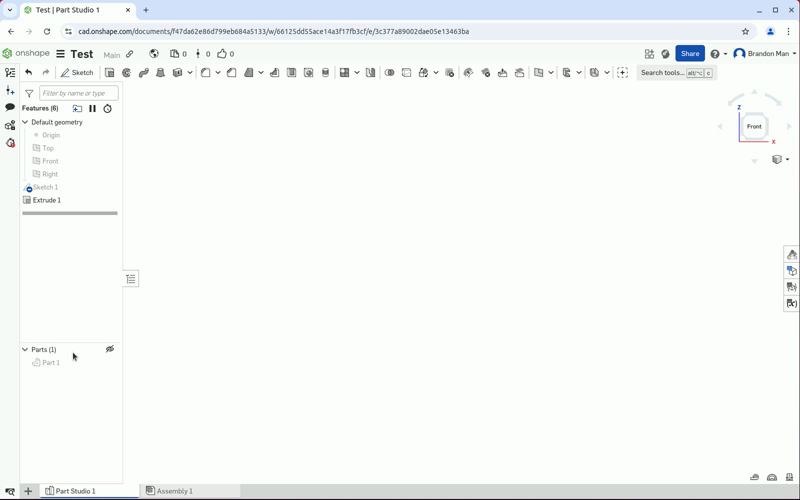
mouse_move(73, 352)
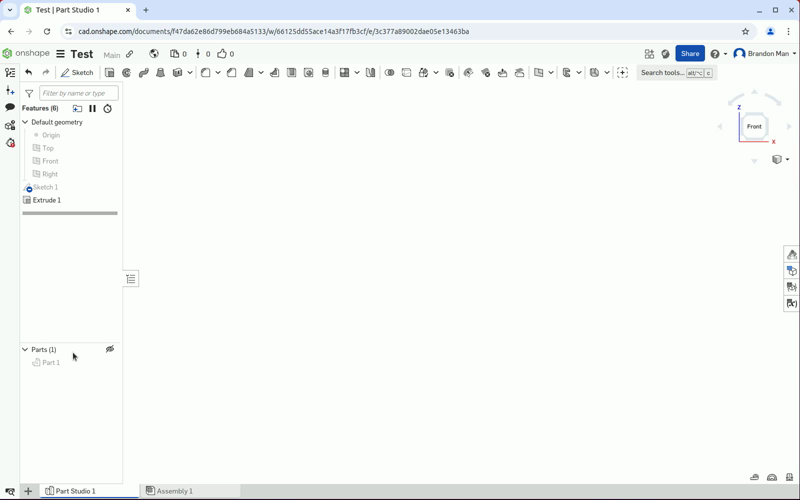
key(shift+y)
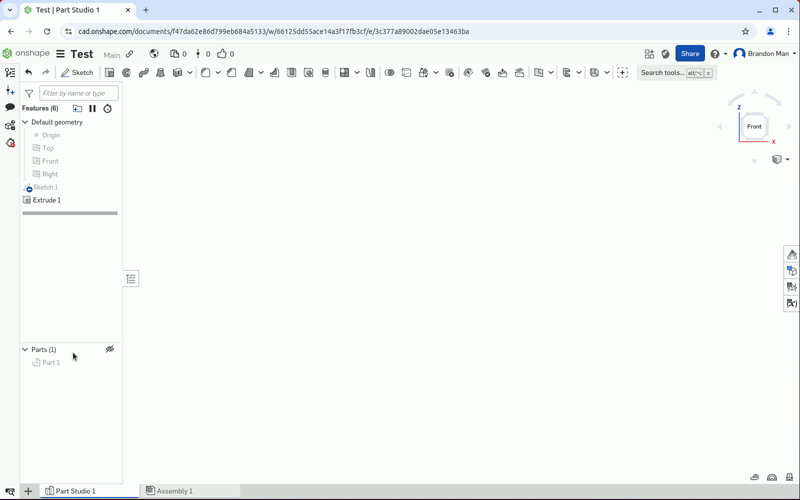
key(shift+s)
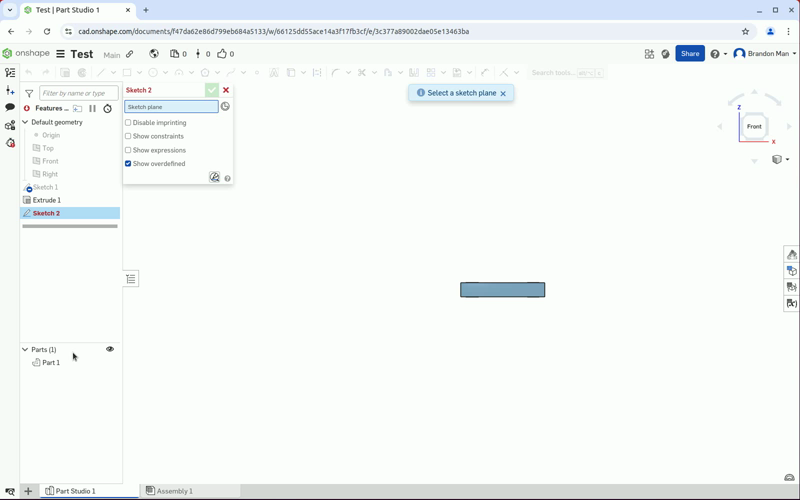
mouse_move(73, 163)
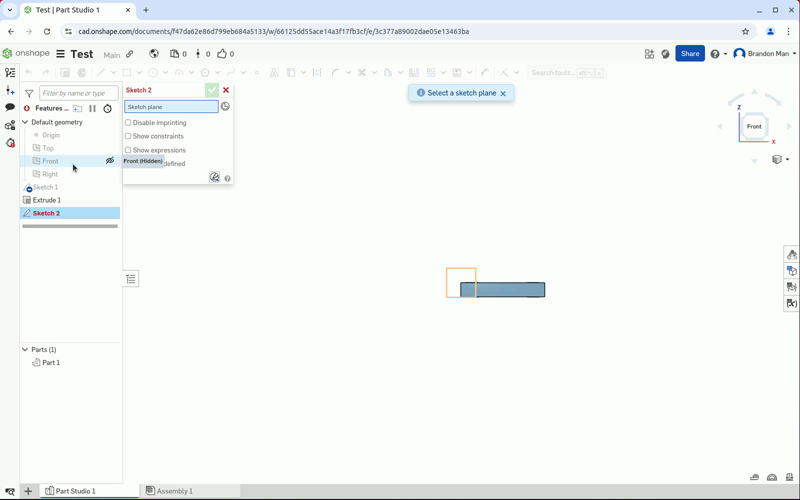
click(73, 163)
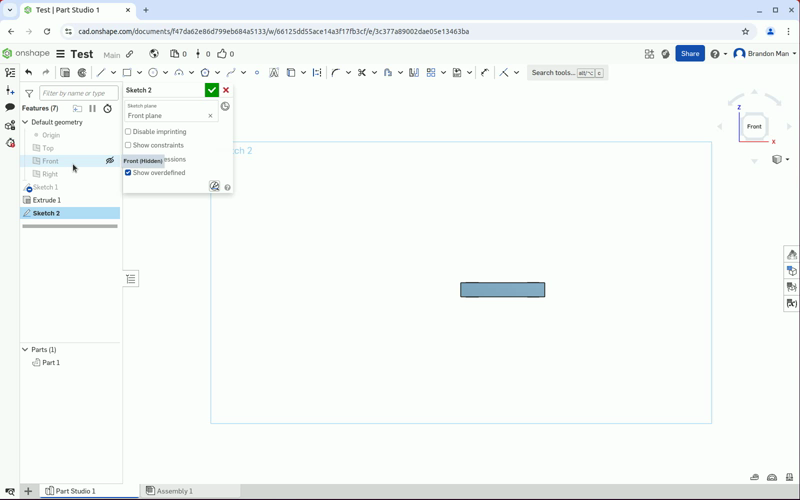
mouse_move(73, 352)
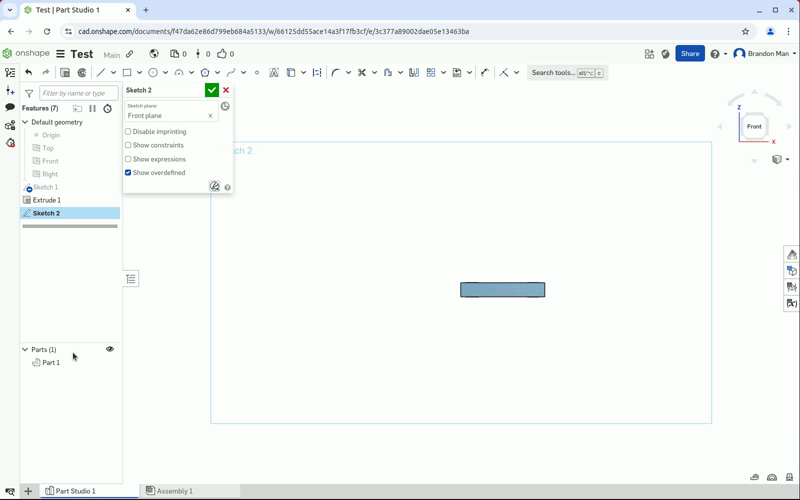
key(y)
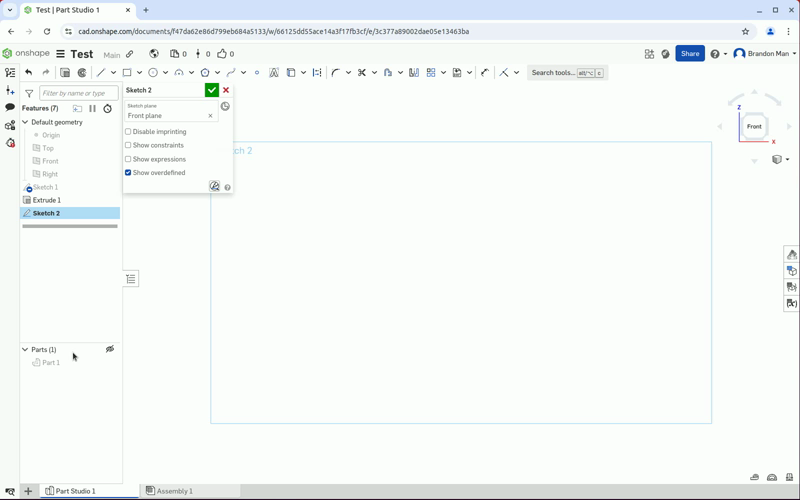
key(l)
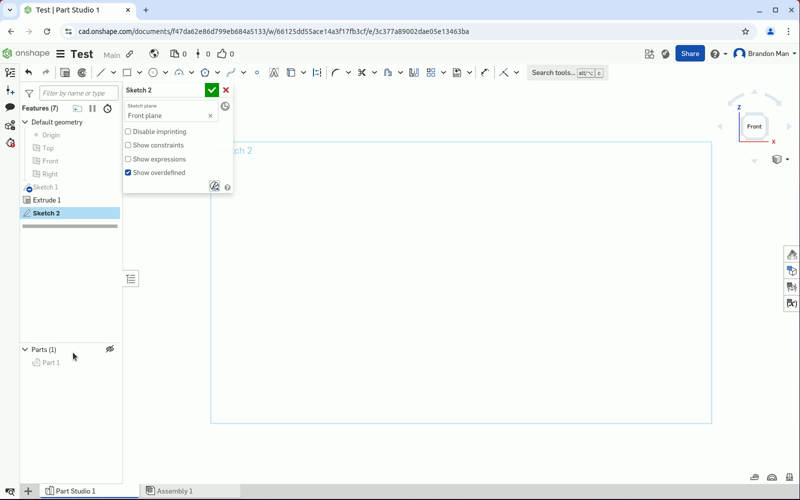
key_down(shift)
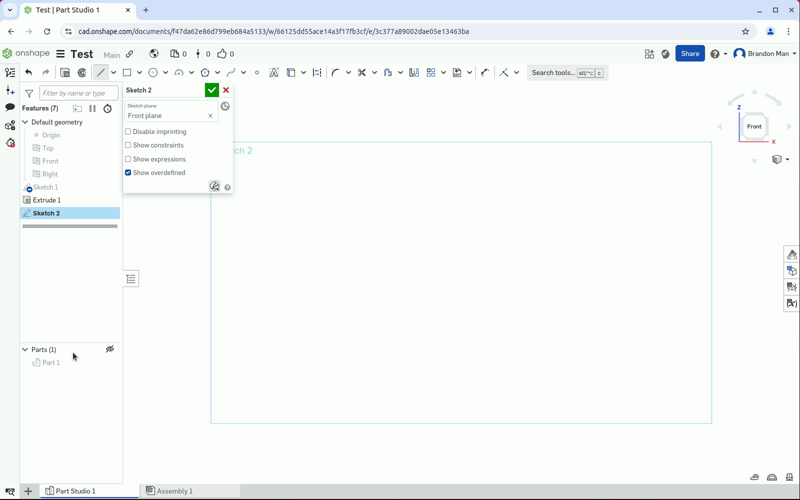
mouse_move(460, 282)
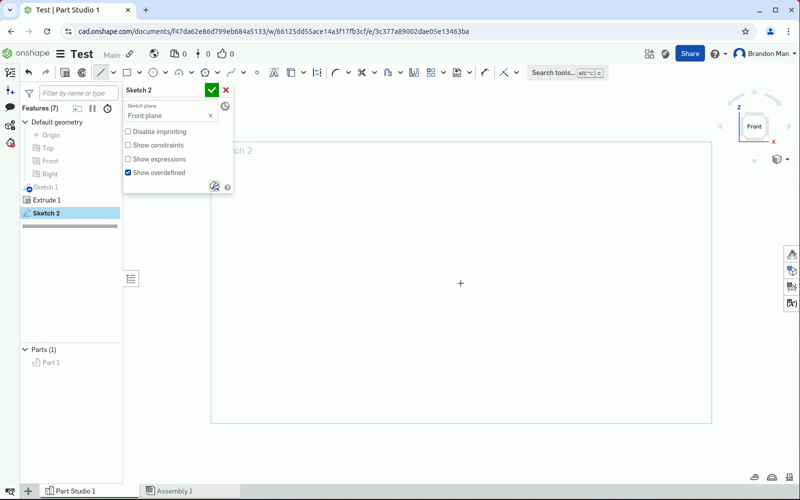
click(460, 282)
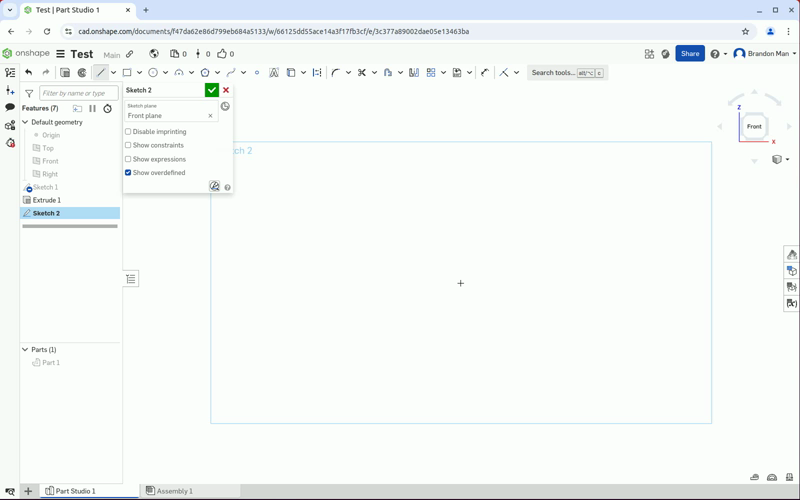
key_up(shift)
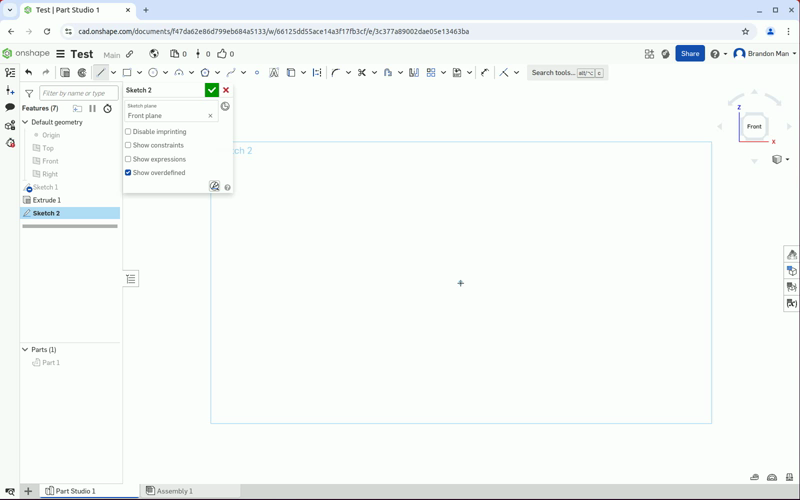
key_down(shift)
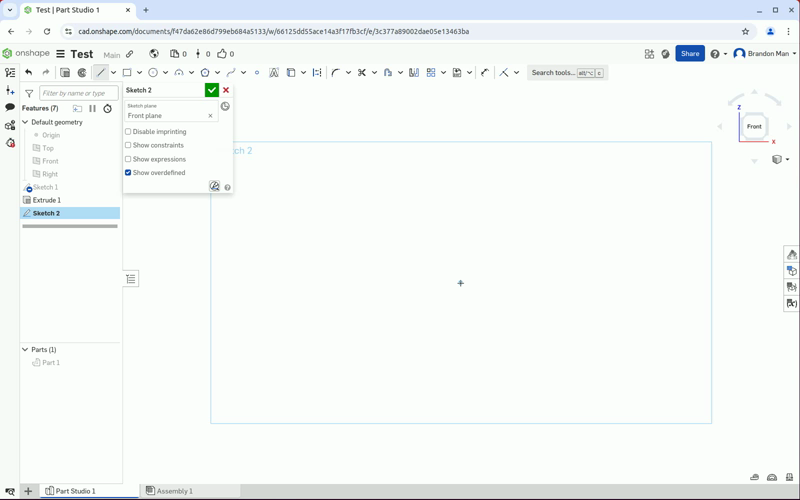
mouse_move(545, 282)
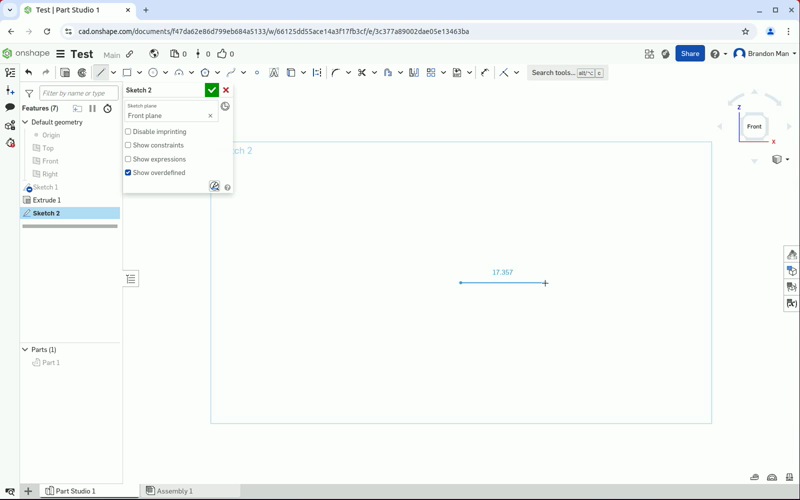
click(545, 282)
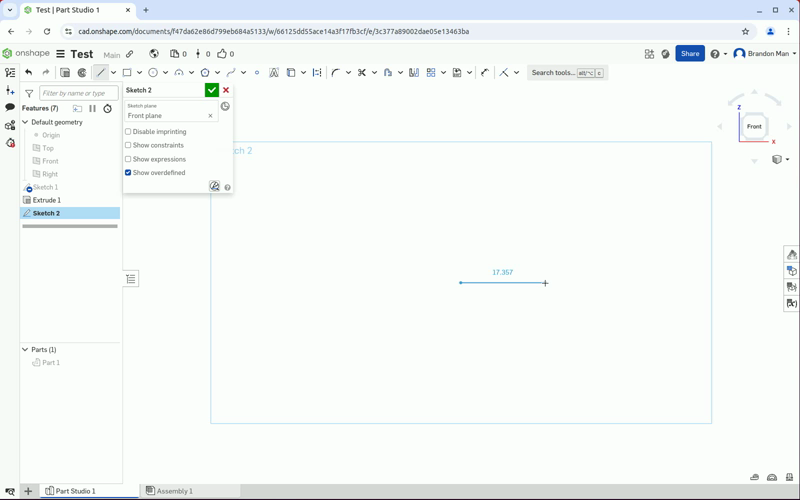
key_up(shift)
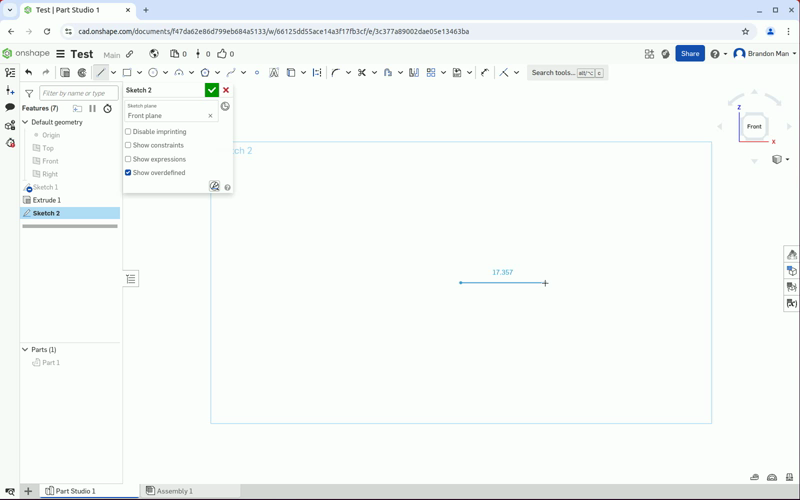
key_down(shift)
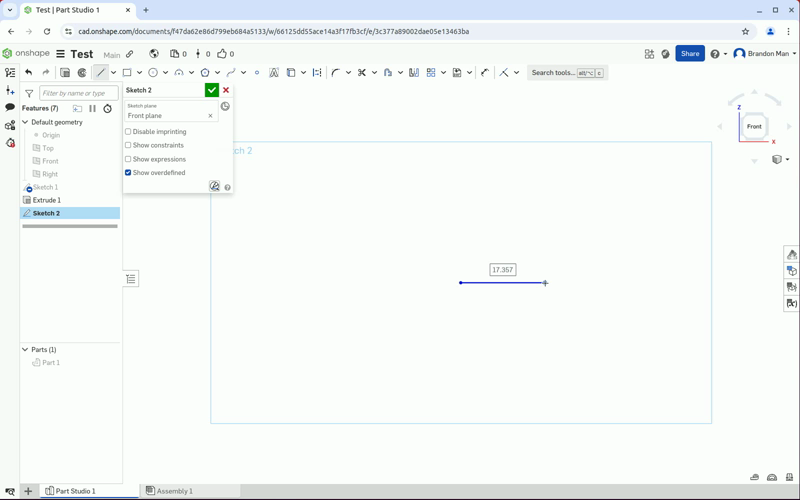
mouse_move(575, 282)
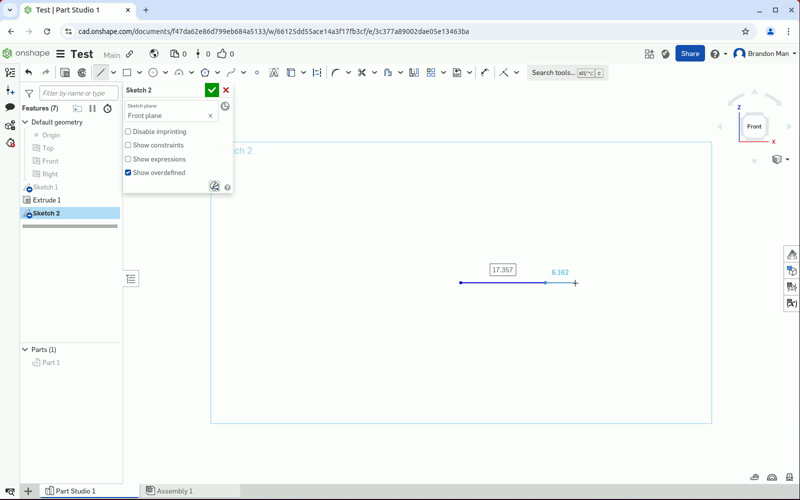
mouse_move(545, 267)
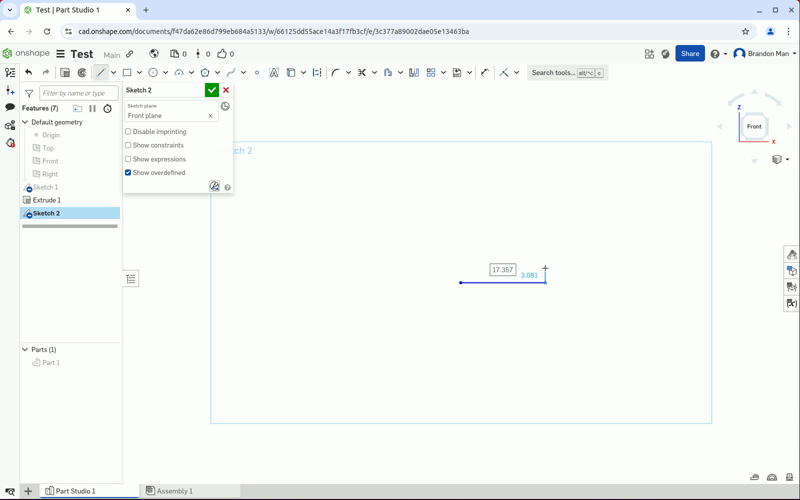
click(545, 267)
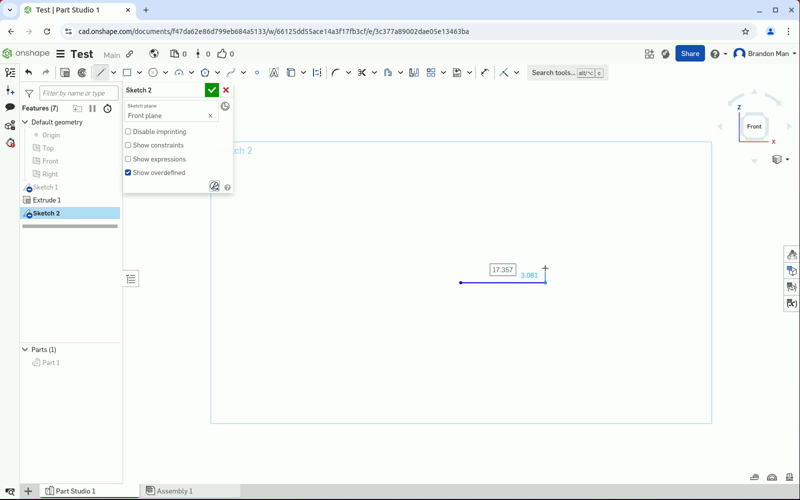
key_up(shift)
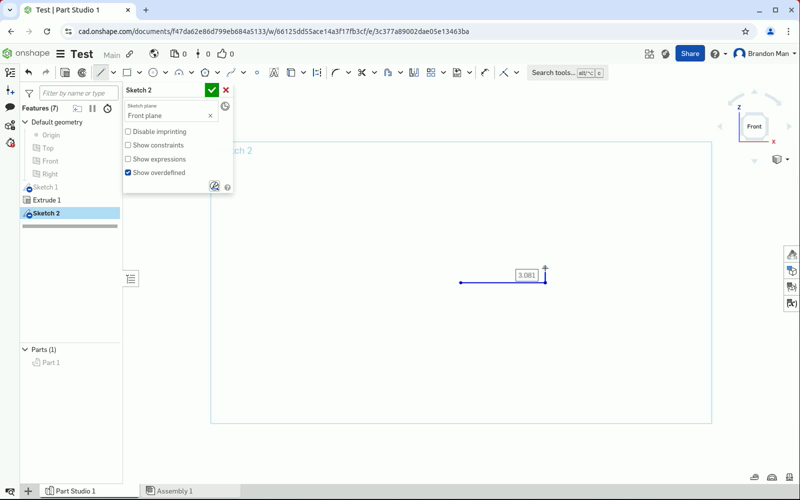
key(esc)
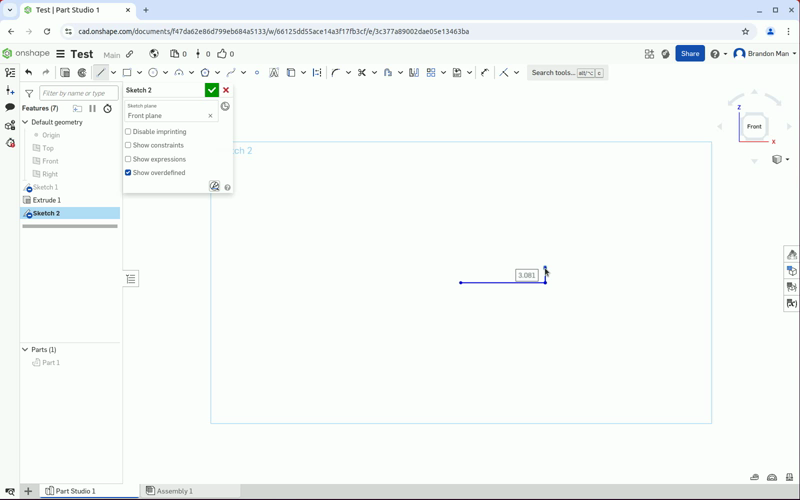
key(a)
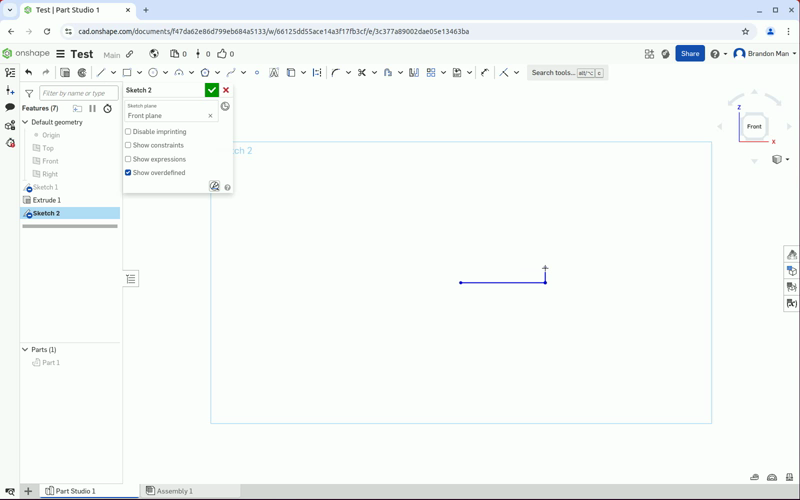
mouse_move(545, 267)
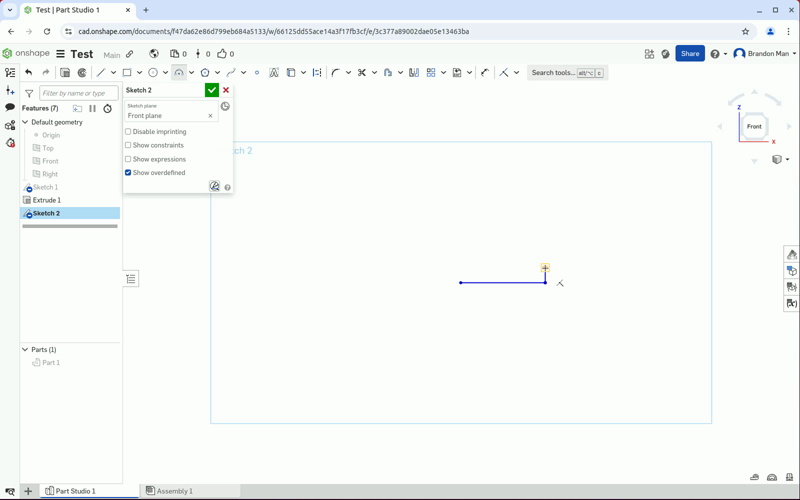
click(545, 267)
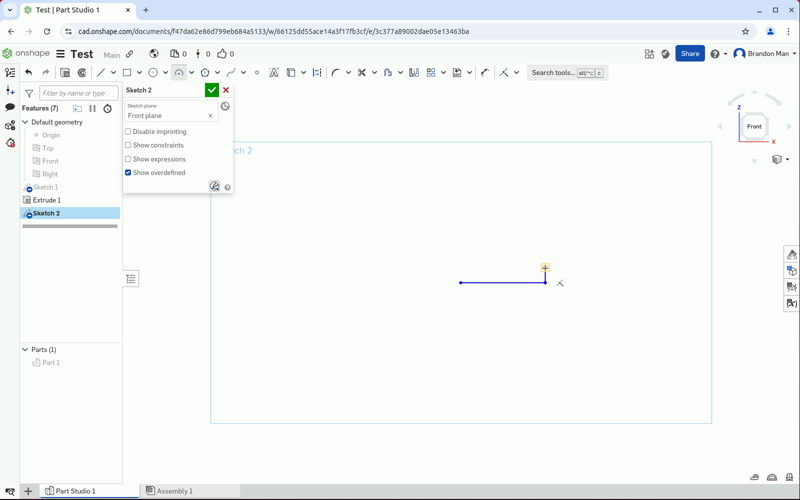
key_down(shift)
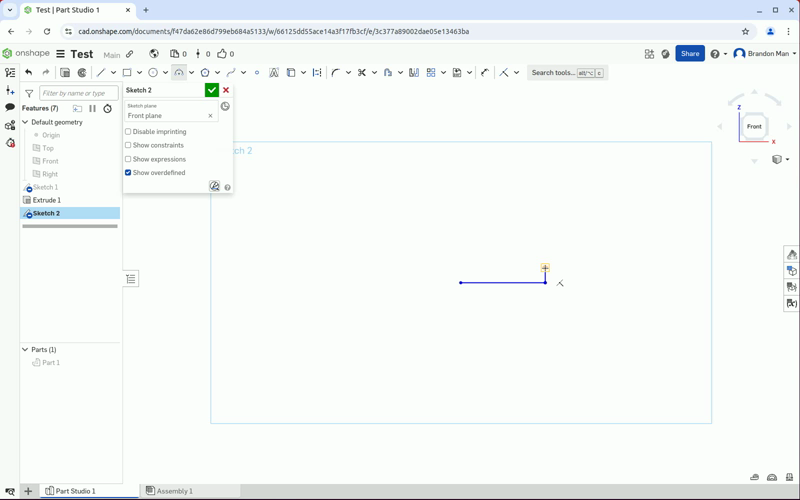
mouse_move(540, 261)
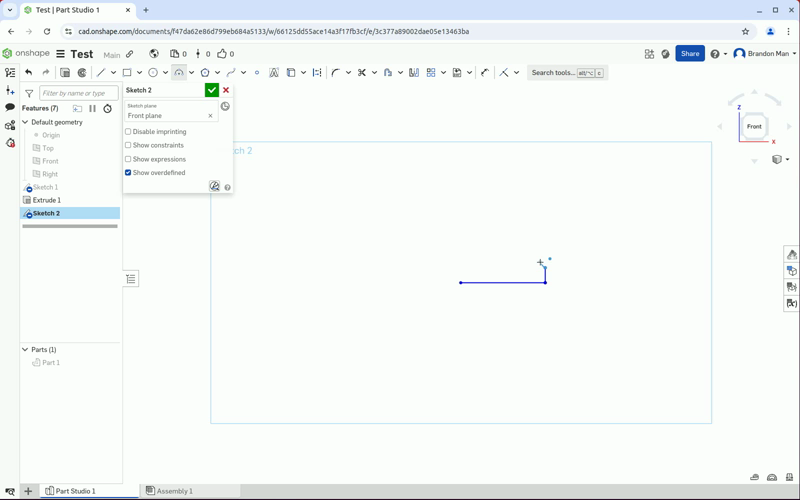
click(540, 261)
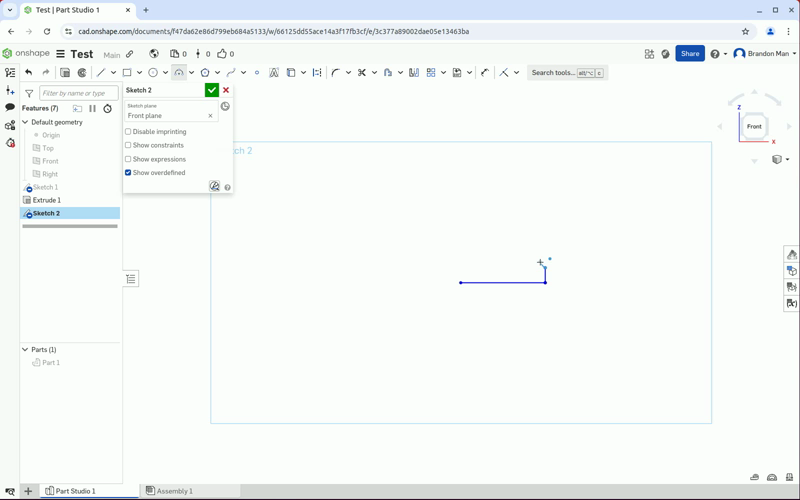
mouse_move(544, 263)
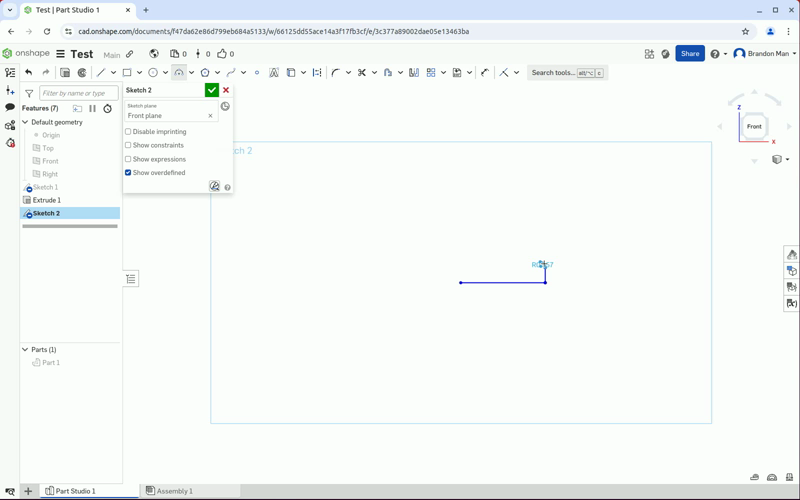
click(544, 263)
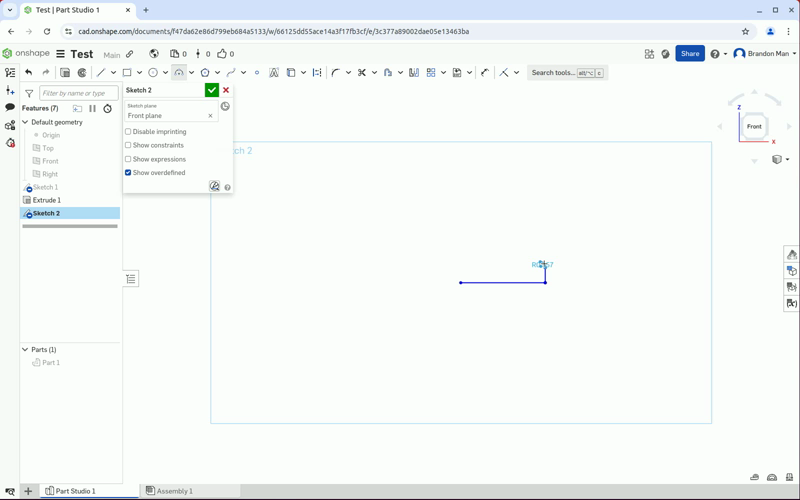
key_up(shift)
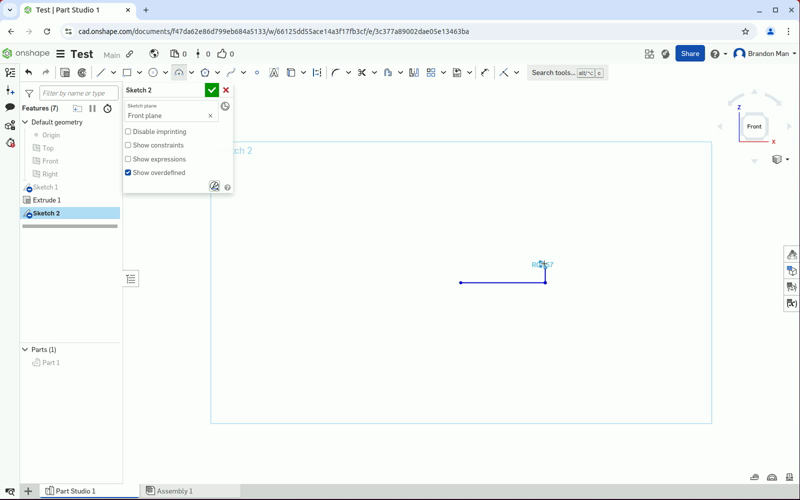
key(esc)
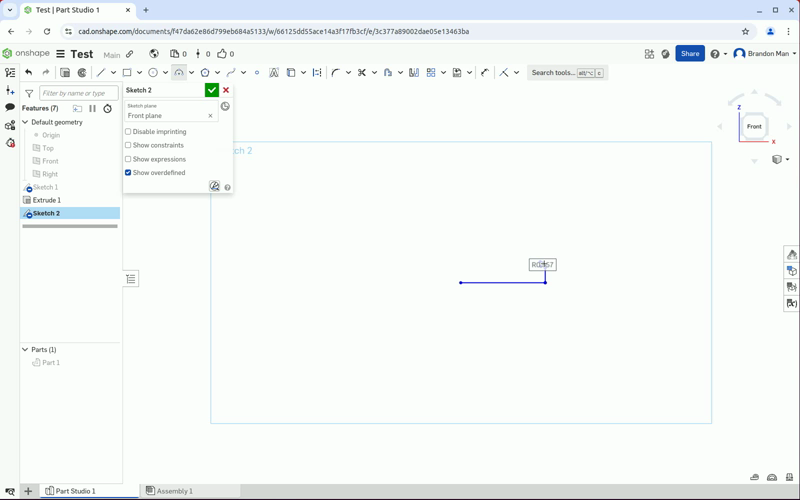
key(l)
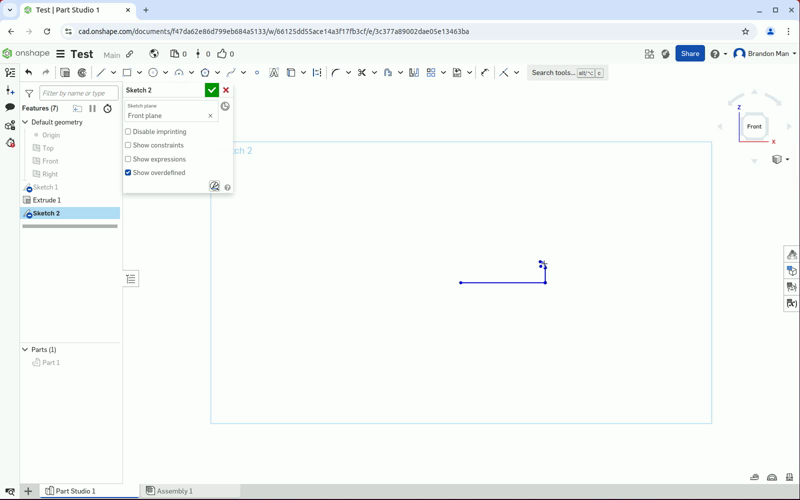
mouse_move(540, 261)
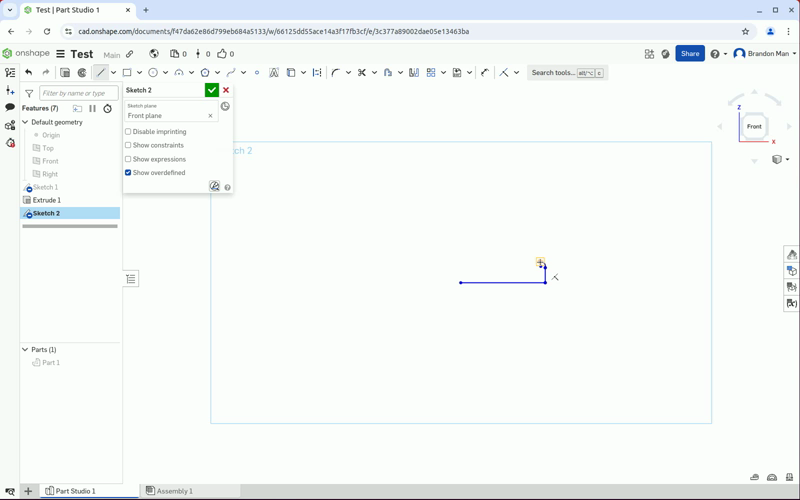
click(540, 261)
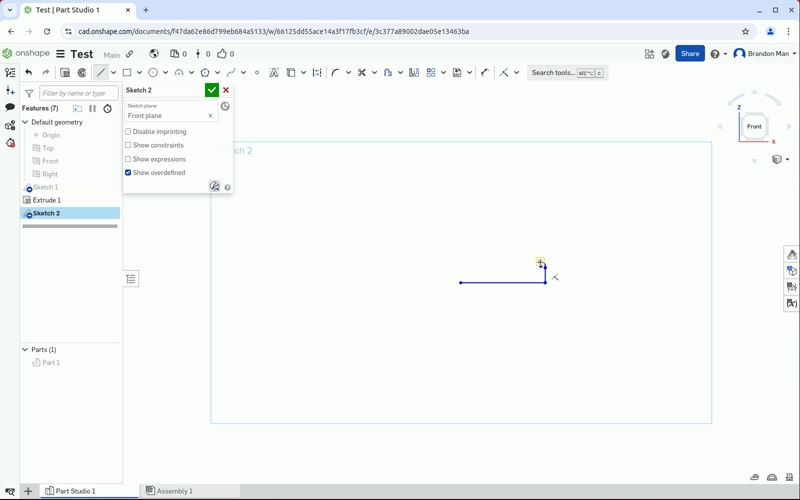
key_down(shift)
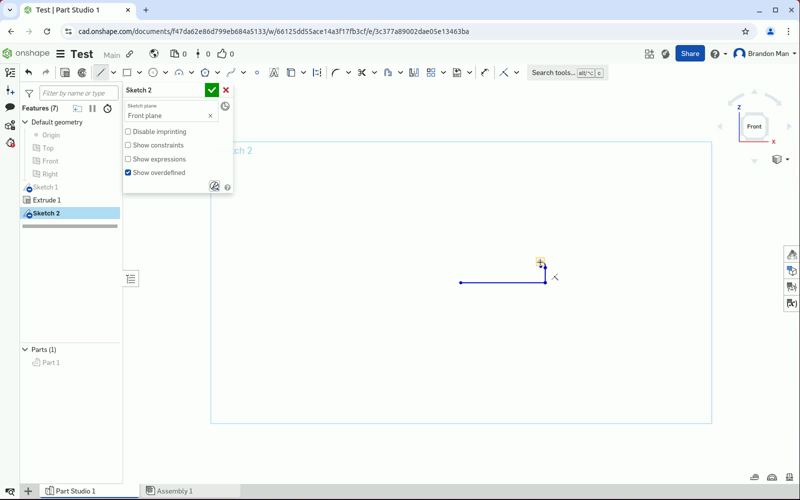
mouse_move(570, 261)
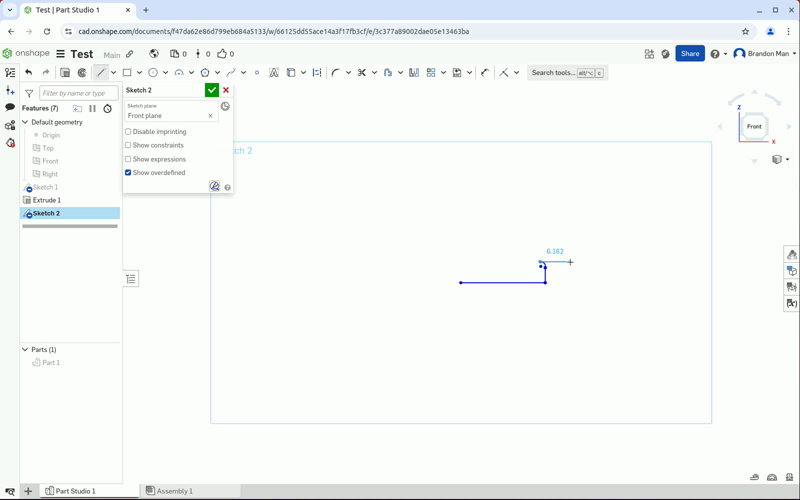
mouse_move(538, 261)
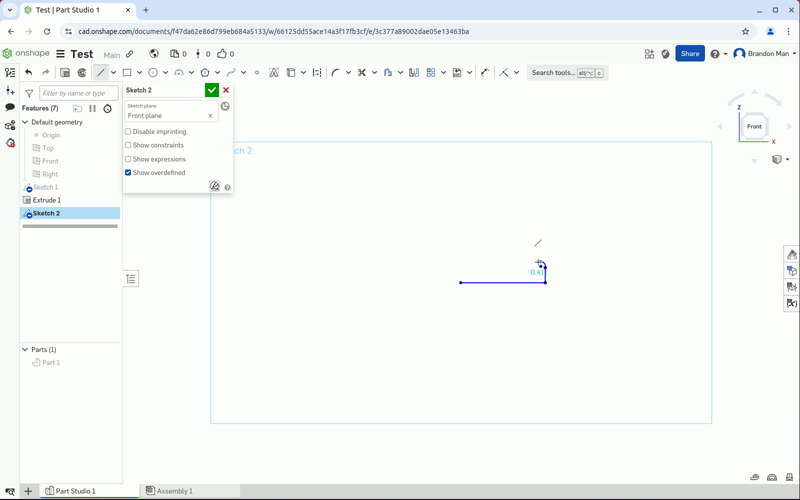
scroll(6)
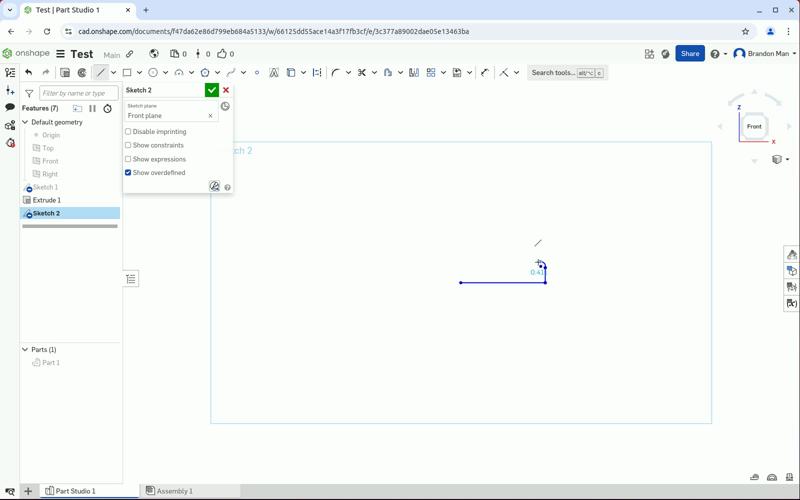
scroll(6)
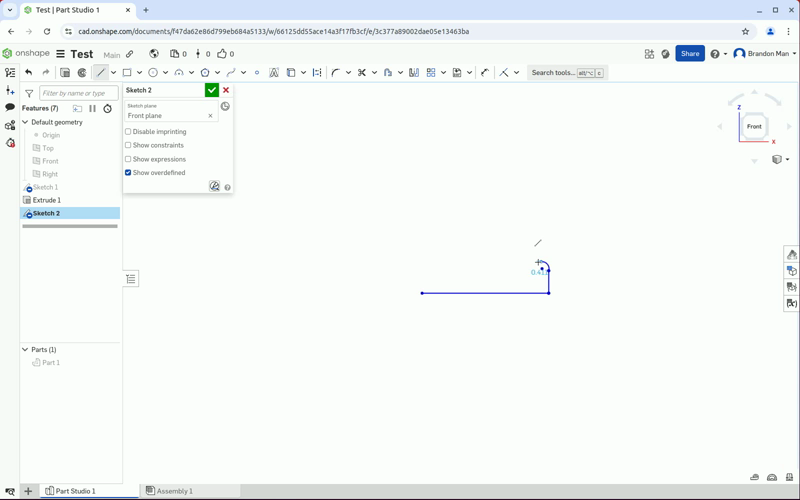
scroll(6)
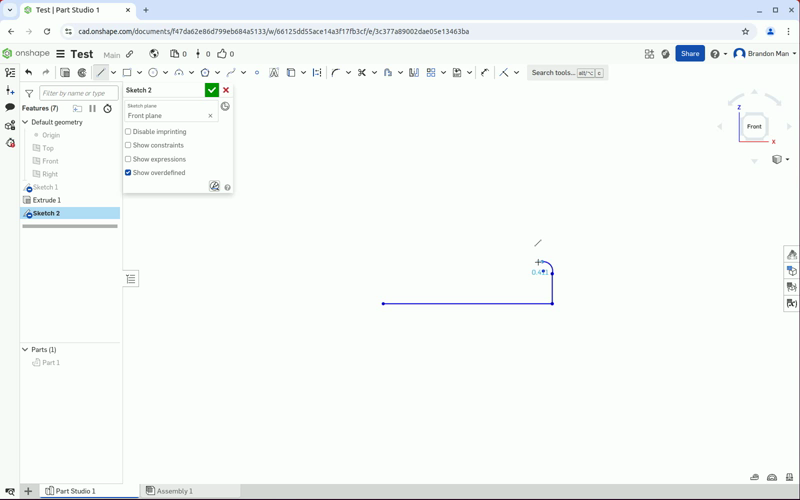
scroll(6)
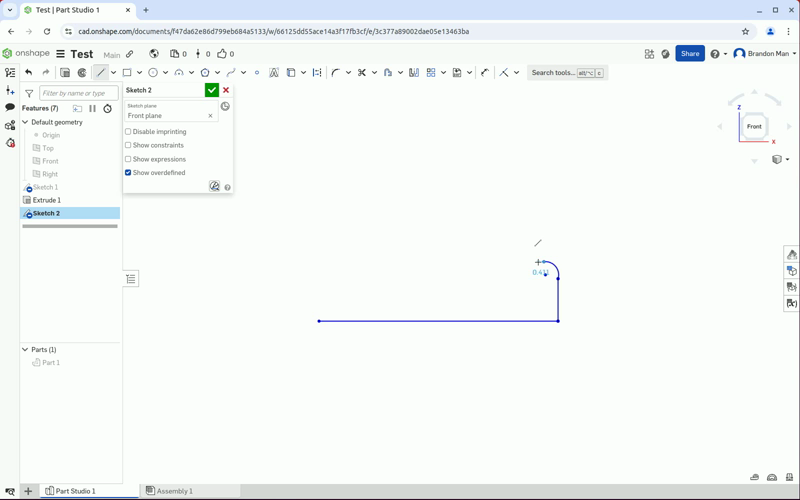
scroll(6)
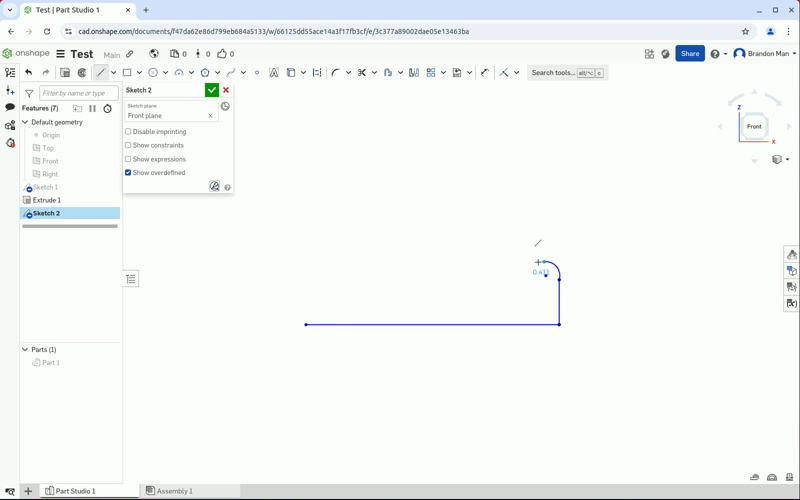
scroll(6)
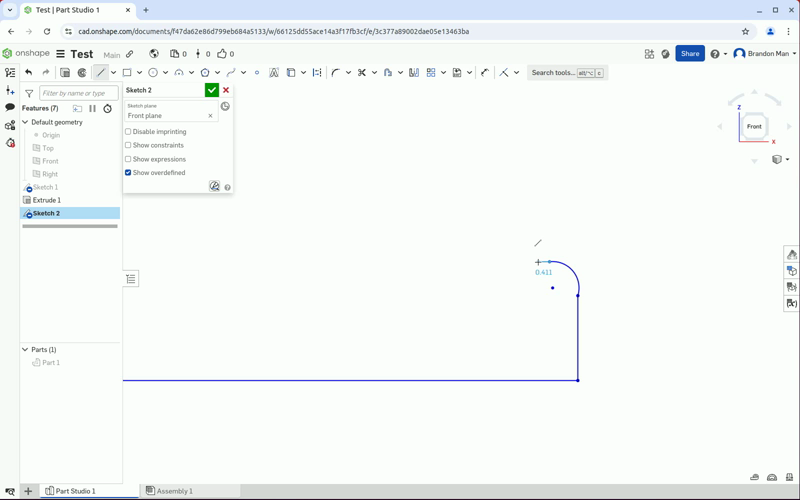
scroll(6)
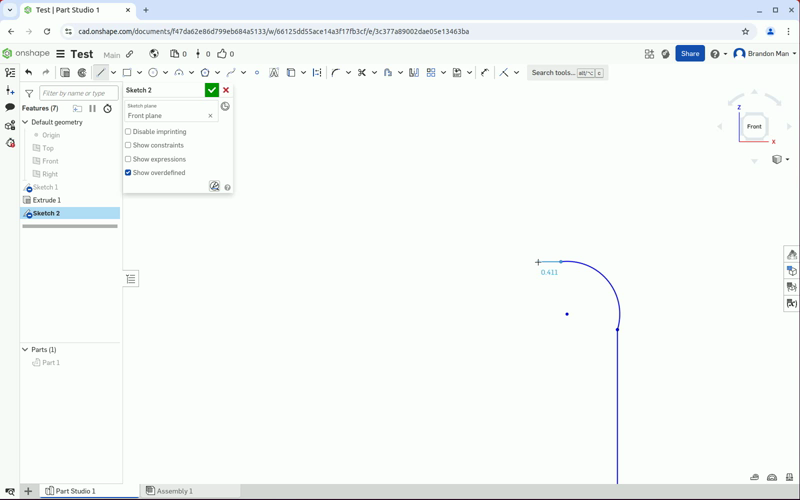
click(538, 261)
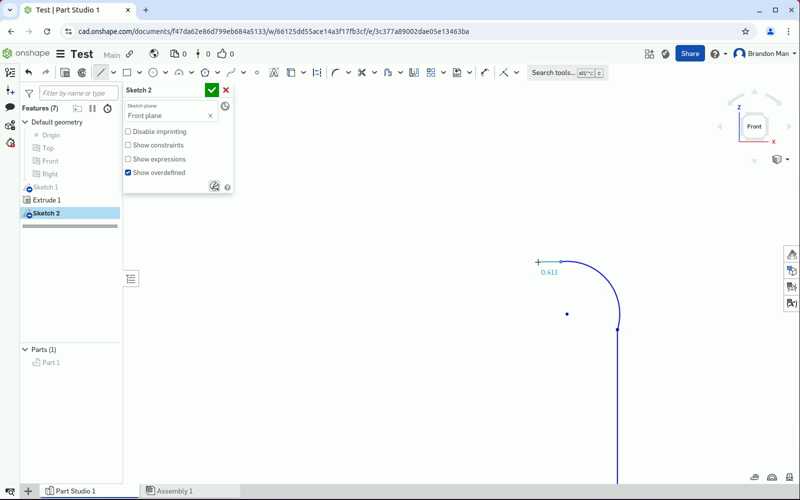
scroll(-6)
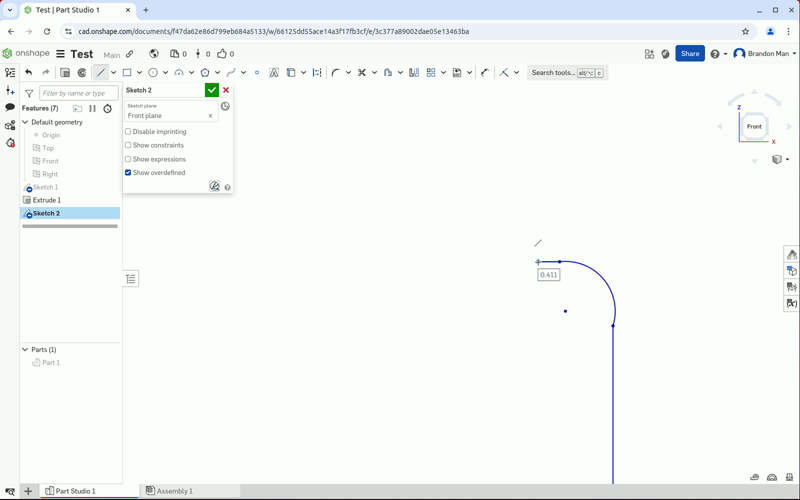
scroll(-6)
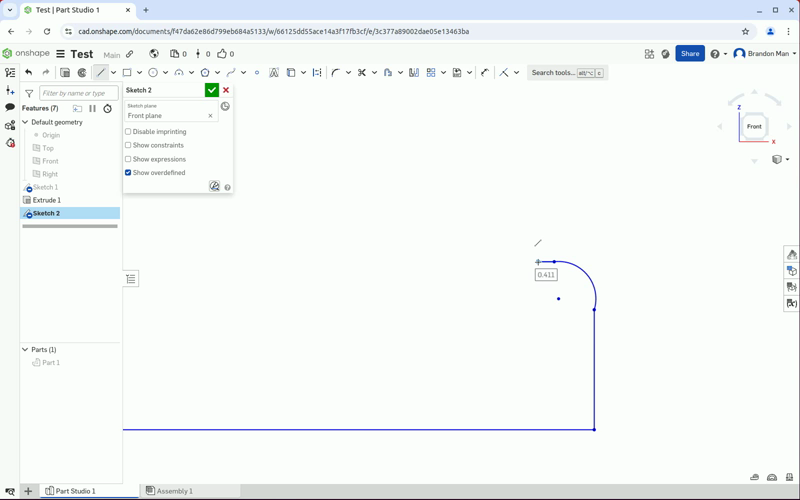
scroll(-6)
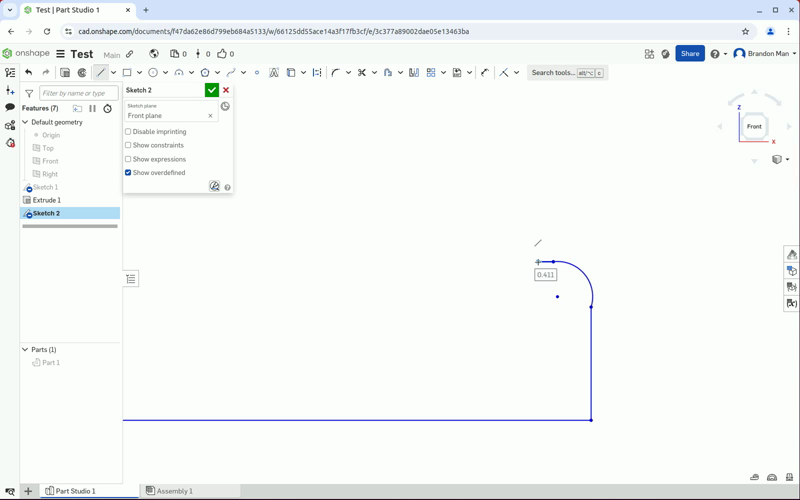
scroll(-6)
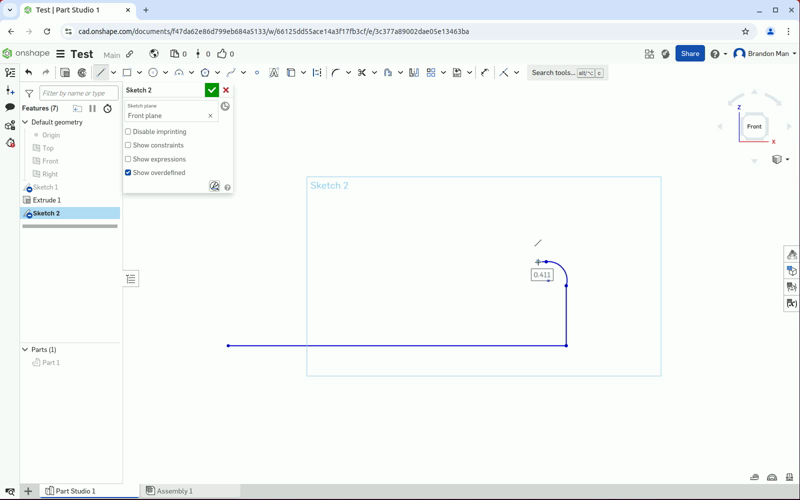
scroll(-6)
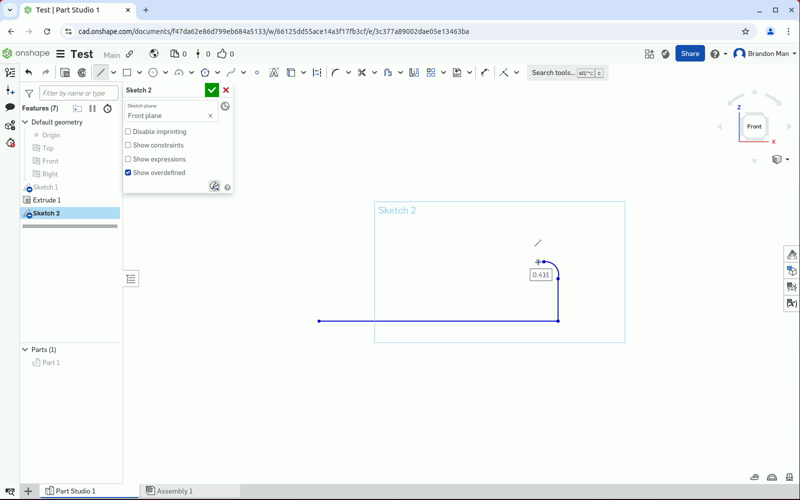
scroll(-6)
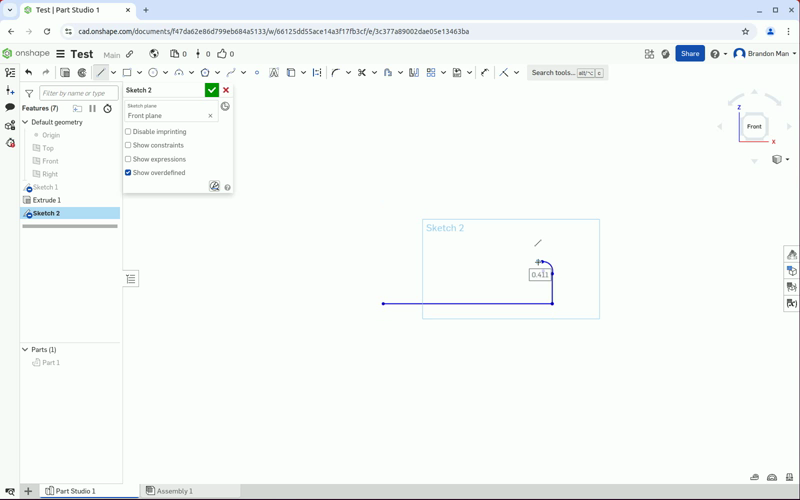
scroll(-6)
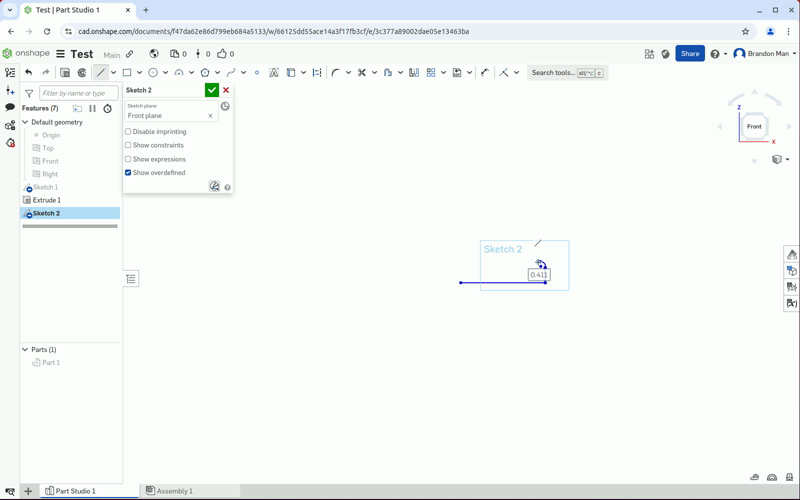
key_up(shift)
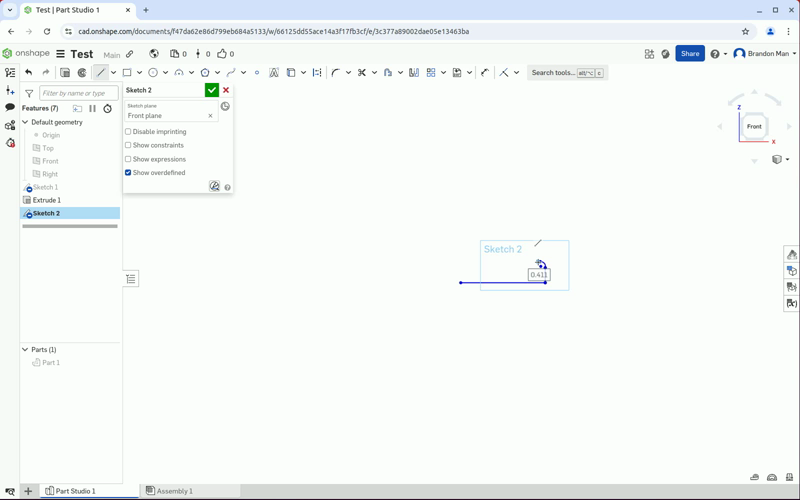
key(esc)
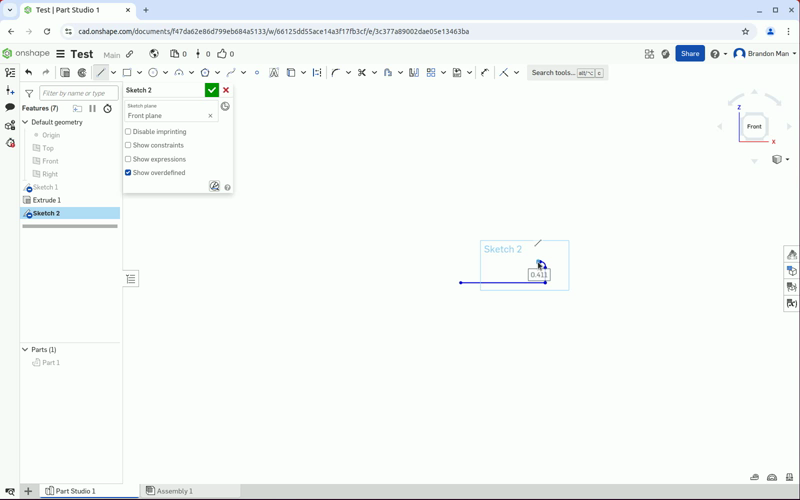
key(a)
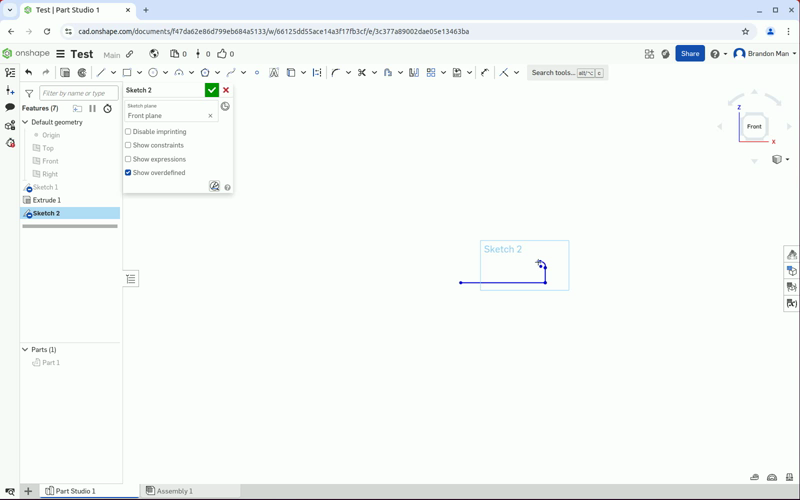
mouse_move(538, 261)
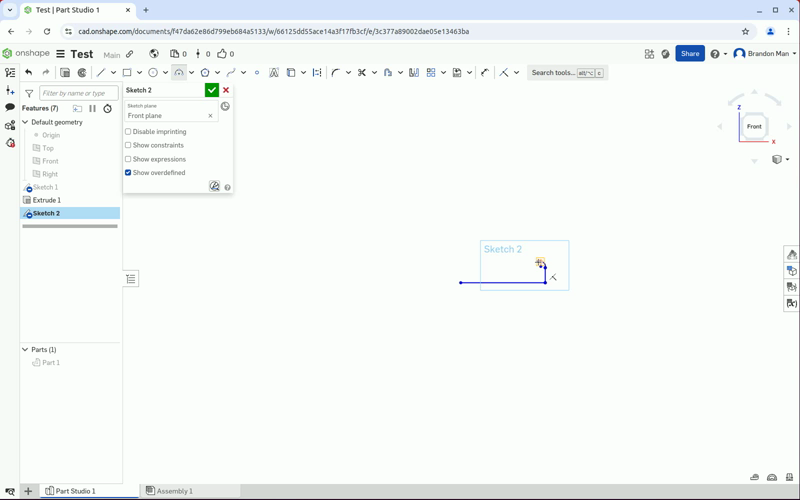
scroll(6)
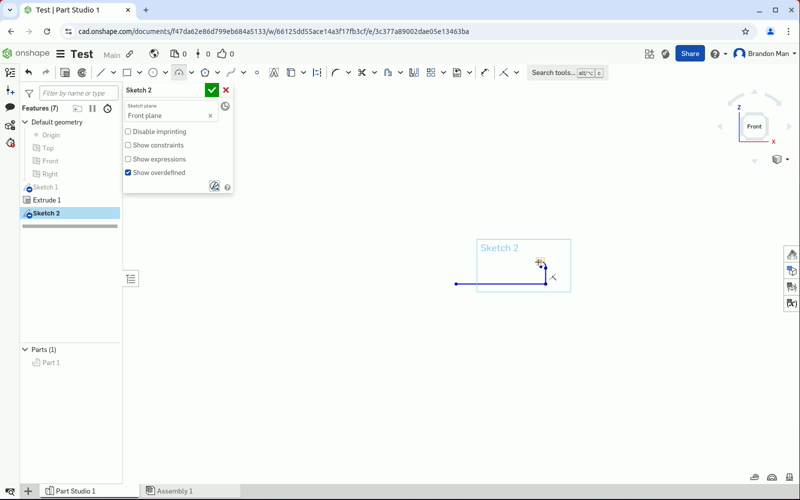
scroll(6)
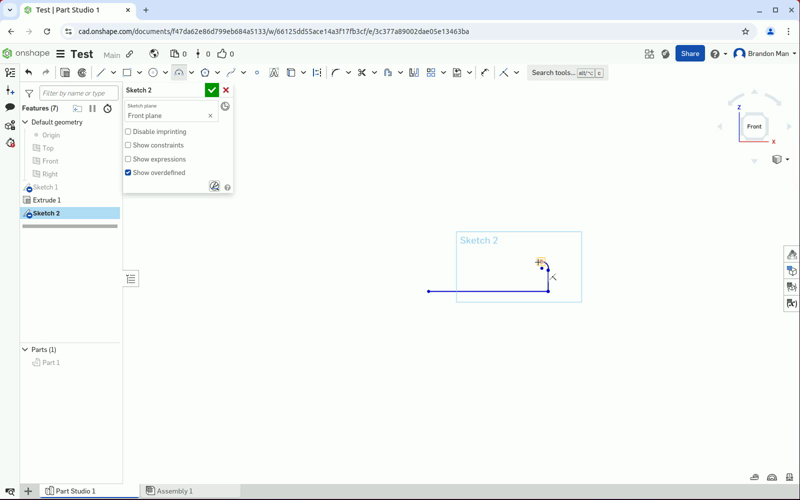
scroll(6)
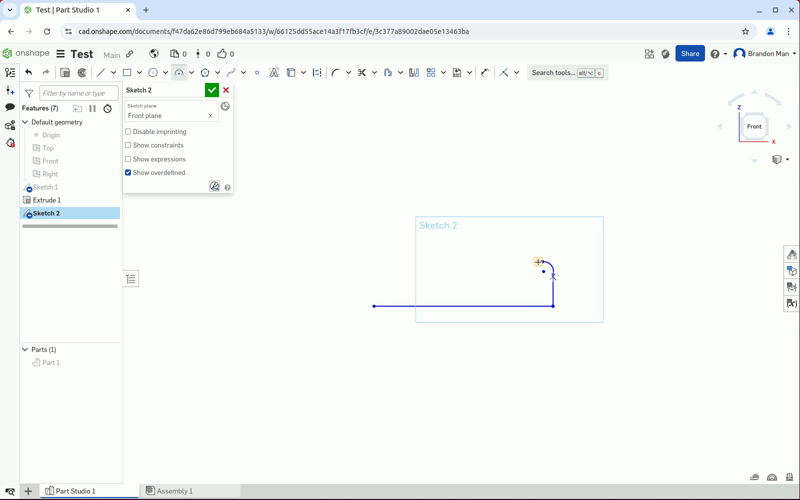
scroll(6)
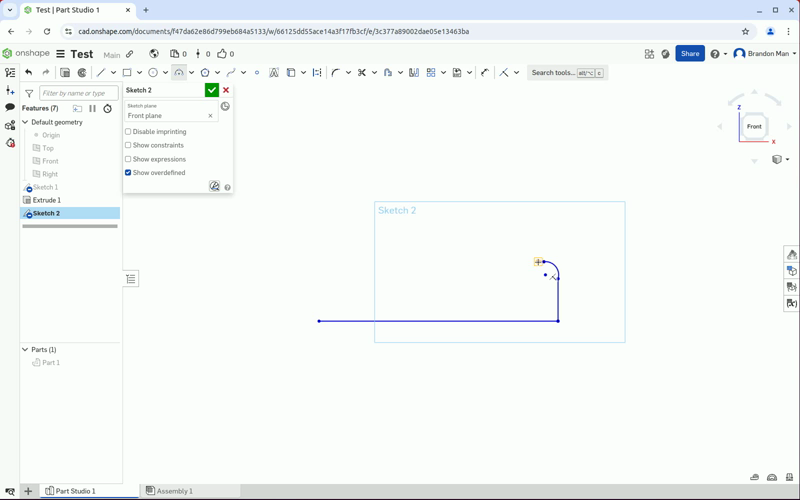
scroll(6)
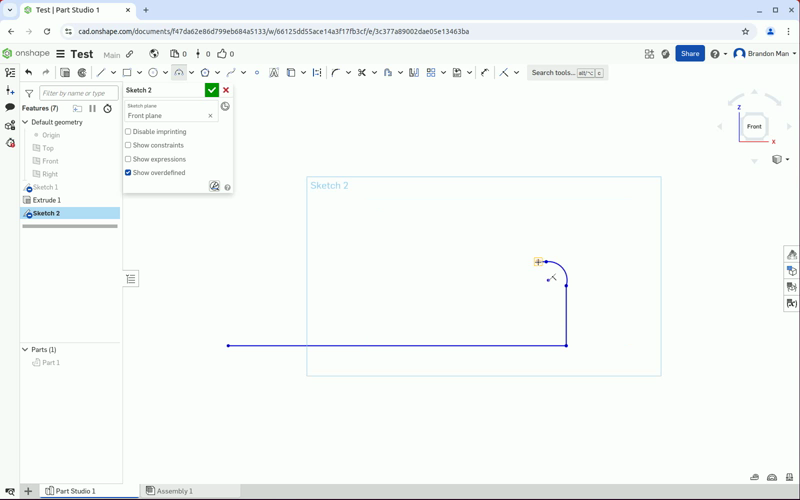
scroll(6)
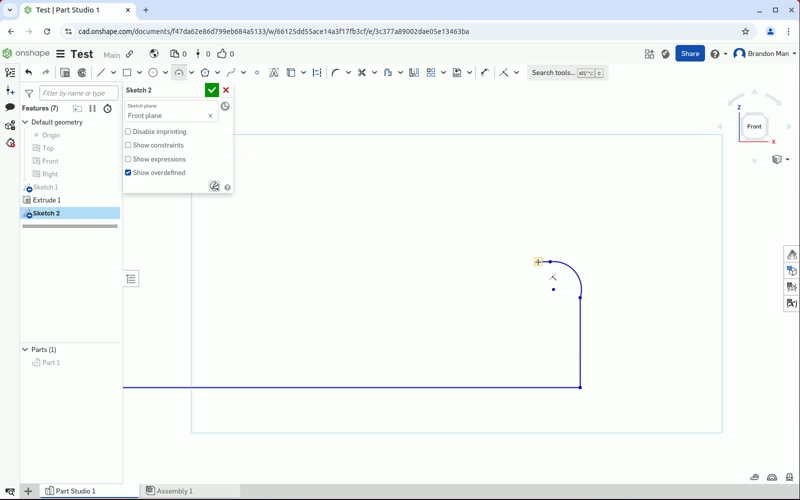
scroll(6)
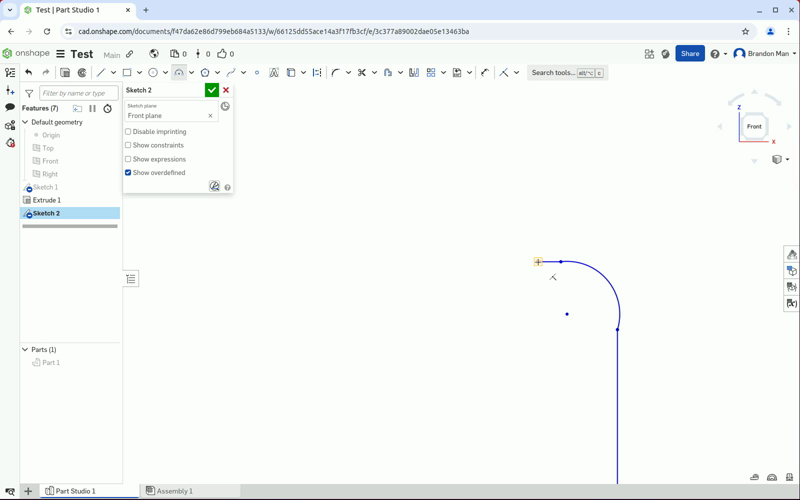
click(538, 261)
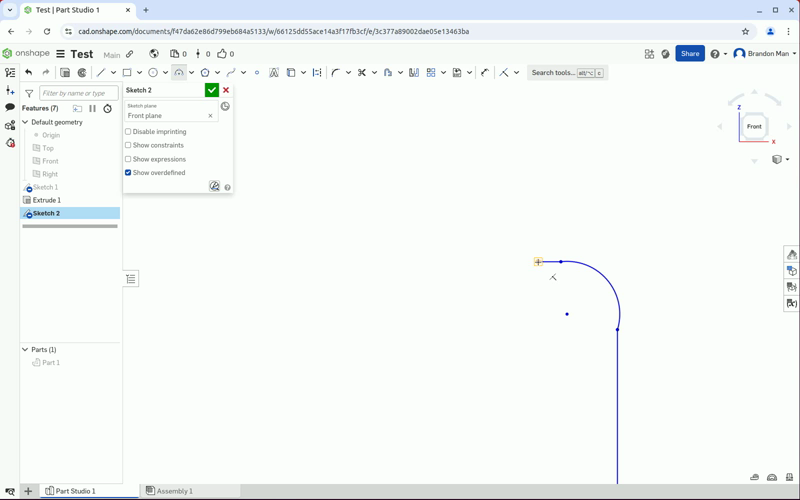
scroll(-6)
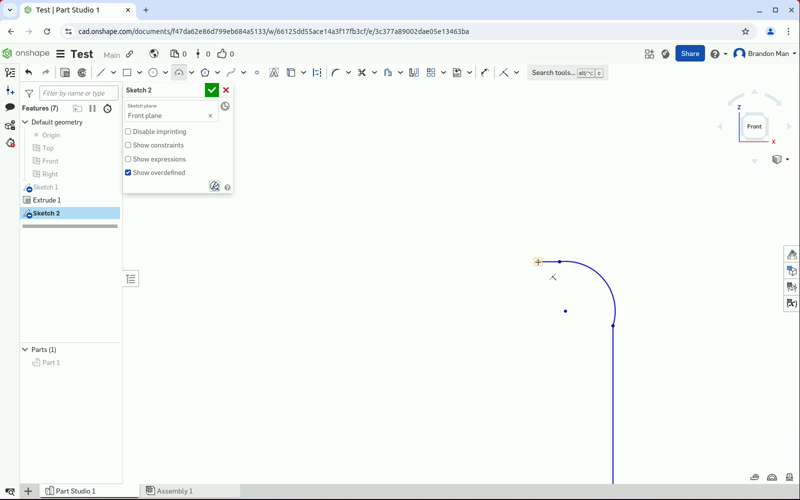
scroll(-6)
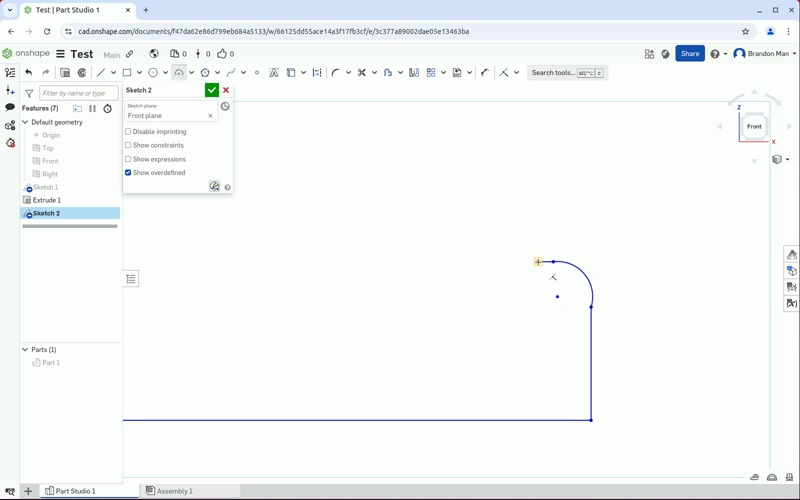
scroll(-6)
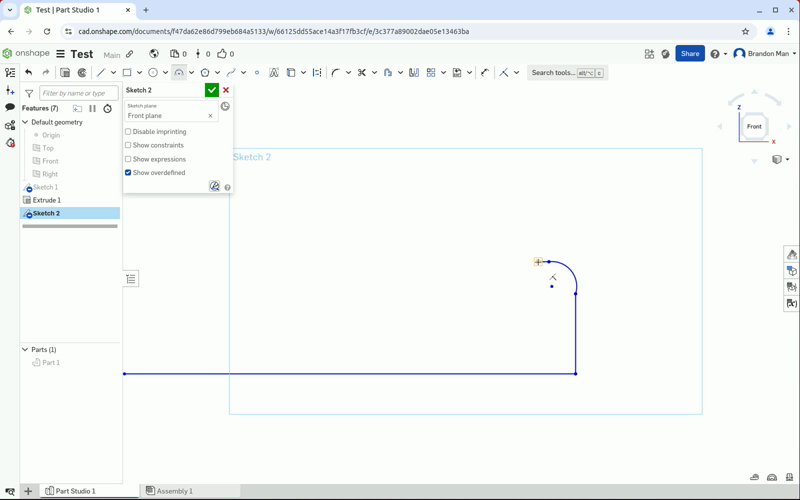
scroll(-6)
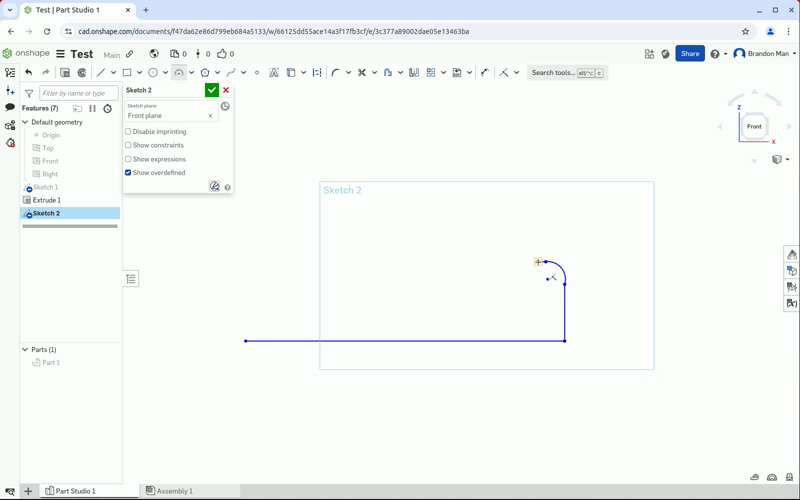
scroll(-6)
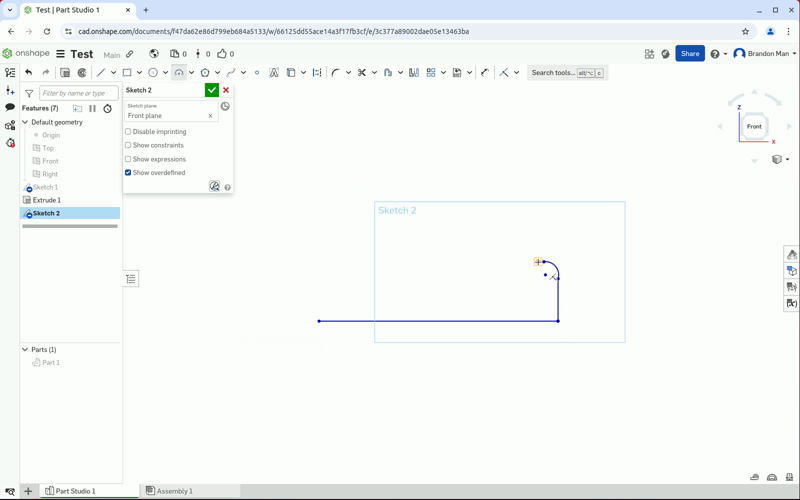
scroll(-6)
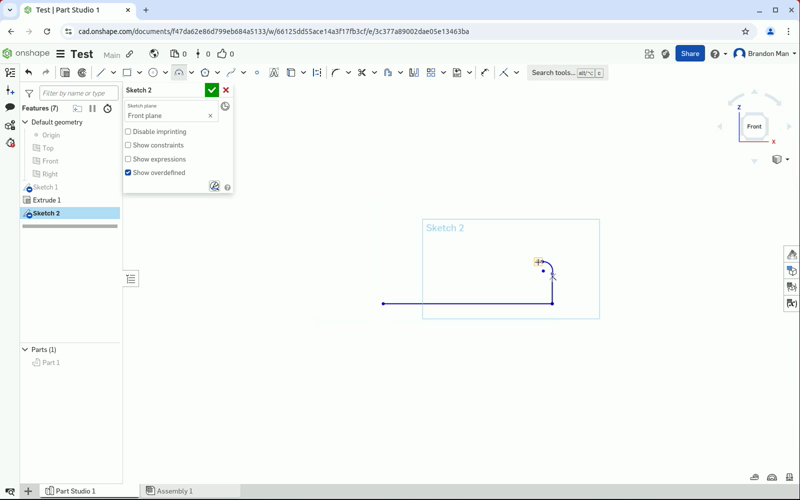
scroll(-6)
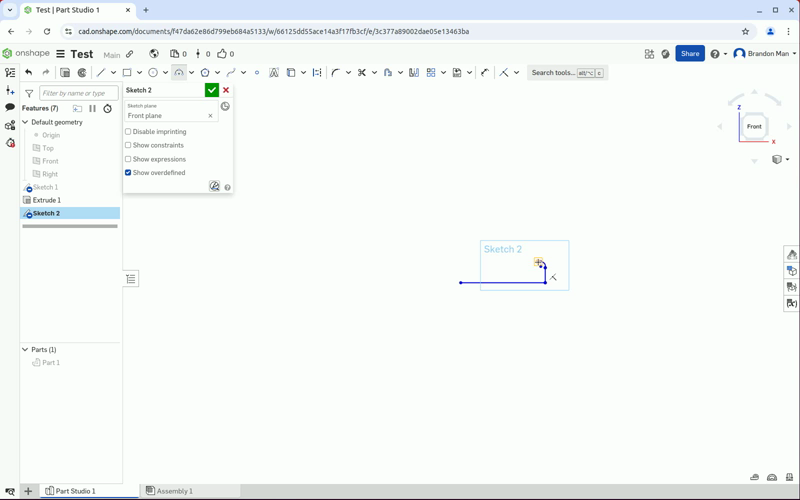
key_down(shift)
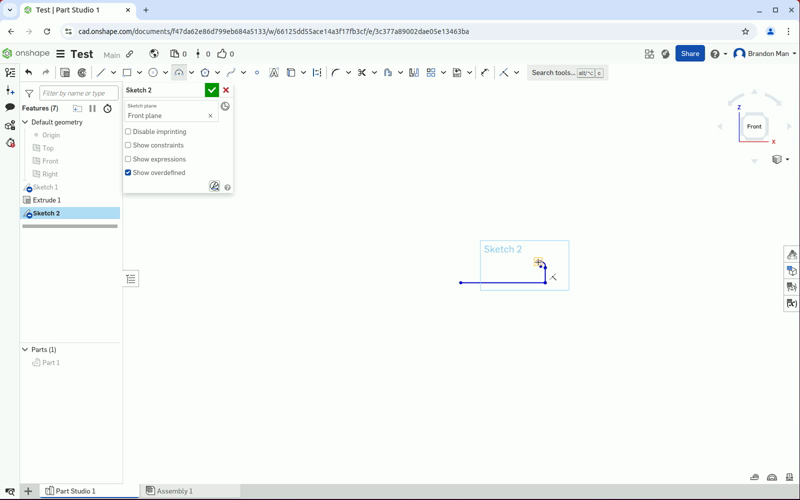
mouse_move(531, 254)
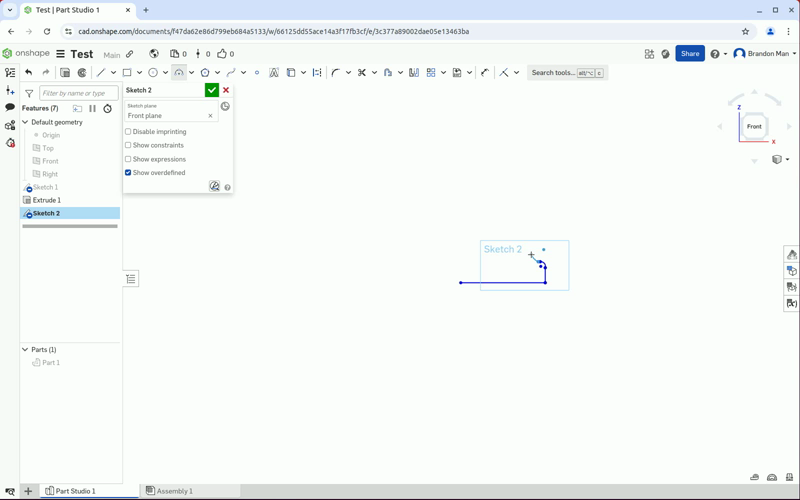
click(531, 254)
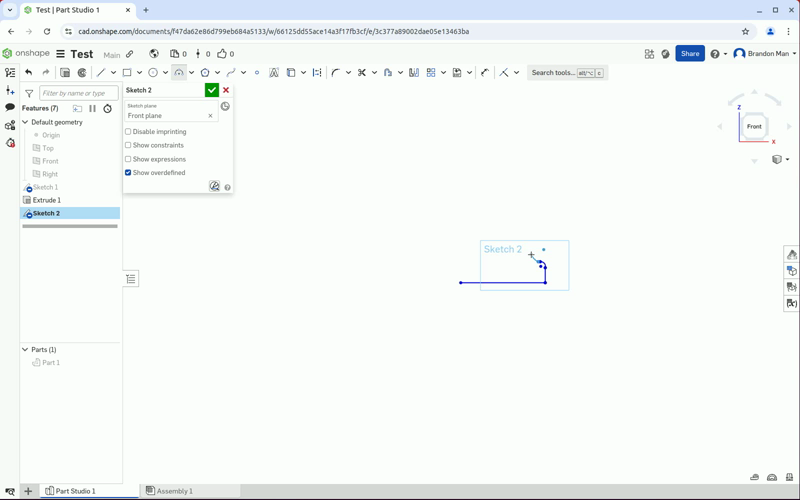
mouse_move(533, 259)
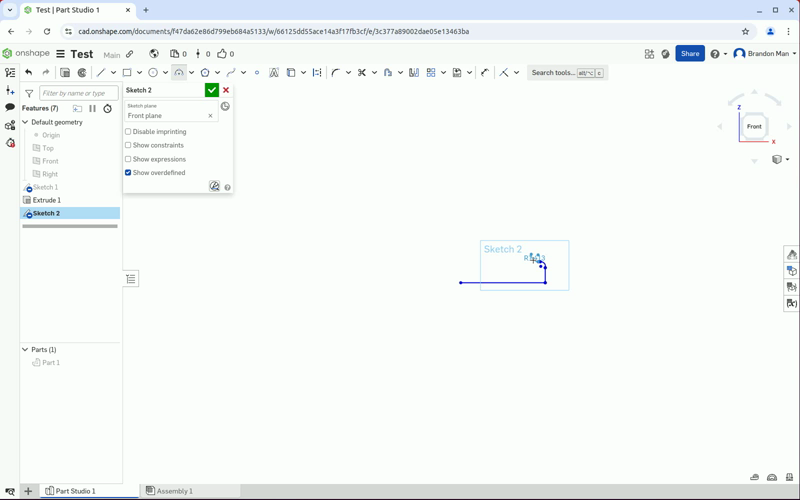
click(533, 259)
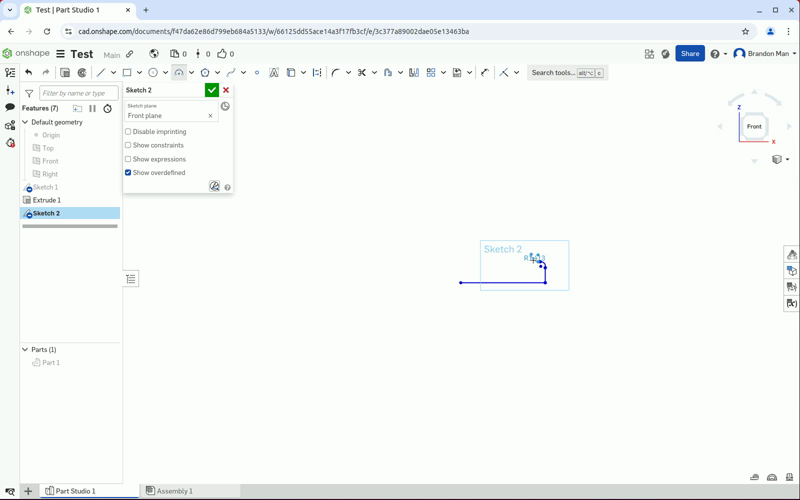
key_up(shift)
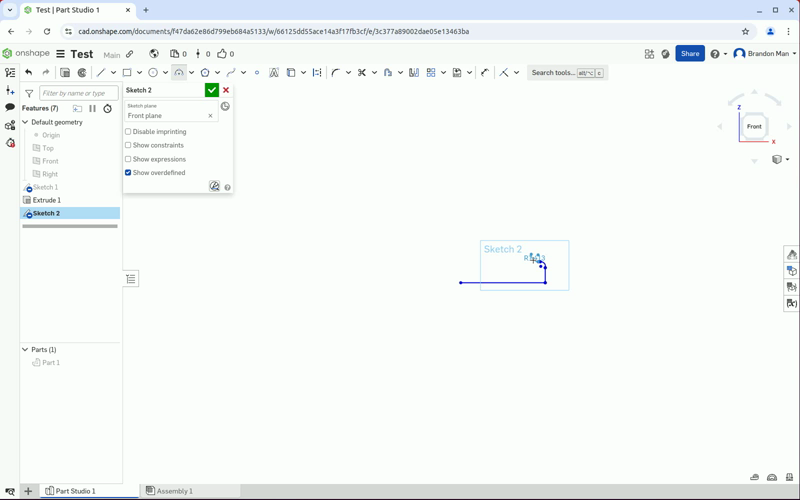
key(esc)
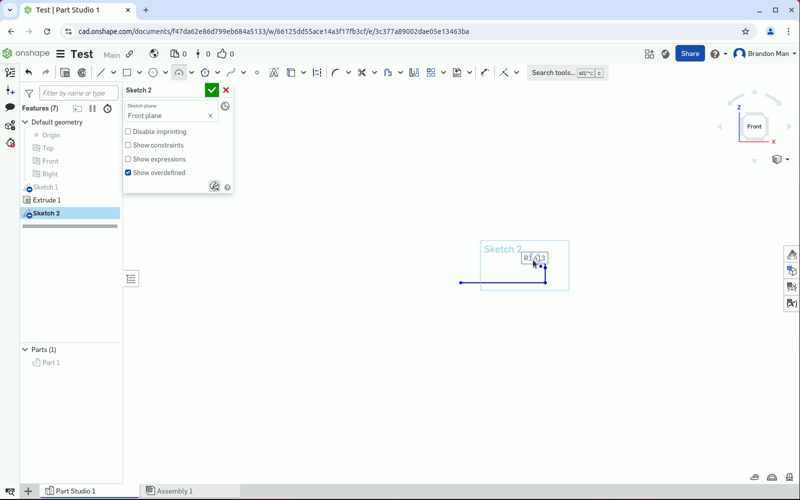
key(l)
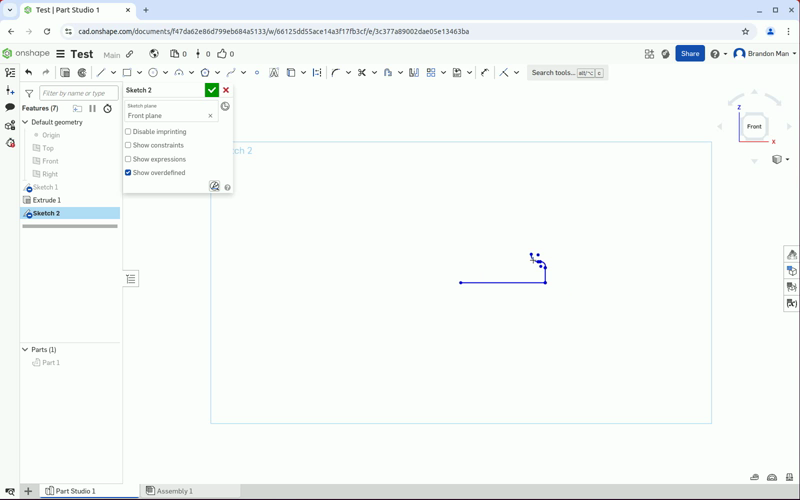
mouse_move(531, 254)
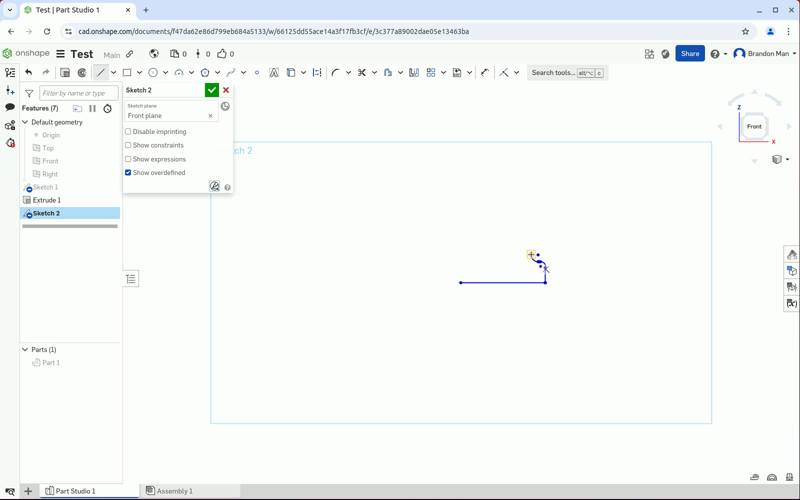
click(531, 254)
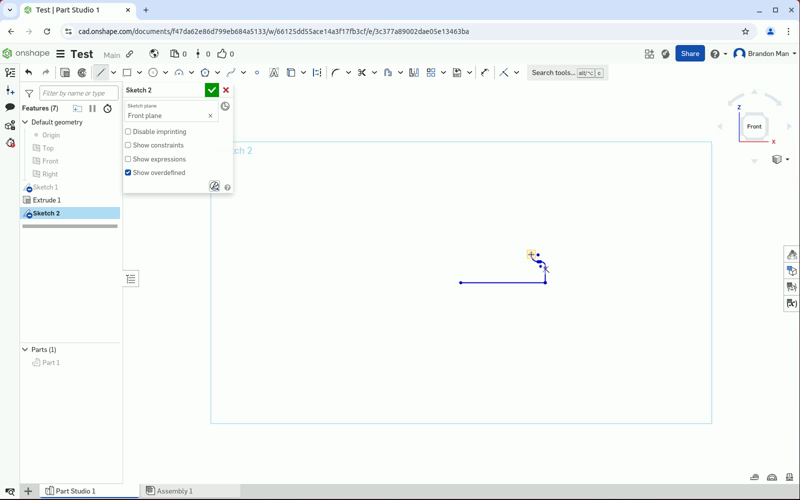
key_down(shift)
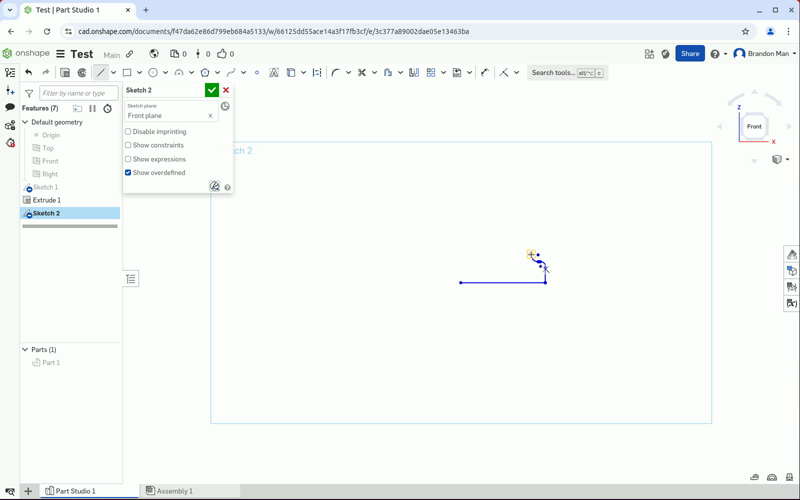
mouse_move(561, 254)
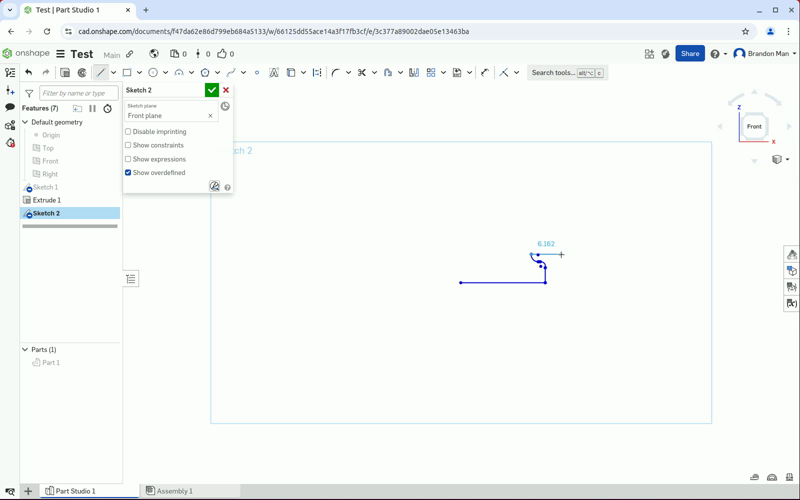
mouse_move(531, 203)
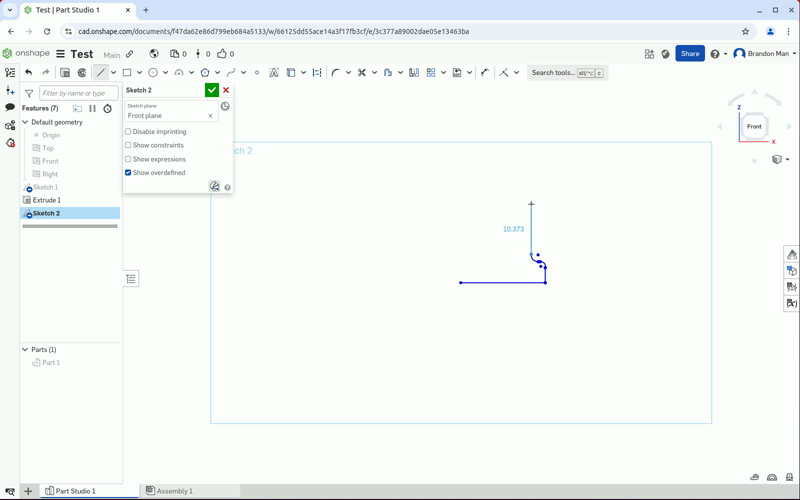
click(531, 203)
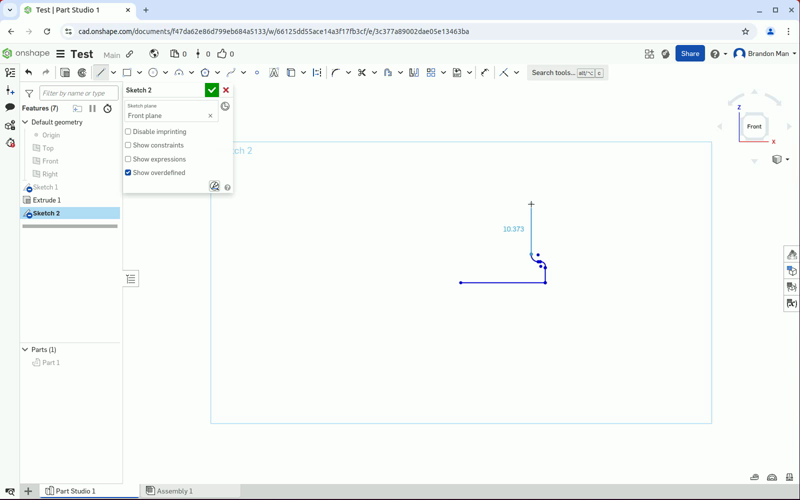
key_up(shift)
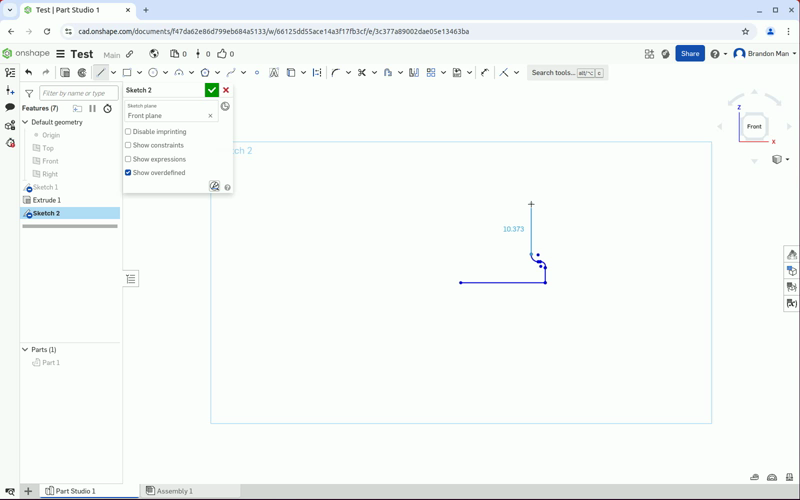
key(esc)
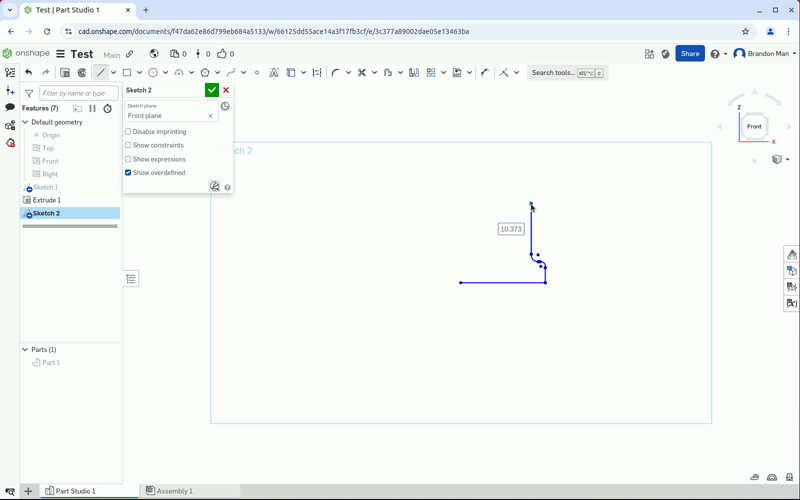
key(a)
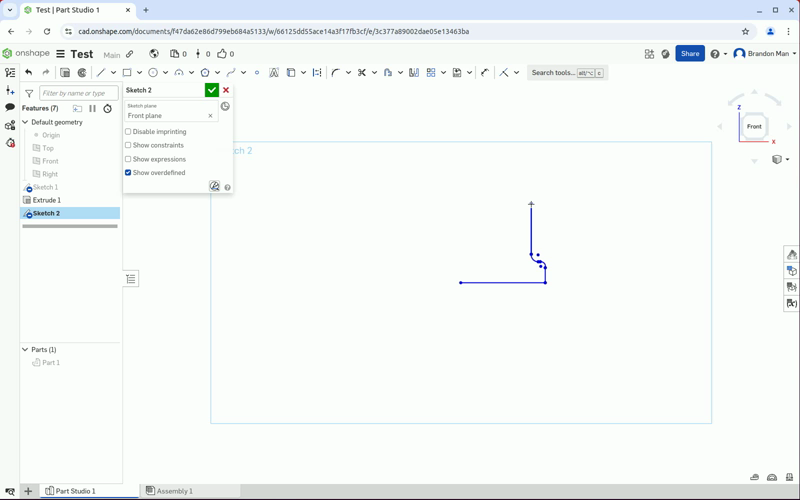
mouse_move(531, 203)
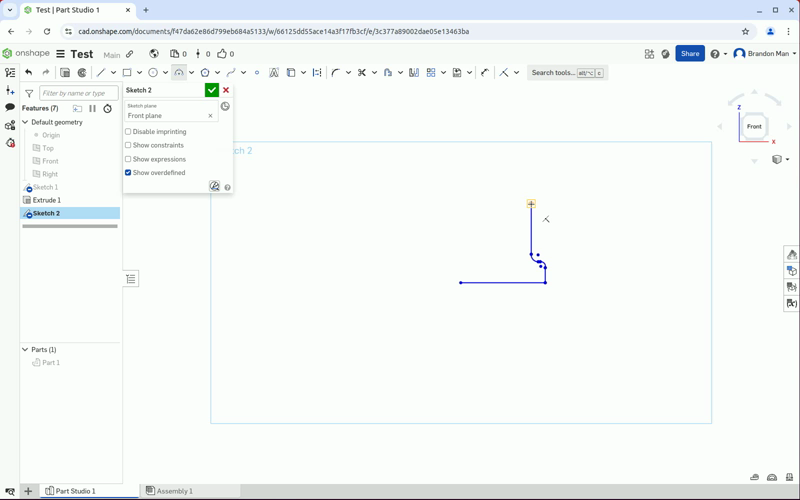
click(531, 203)
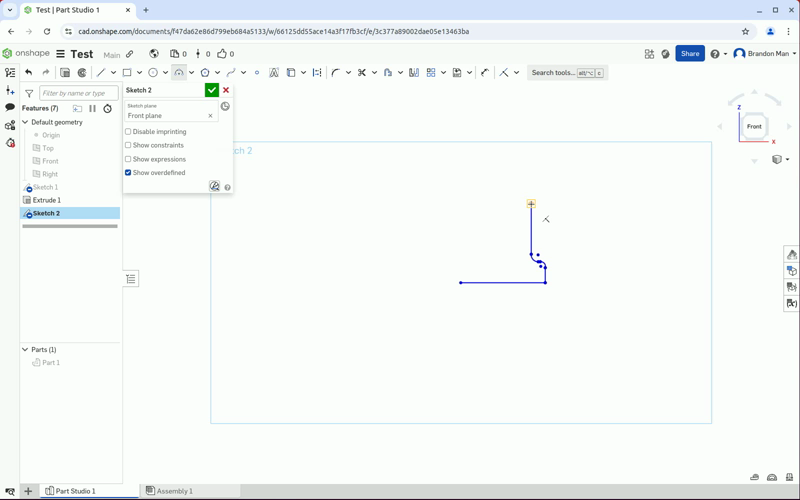
key_down(shift)
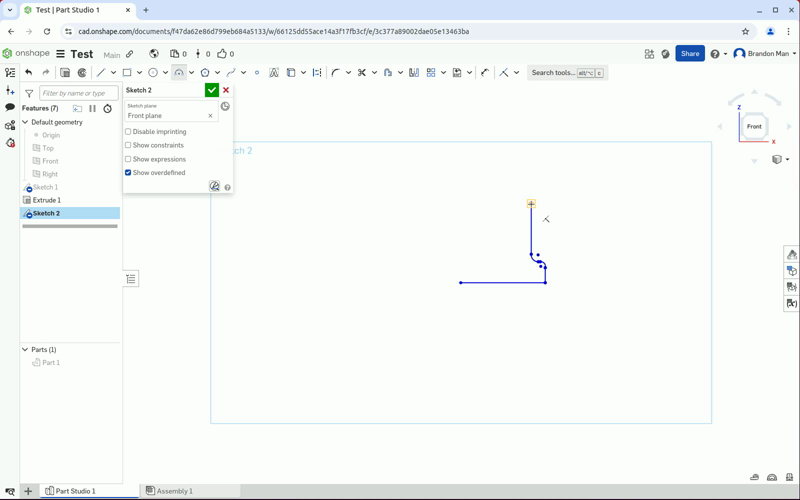
mouse_move(525, 198)
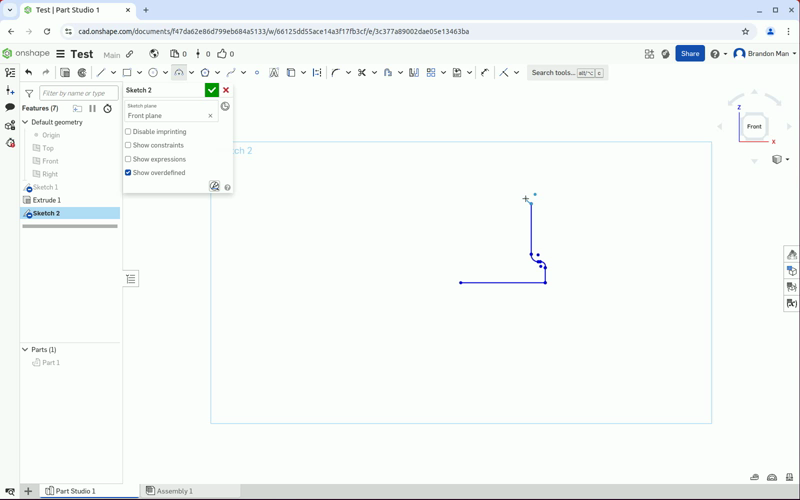
click(525, 198)
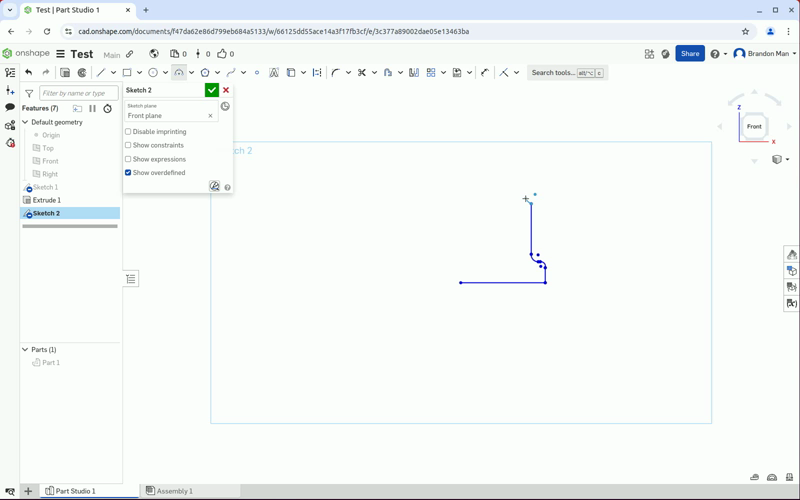
mouse_move(529, 199)
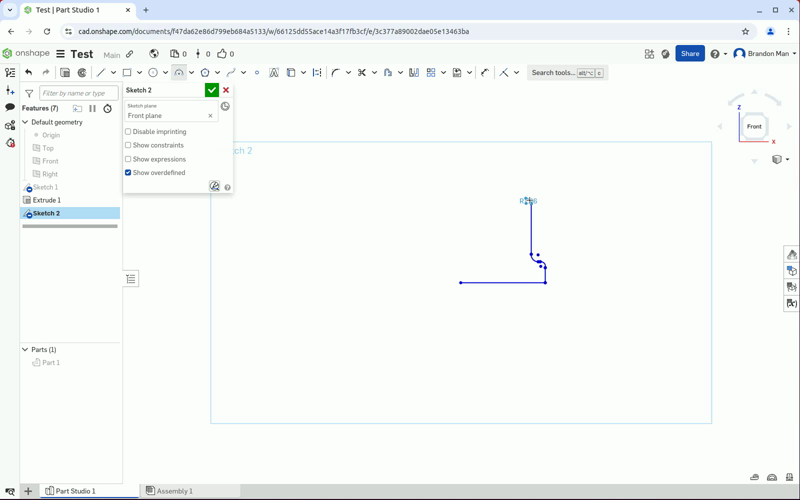
scroll(6)
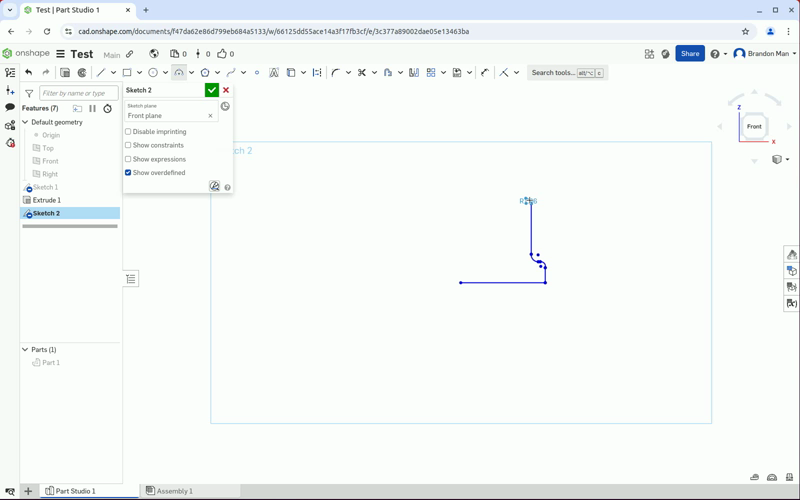
scroll(6)
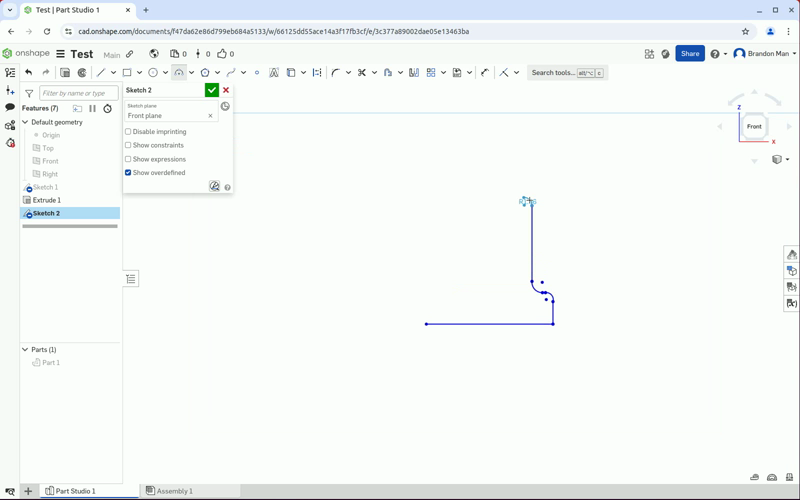
scroll(6)
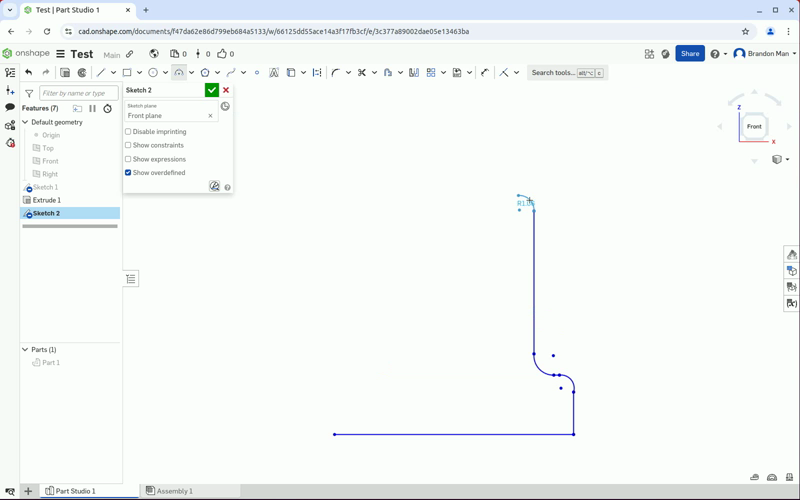
scroll(6)
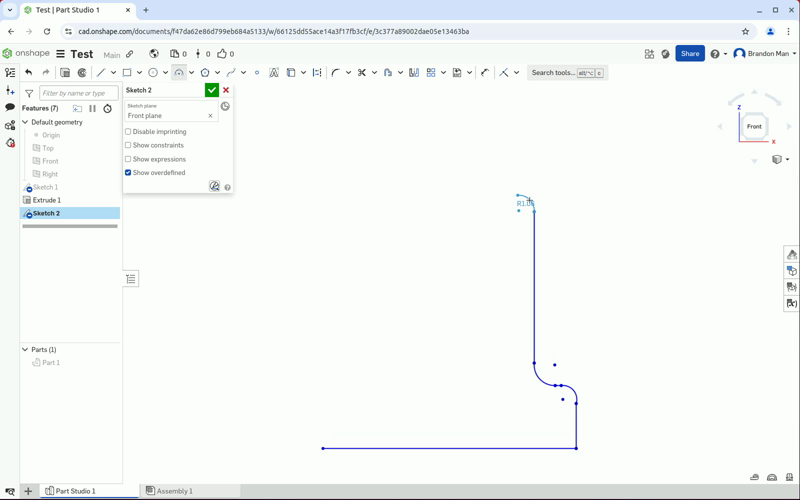
scroll(6)
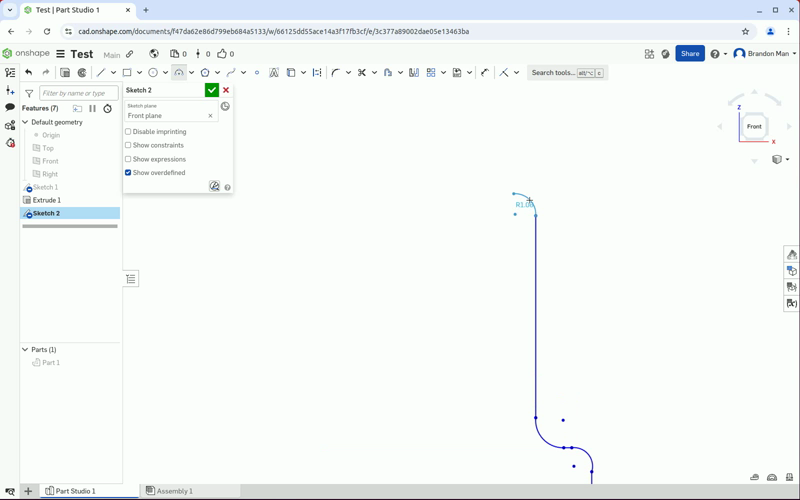
scroll(6)
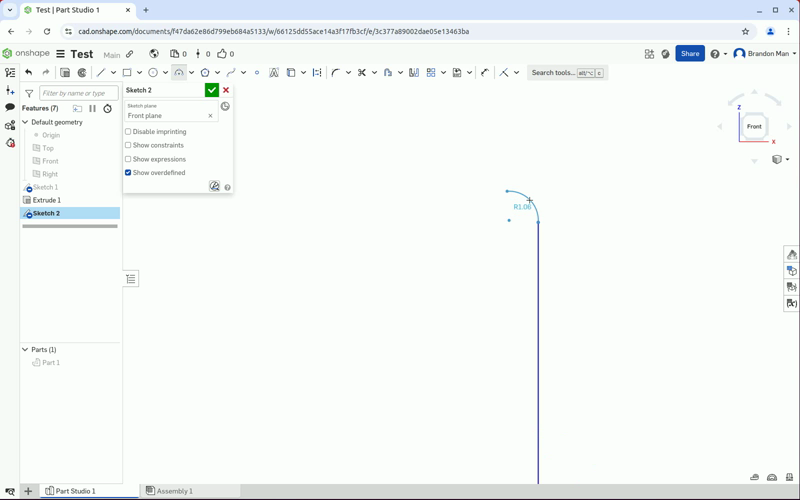
scroll(6)
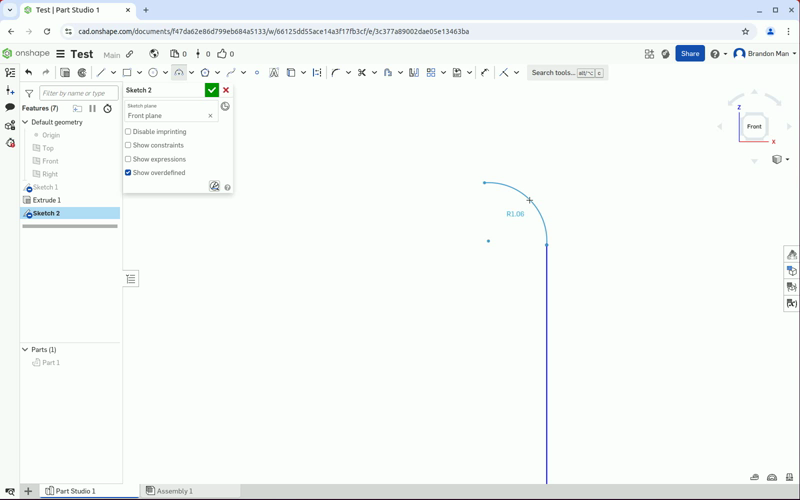
click(529, 199)
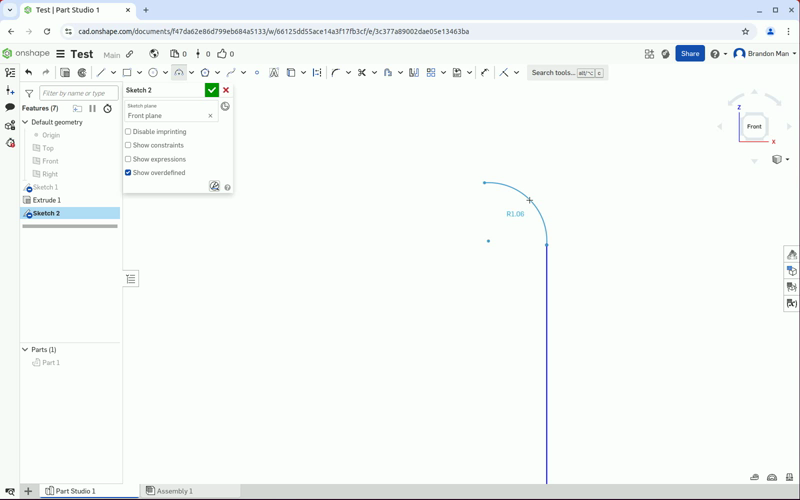
scroll(-6)
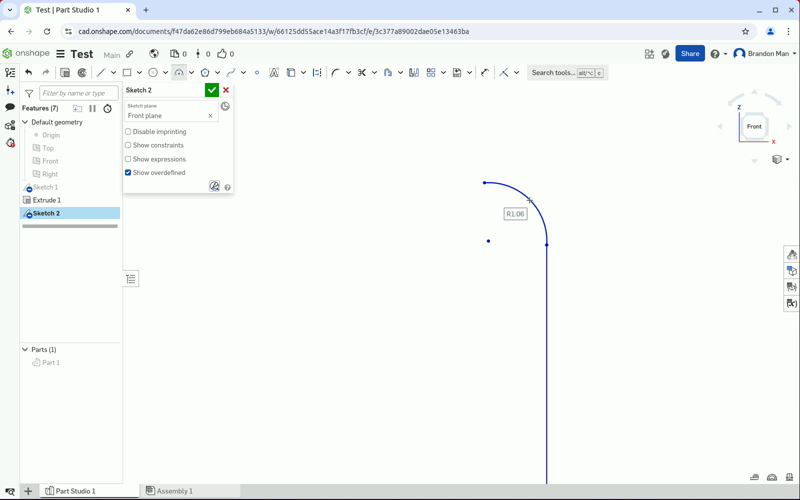
scroll(-6)
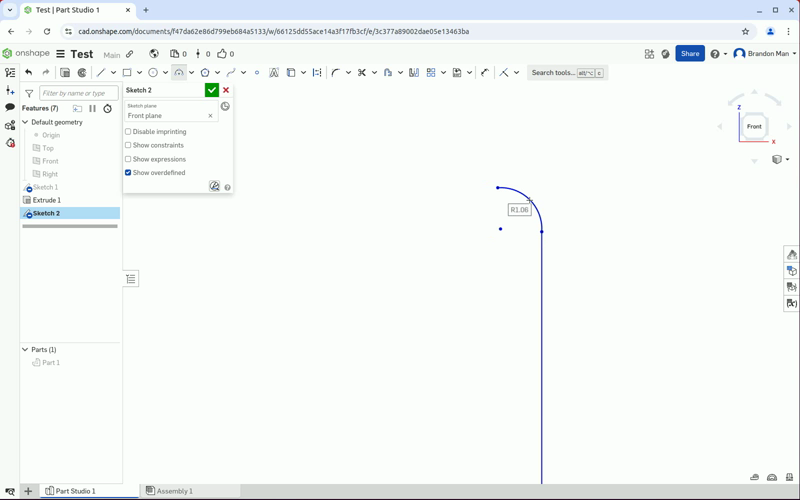
scroll(-6)
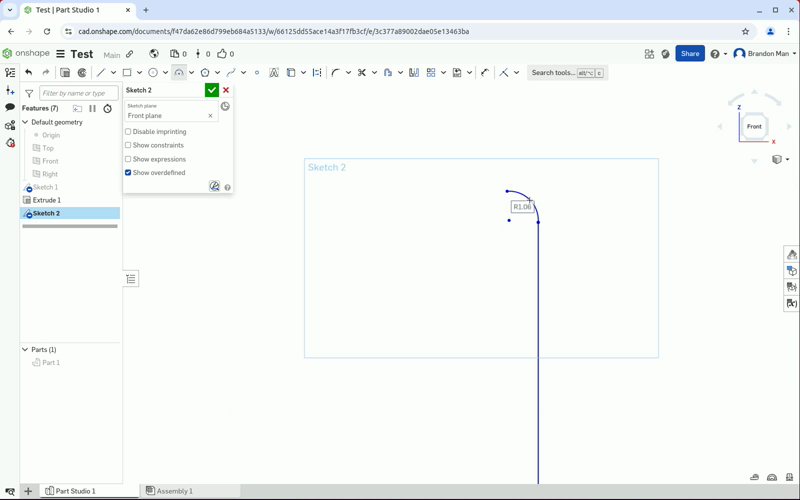
scroll(-6)
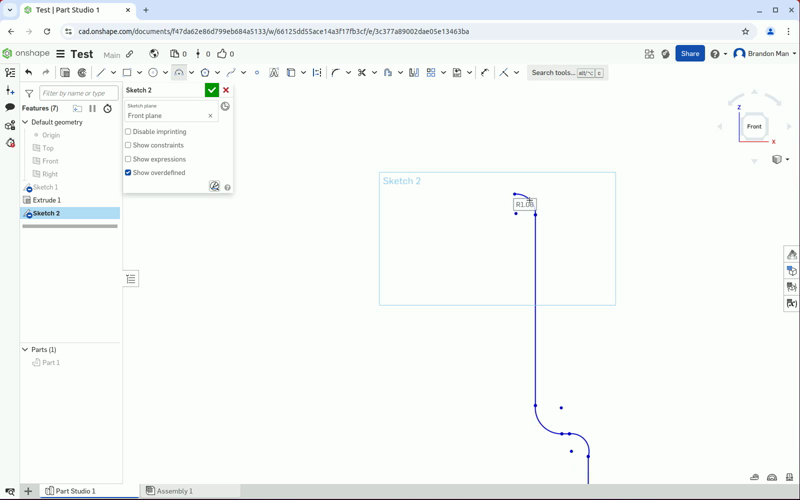
scroll(-6)
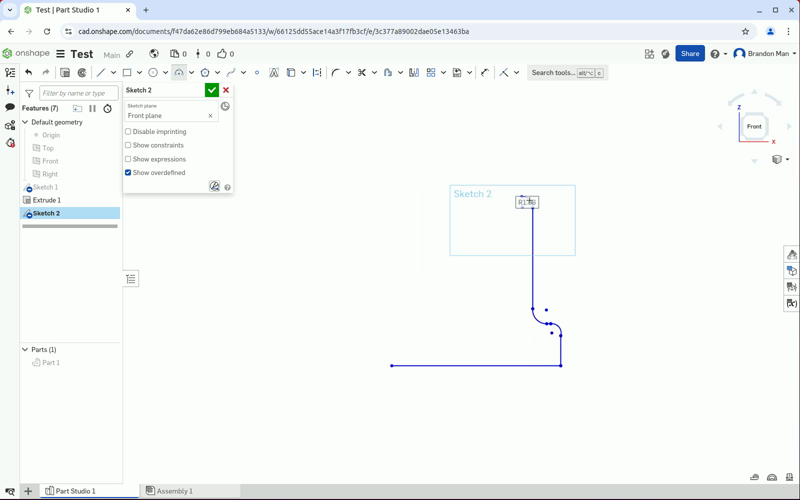
scroll(-6)
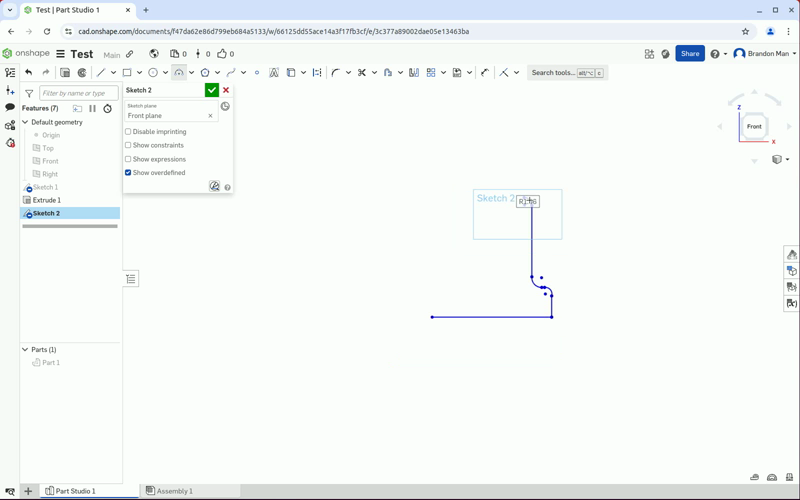
scroll(-6)
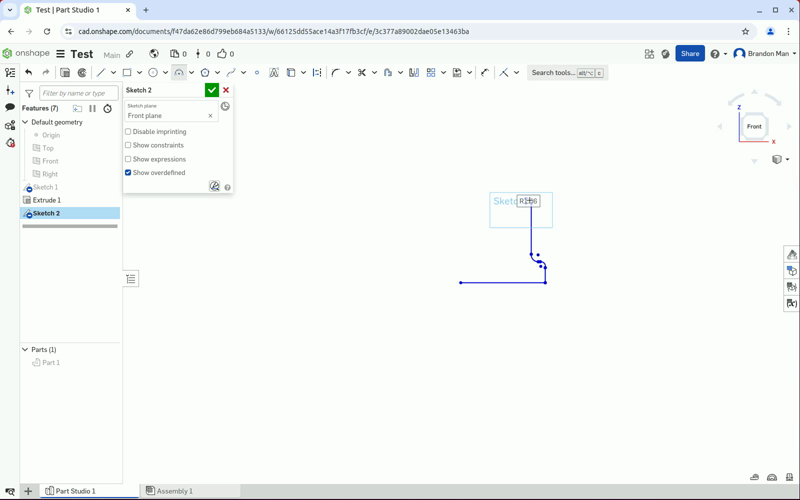
key_up(shift)
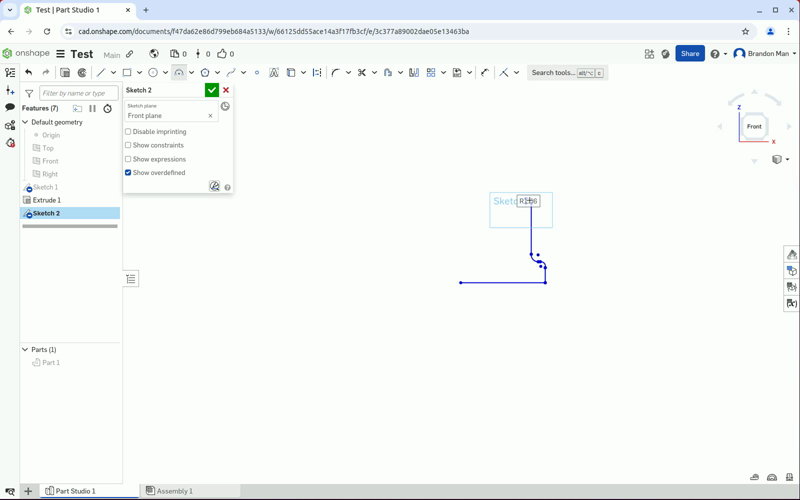
key(esc)
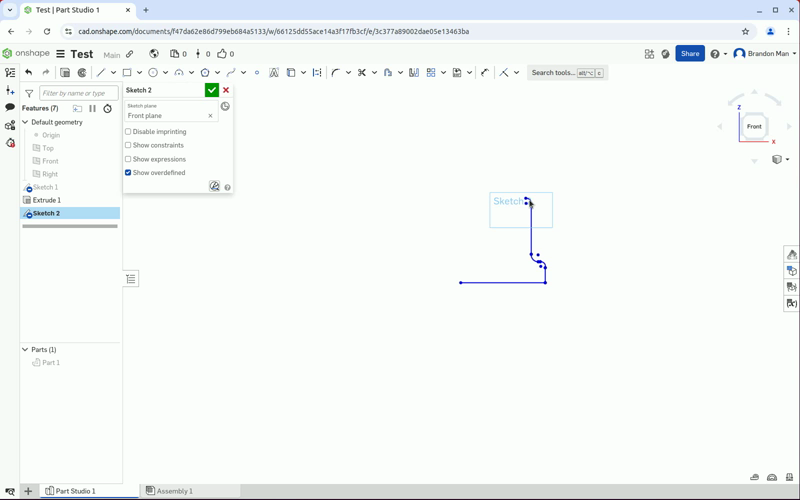
key(l)
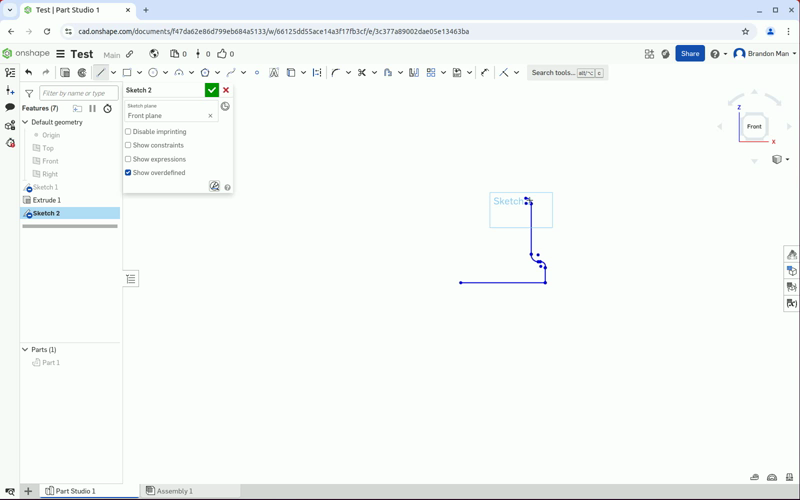
mouse_move(525, 198)
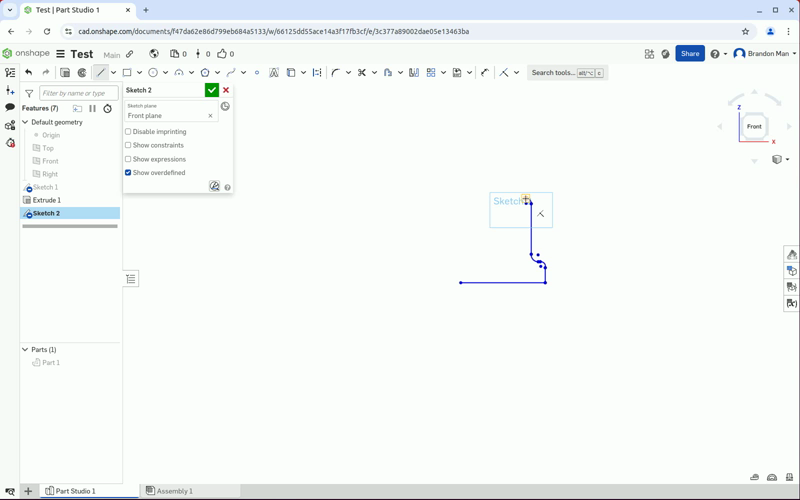
scroll(6)
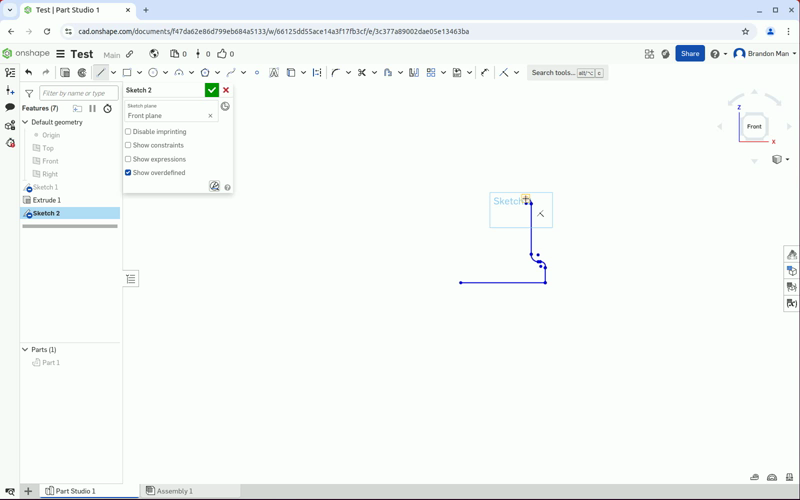
scroll(6)
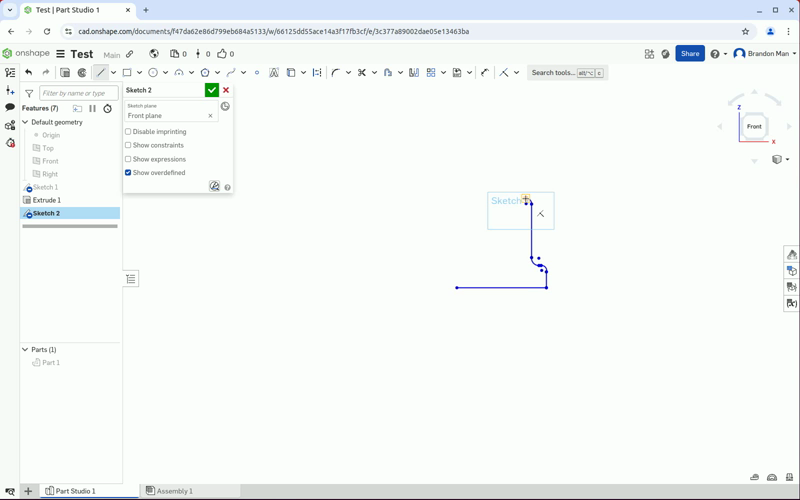
scroll(6)
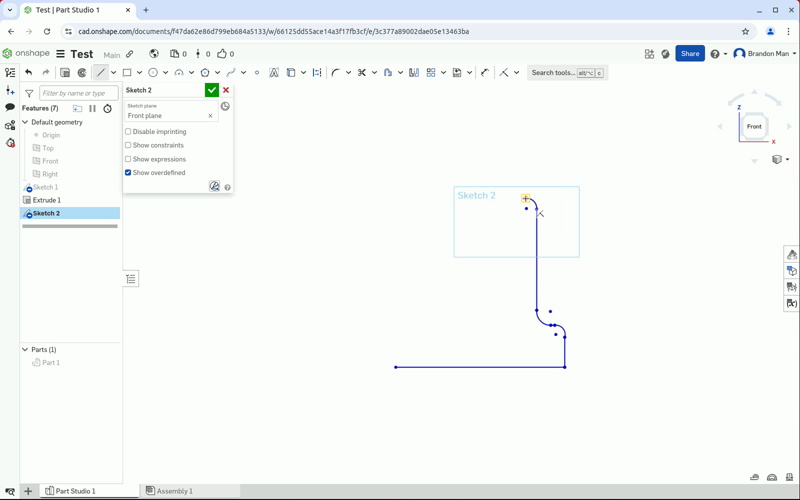
scroll(6)
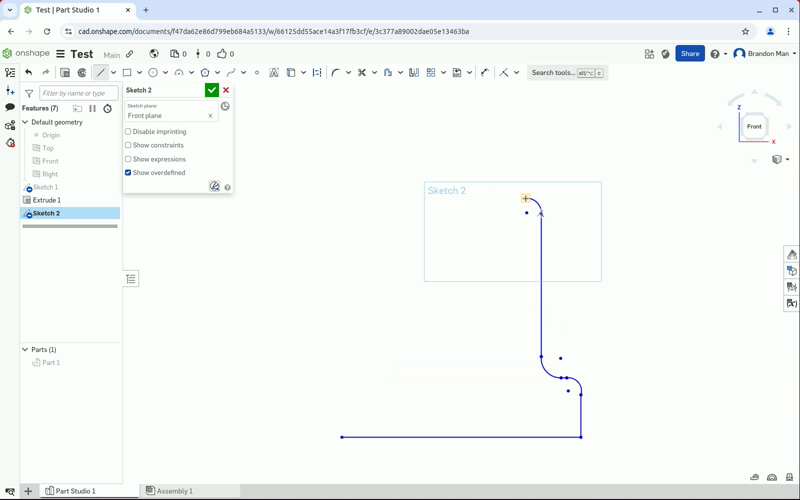
scroll(6)
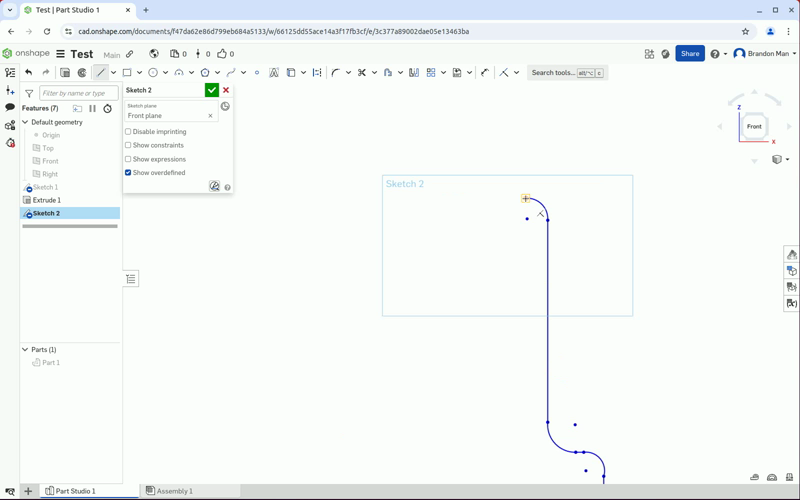
scroll(6)
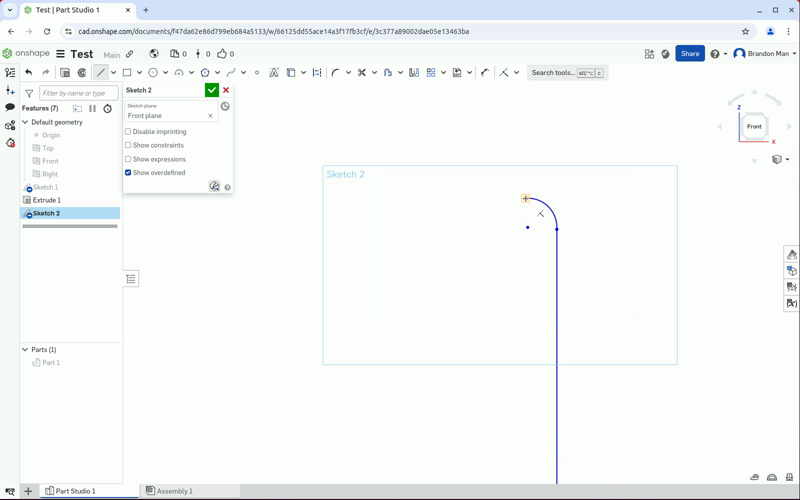
scroll(6)
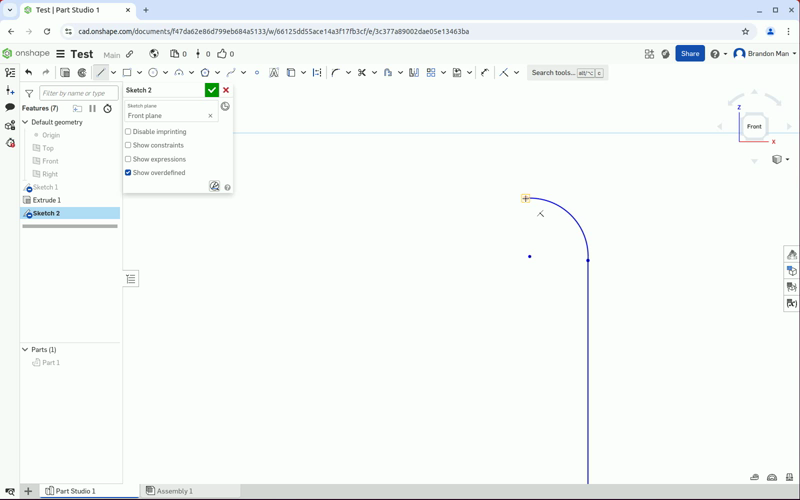
click(525, 198)
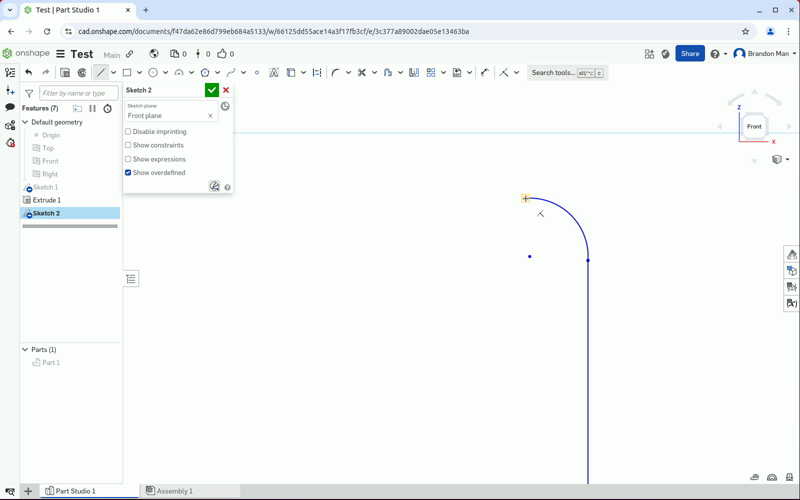
scroll(-6)
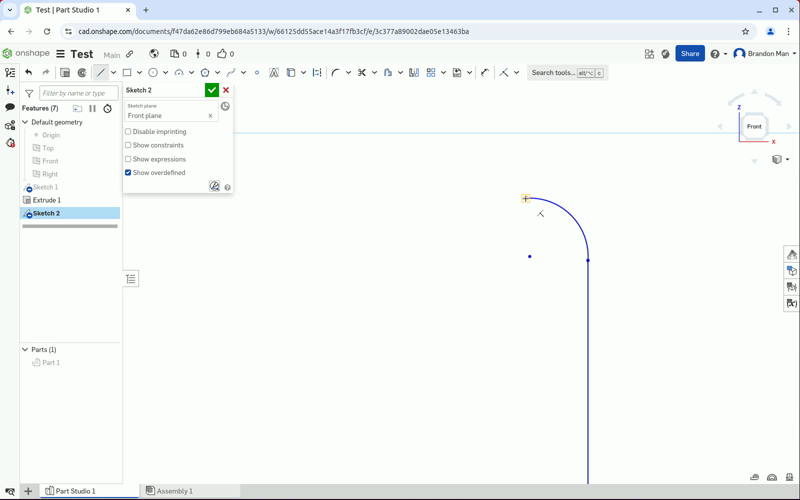
scroll(-6)
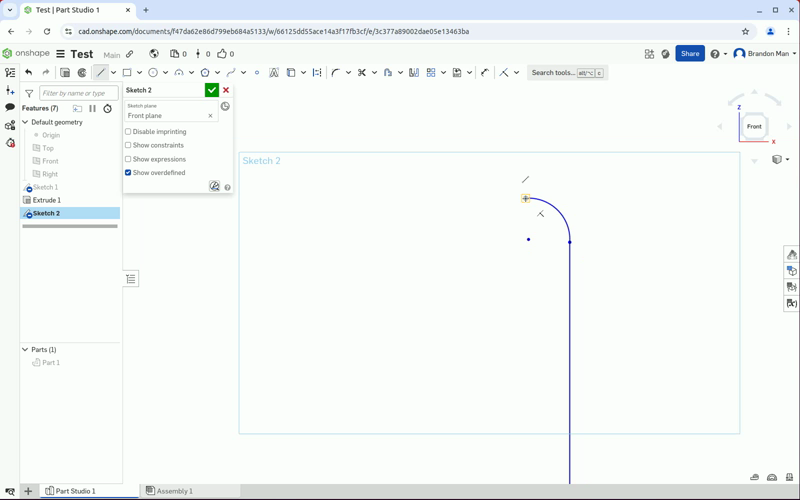
scroll(-6)
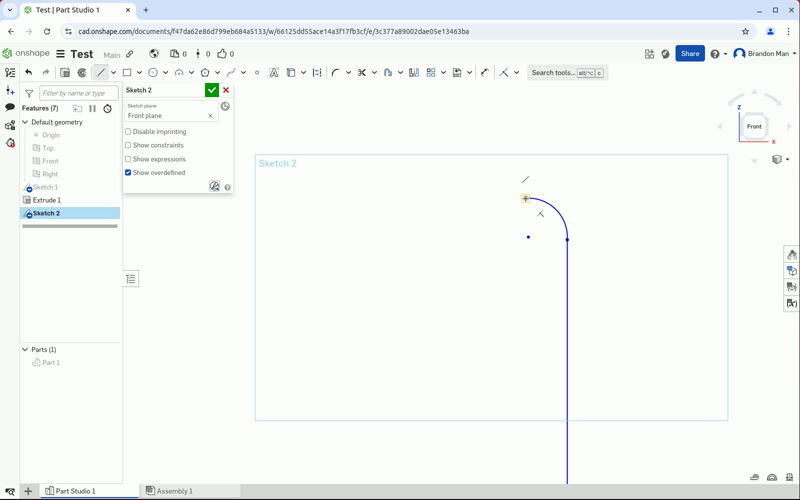
scroll(-6)
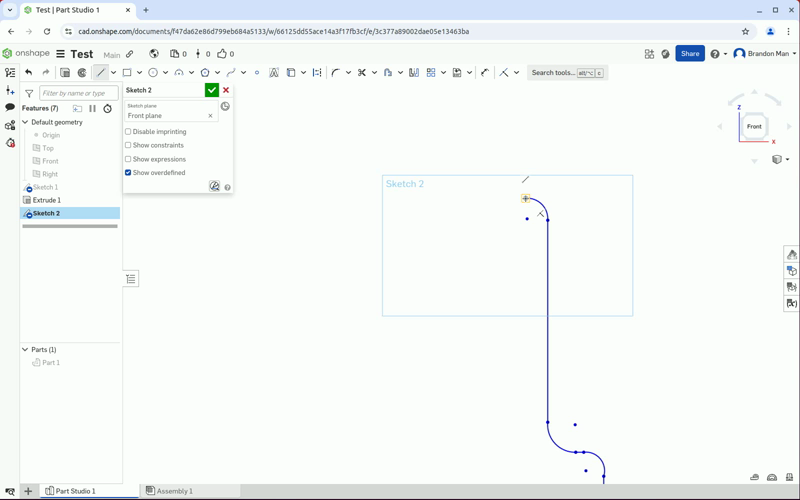
scroll(-6)
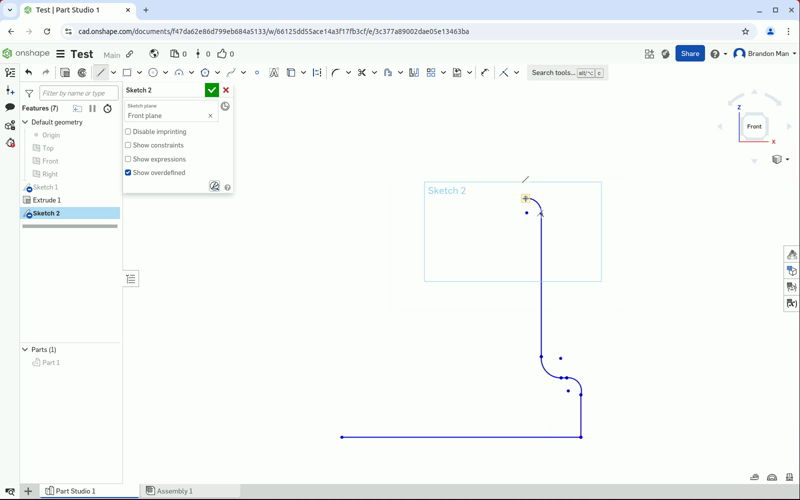
scroll(-6)
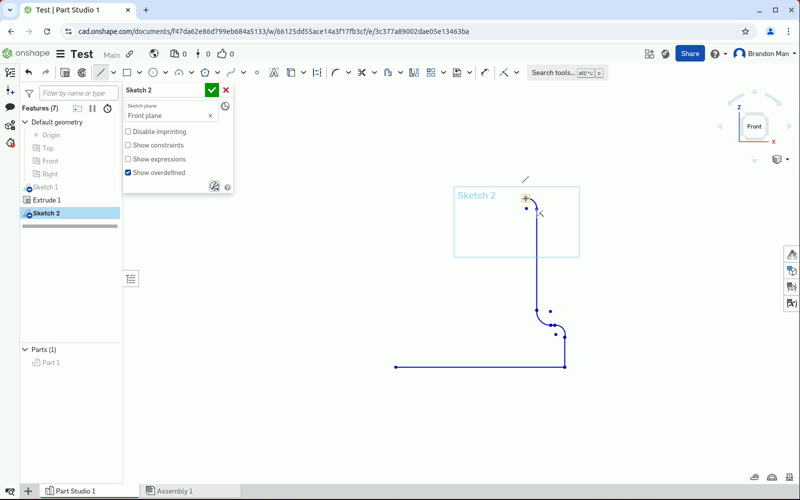
scroll(-6)
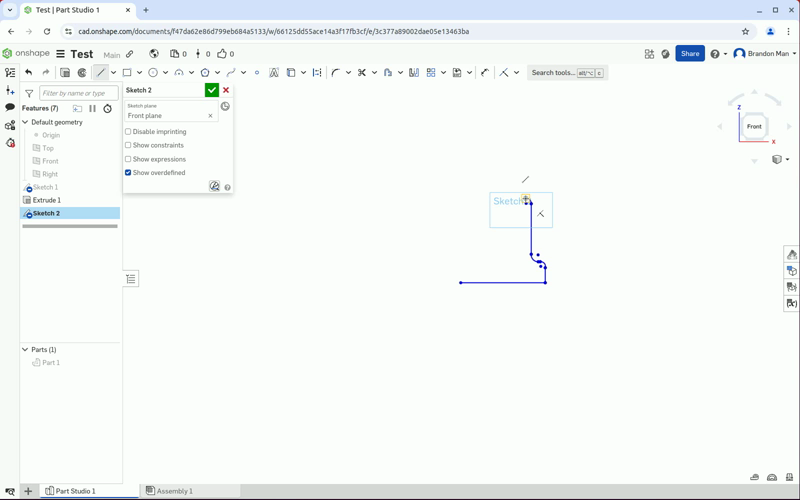
key_down(shift)
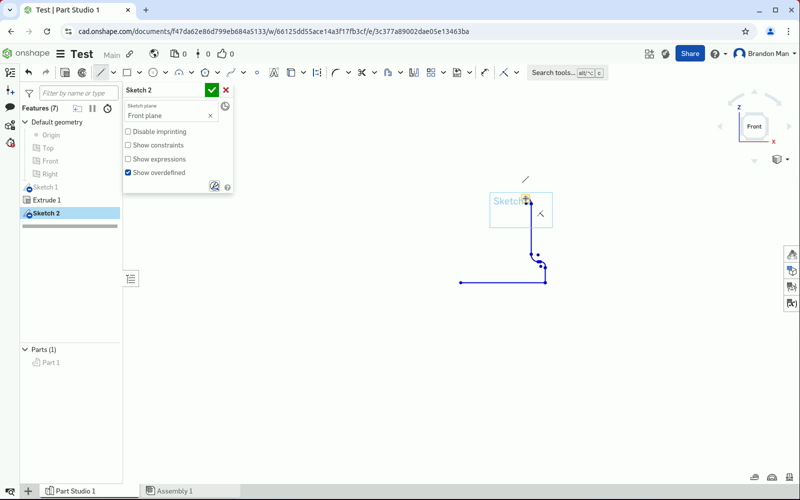
mouse_move(555, 198)
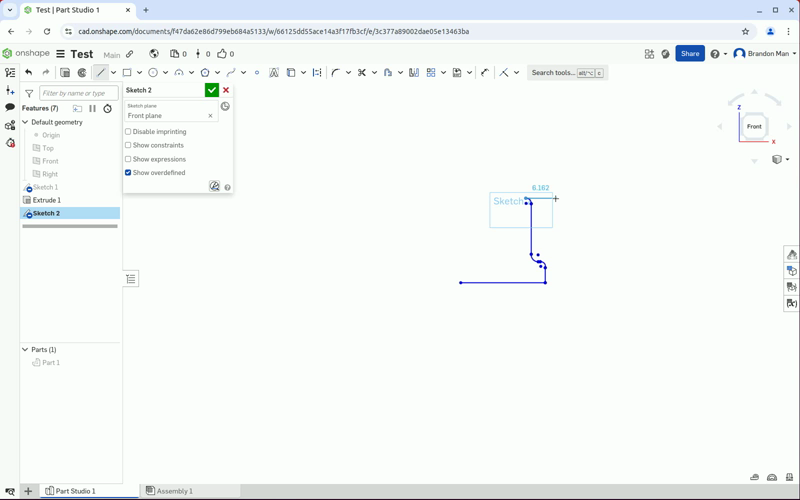
mouse_move(480, 198)
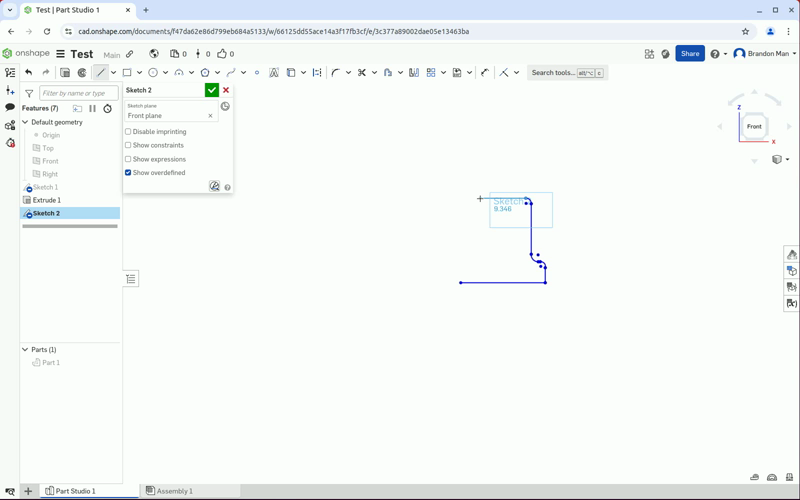
click(480, 198)
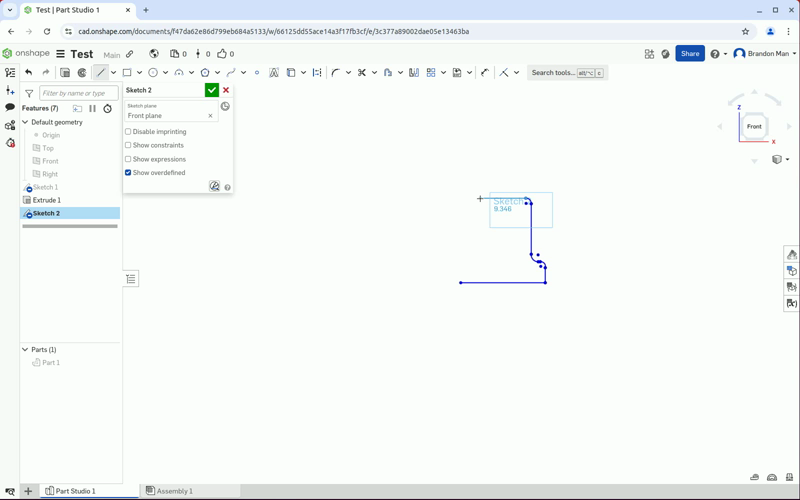
key_up(shift)
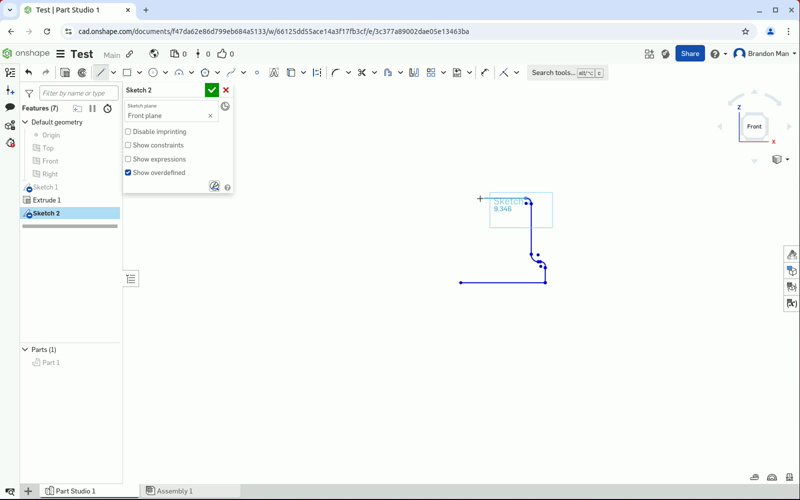
key(esc)
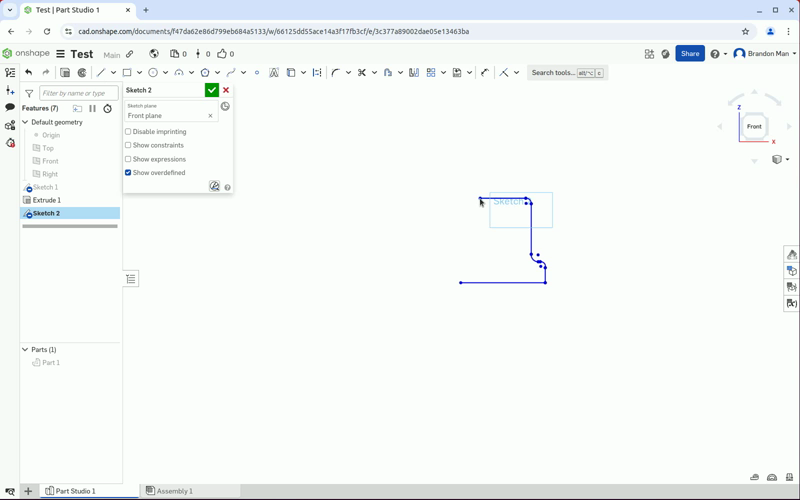
key(a)
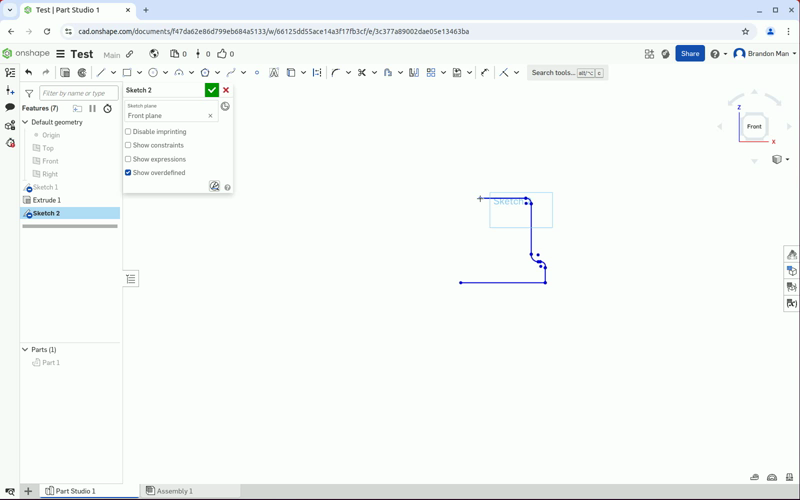
mouse_move(480, 198)
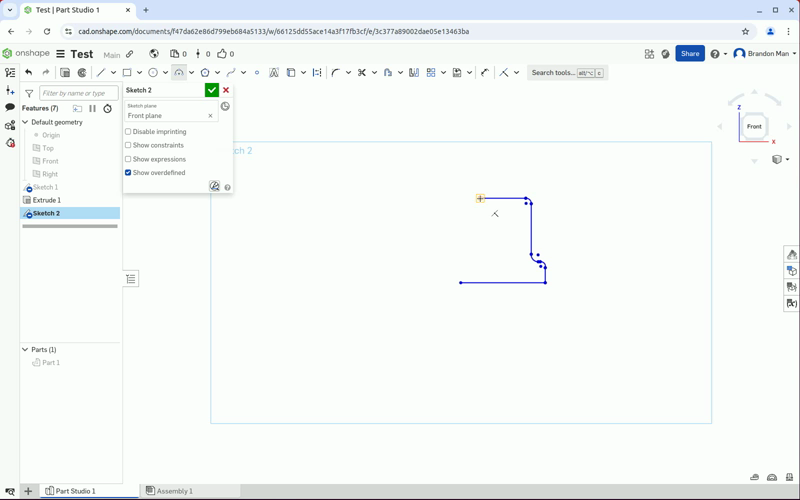
click(480, 198)
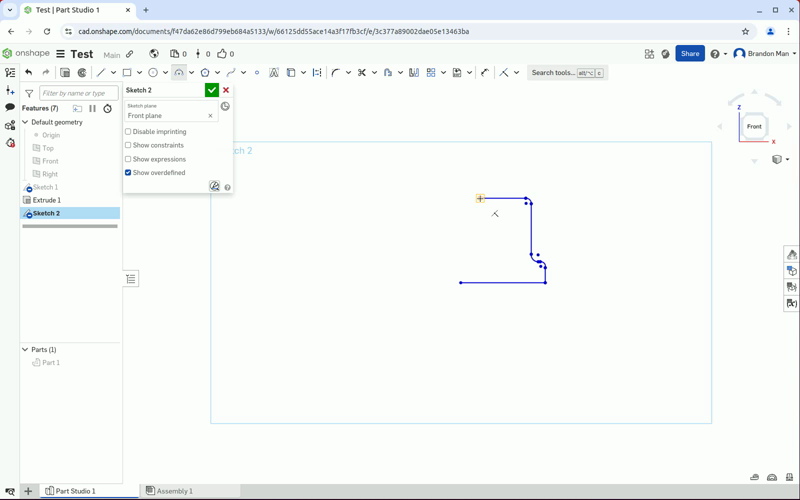
key_down(shift)
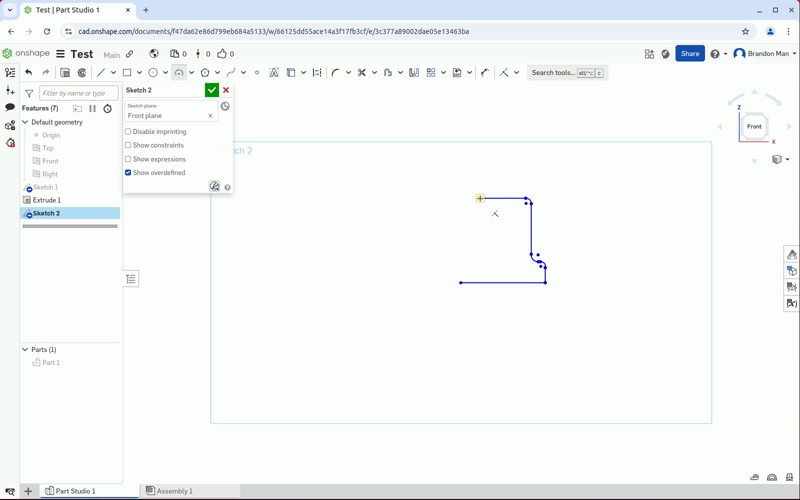
mouse_move(475, 203)
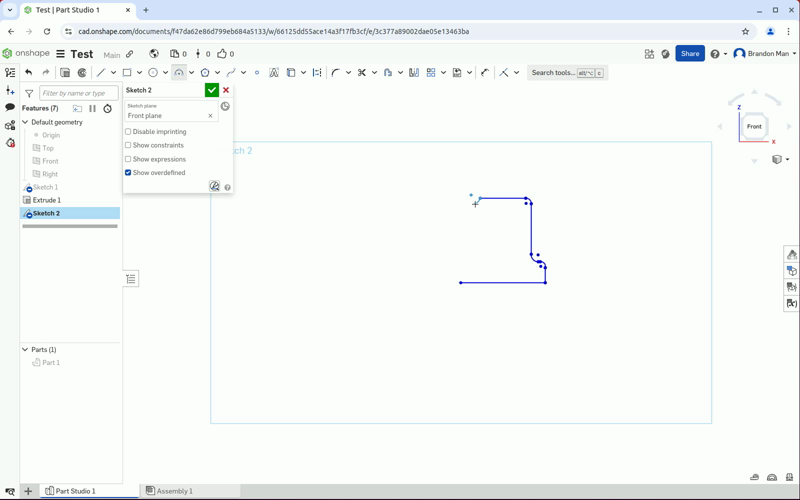
scroll(6)
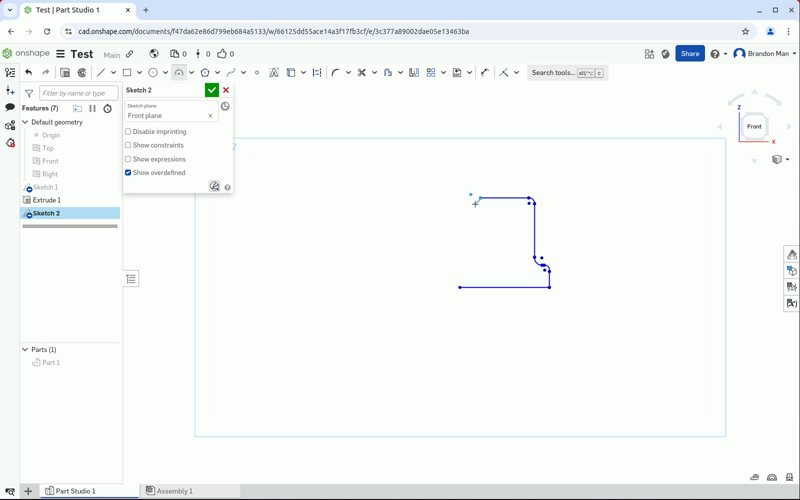
scroll(6)
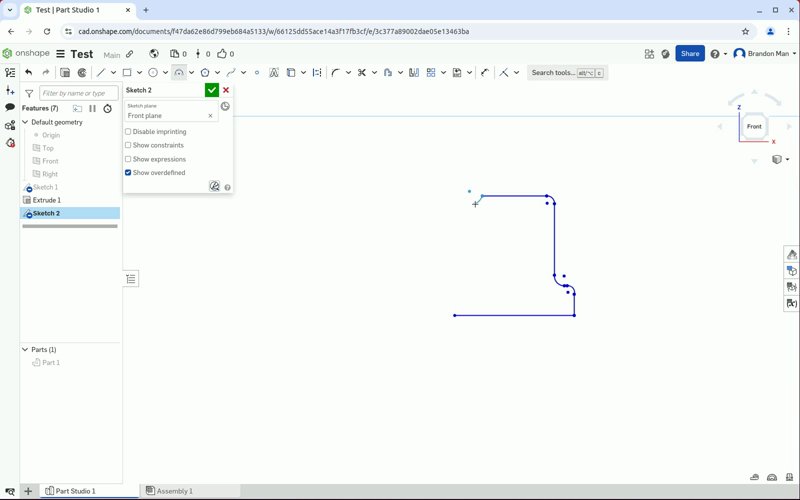
scroll(6)
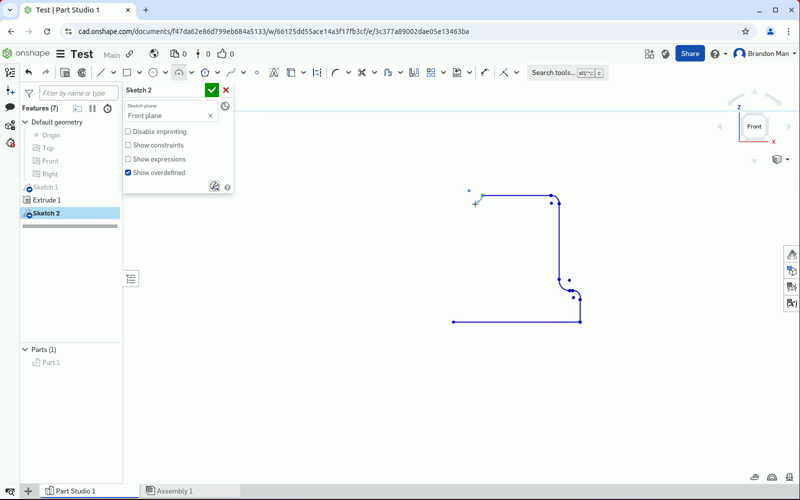
scroll(6)
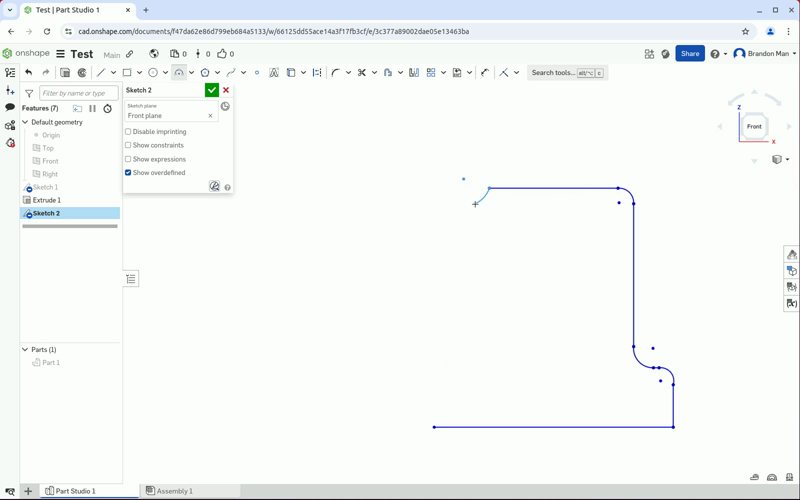
scroll(6)
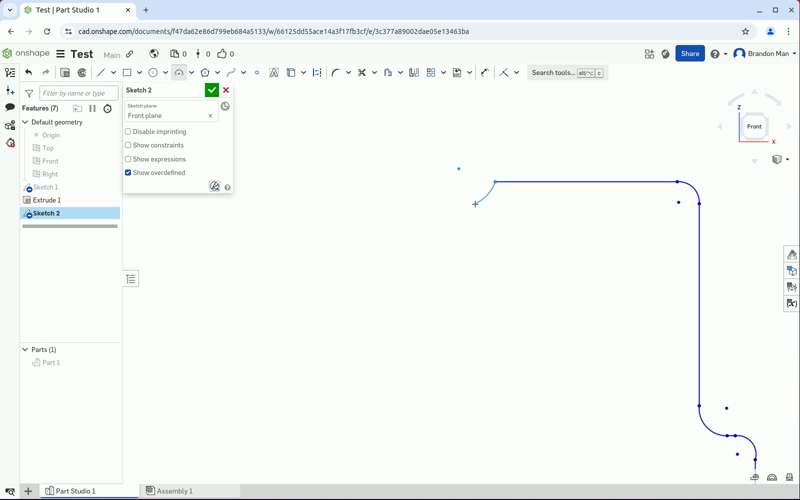
scroll(6)
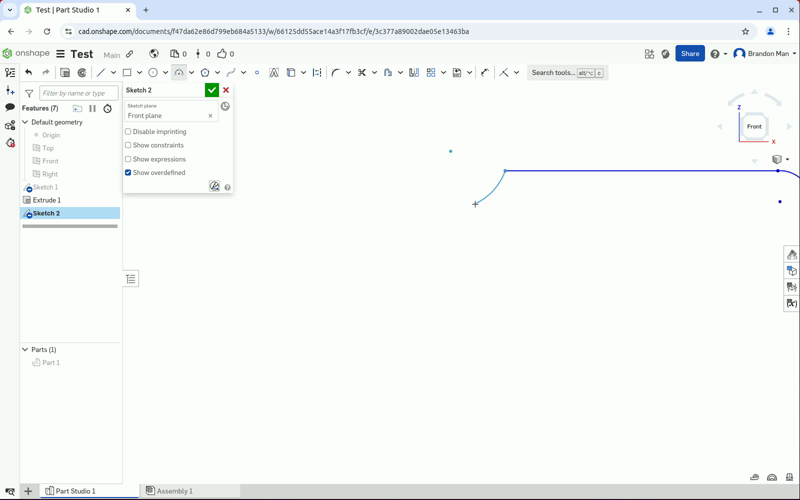
scroll(6)
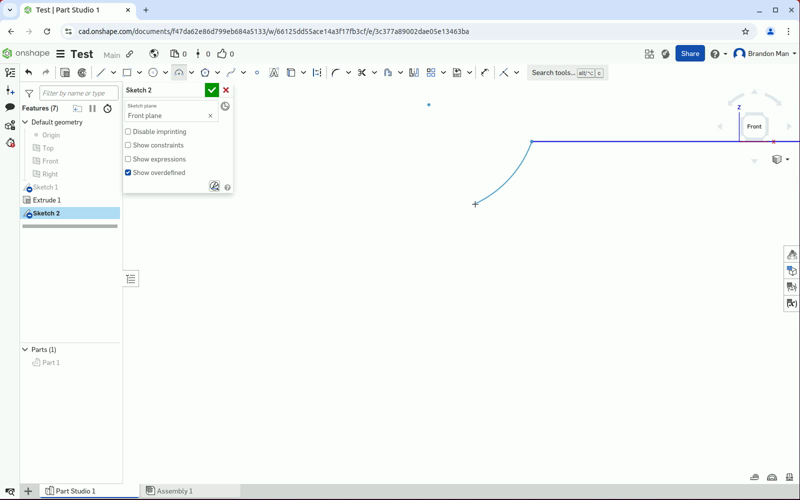
click(475, 203)
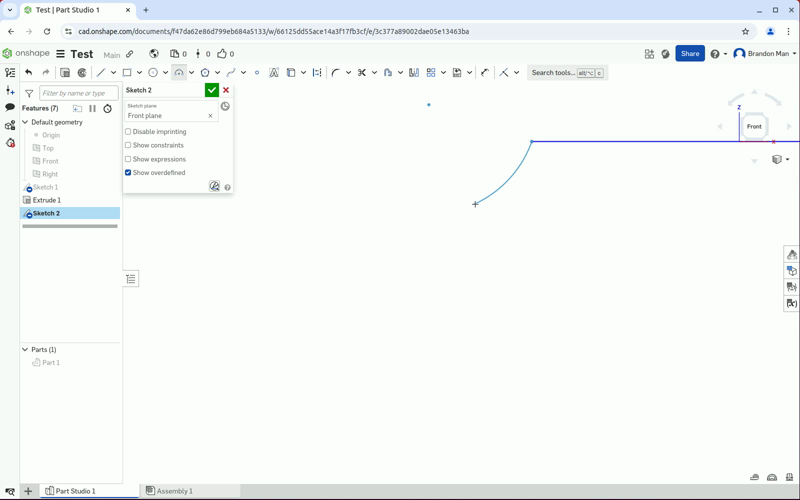
scroll(-6)
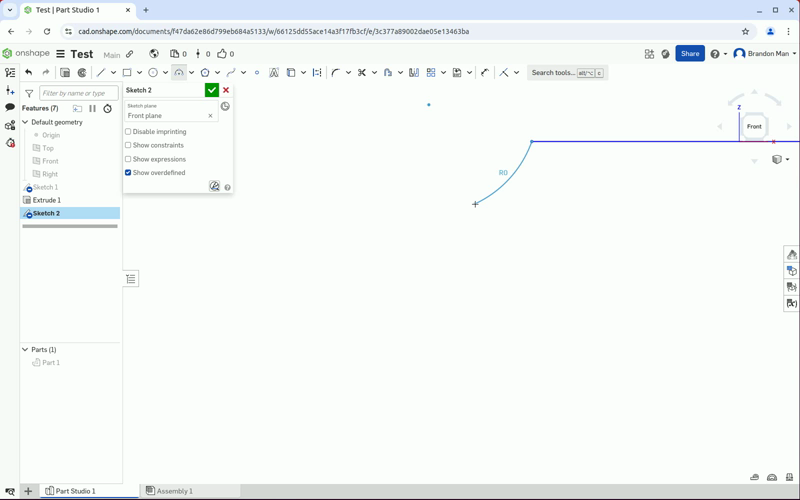
scroll(-6)
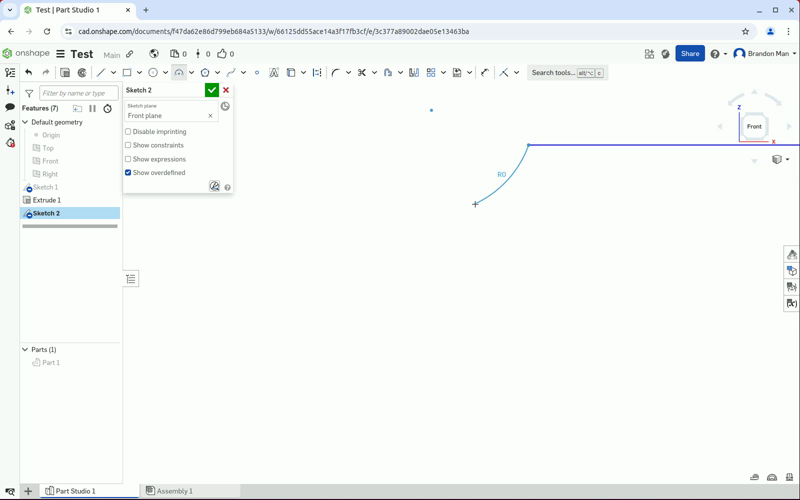
scroll(-6)
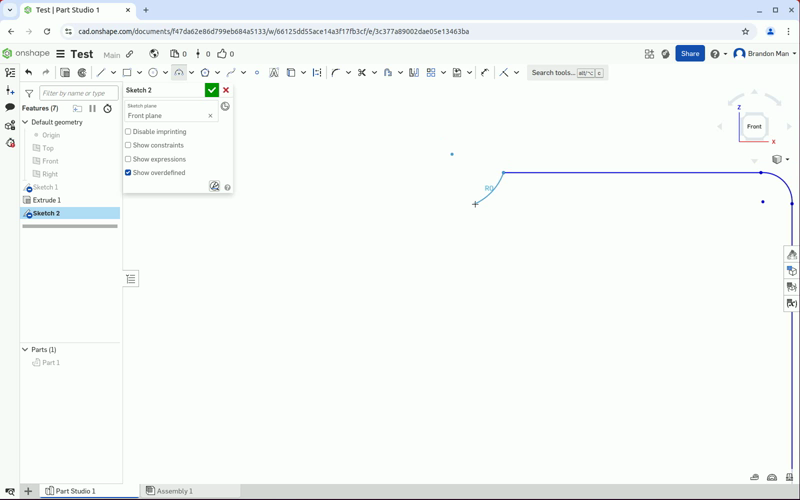
scroll(-6)
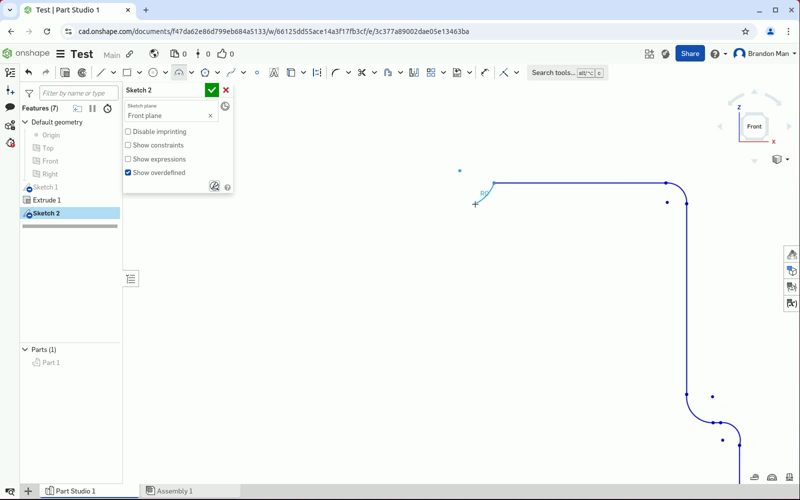
scroll(-6)
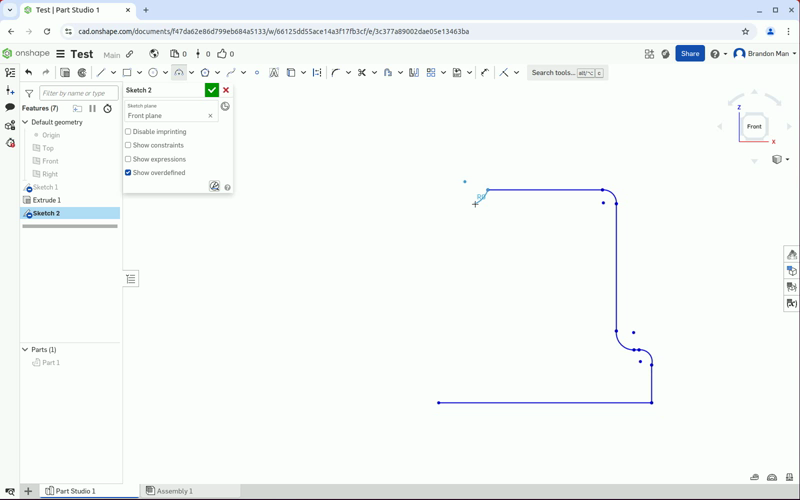
scroll(-6)
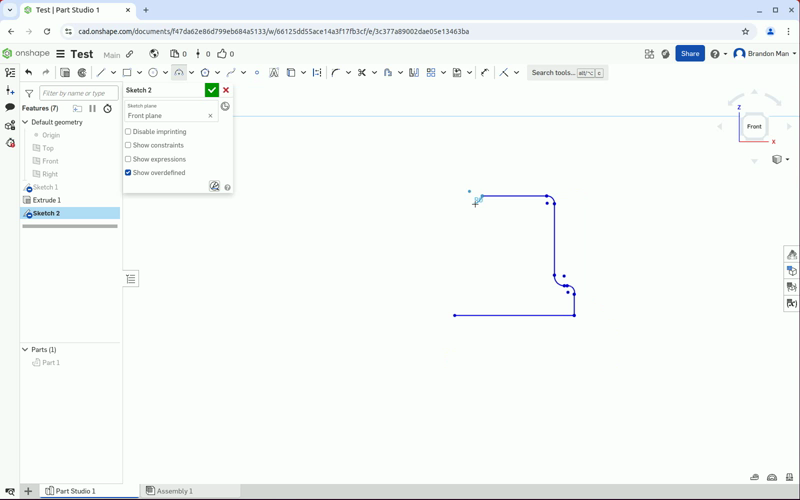
scroll(-6)
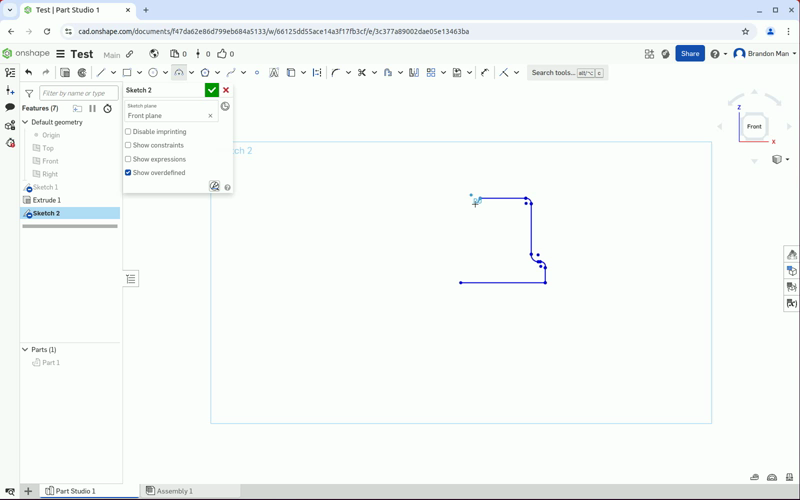
mouse_move(476, 199)
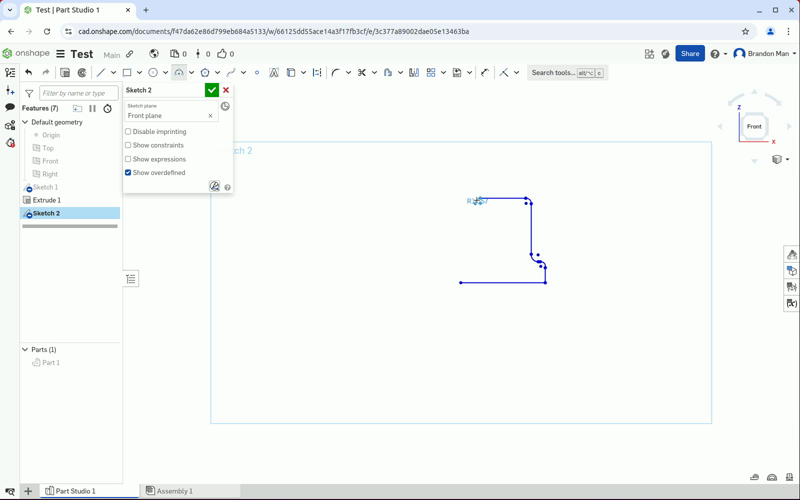
scroll(6)
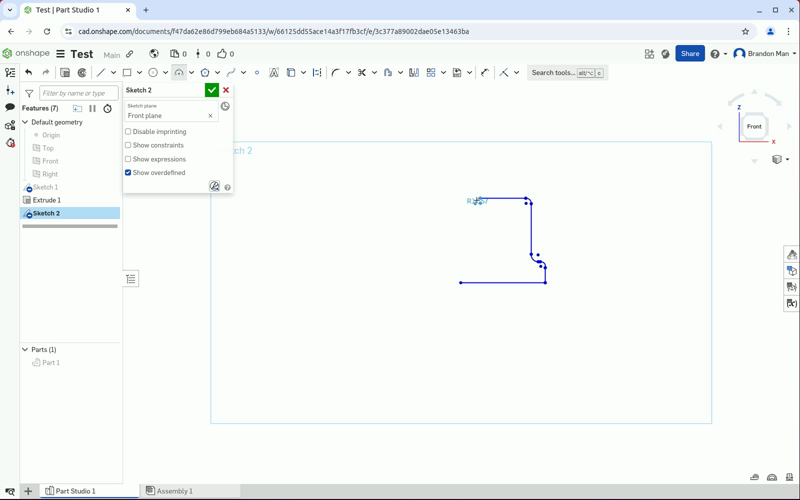
scroll(6)
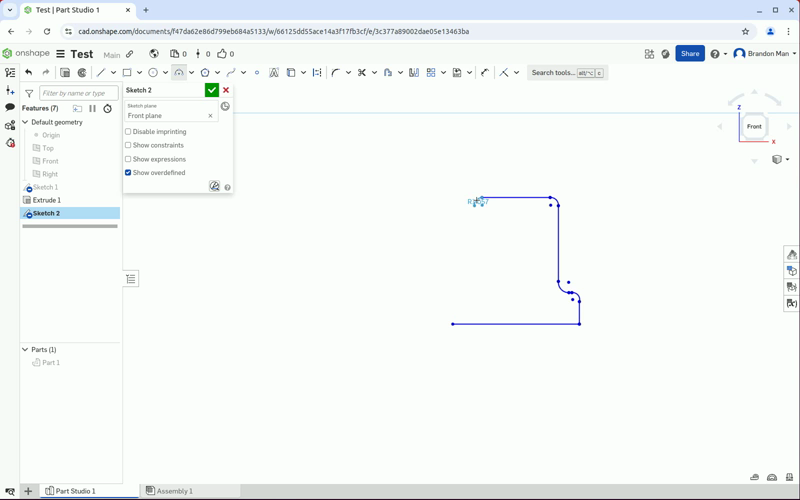
scroll(6)
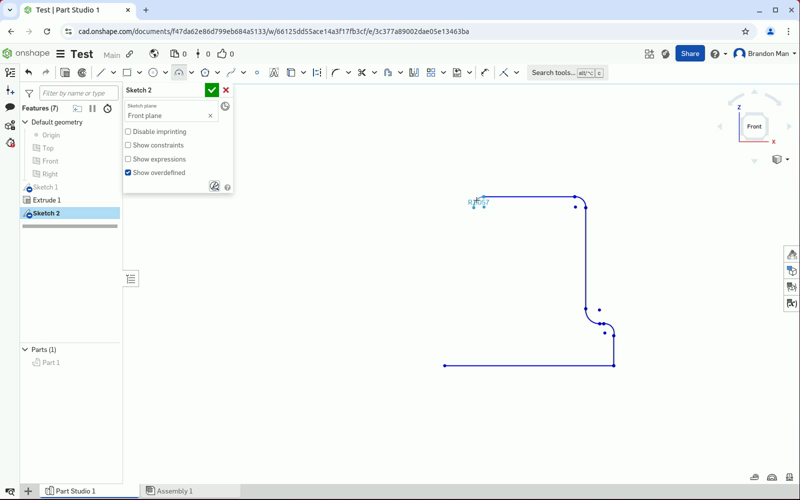
scroll(6)
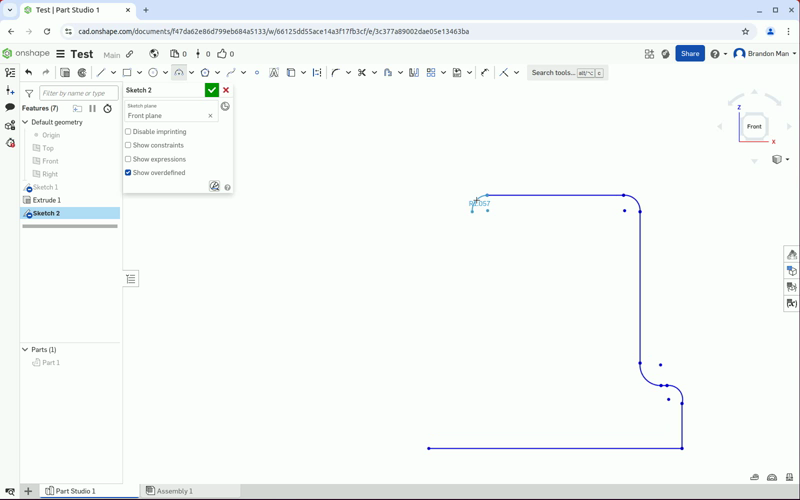
scroll(6)
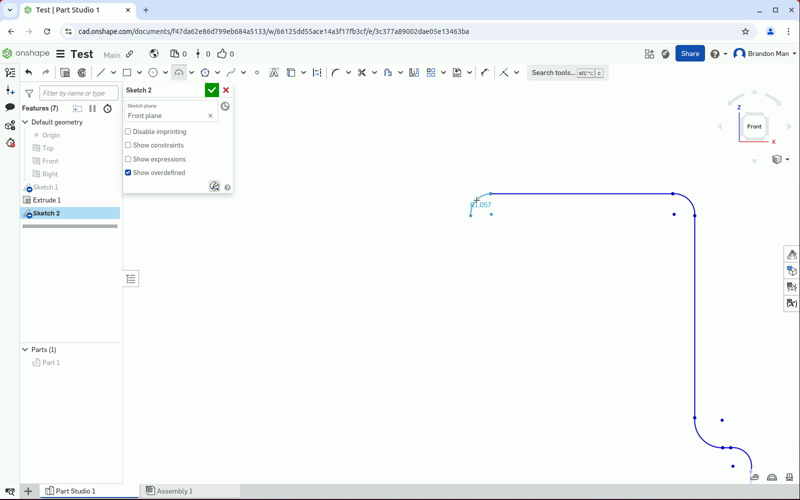
scroll(6)
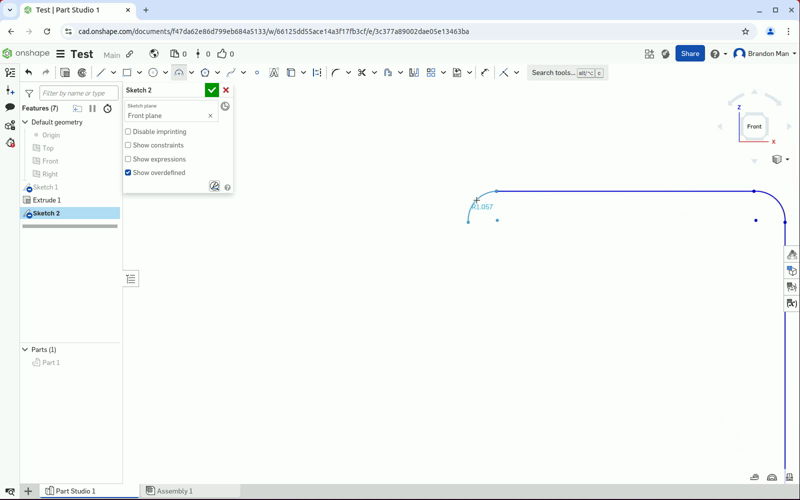
scroll(6)
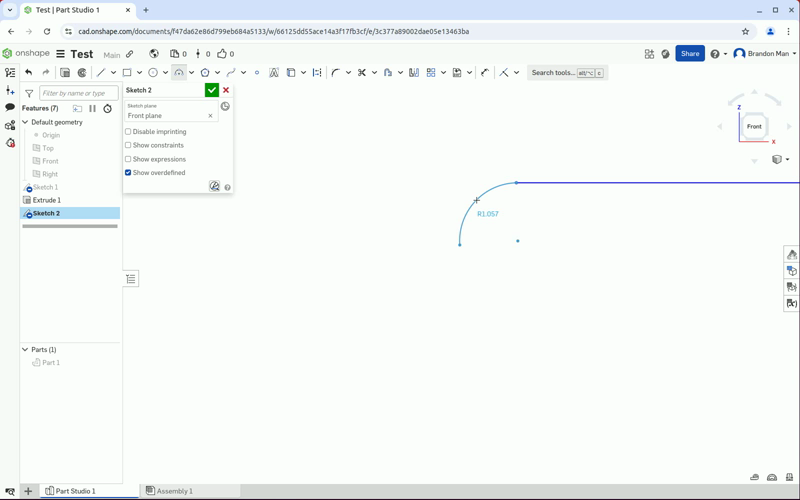
click(476, 199)
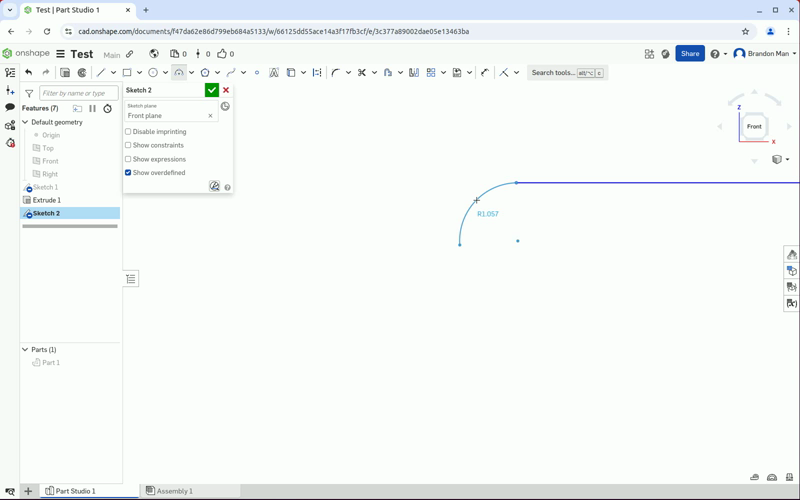
scroll(-6)
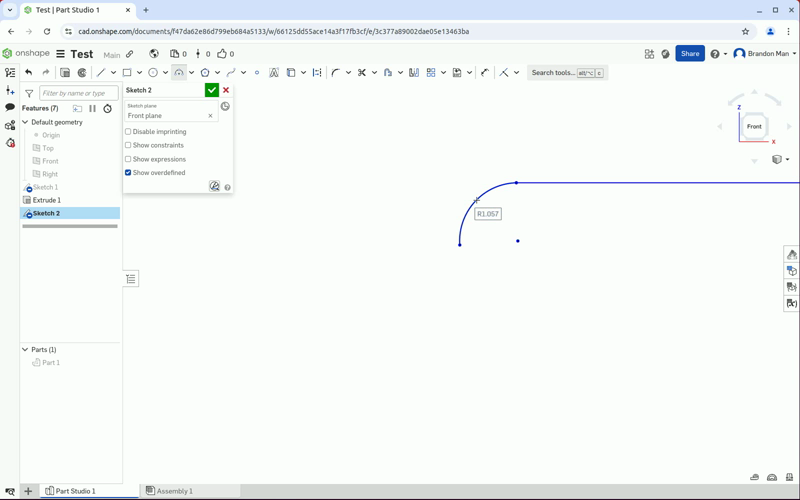
scroll(-6)
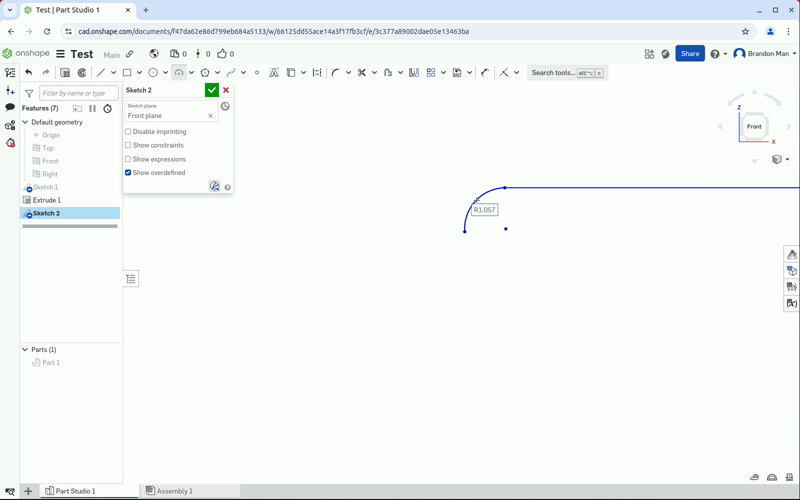
scroll(-6)
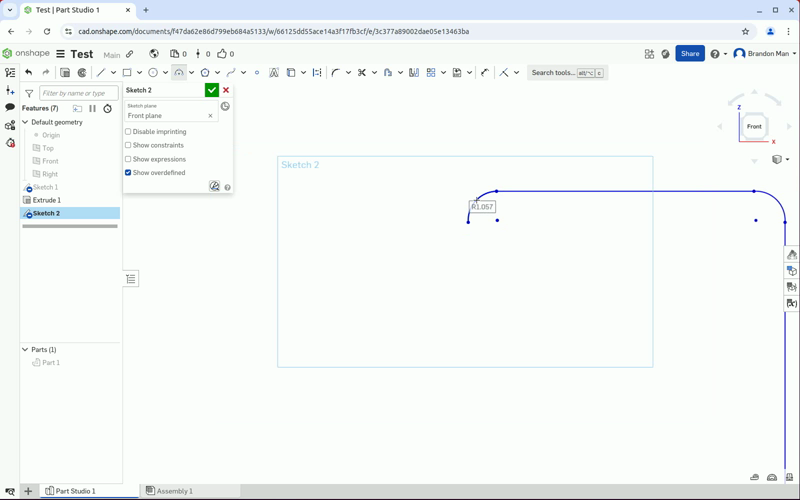
scroll(-6)
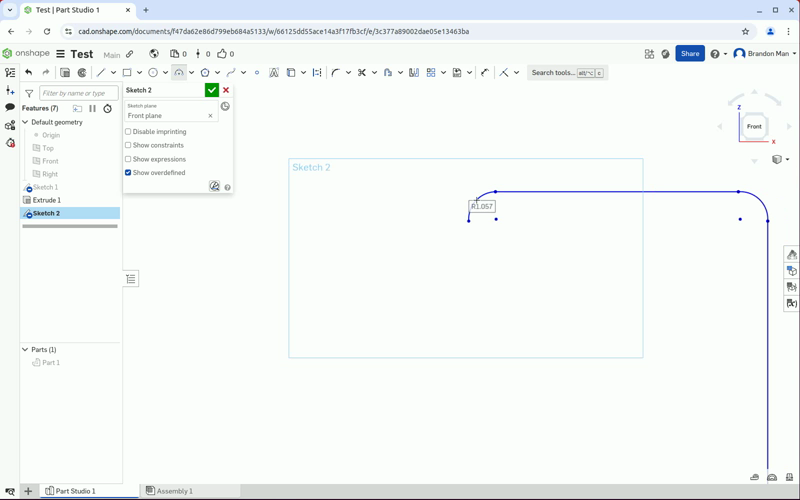
scroll(-6)
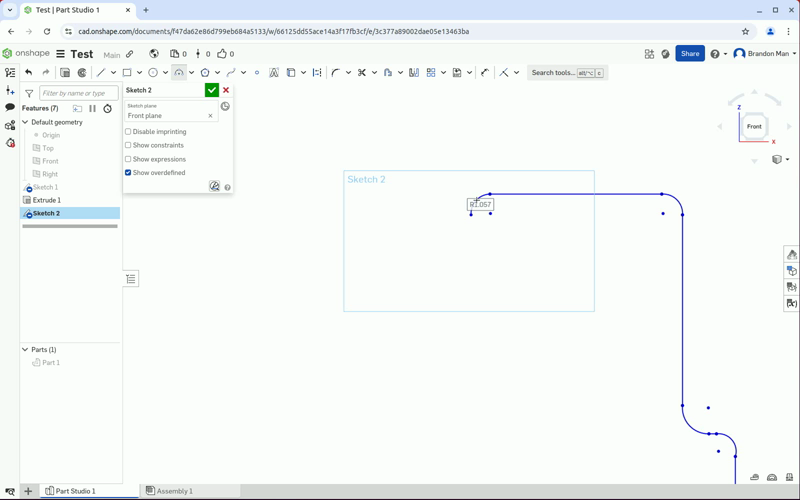
scroll(-6)
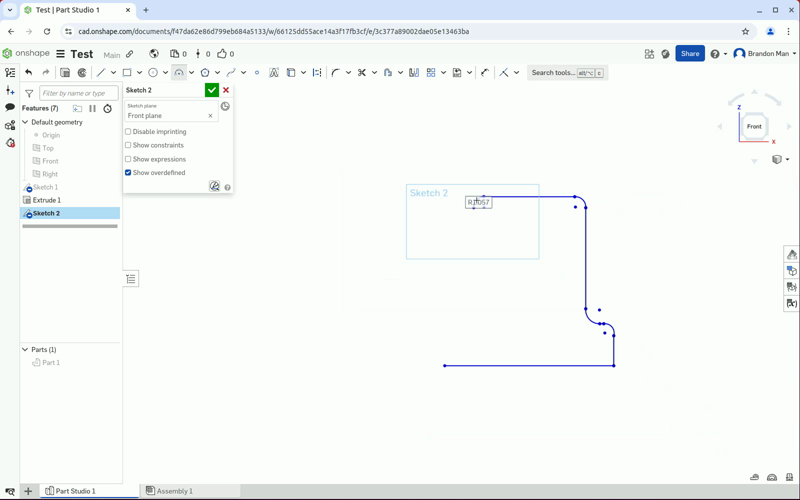
scroll(-6)
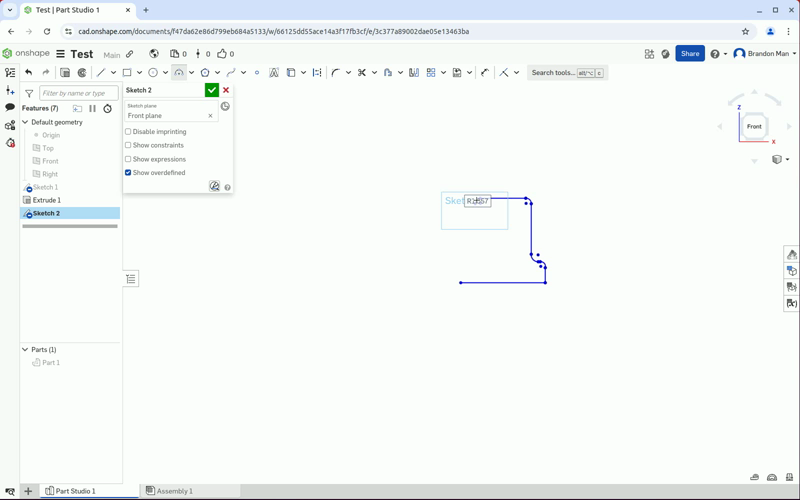
key_up(shift)
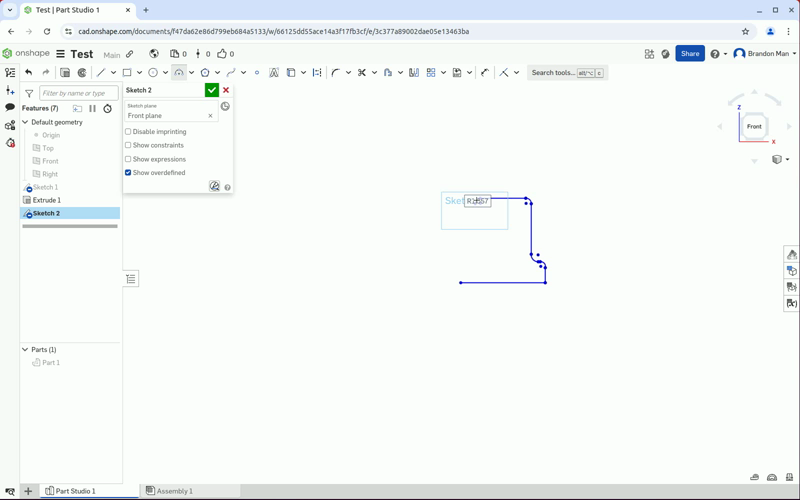
key(esc)
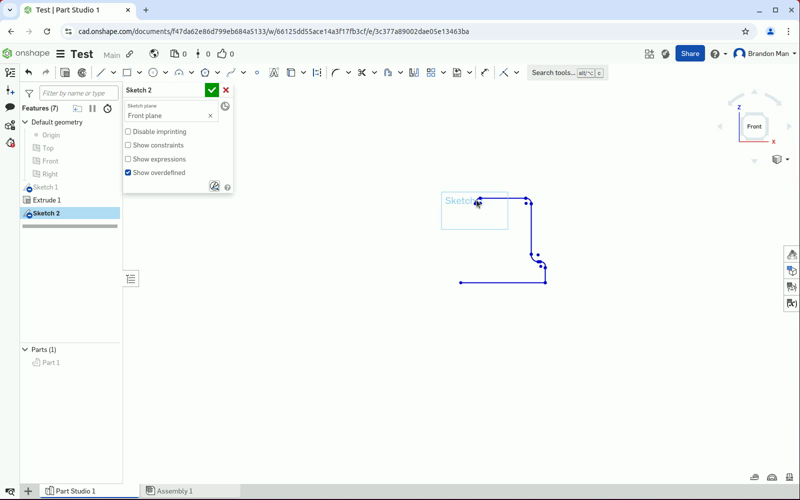
key(l)
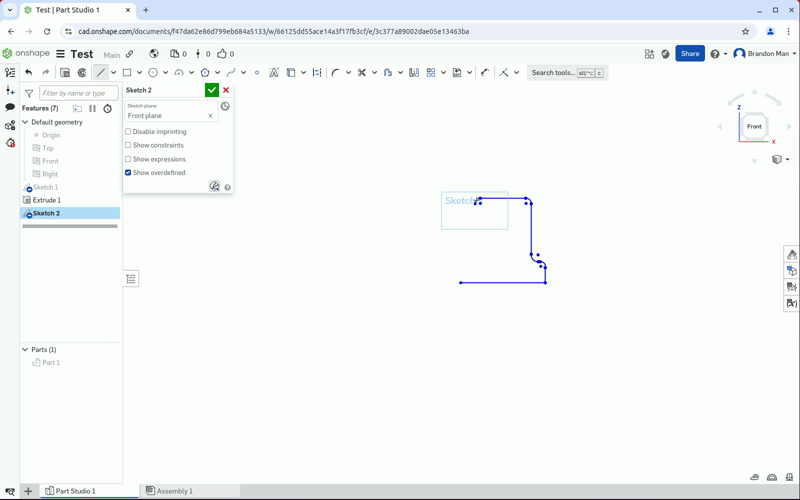
mouse_move(475, 203)
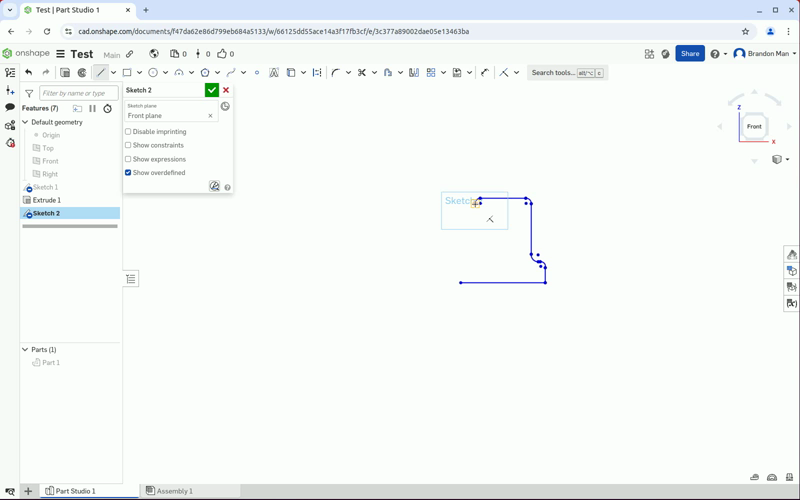
scroll(6)
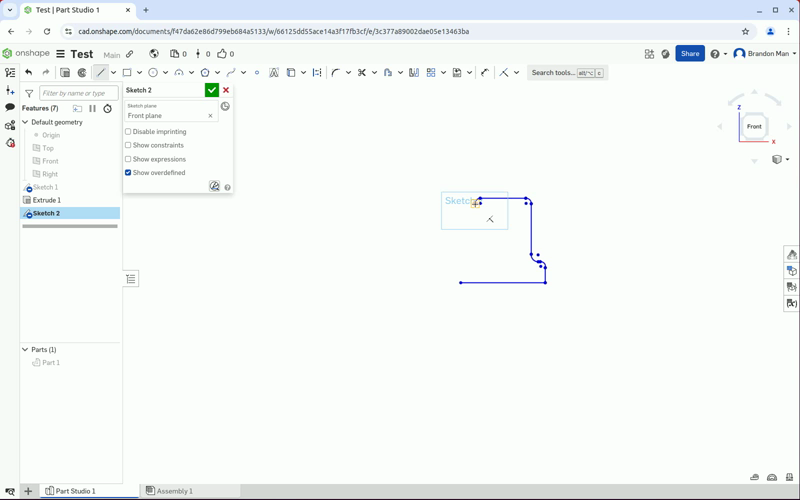
scroll(6)
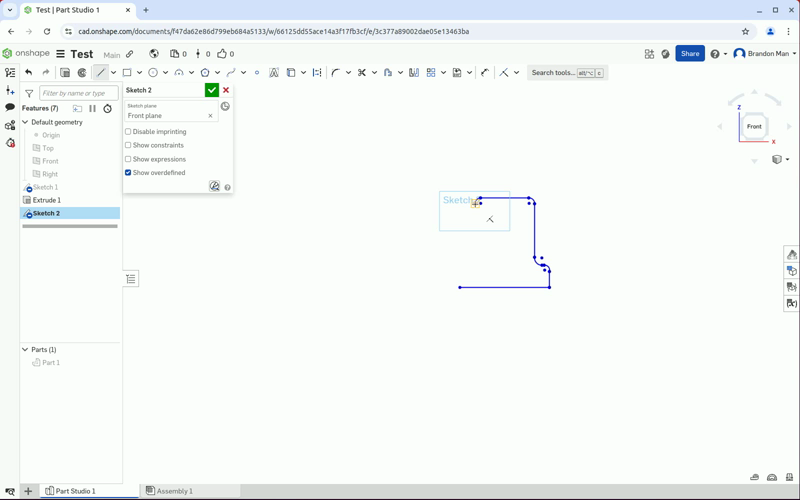
scroll(6)
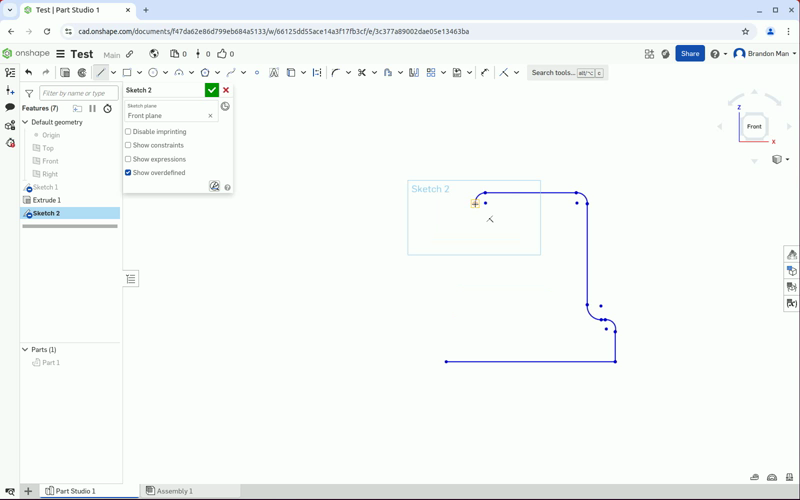
scroll(6)
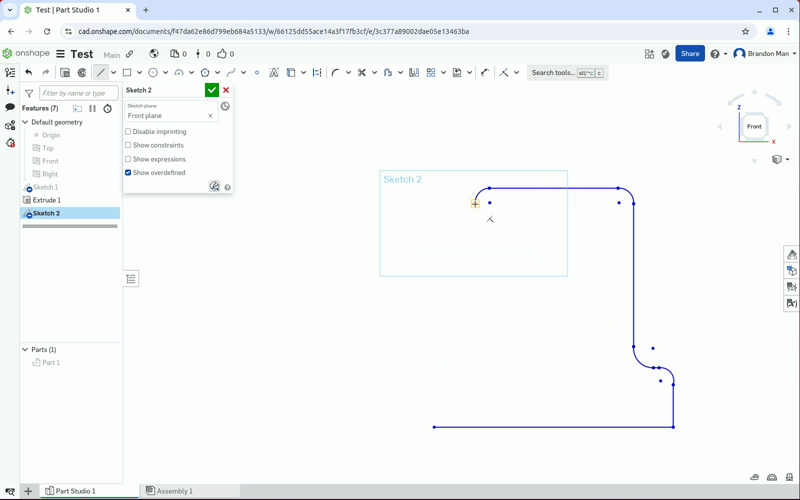
scroll(6)
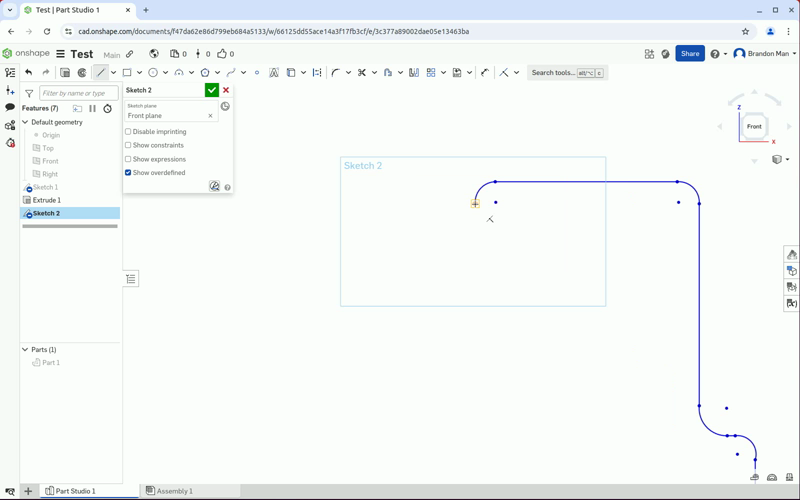
scroll(6)
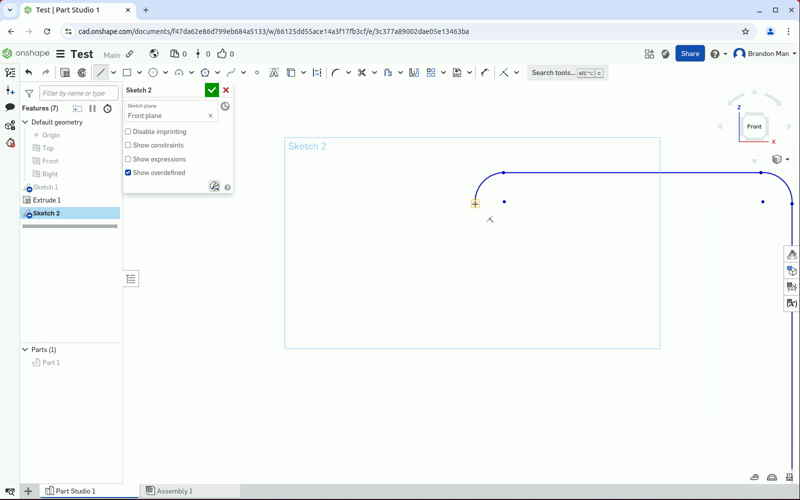
scroll(6)
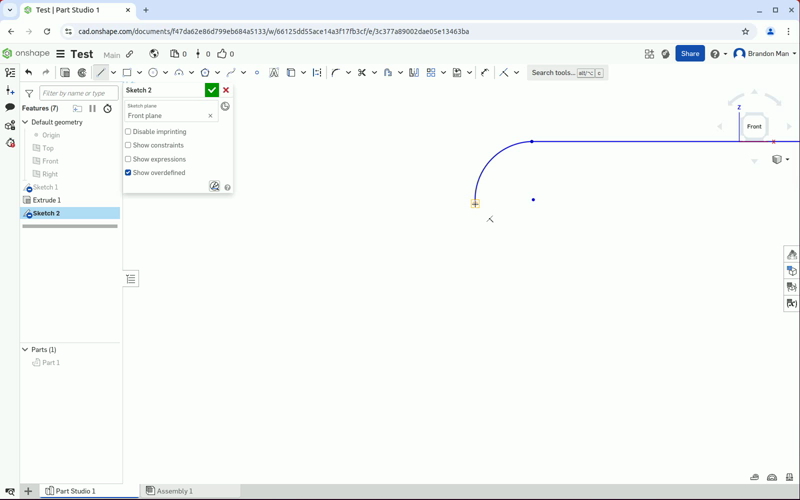
click(475, 203)
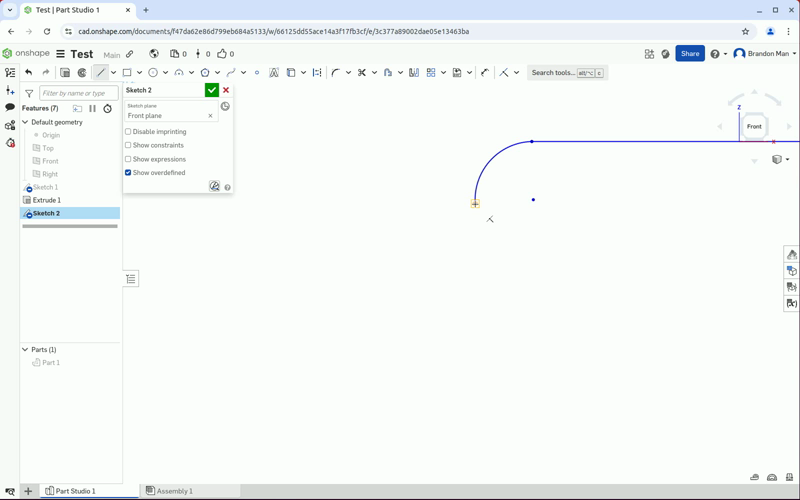
scroll(-6)
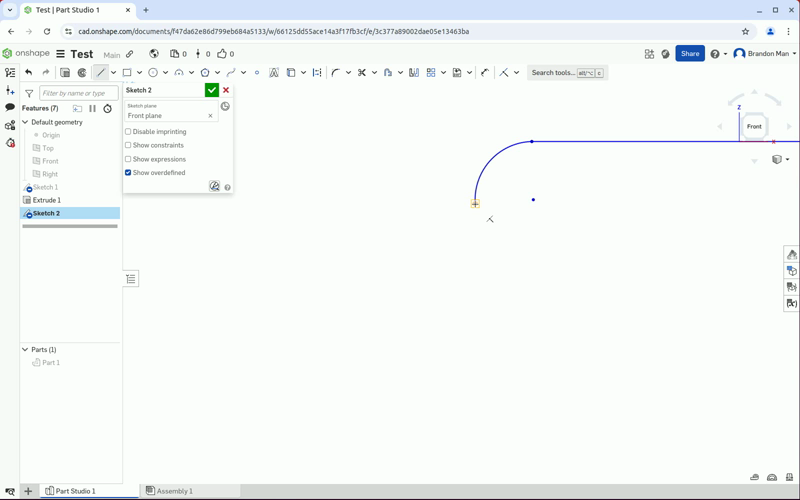
scroll(-6)
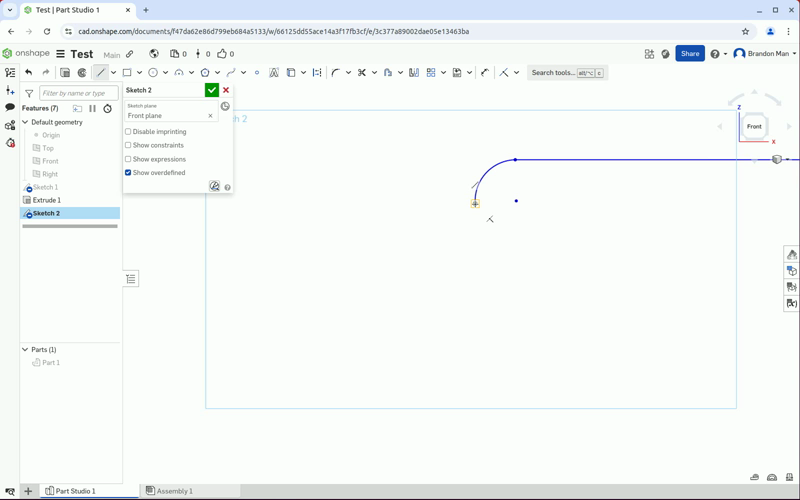
scroll(-6)
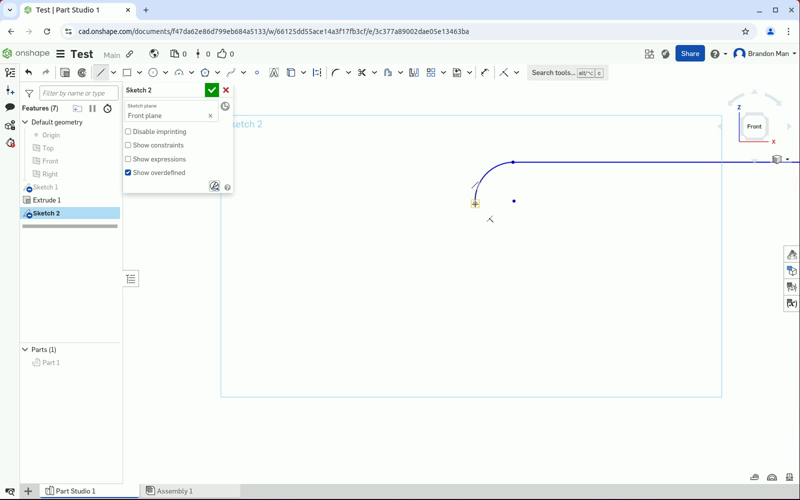
scroll(-6)
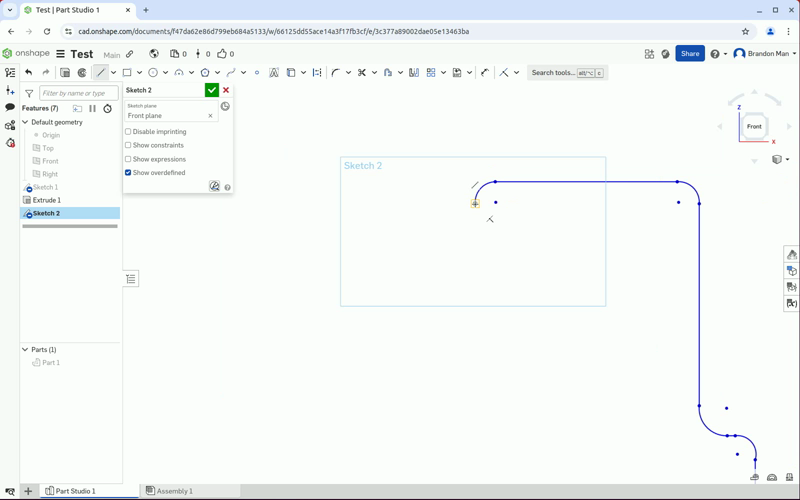
scroll(-6)
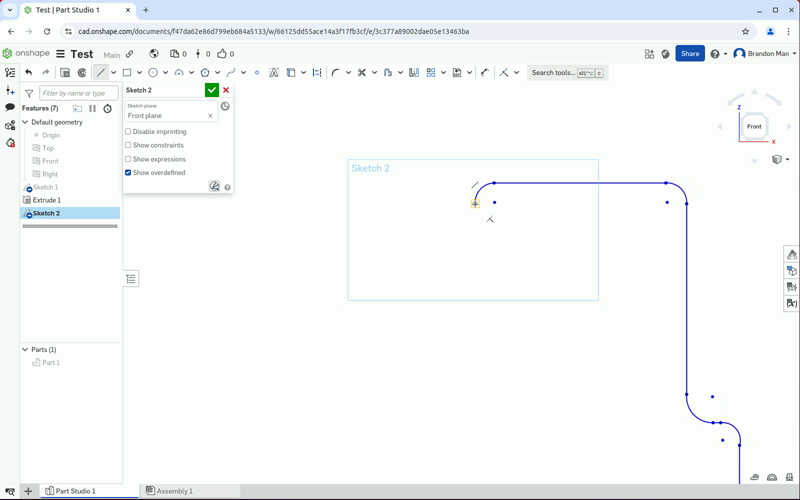
scroll(-6)
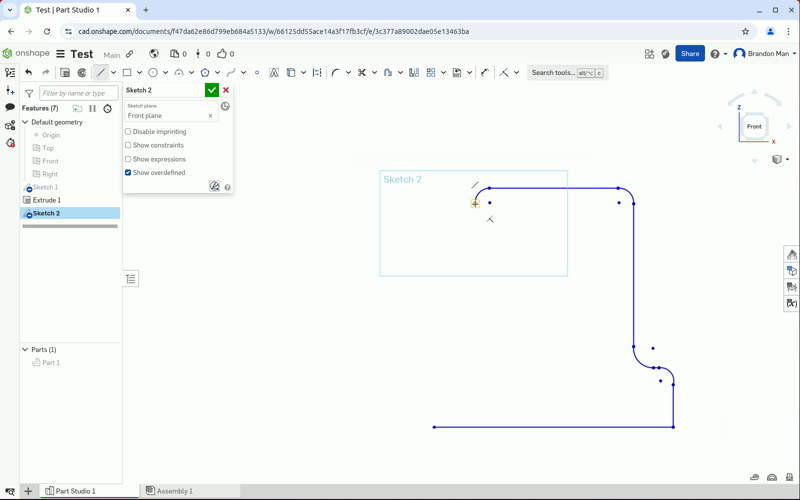
scroll(-6)
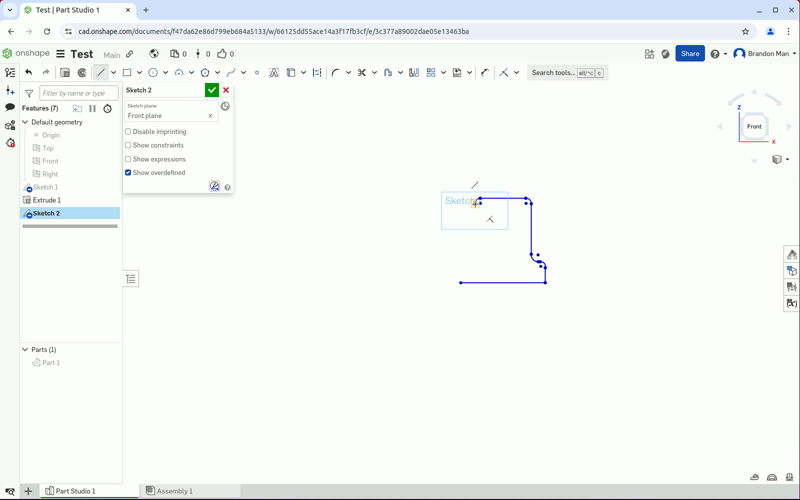
key_down(shift)
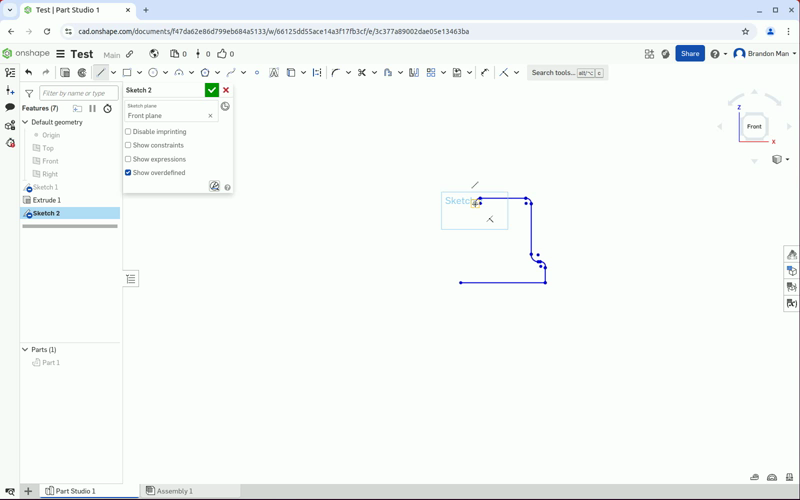
mouse_move(505, 203)
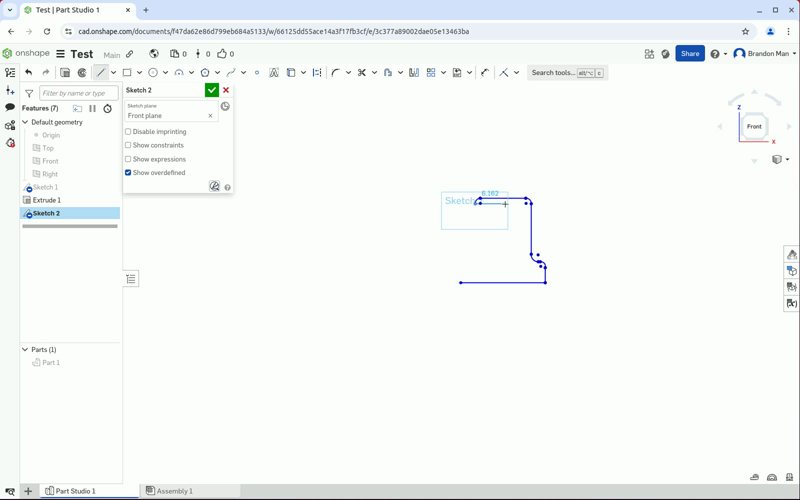
mouse_move(475, 254)
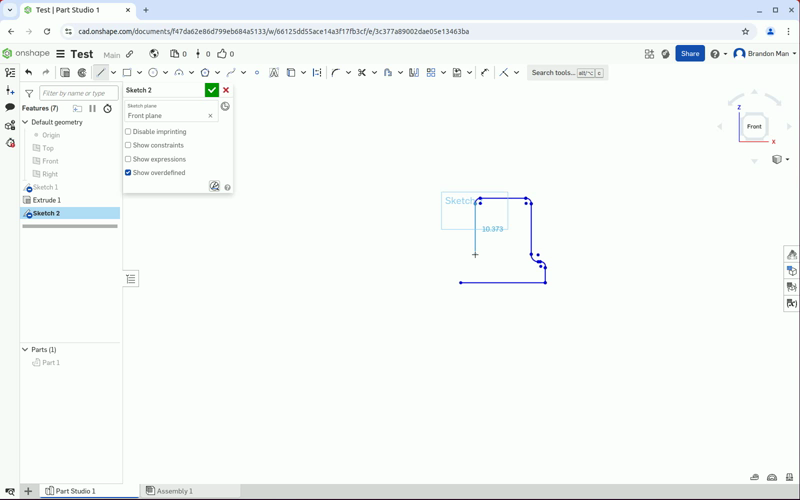
click(475, 254)
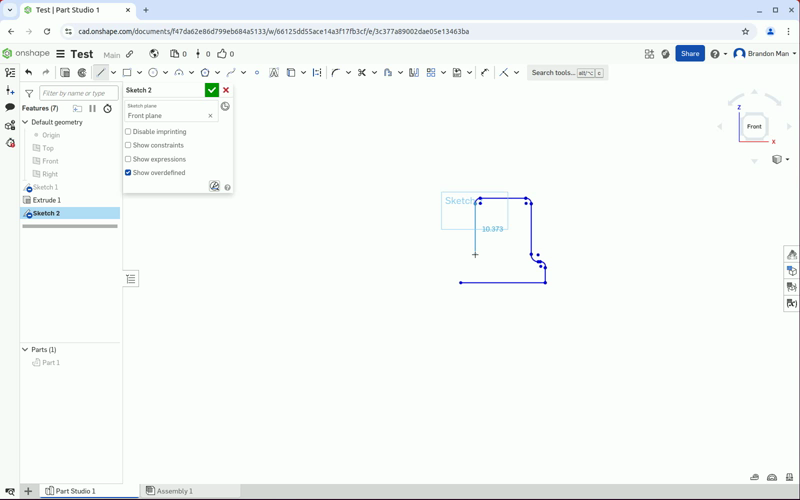
key_up(shift)
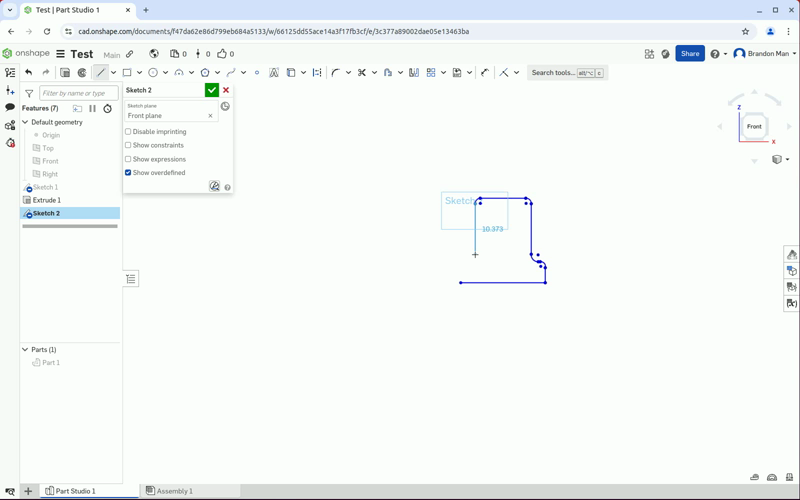
key(esc)
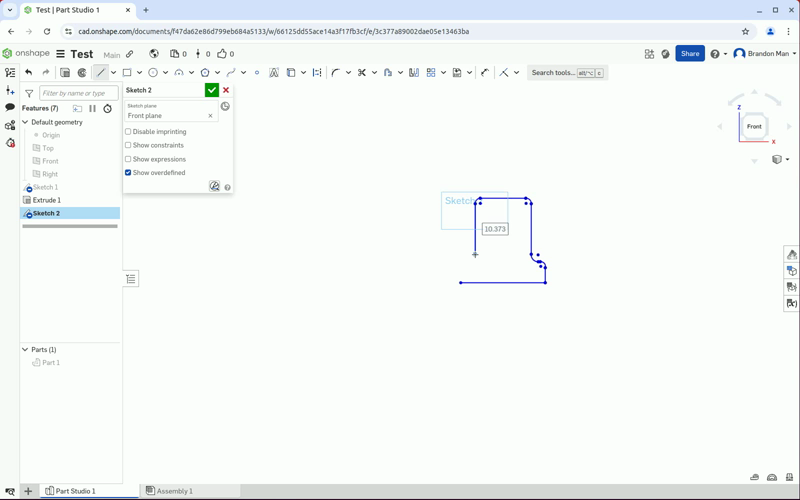
key(a)
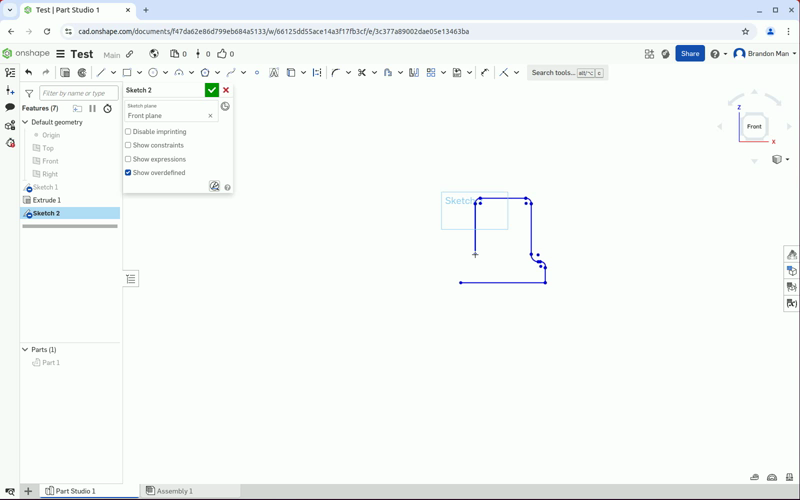
mouse_move(475, 254)
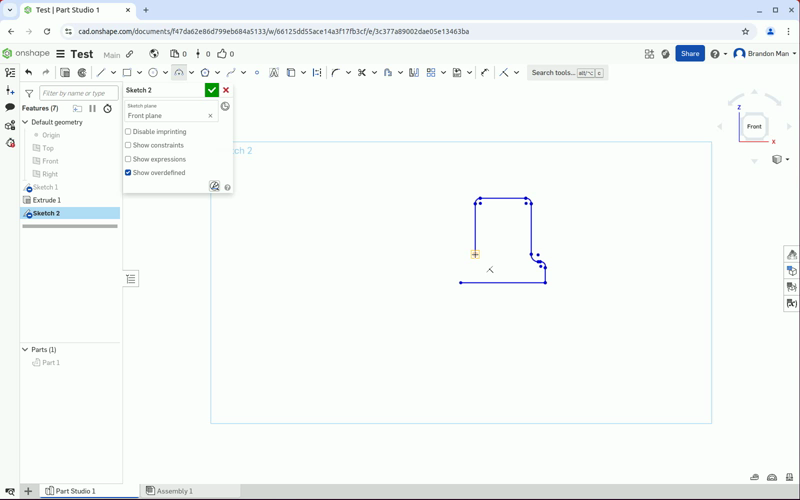
click(475, 254)
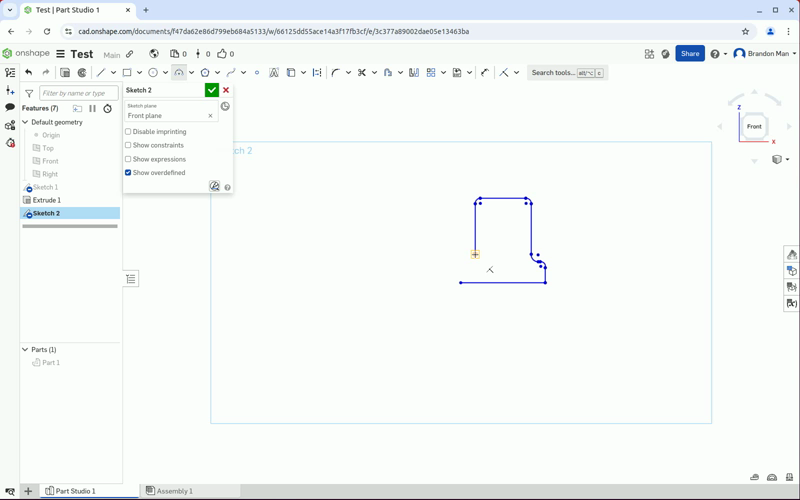
key_down(shift)
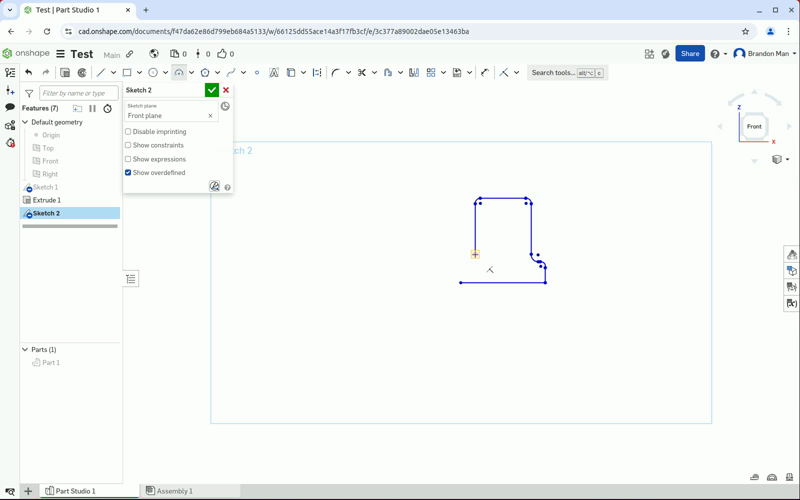
mouse_move(467, 261)
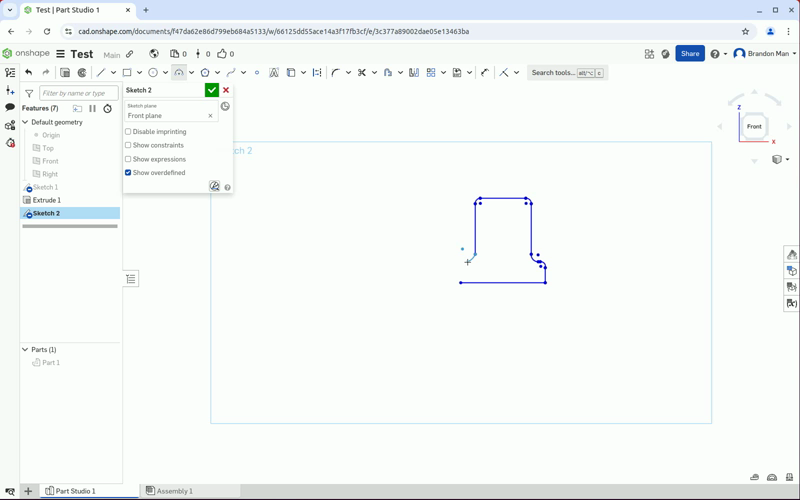
click(467, 261)
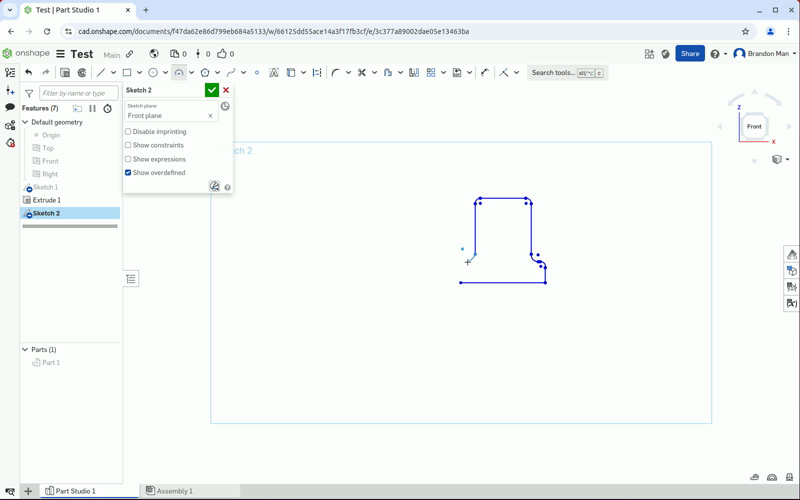
mouse_move(473, 259)
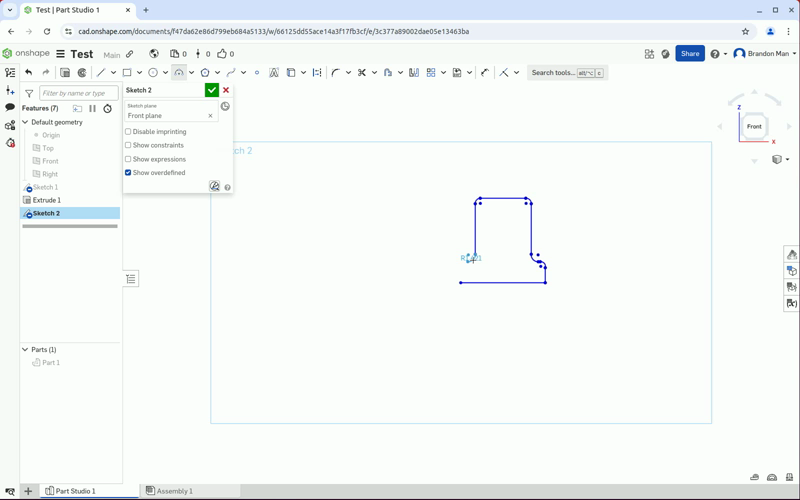
click(473, 259)
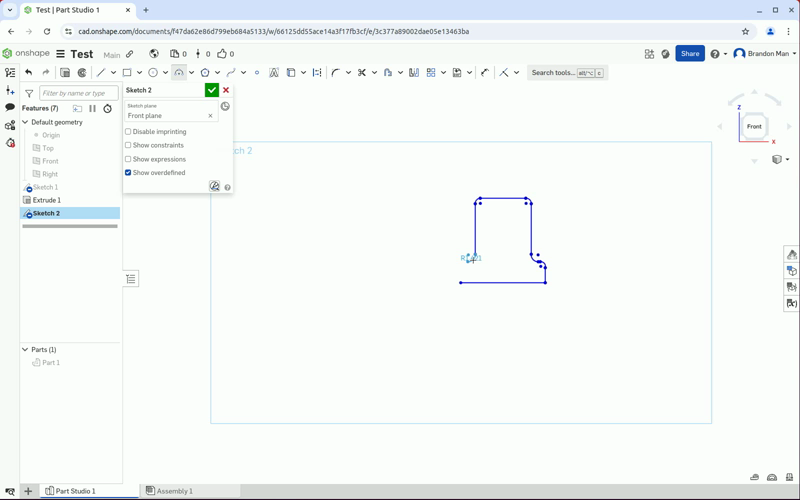
key_up(shift)
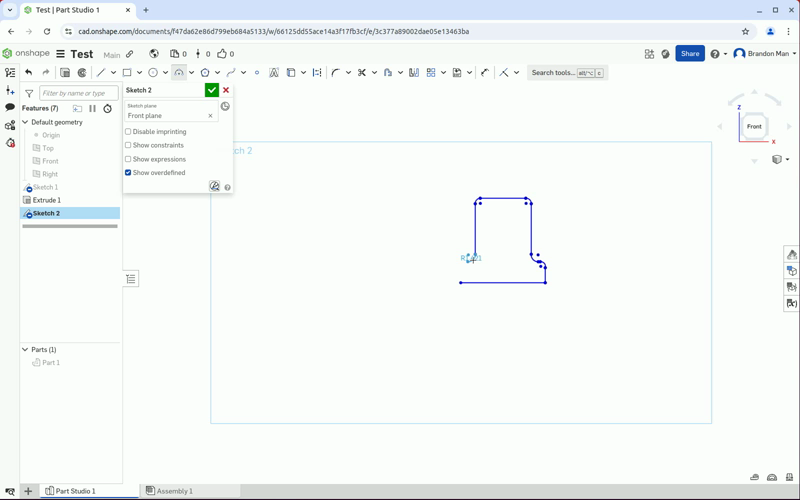
key(esc)
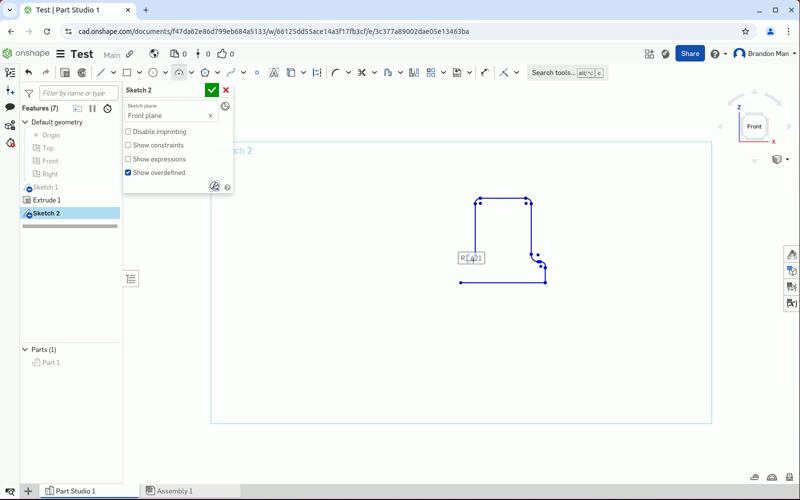
key(l)
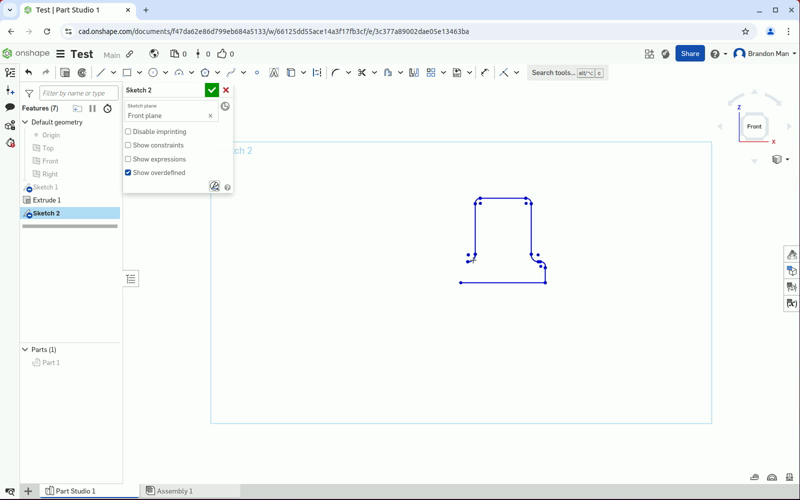
mouse_move(467, 261)
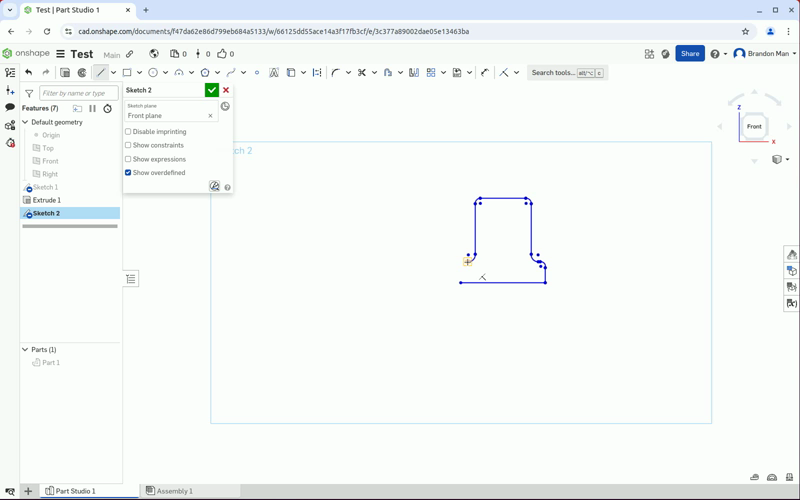
click(467, 261)
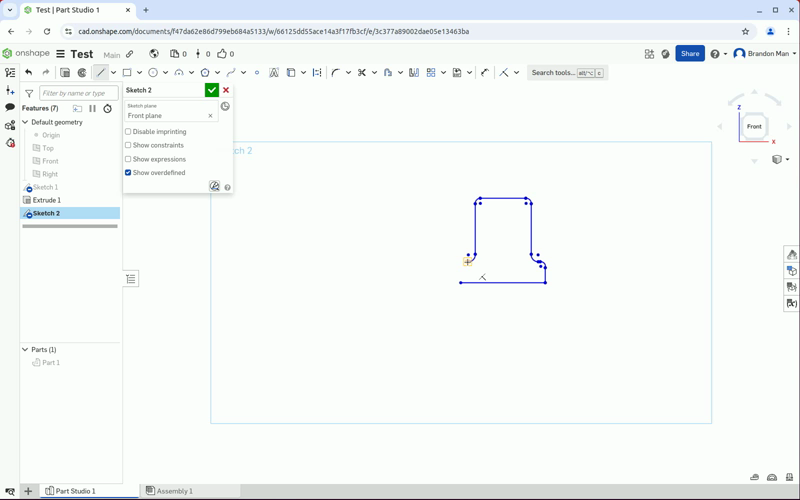
key_down(shift)
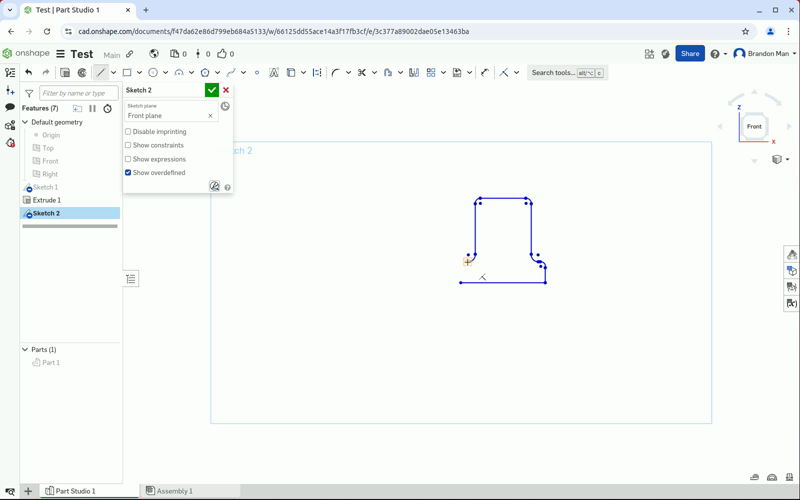
mouse_move(498, 261)
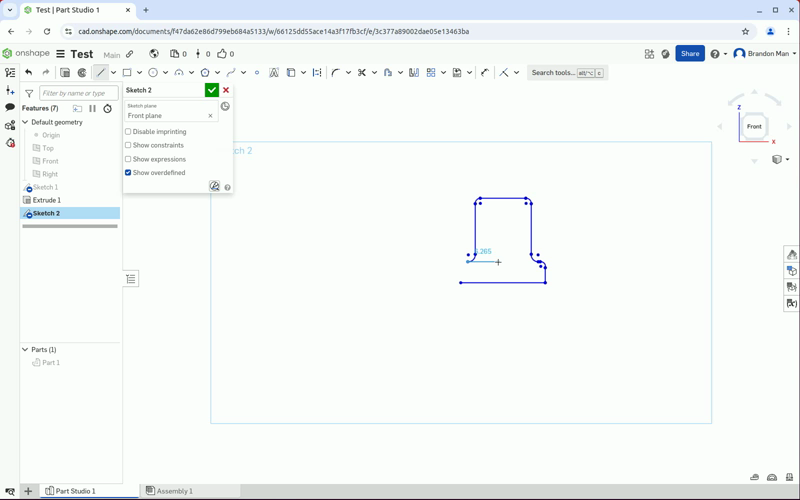
mouse_move(466, 261)
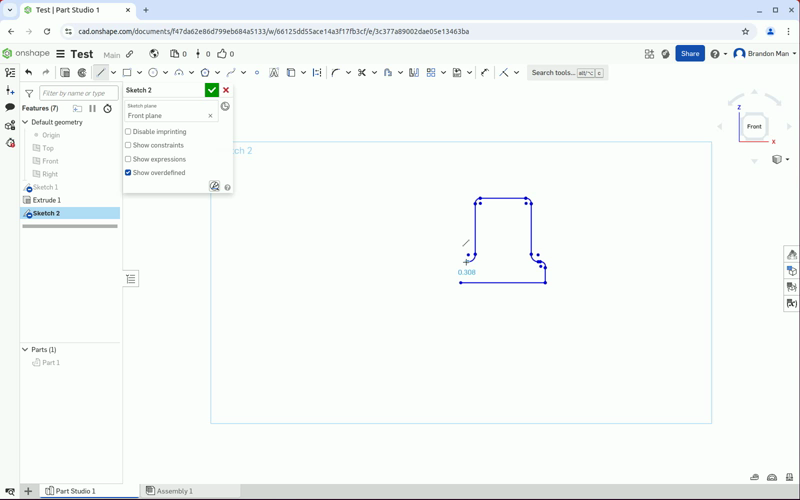
scroll(6)
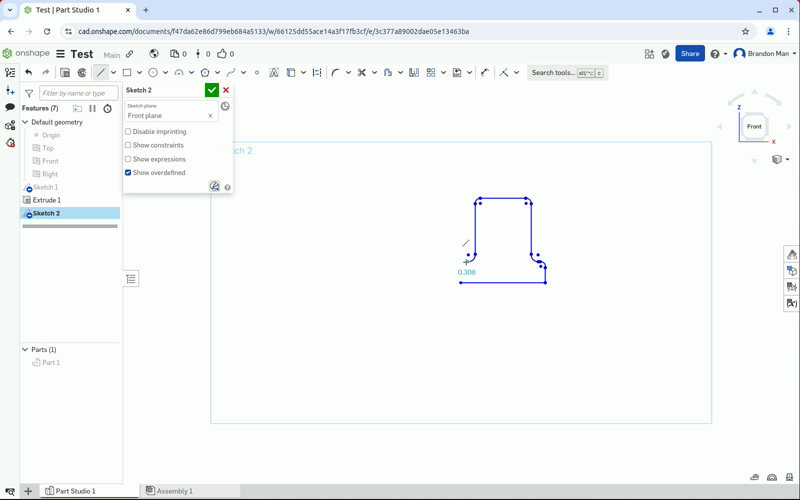
scroll(6)
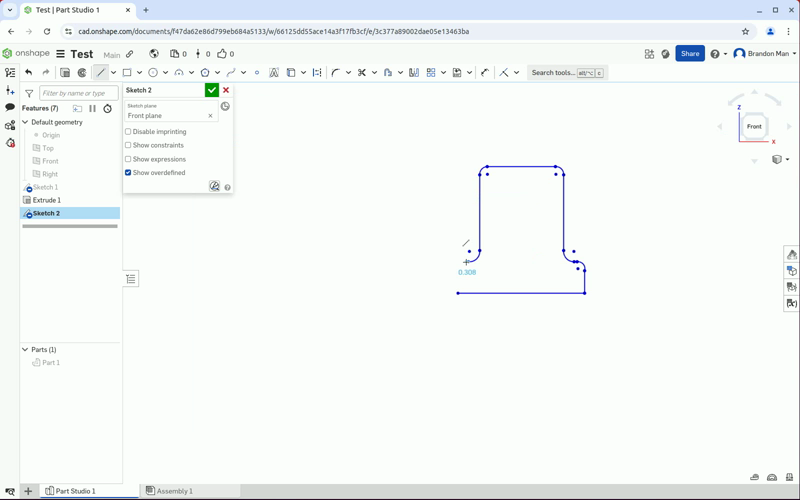
scroll(6)
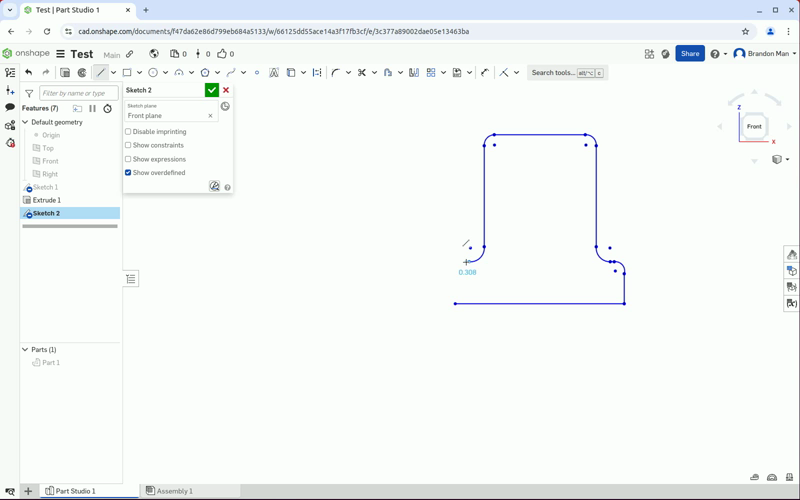
scroll(6)
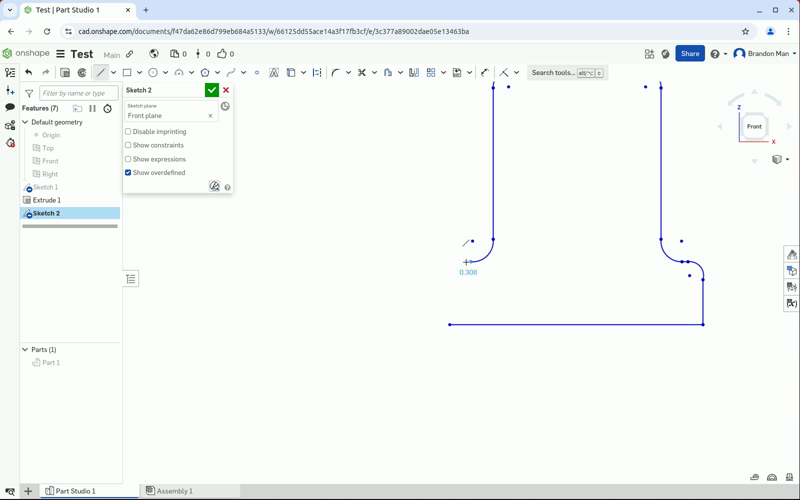
scroll(6)
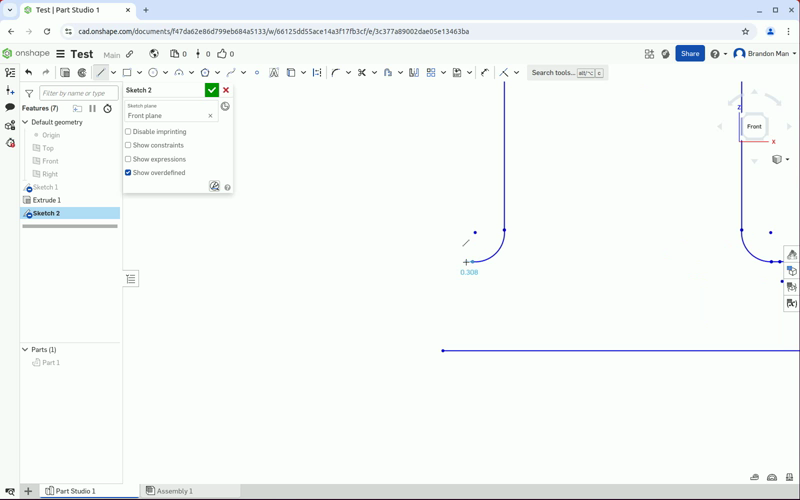
scroll(6)
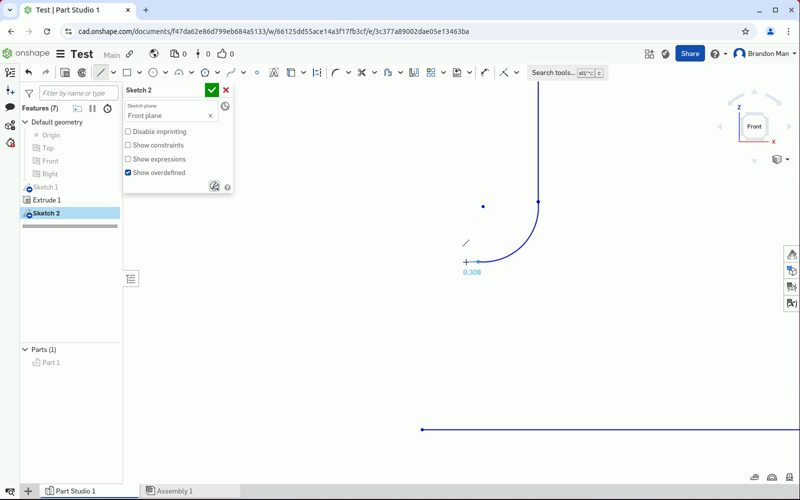
scroll(6)
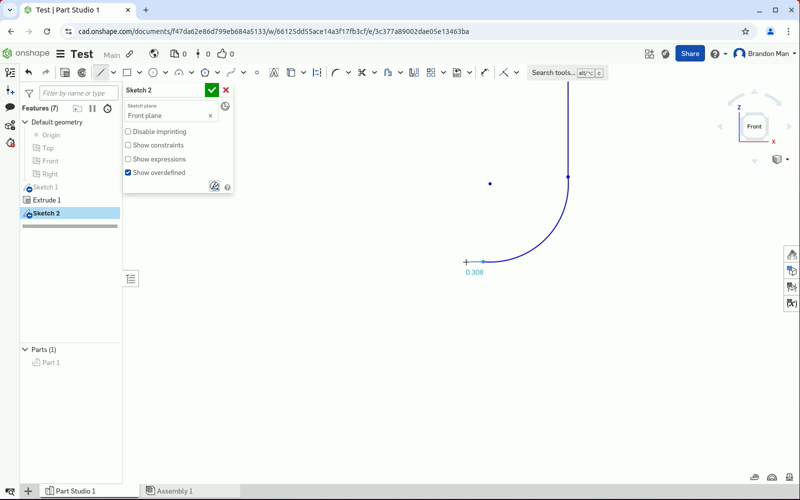
click(466, 261)
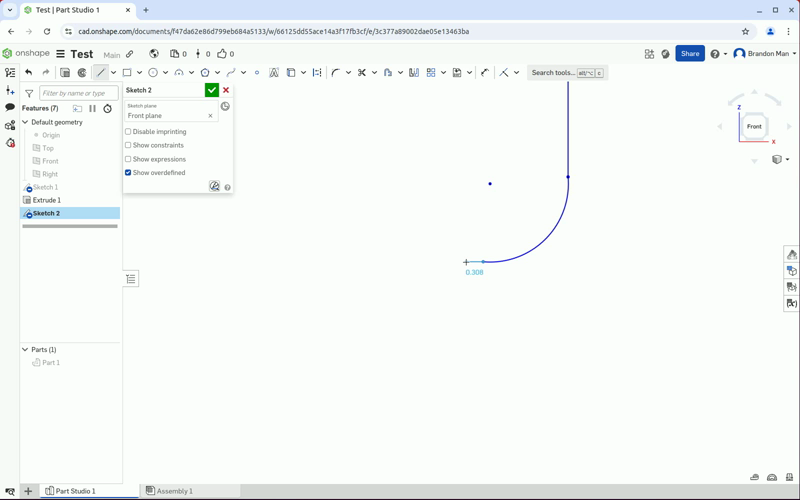
scroll(-6)
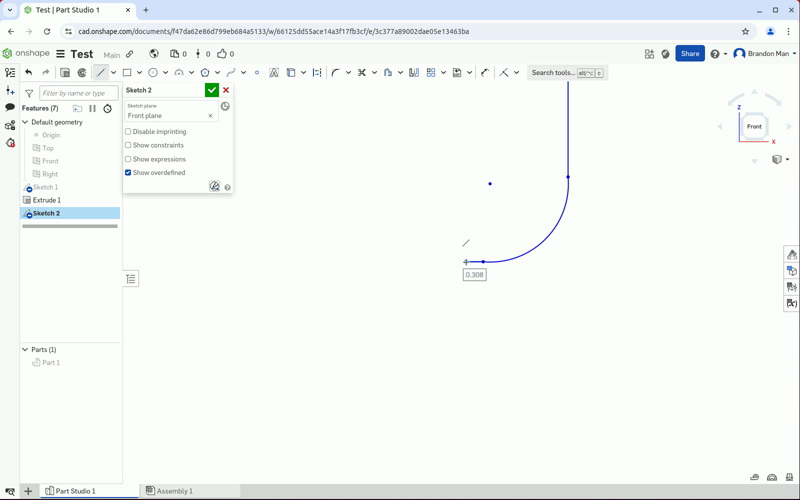
scroll(-6)
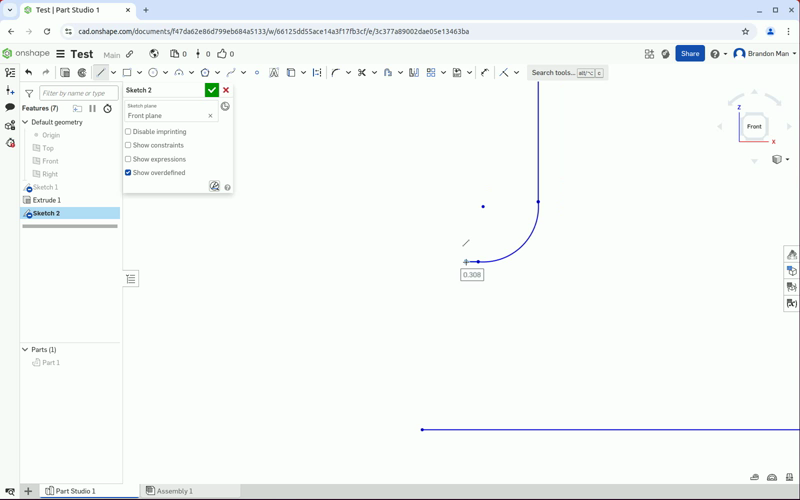
scroll(-6)
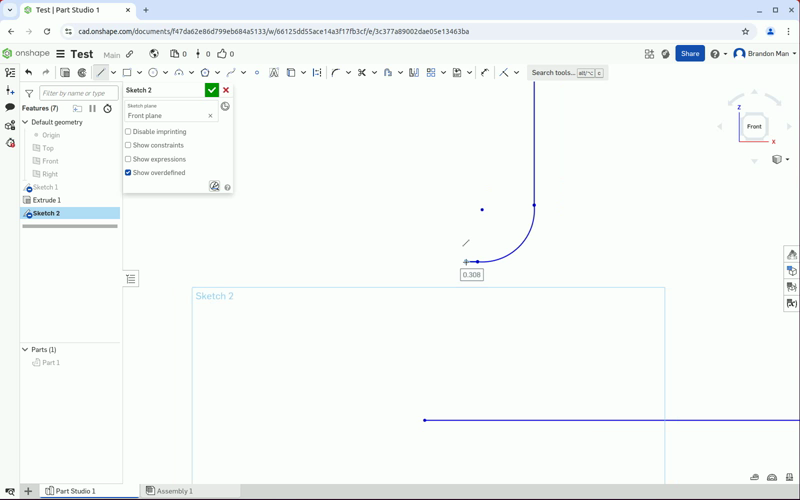
scroll(-6)
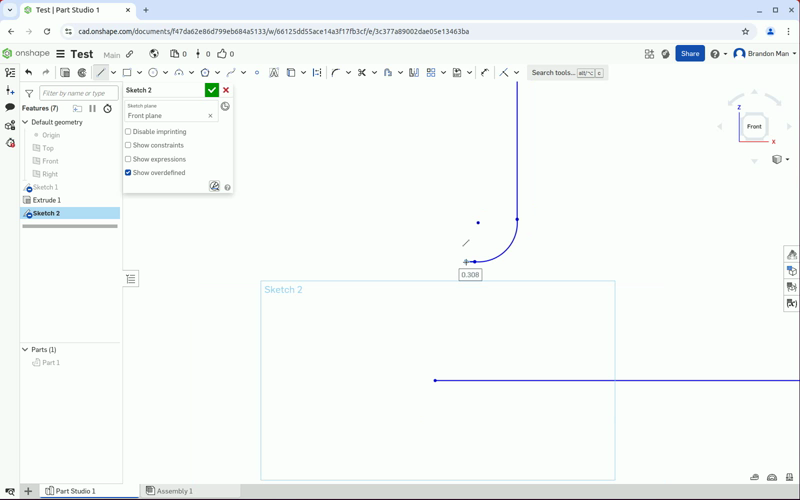
scroll(-6)
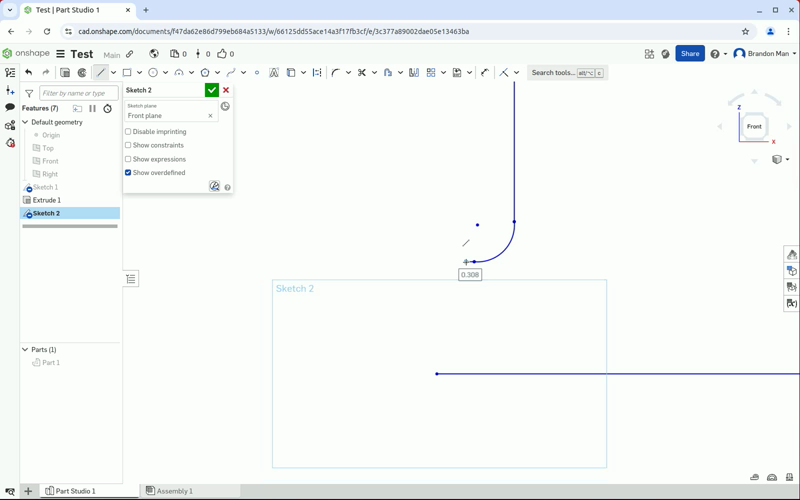
scroll(-6)
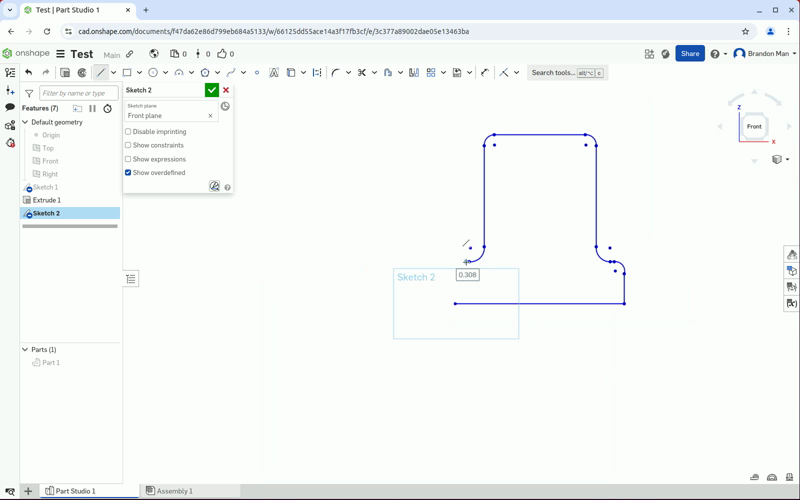
scroll(-6)
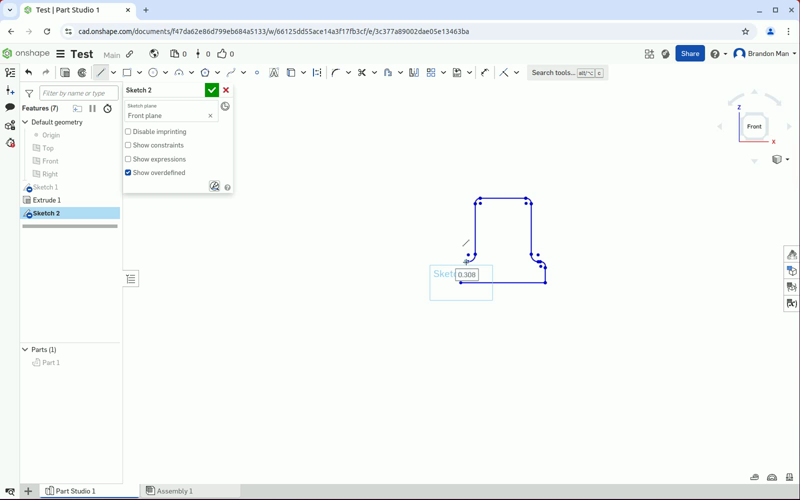
key_up(shift)
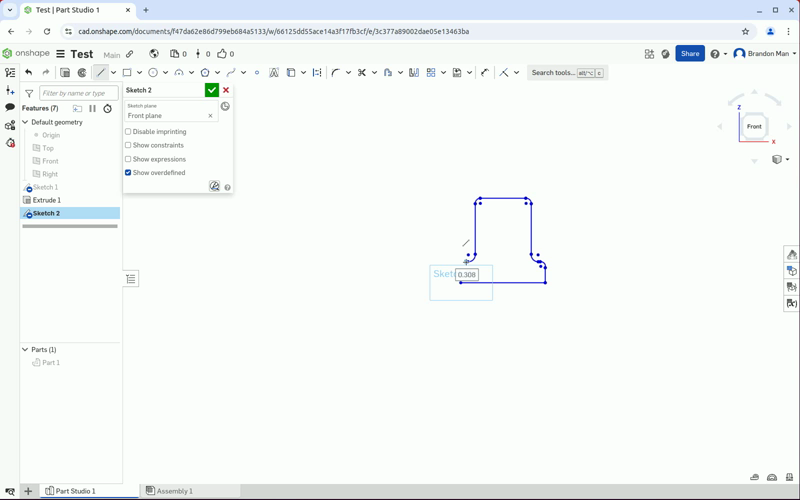
key(esc)
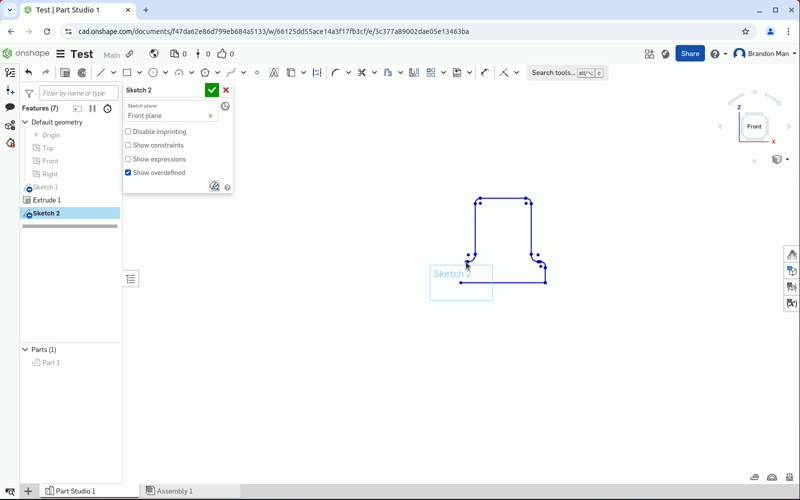
key(a)
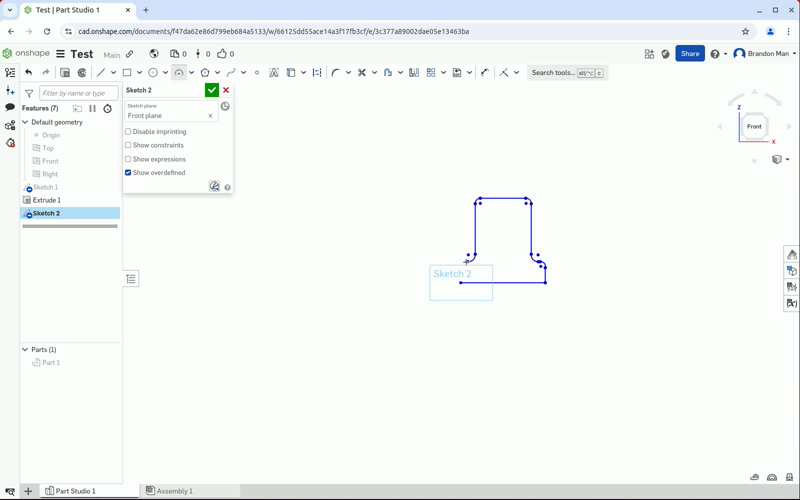
mouse_move(466, 261)
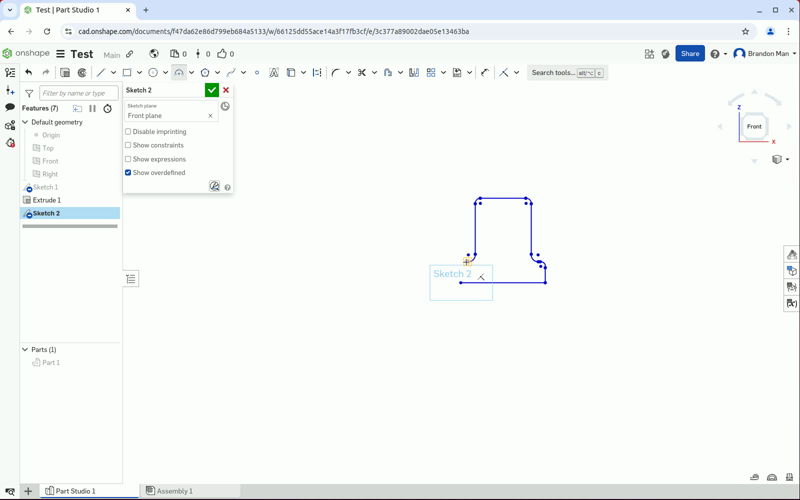
scroll(6)
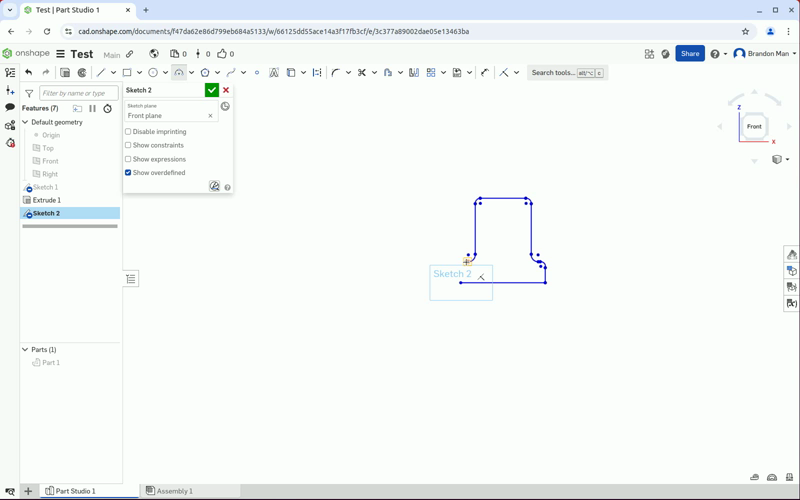
scroll(6)
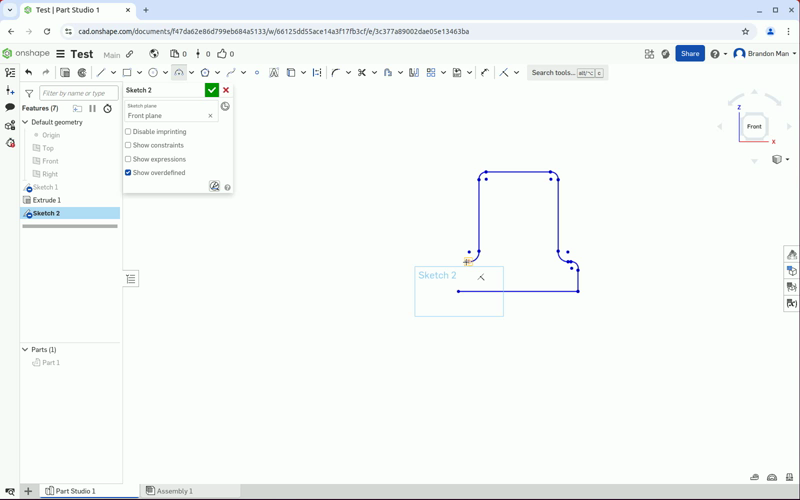
scroll(6)
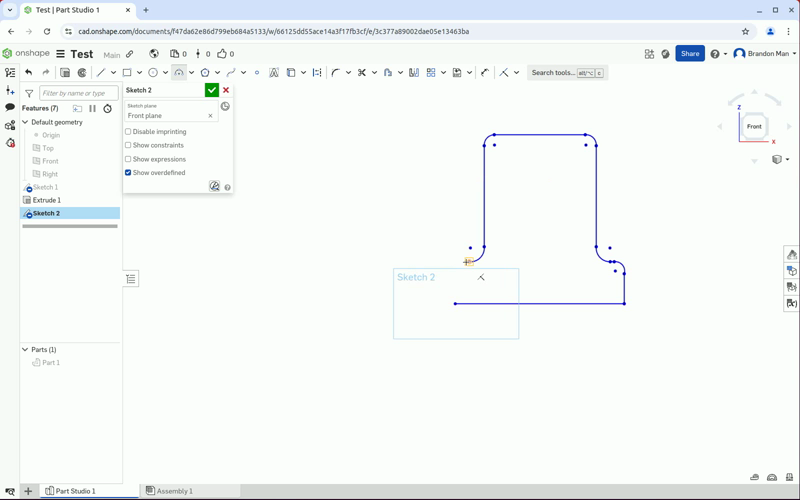
scroll(6)
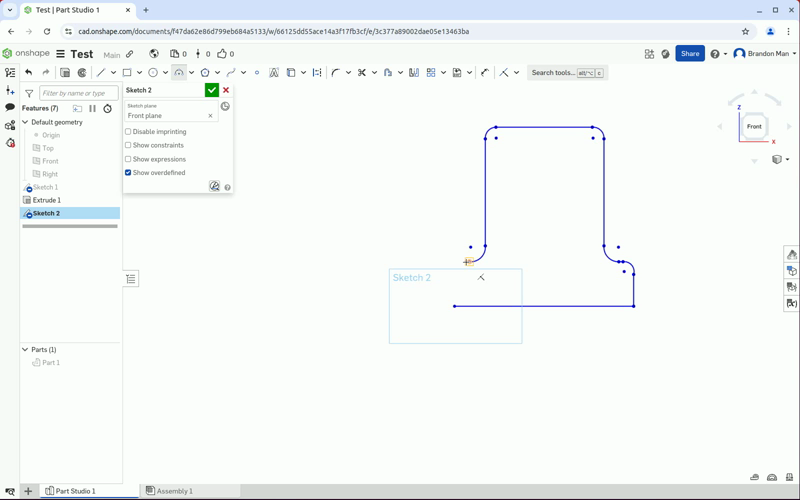
scroll(6)
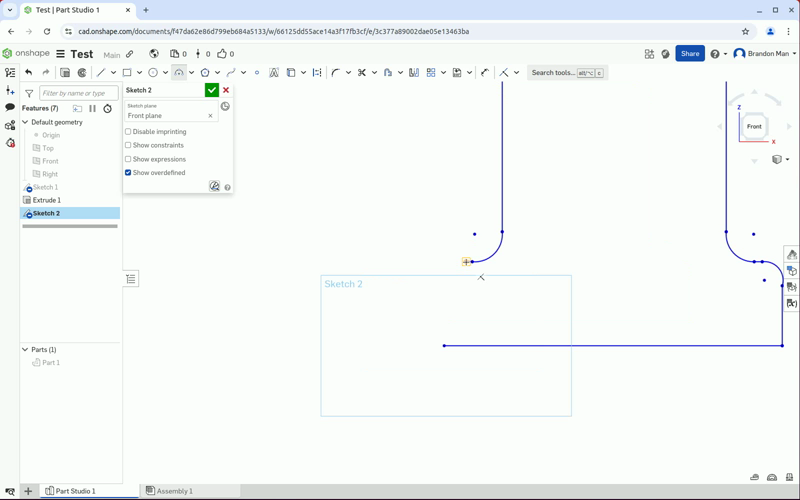
scroll(6)
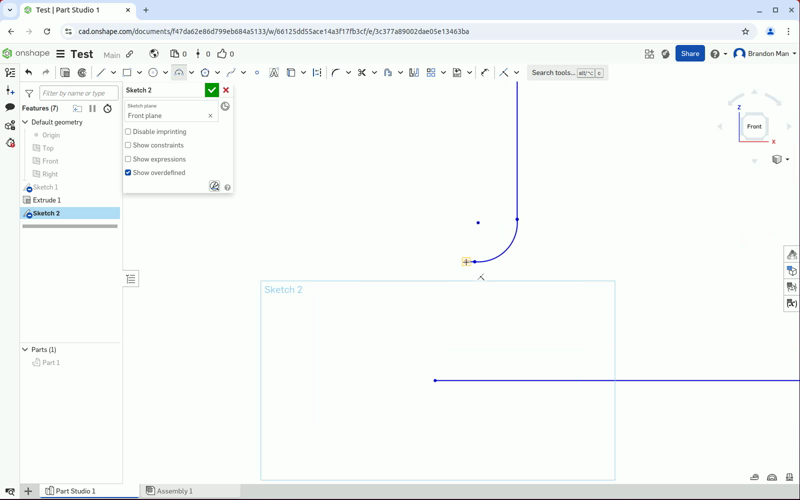
scroll(6)
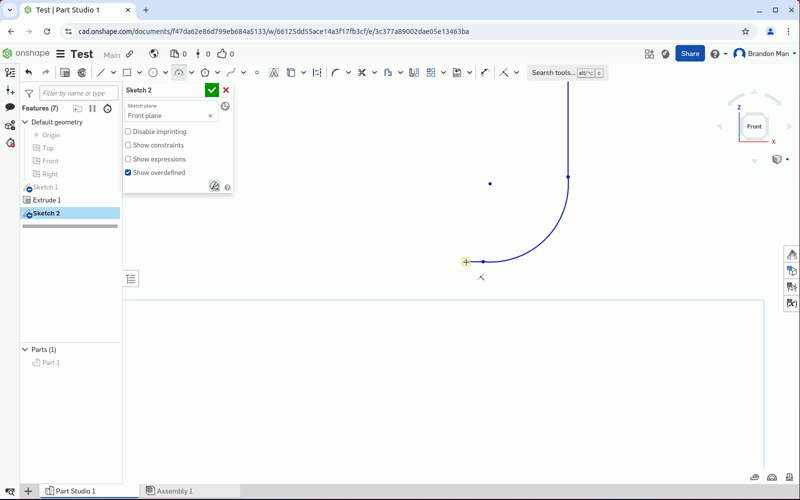
click(466, 261)
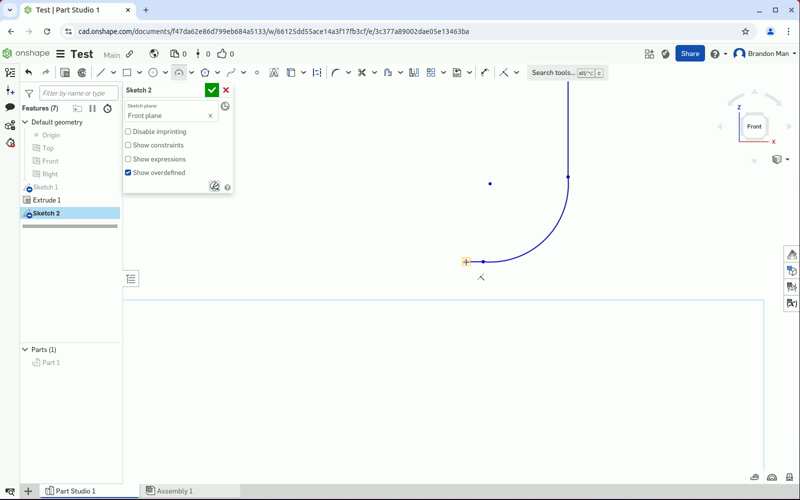
scroll(-6)
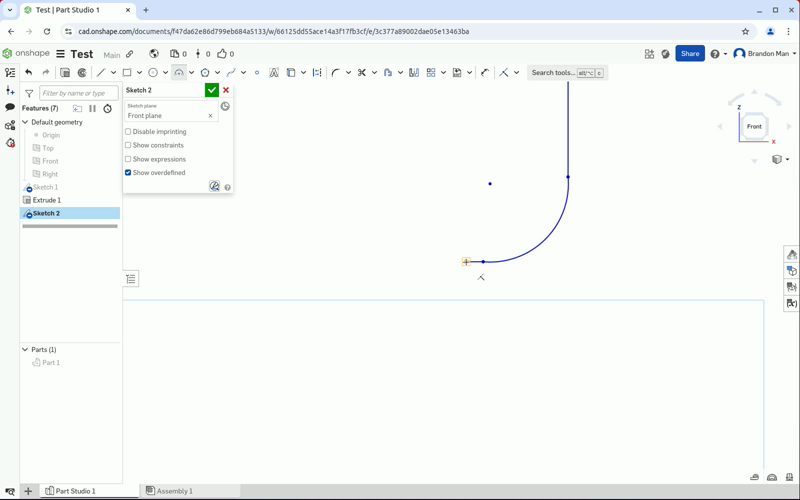
scroll(-6)
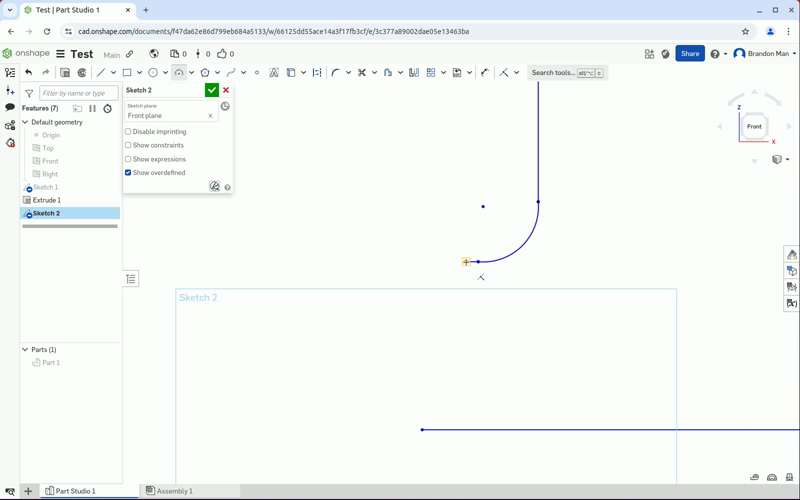
scroll(-6)
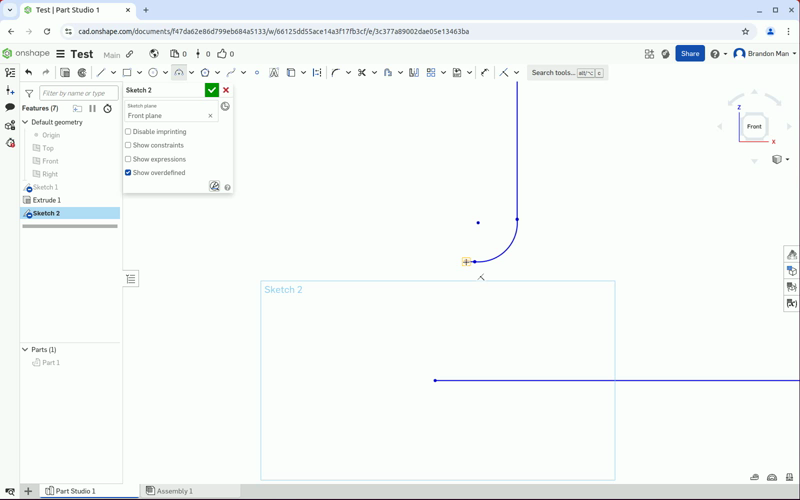
scroll(-6)
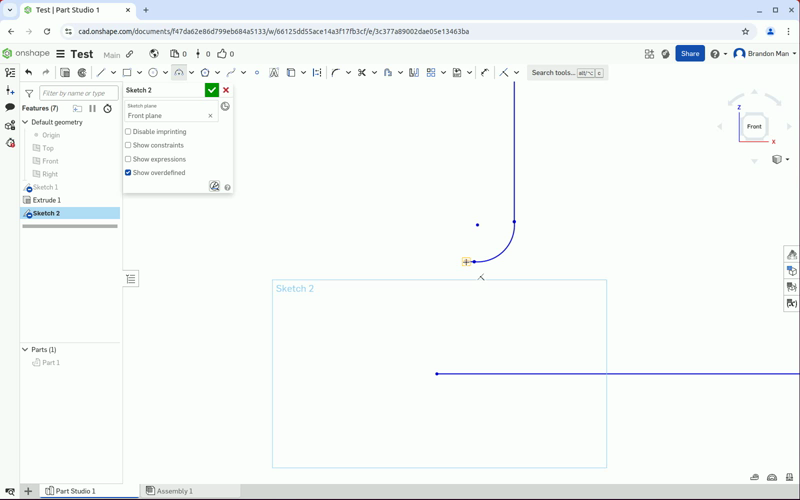
scroll(-6)
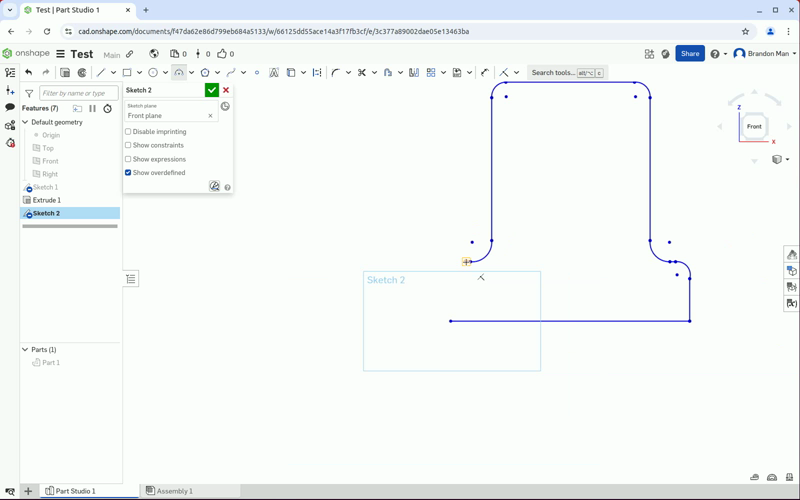
scroll(-6)
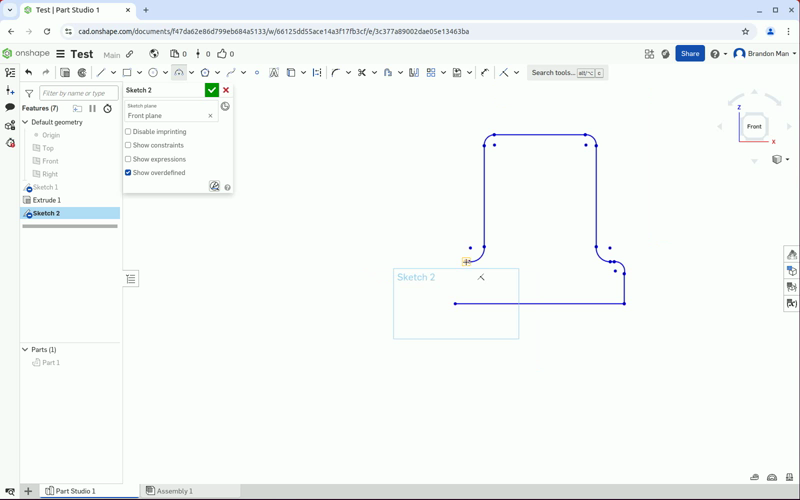
scroll(-6)
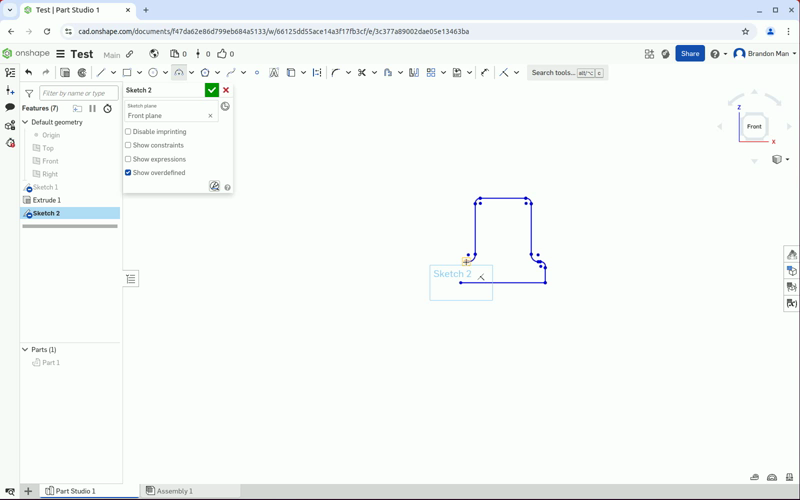
key_down(shift)
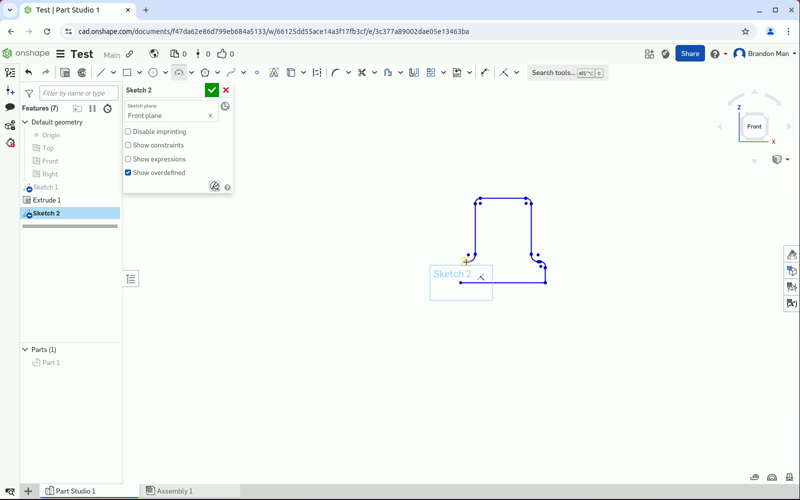
mouse_move(460, 267)
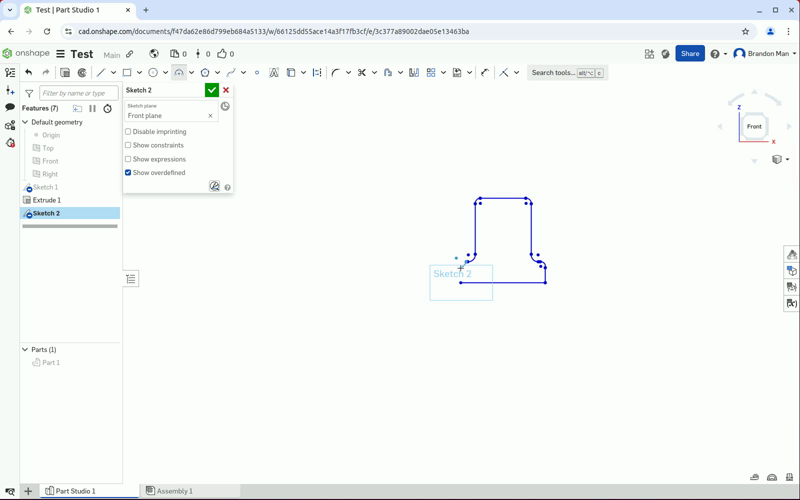
click(460, 267)
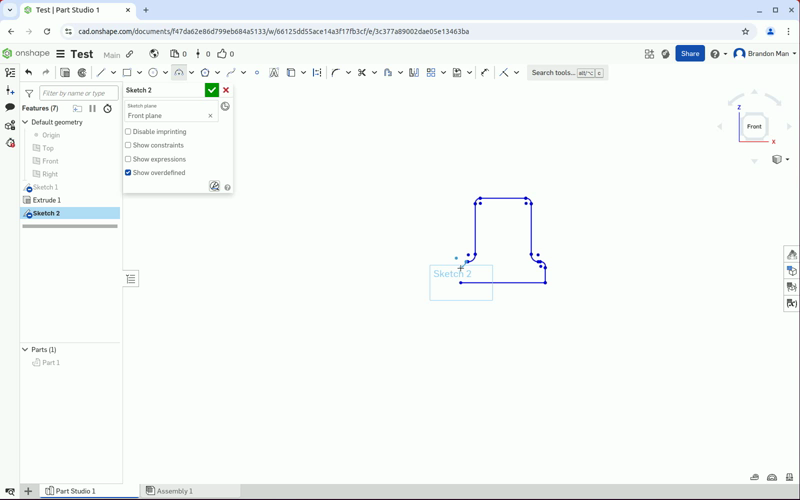
mouse_move(462, 263)
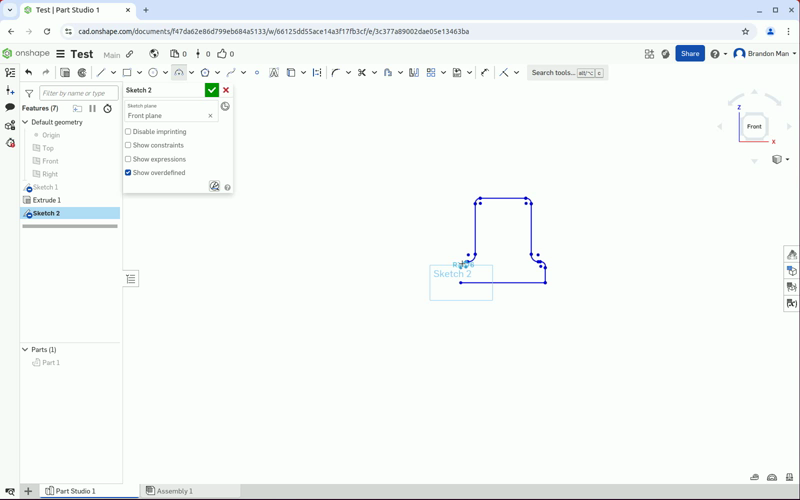
scroll(6)
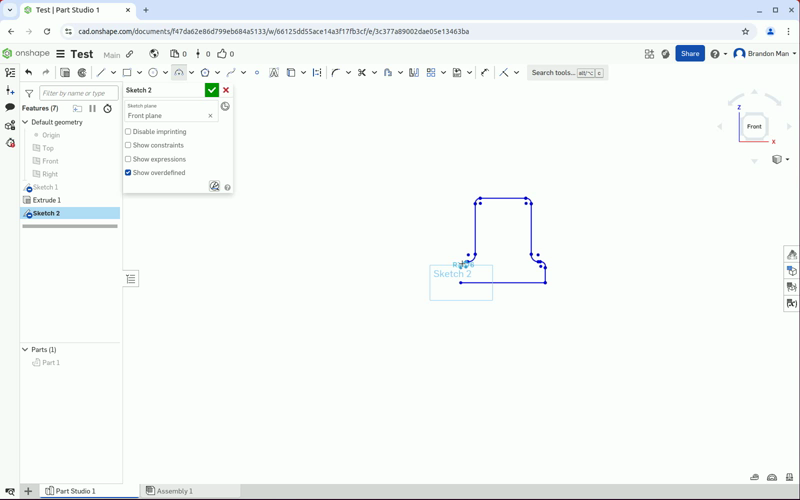
scroll(6)
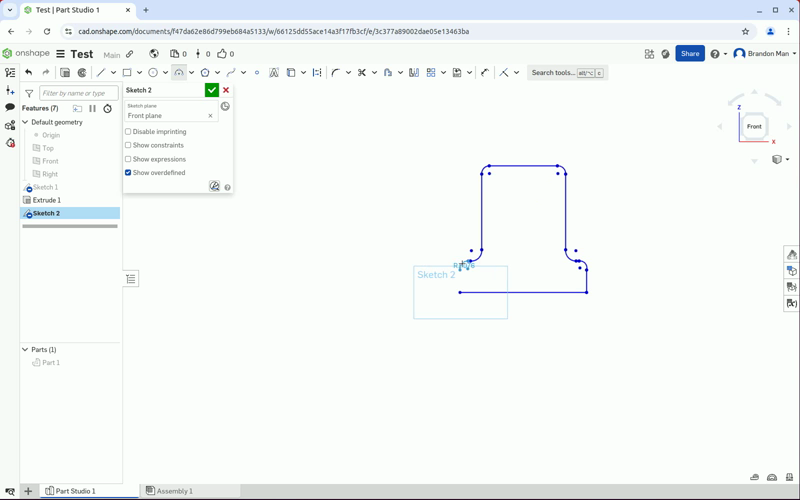
scroll(6)
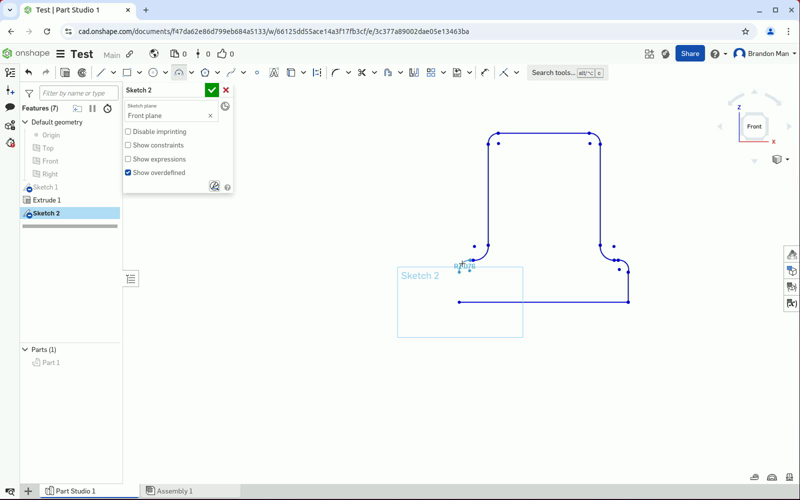
scroll(6)
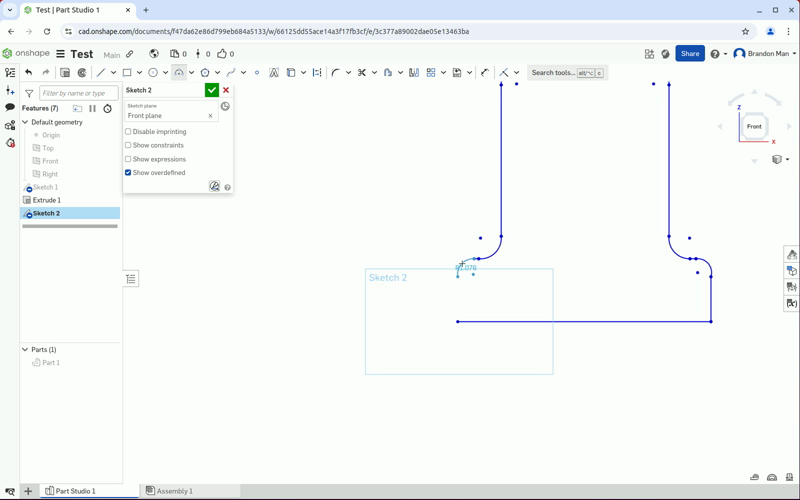
scroll(6)
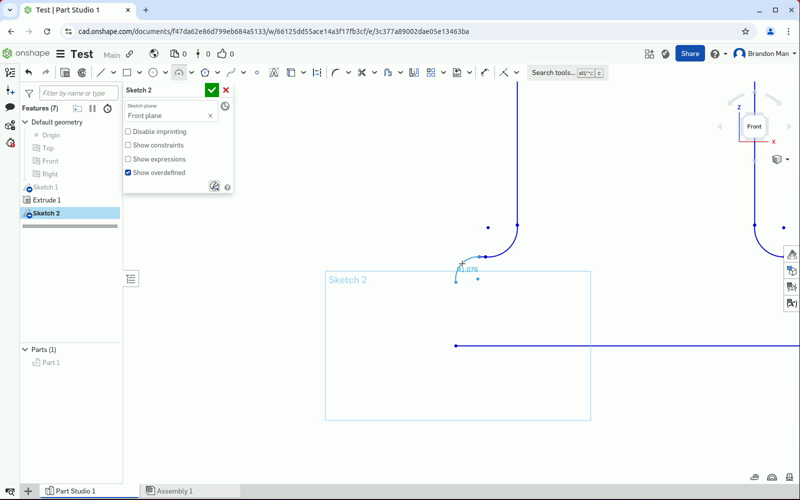
scroll(6)
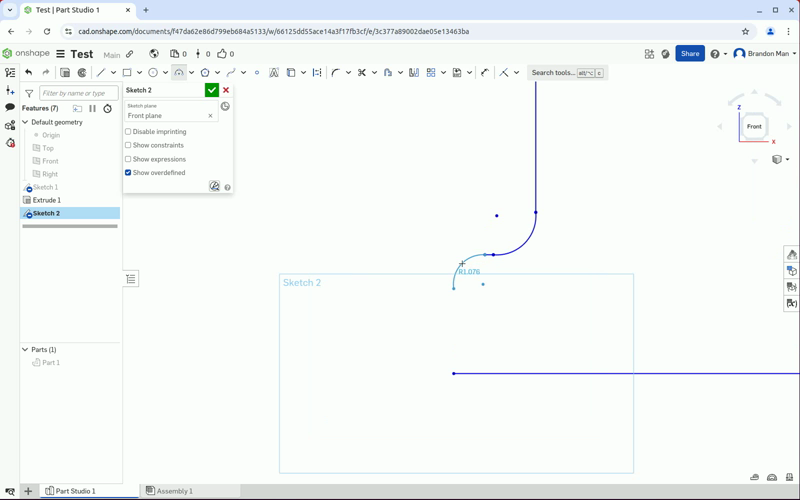
scroll(6)
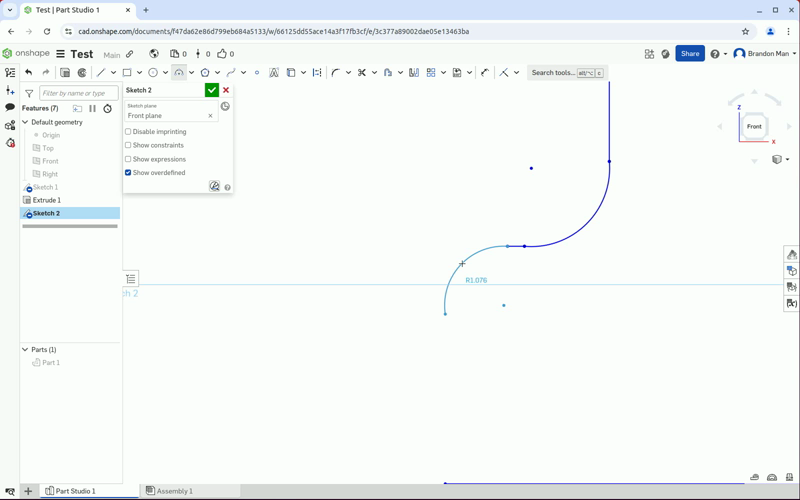
click(462, 263)
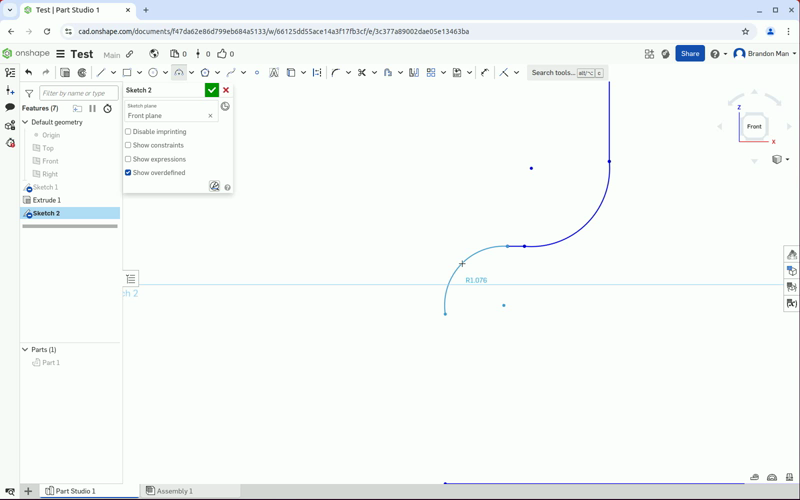
scroll(-6)
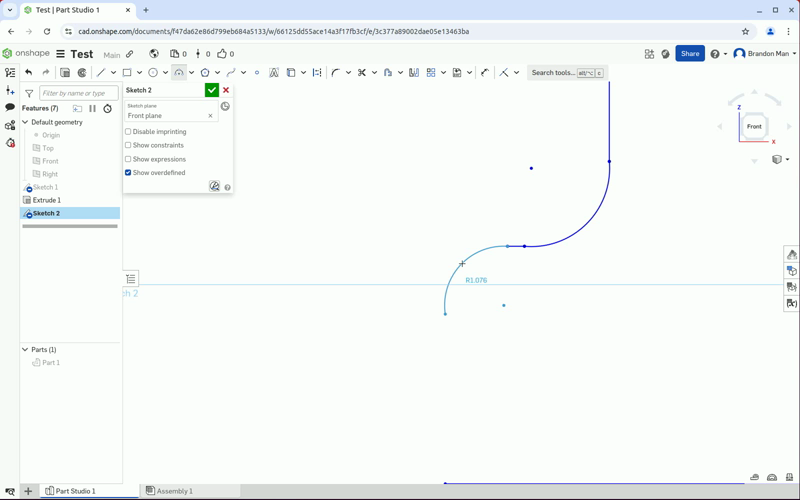
scroll(-6)
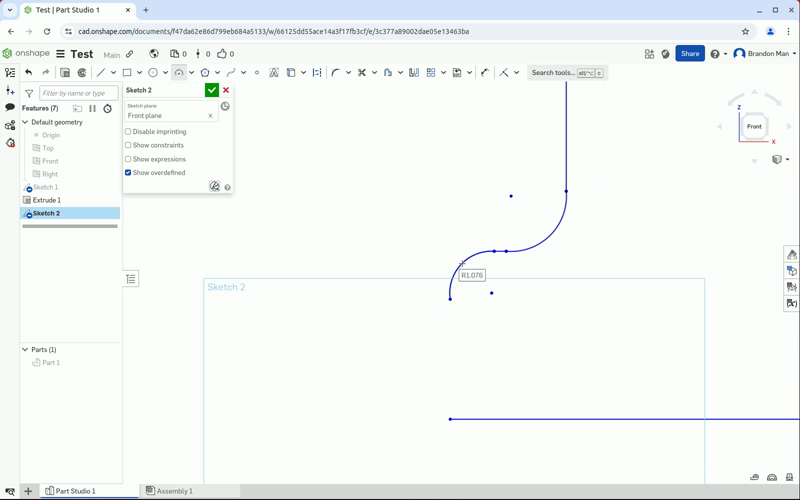
scroll(-6)
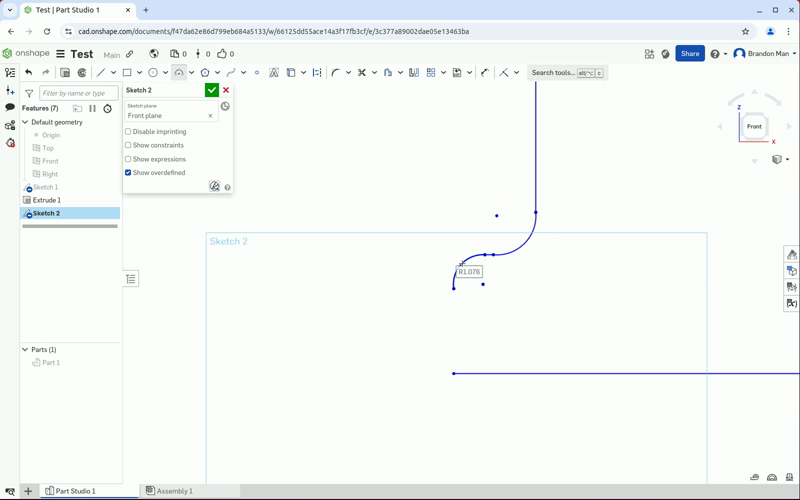
scroll(-6)
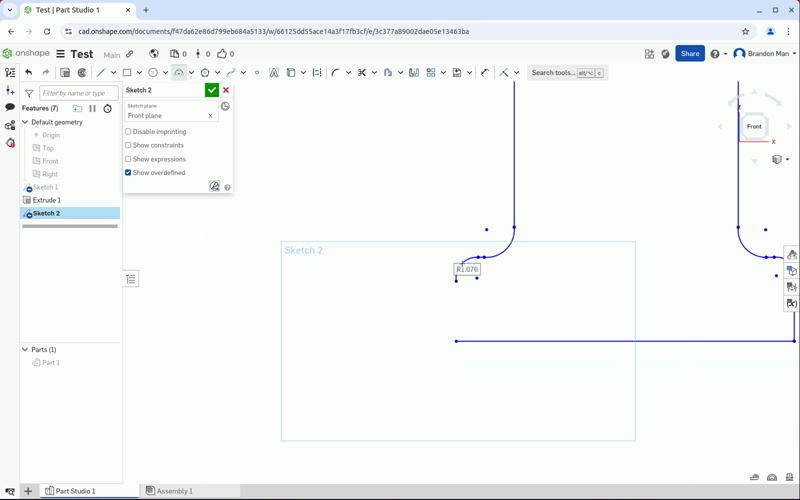
scroll(-6)
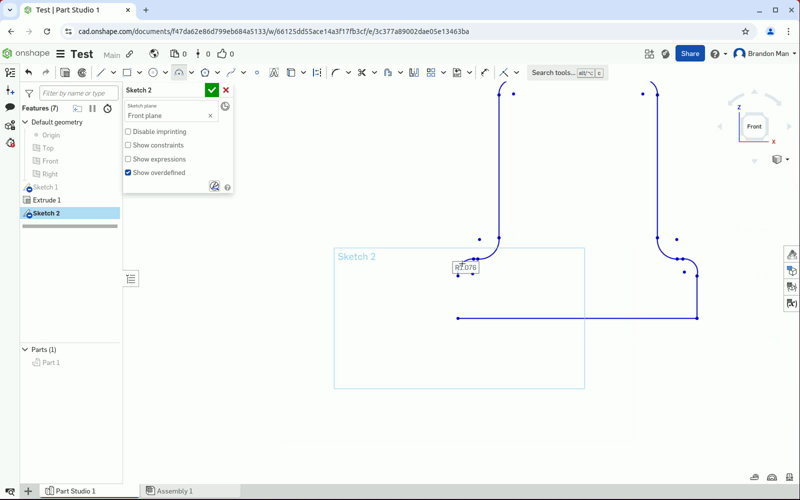
scroll(-6)
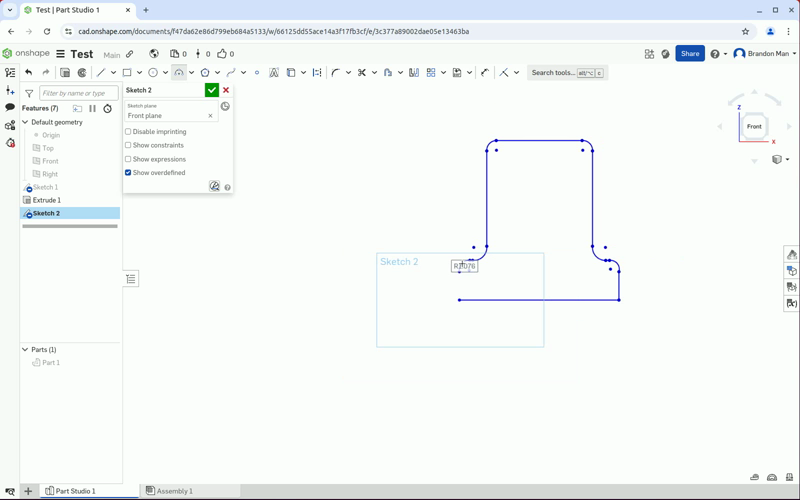
scroll(-6)
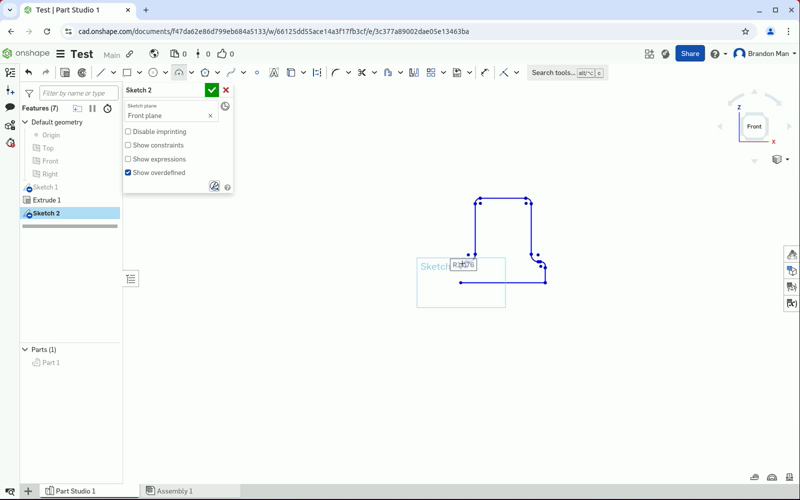
key_up(shift)
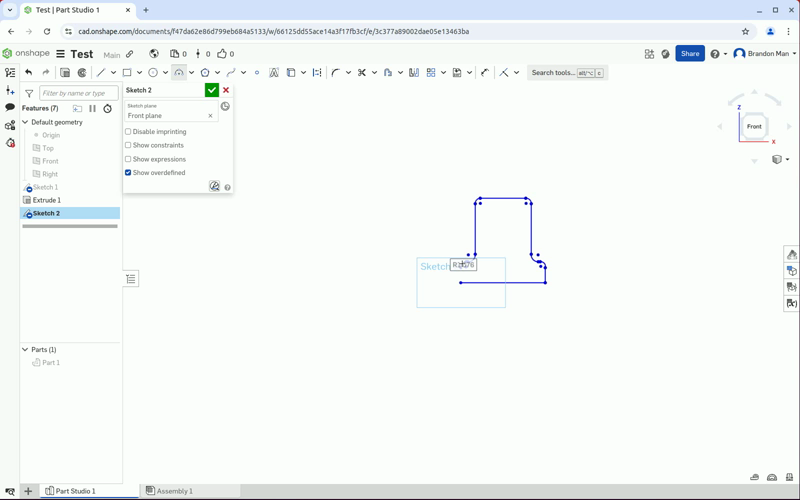
key(esc)
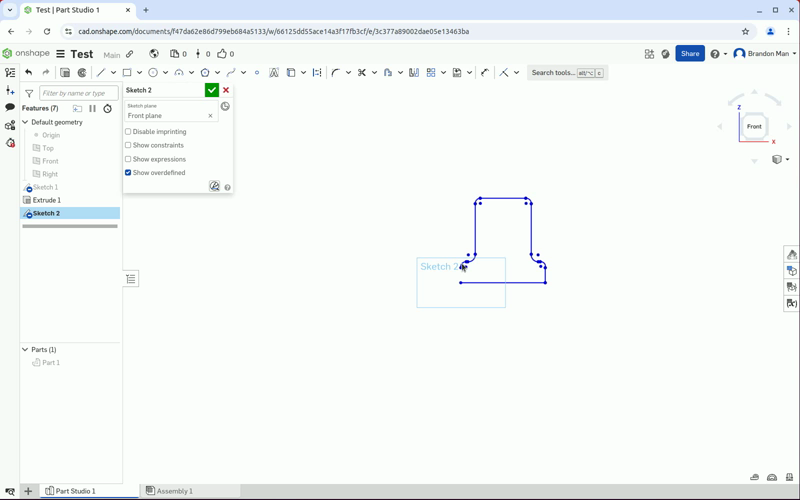
key(l)
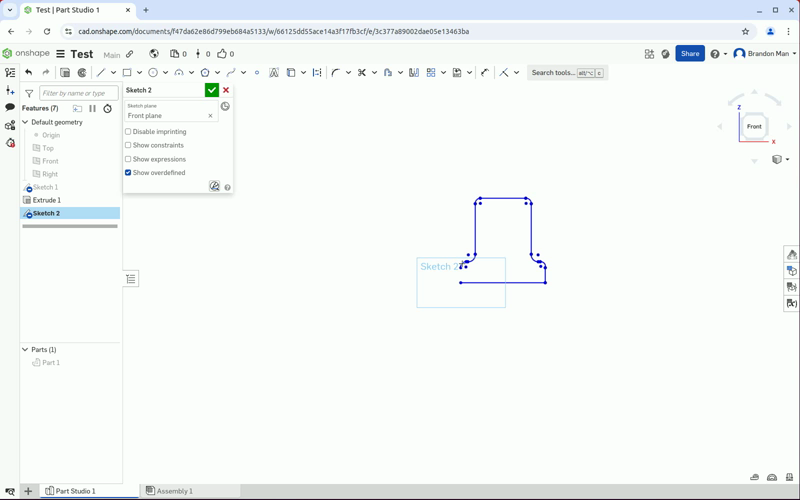
mouse_move(460, 267)
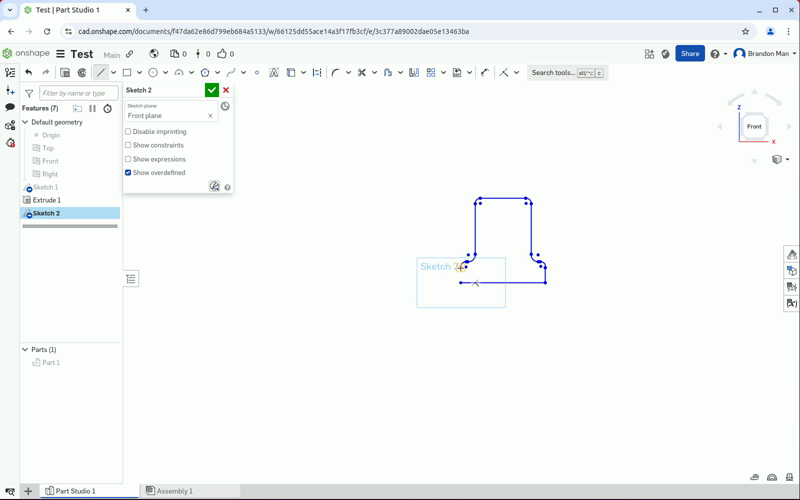
click(460, 267)
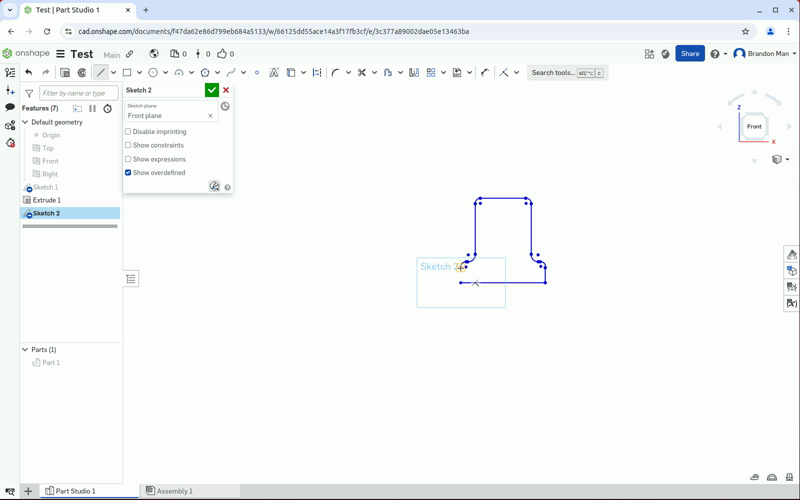
mouse_move(490, 267)
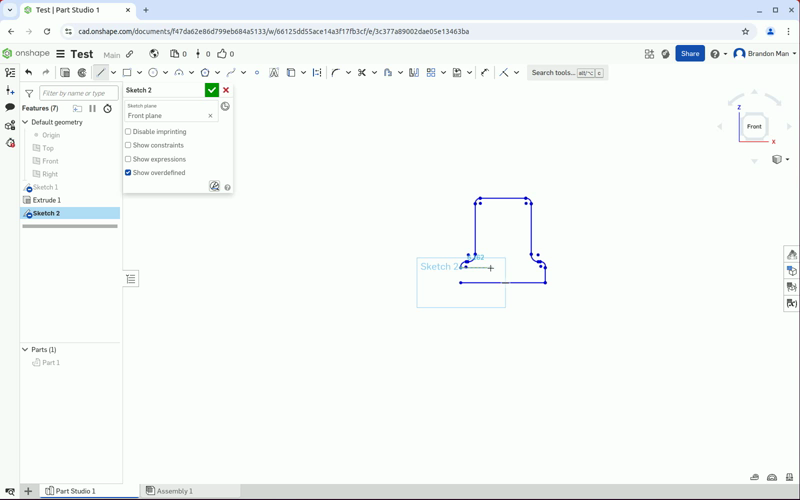
key_down(shift)
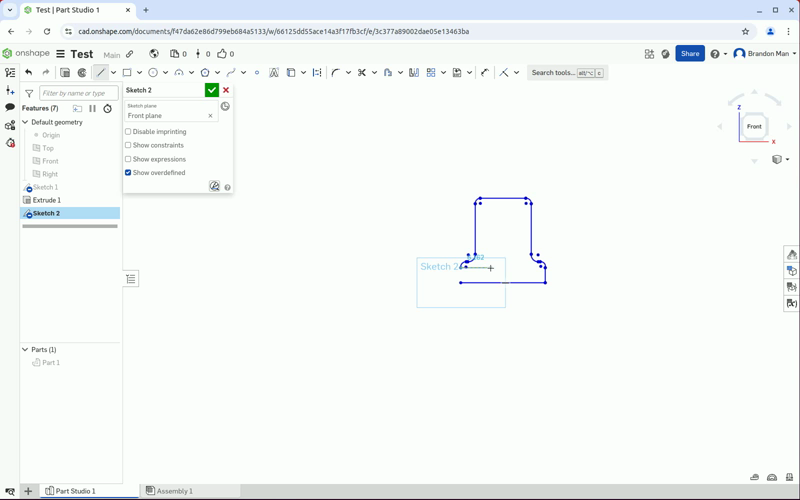
mouse_move(460, 282)
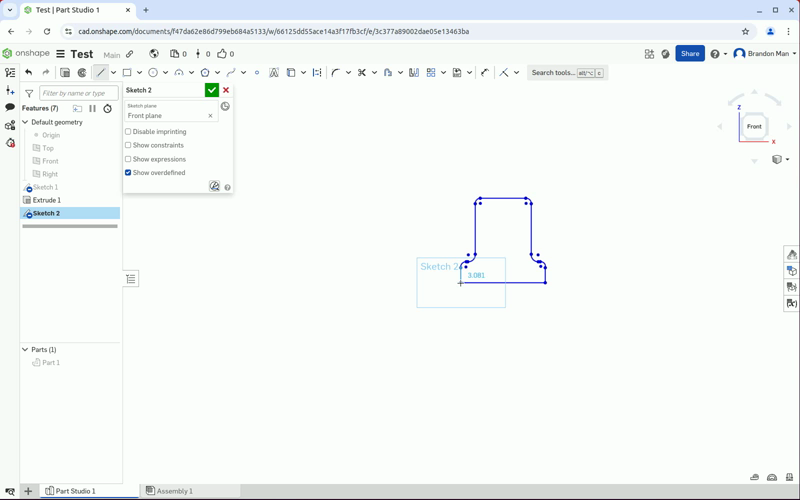
key_up(shift)
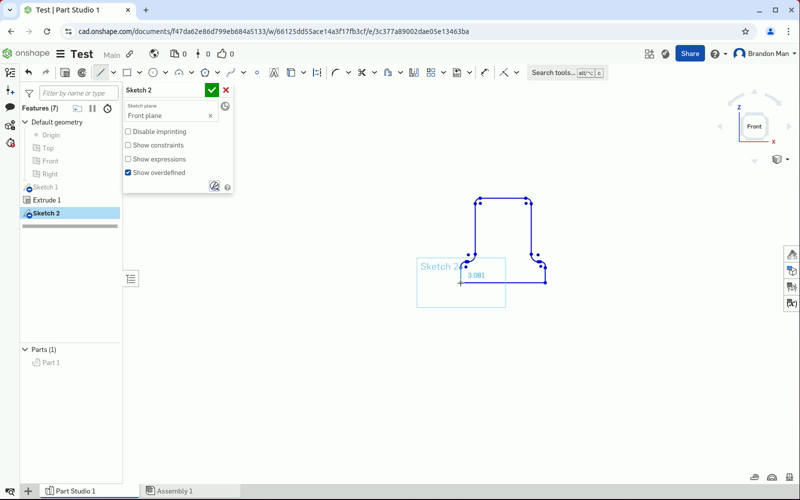
click(460, 282)
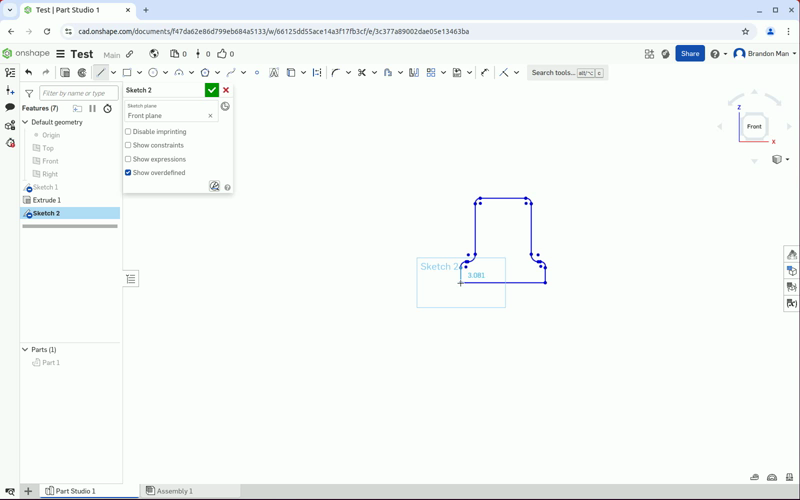
key(esc)
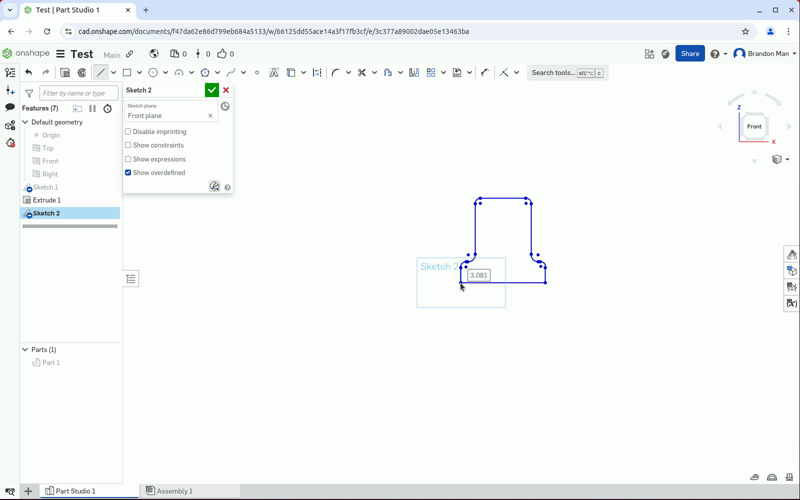
key(c)
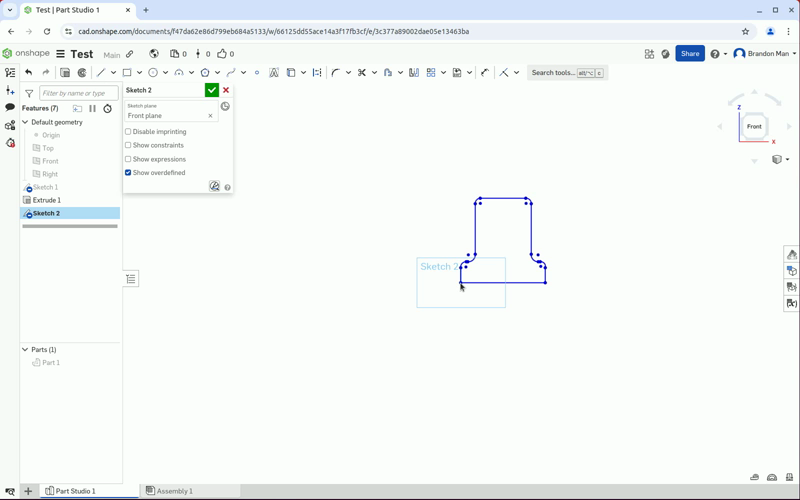
key_down(shift)
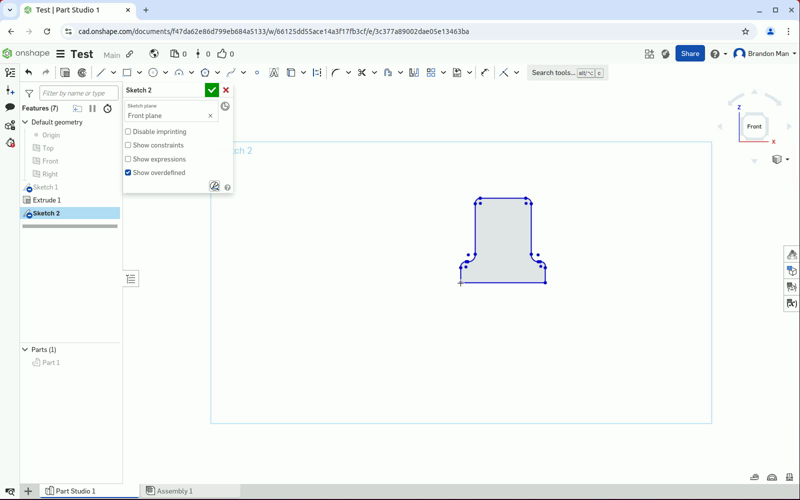
mouse_move(485, 240)
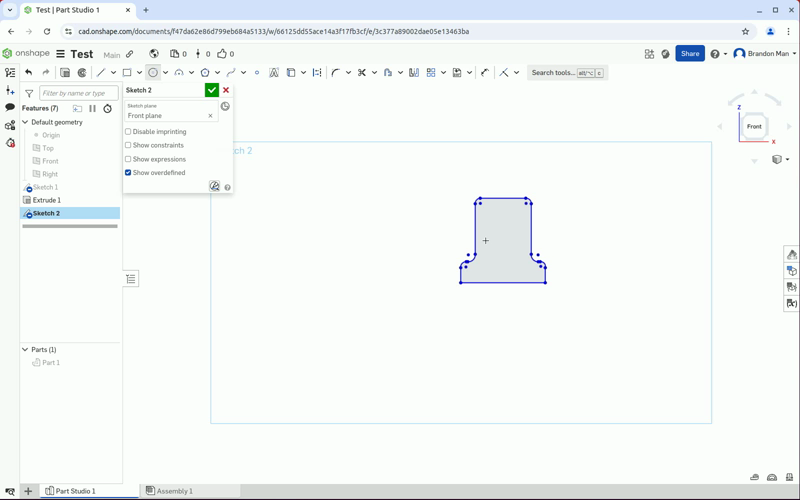
click(485, 240)
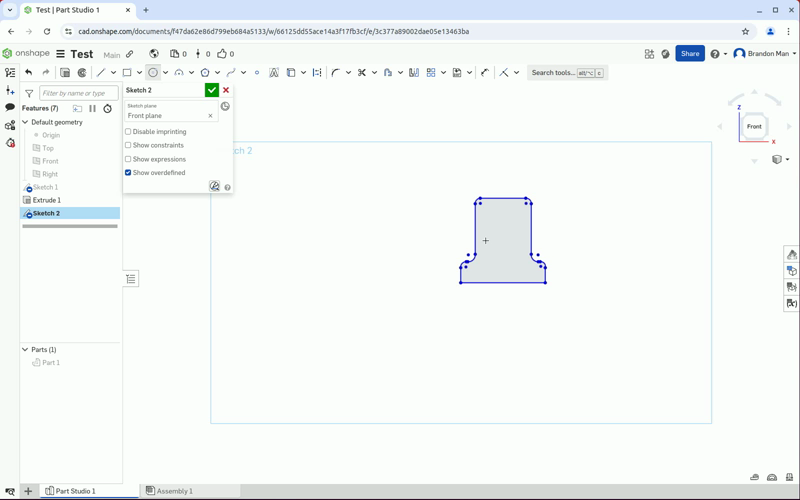
key_up(shift)
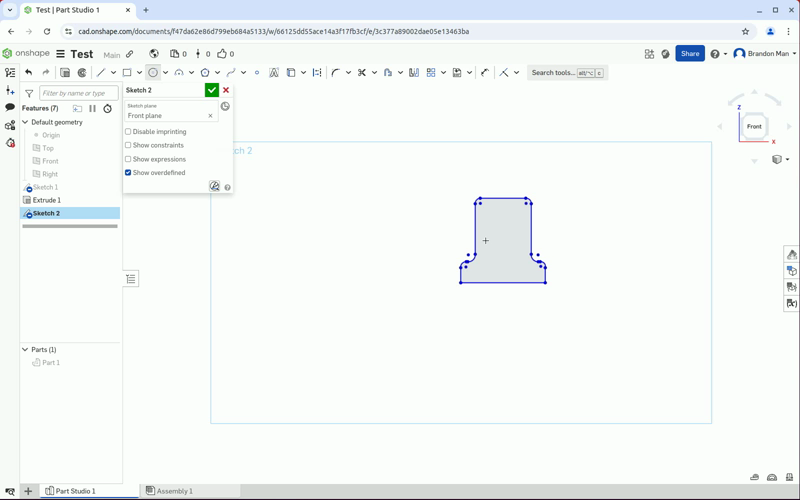
mouse_move(489, 240)
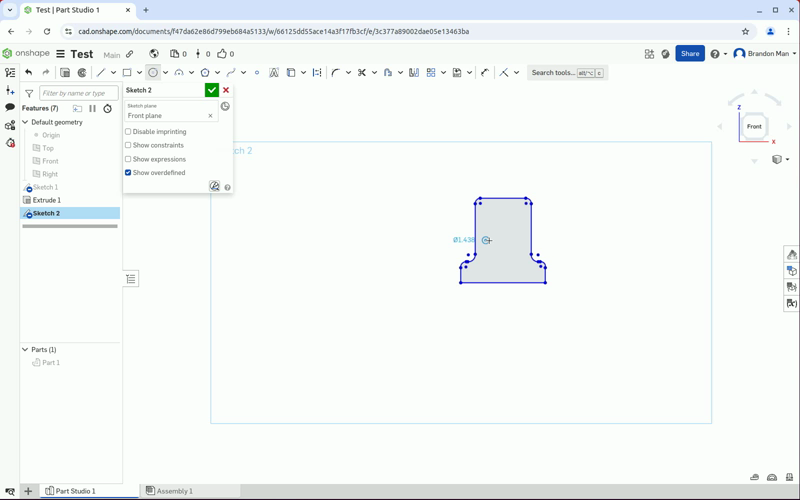
click(489, 240)
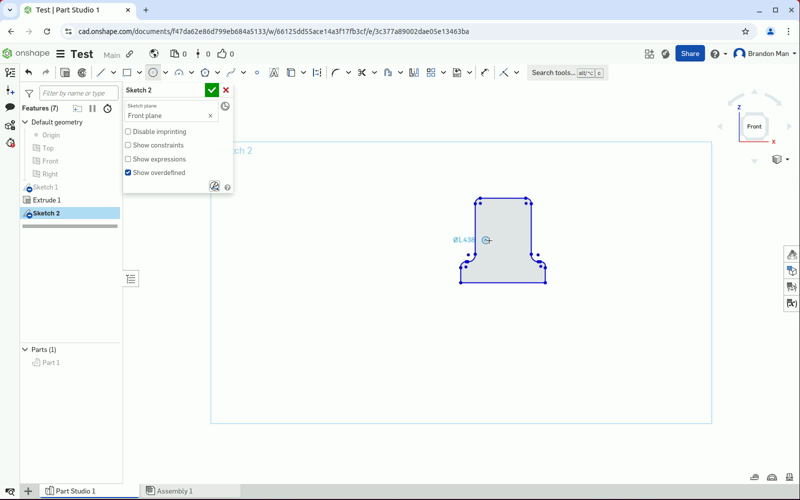
key(esc)
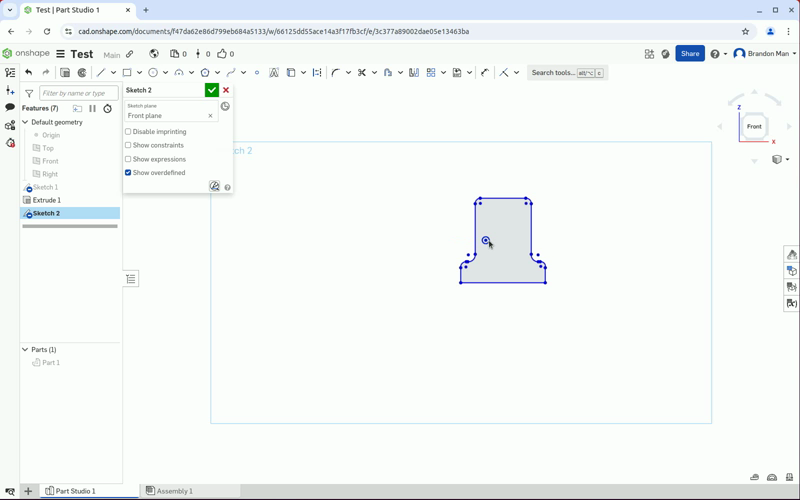
key(c)
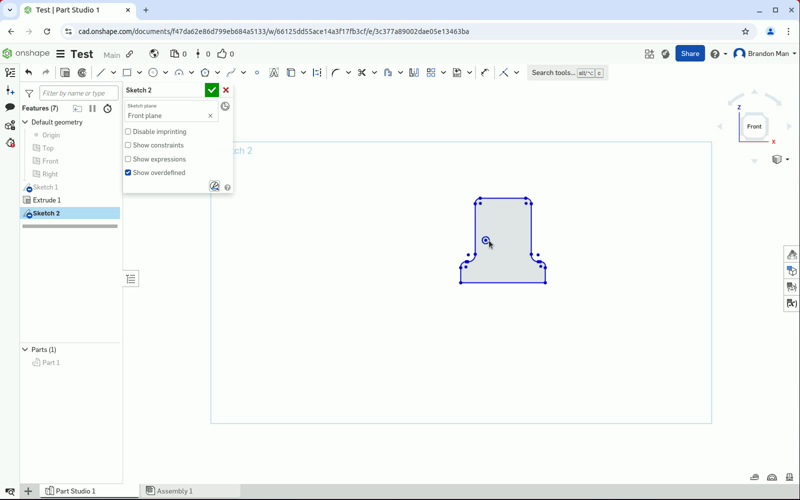
key_down(shift)
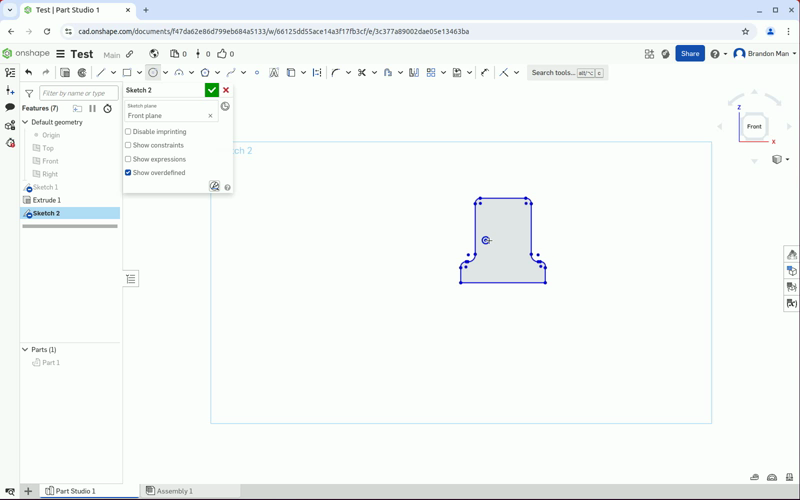
mouse_move(489, 208)
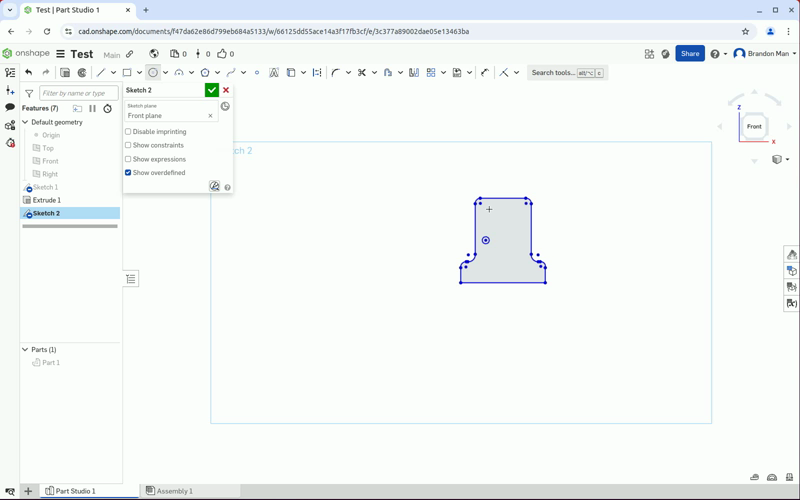
click(489, 208)
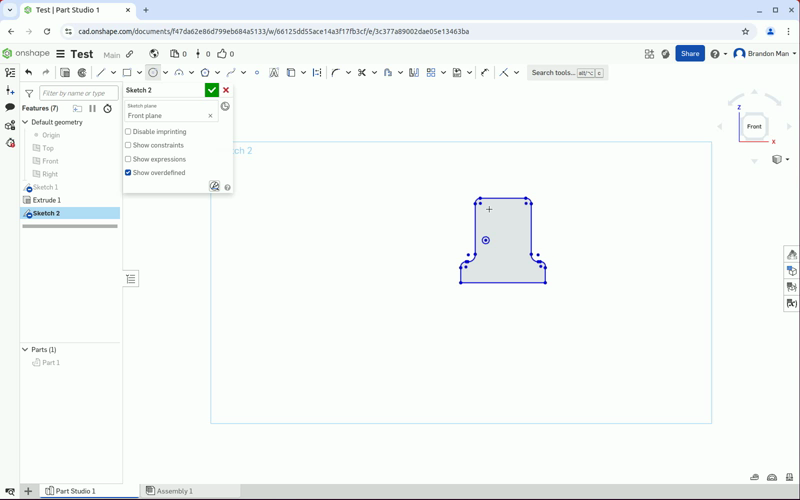
key_up(shift)
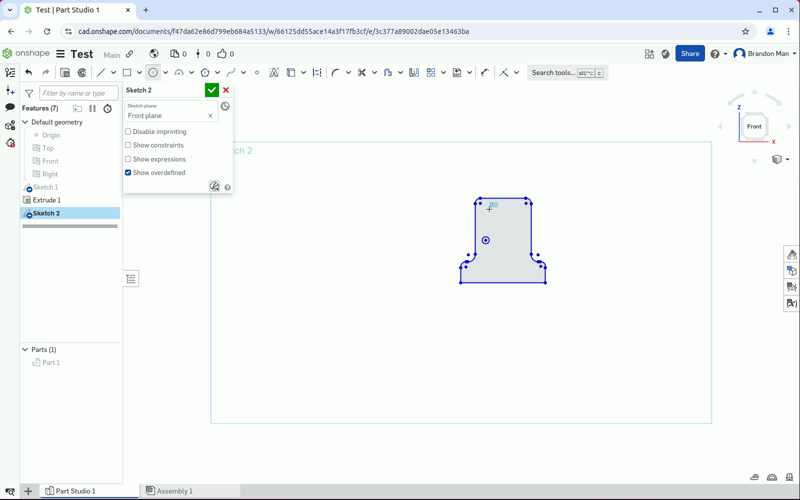
mouse_move(492, 208)
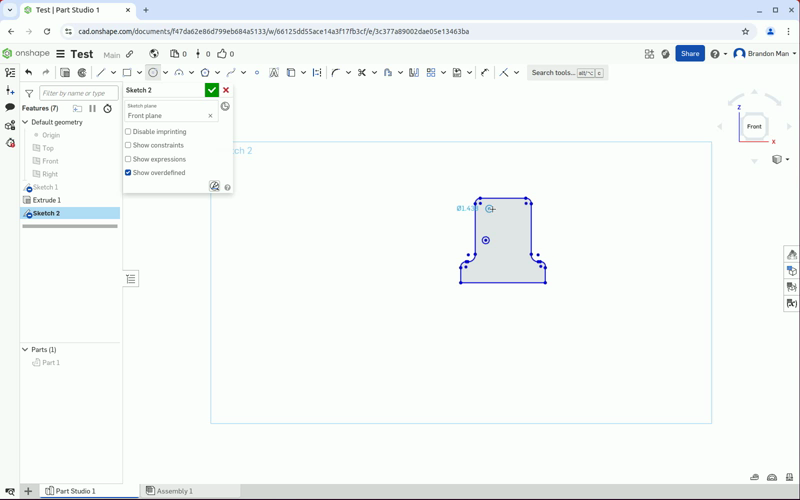
click(492, 208)
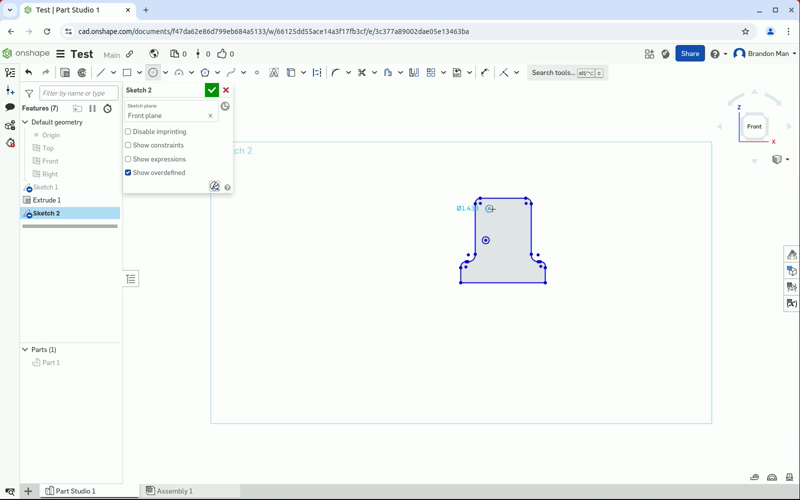
key(esc)
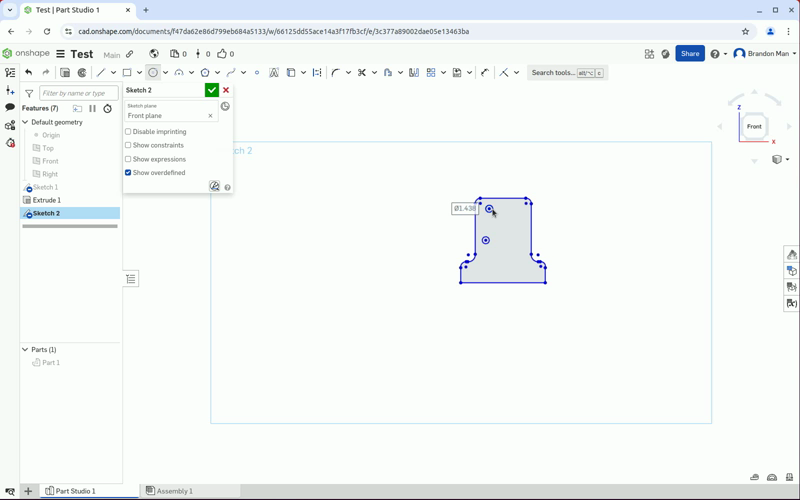
key(c)
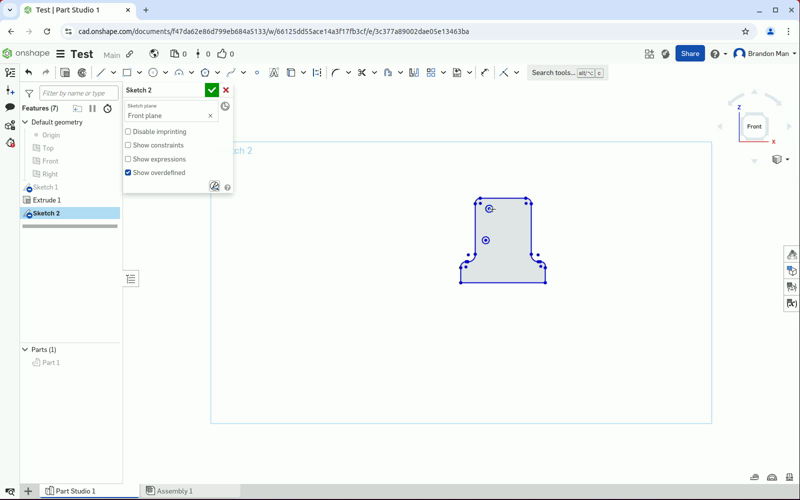
key_down(shift)
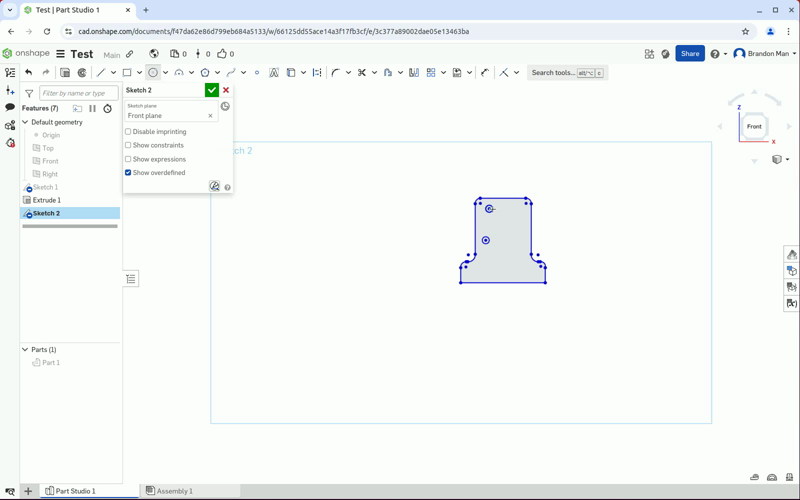
mouse_move(503, 226)
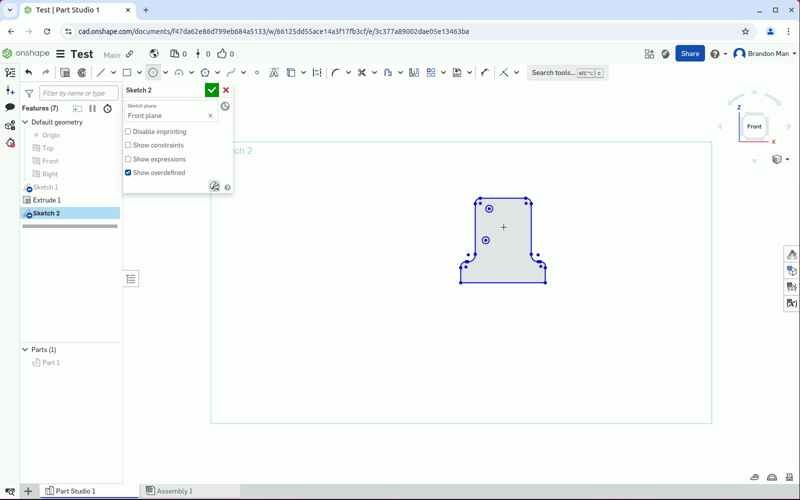
click(503, 226)
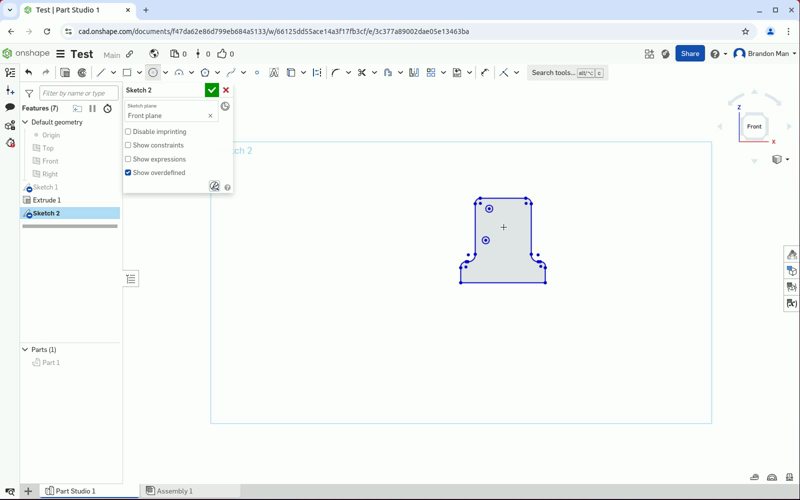
key_up(shift)
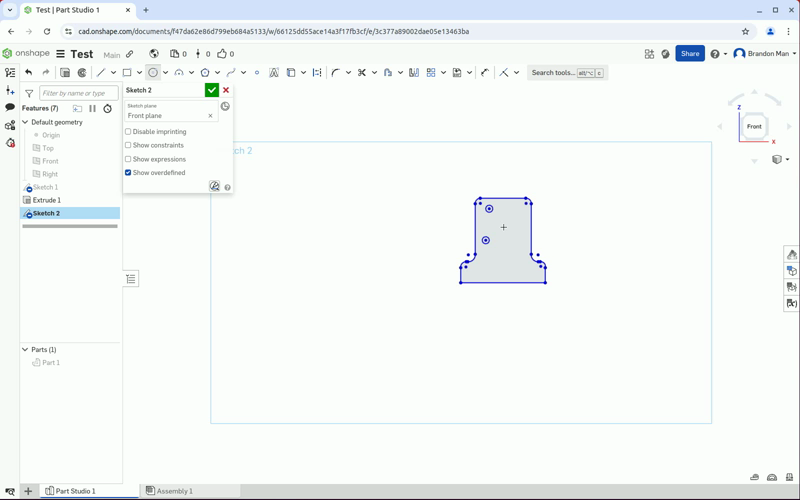
mouse_move(518, 226)
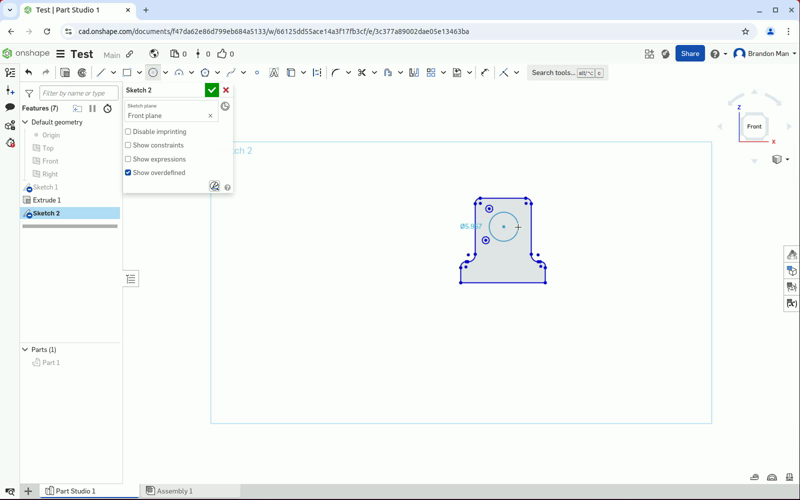
click(518, 226)
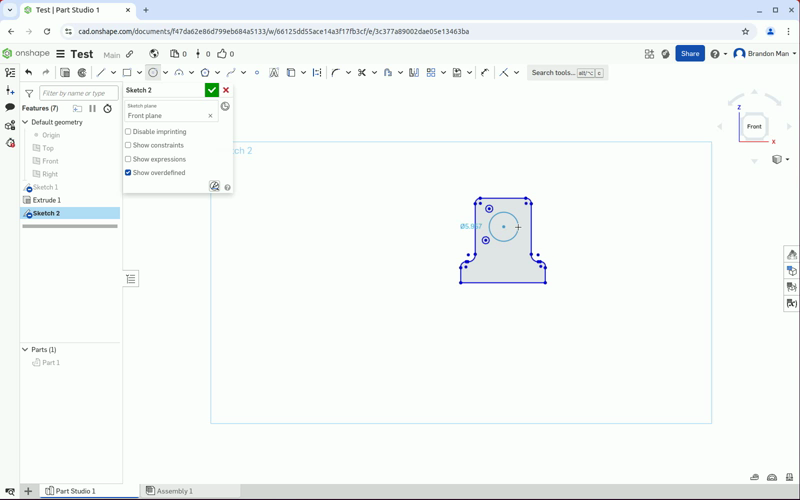
key(esc)
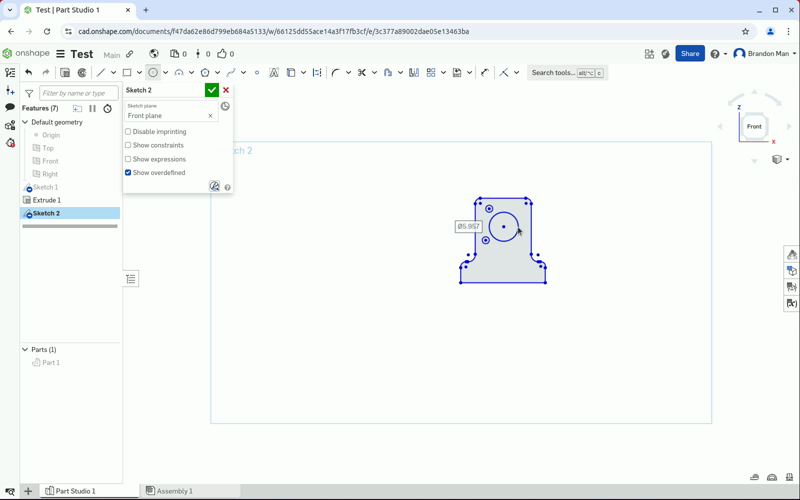
key(c)
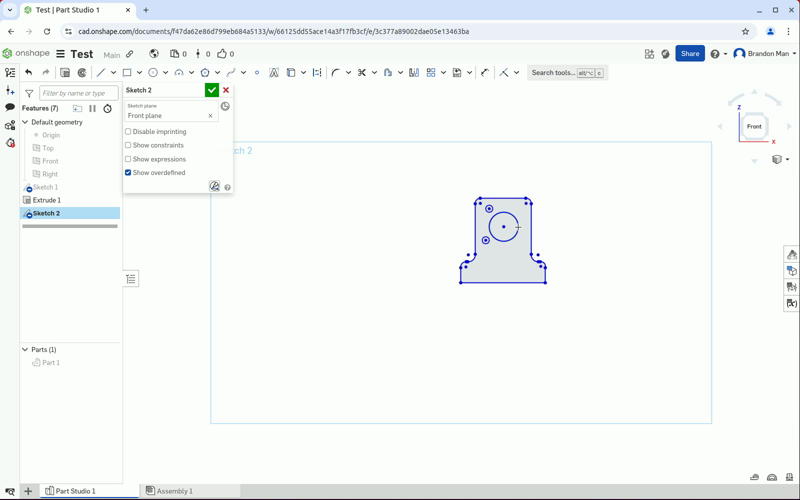
key_down(shift)
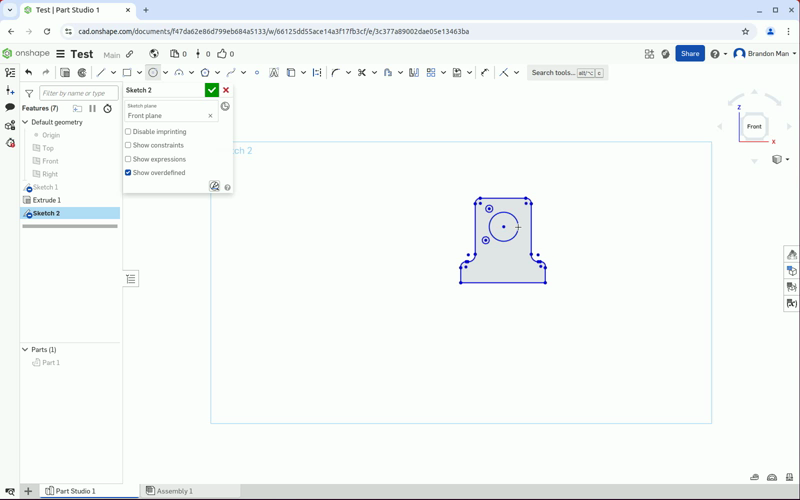
mouse_move(516, 243)
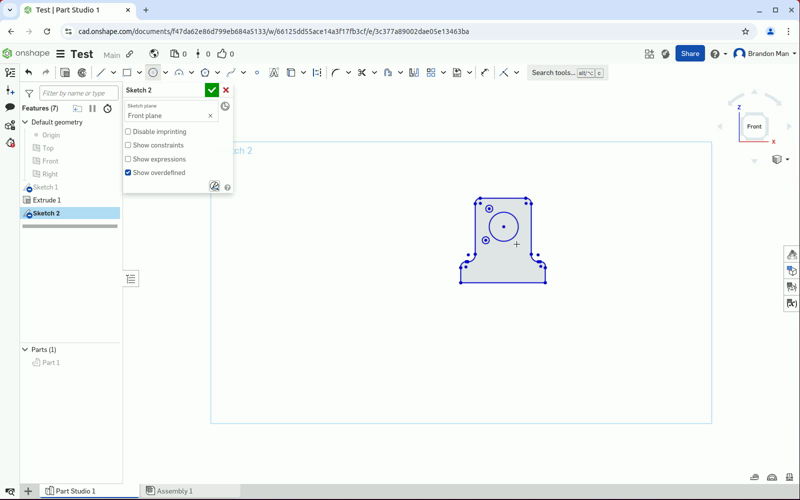
click(516, 243)
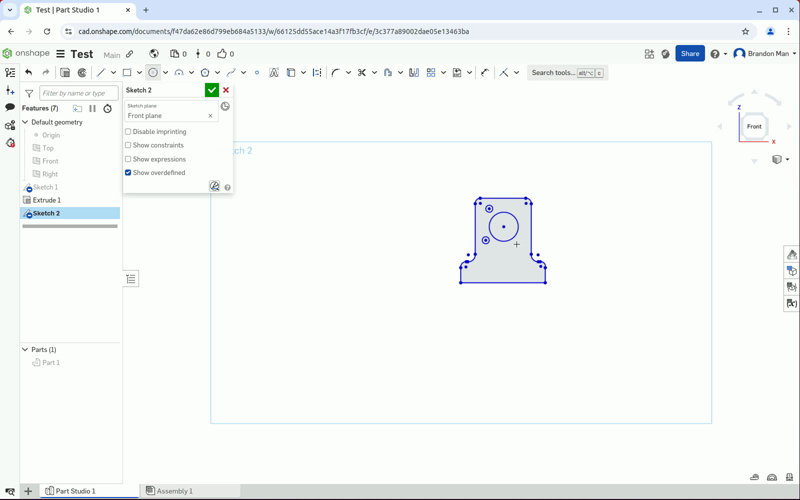
key_up(shift)
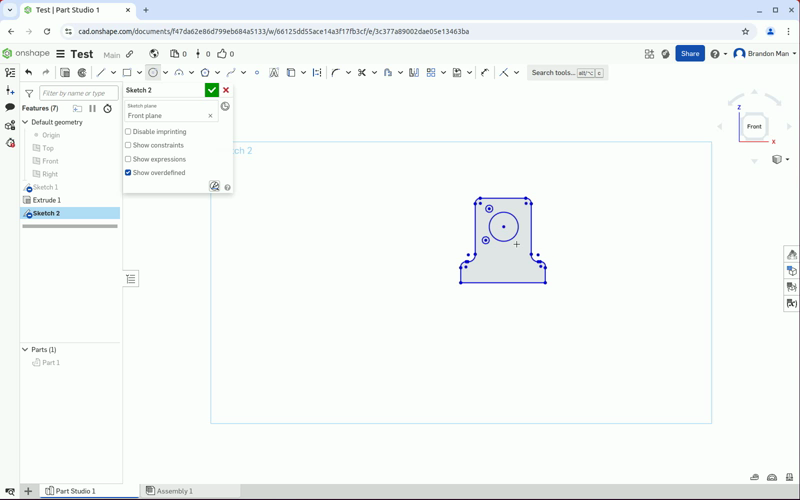
mouse_move(520, 243)
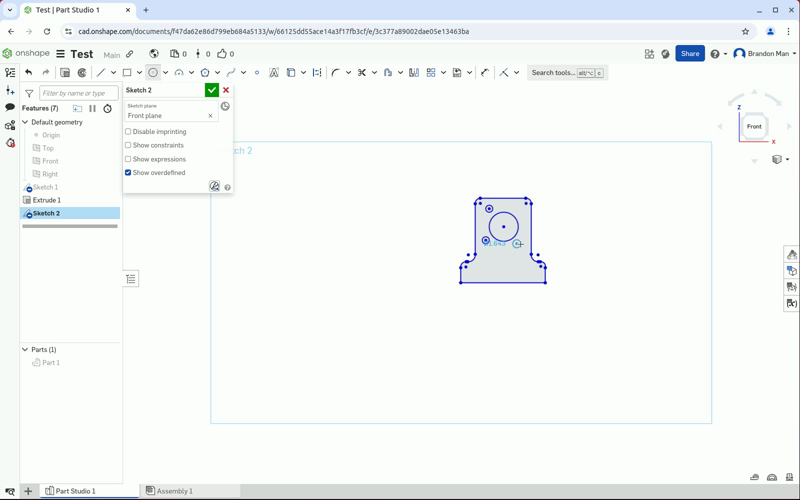
click(520, 243)
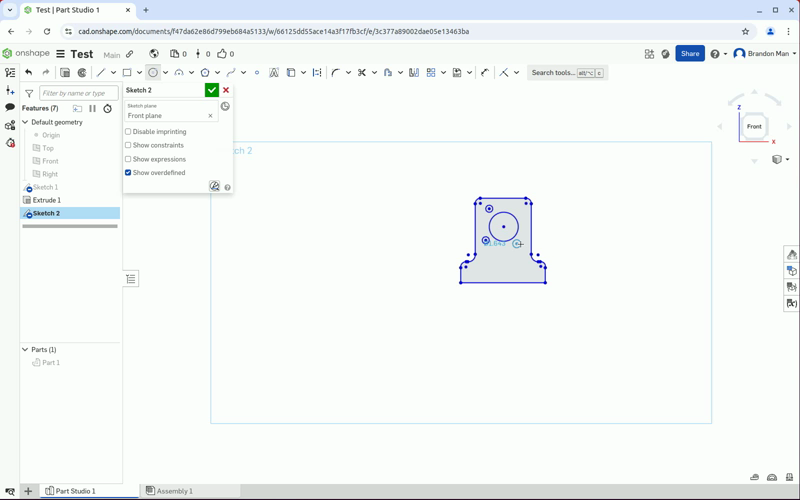
key(esc)
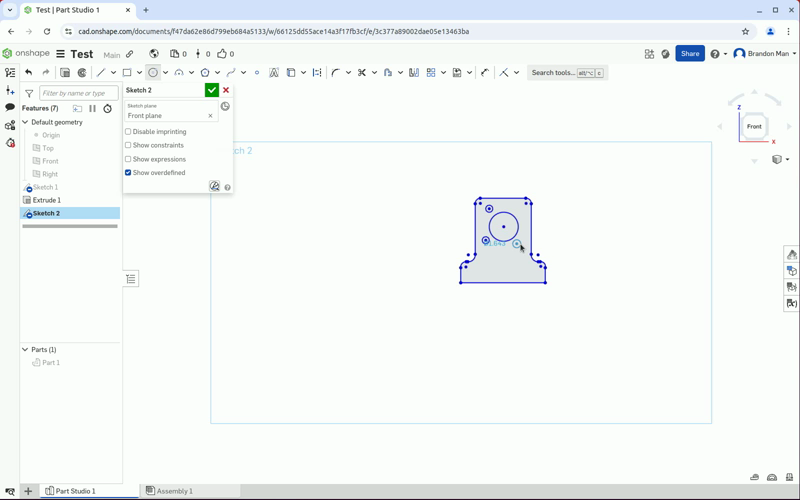
key(c)
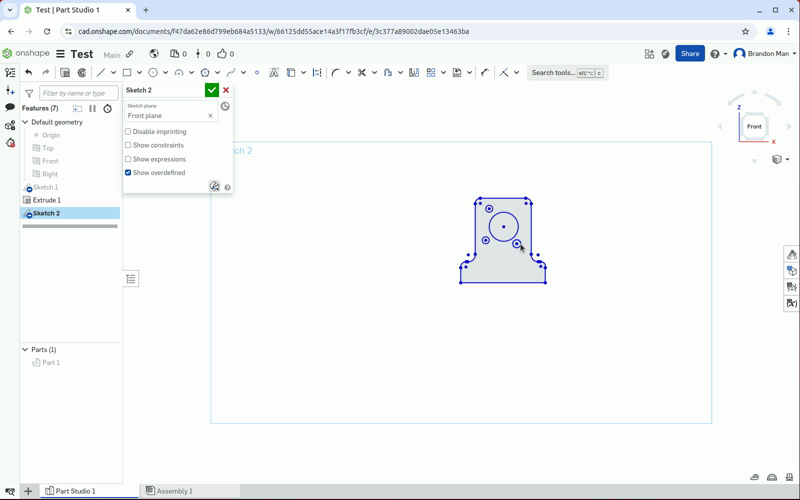
key_down(shift)
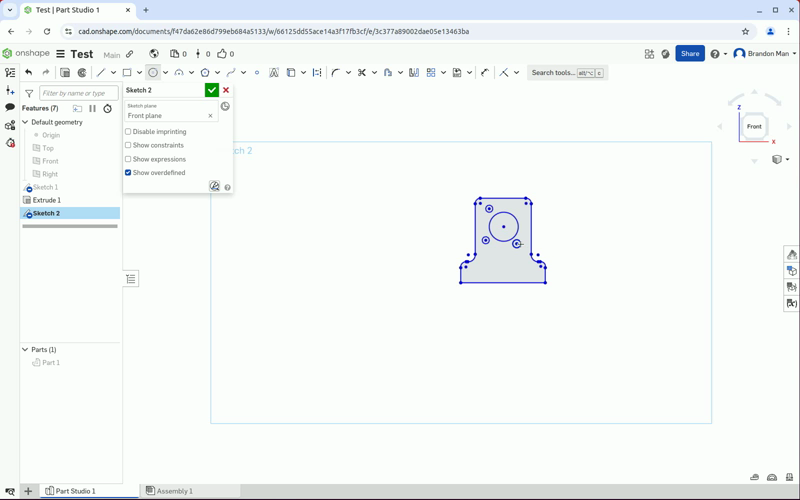
mouse_move(520, 212)
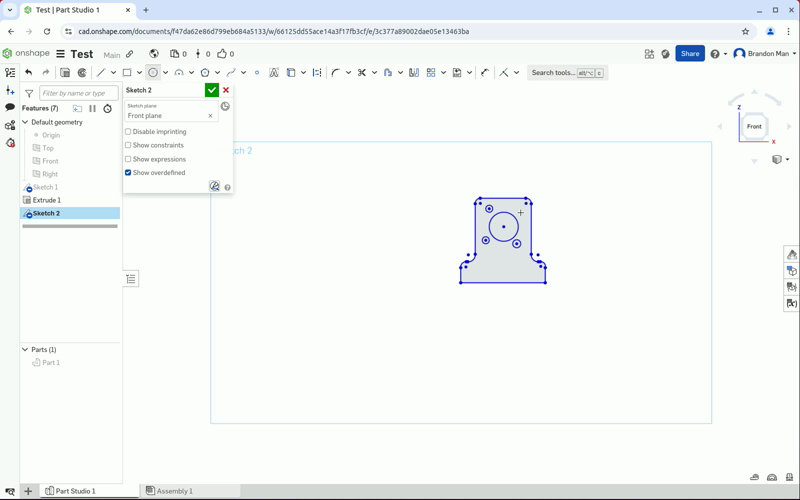
click(520, 212)
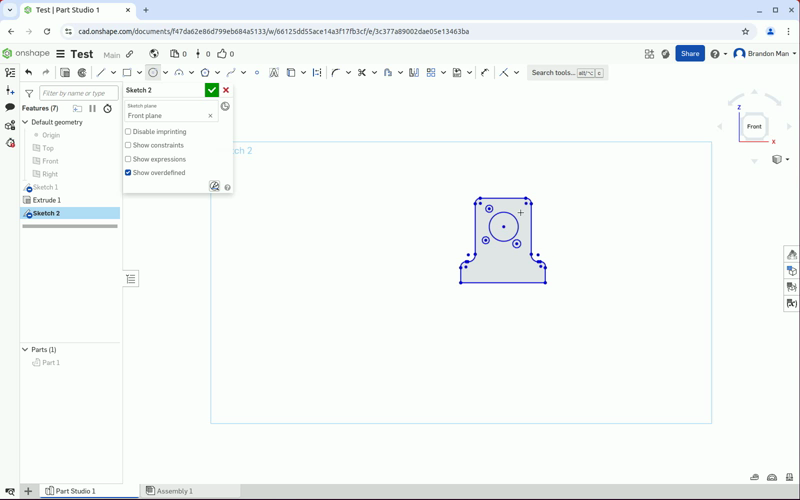
key_up(shift)
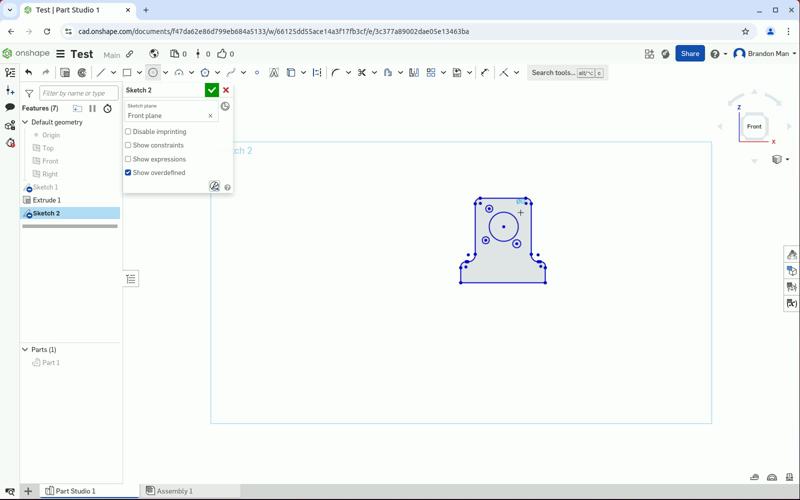
mouse_move(524, 212)
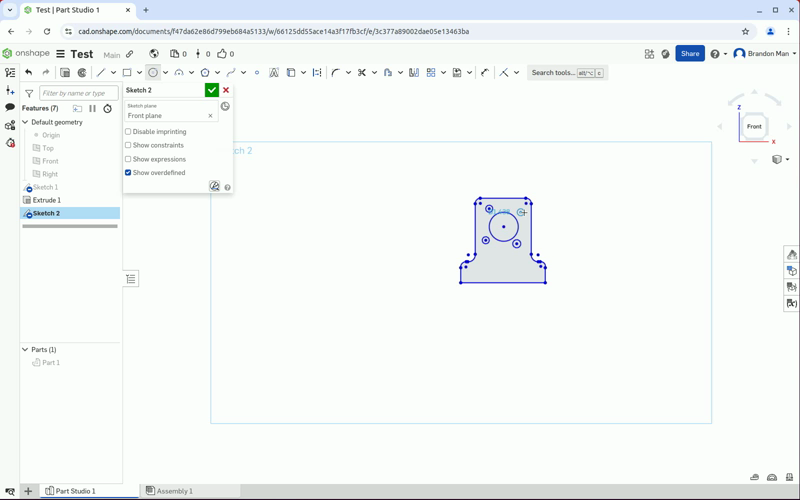
click(524, 212)
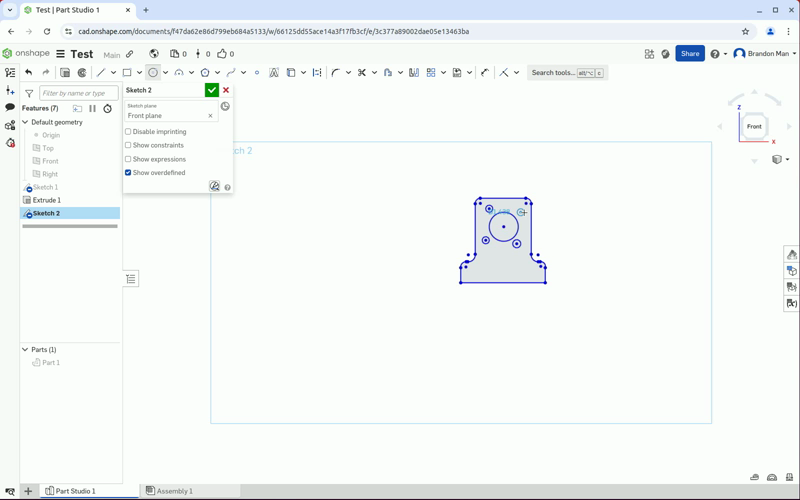
key(esc)
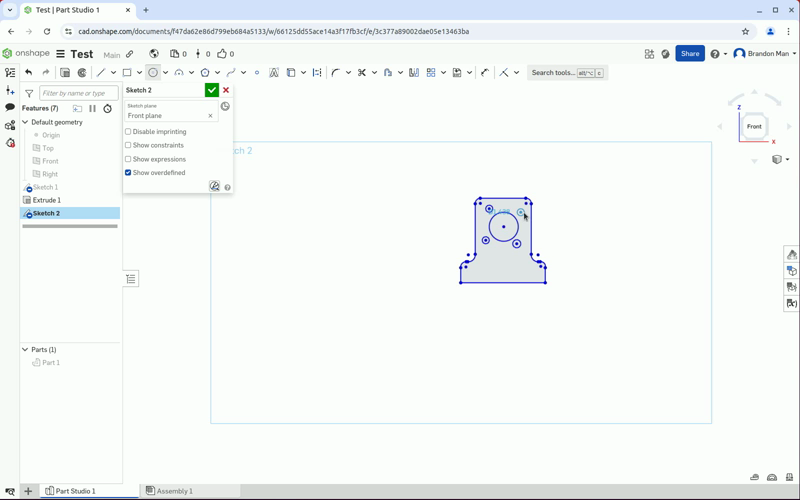
mouse_move(464, 267)
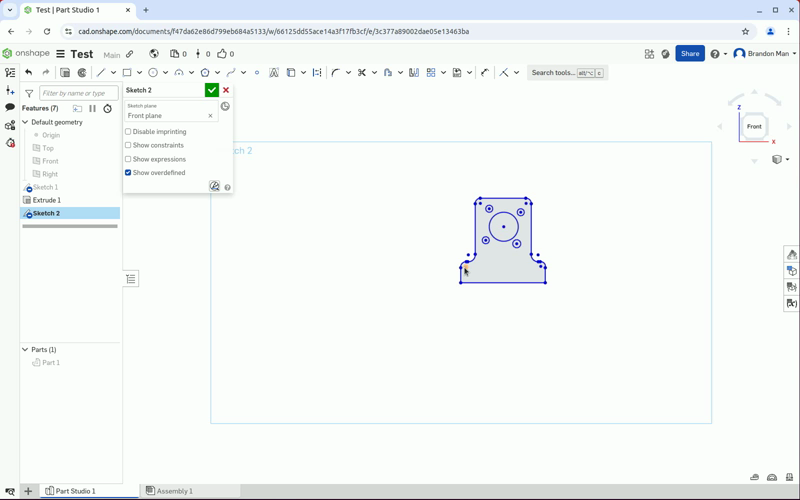
click(464, 267)
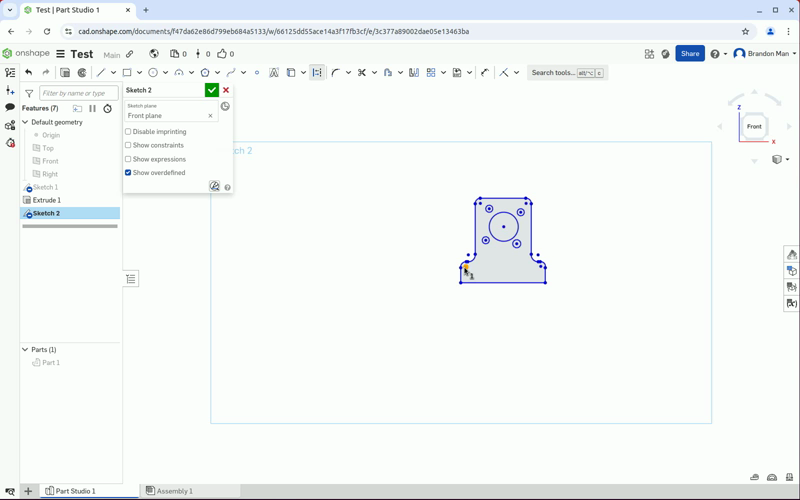
mouse_move(73, 352)
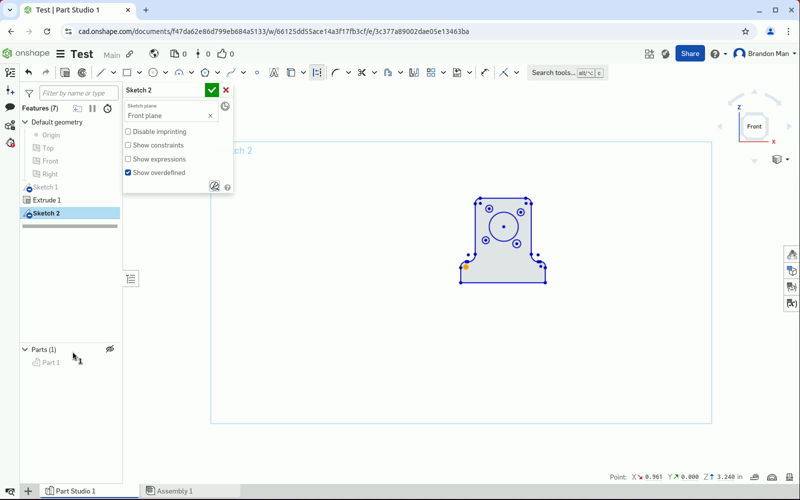
key(shift+y)
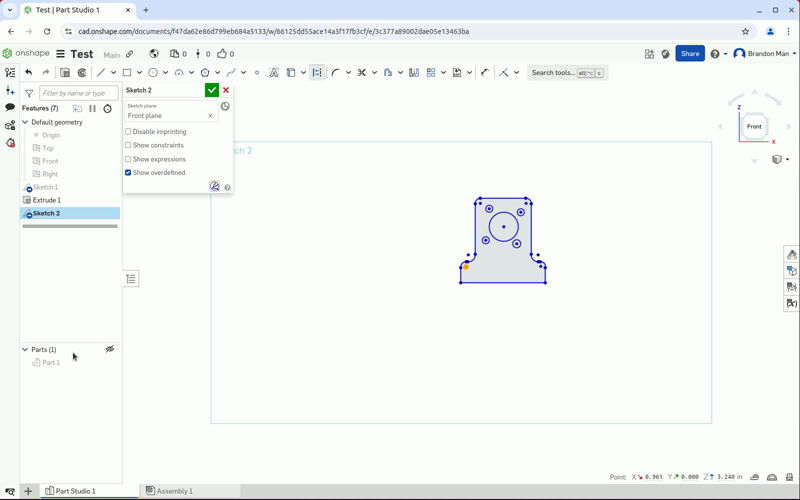
key(shift+e)
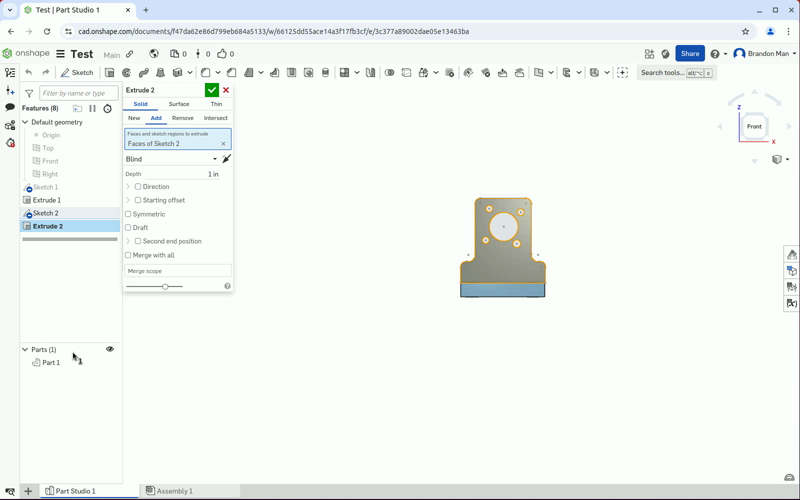
mouse_move(143, 106)
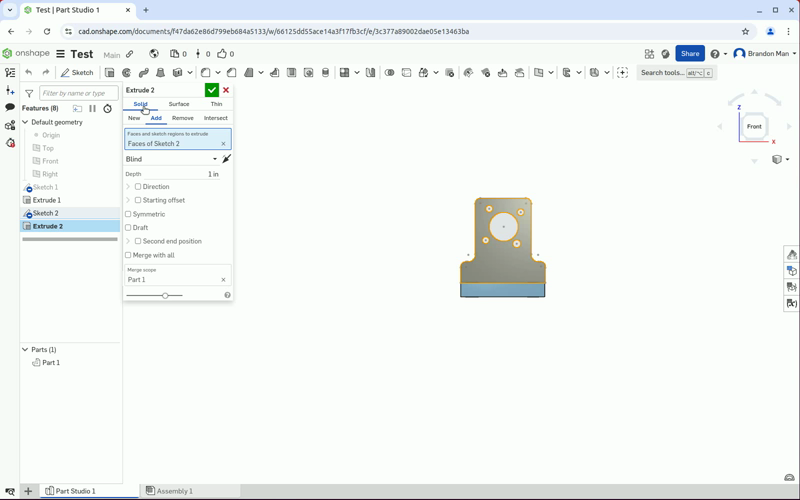
click(143, 106)
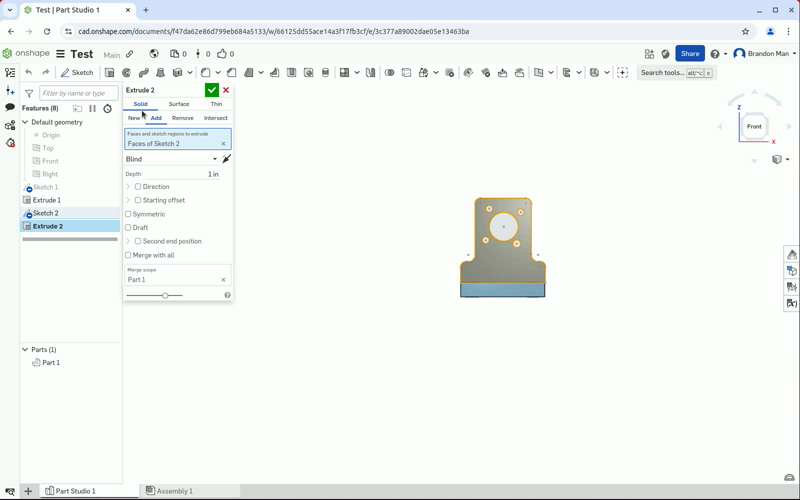
mouse_move(137, 120)
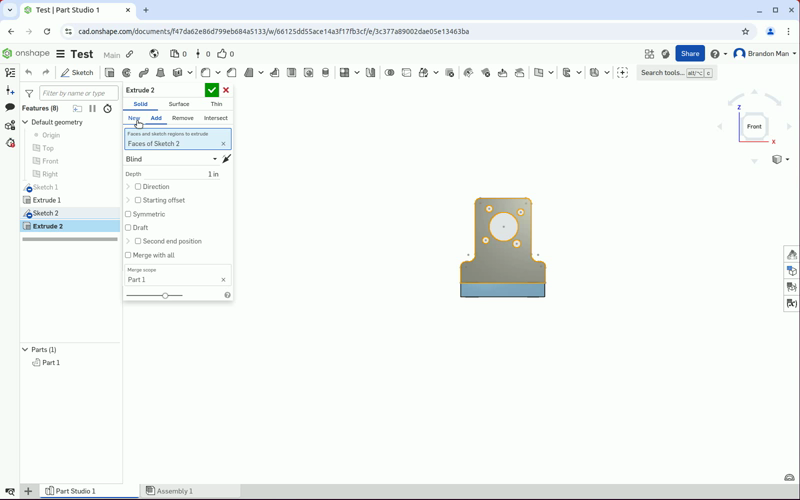
click(137, 120)
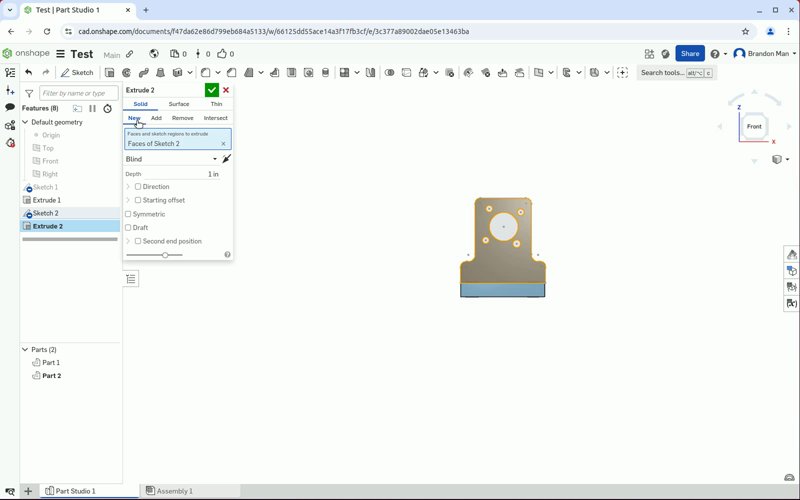
key(tab, 4)
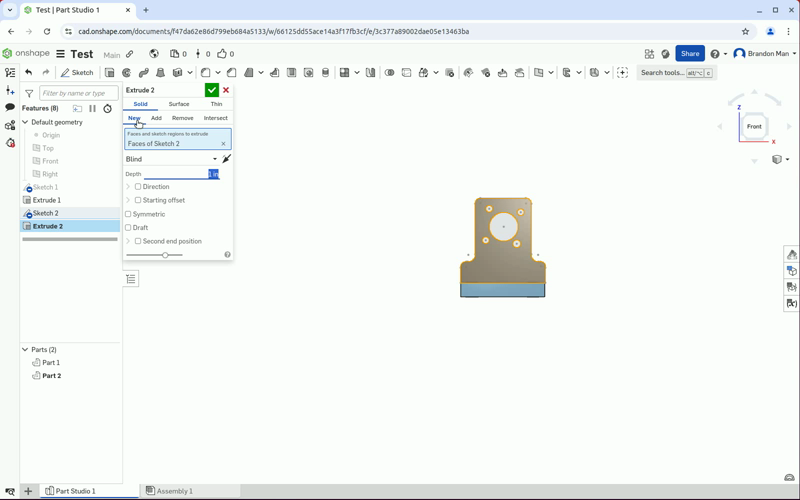
text(2.889)
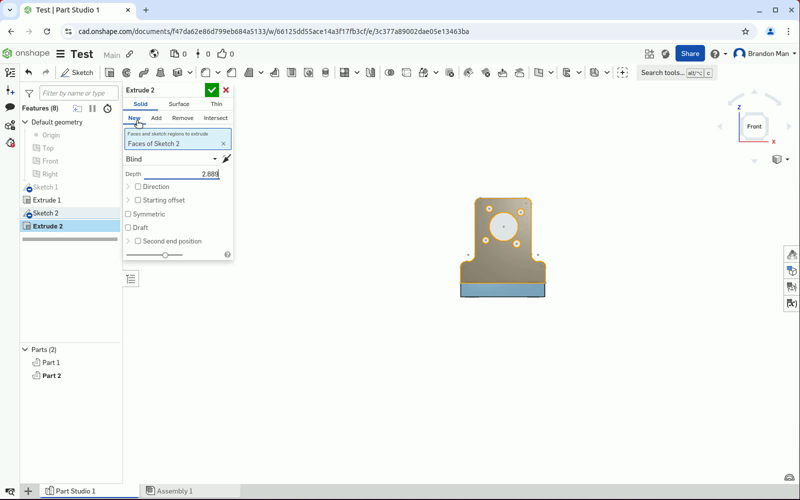
key(enter)
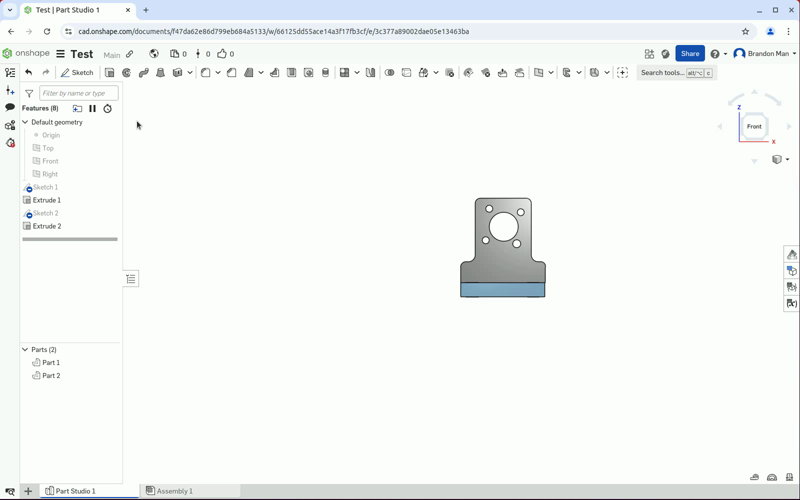
key(shift+h)
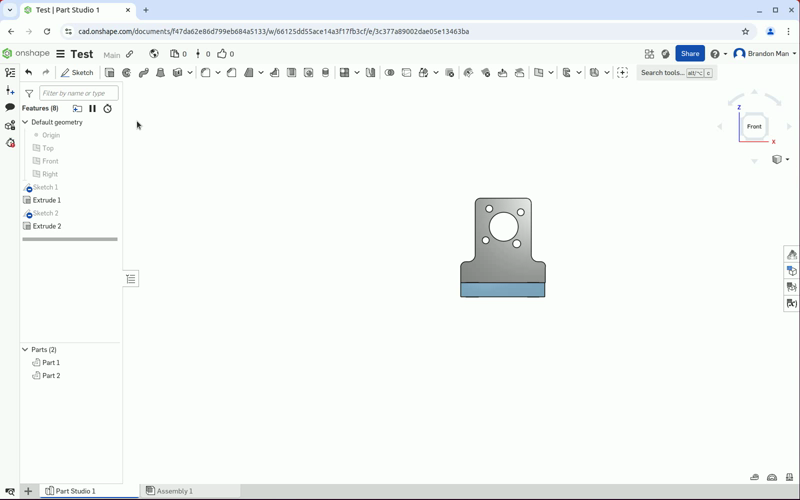
key(shift+h)
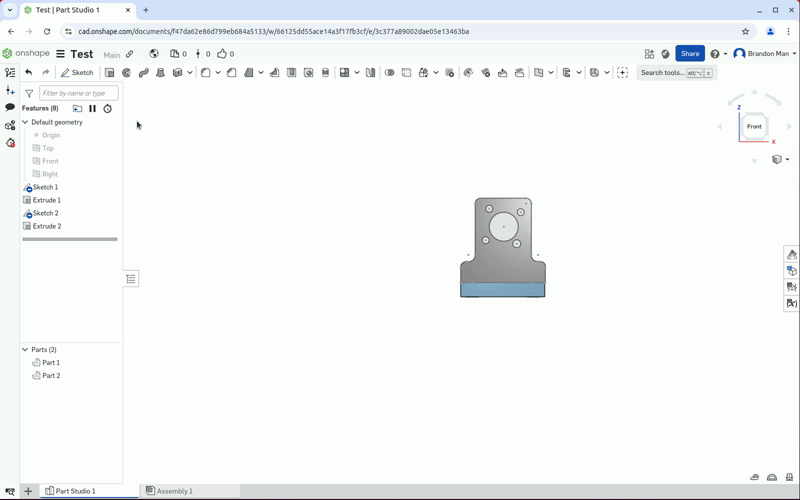
key(shift+7)
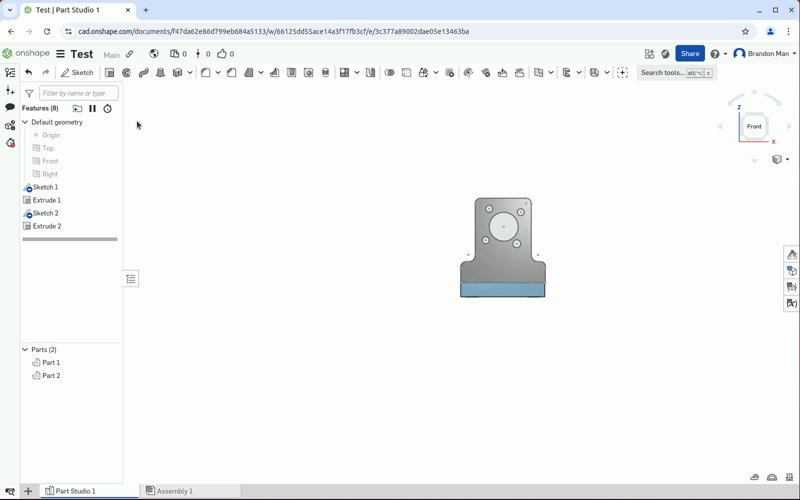
key(left, 2)
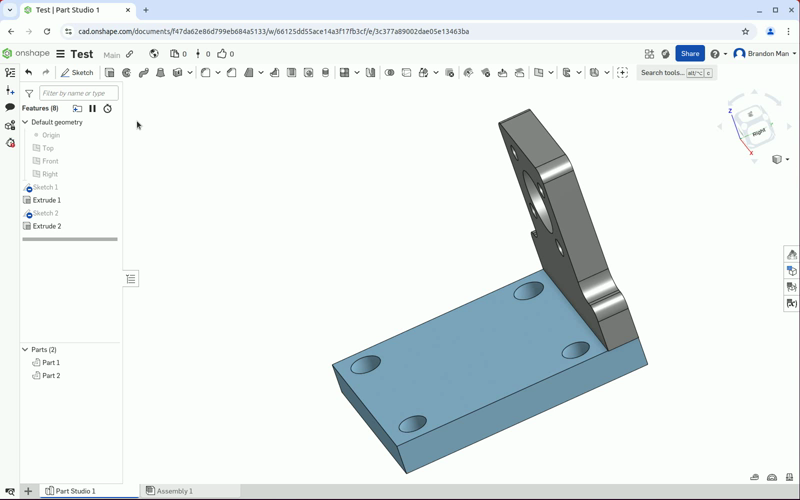
key(down, 2)
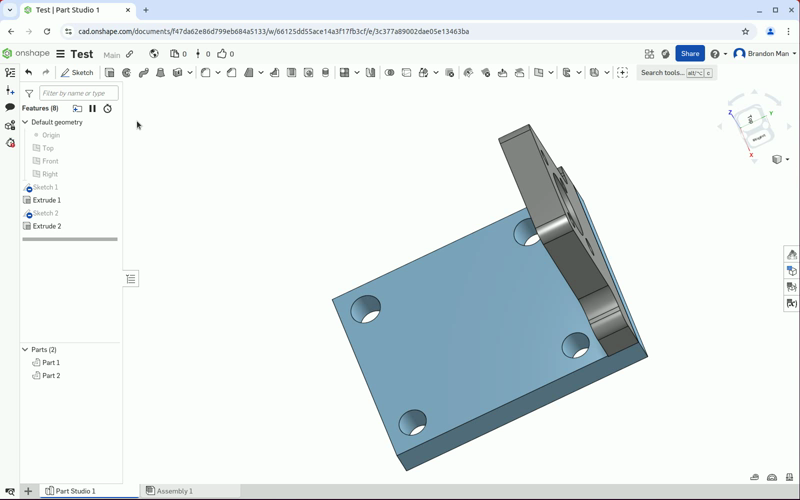
key(up, 2)
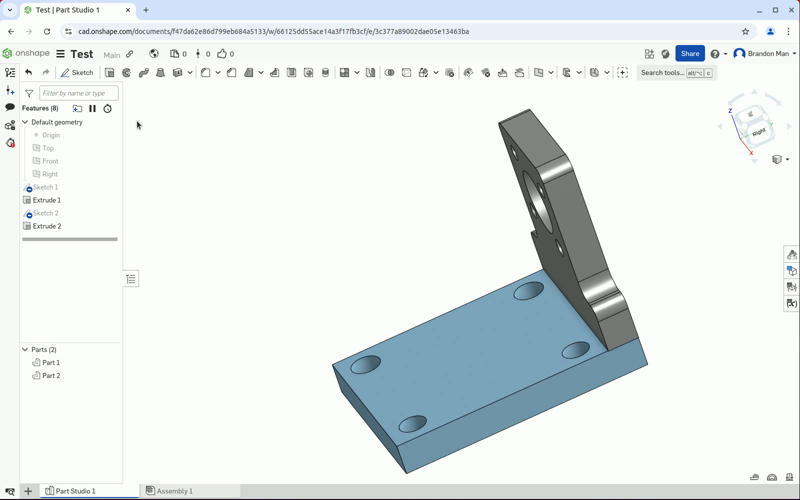
key(right, 2)
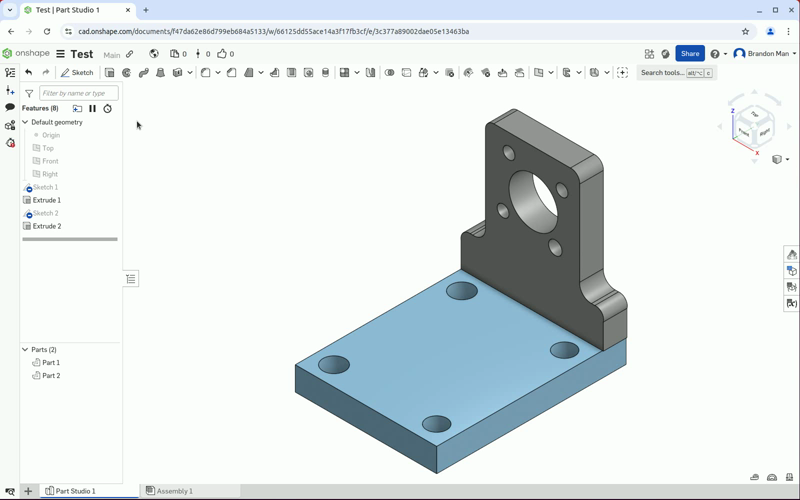
mouse_move(73, 189)
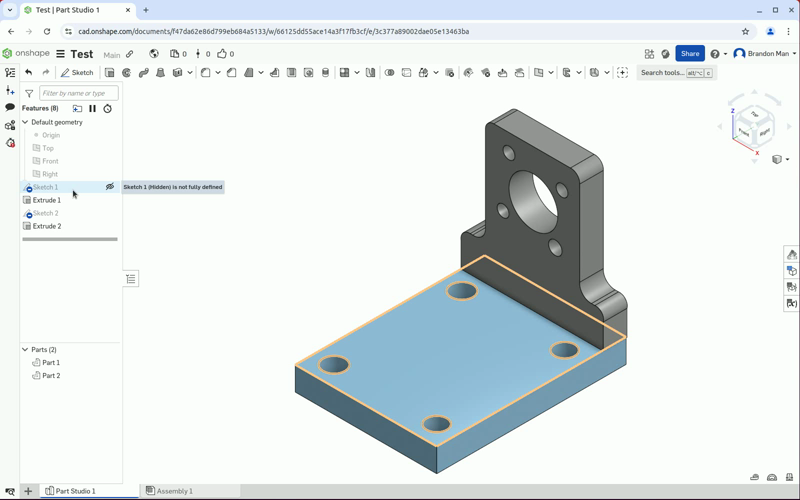
click(73, 189)